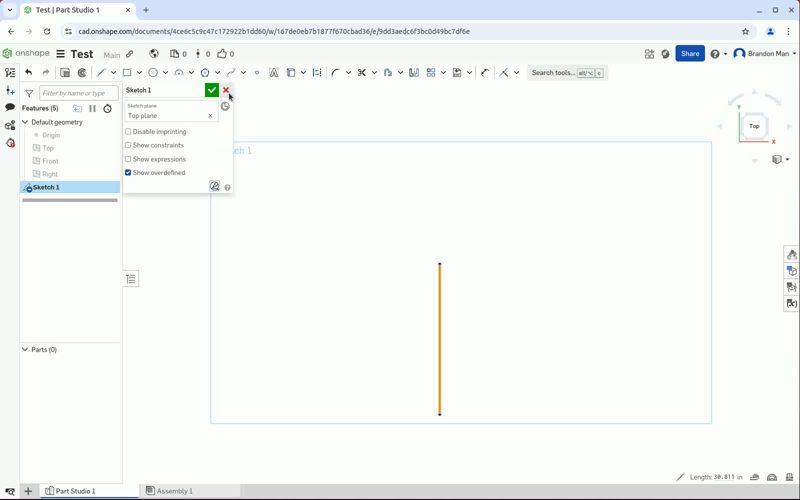
key(shift+h)
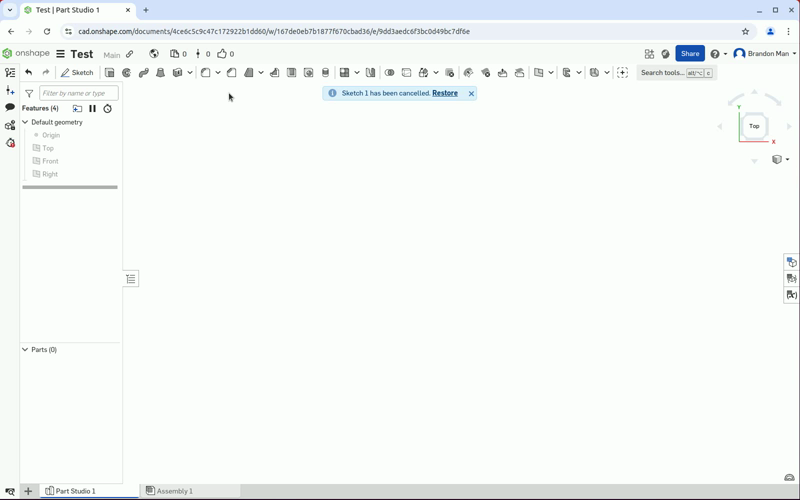
mouse_move(73, 352)
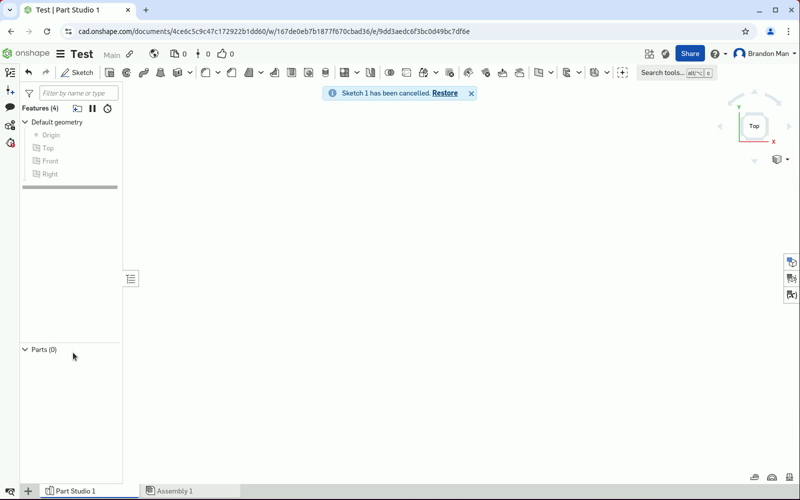
key(y)
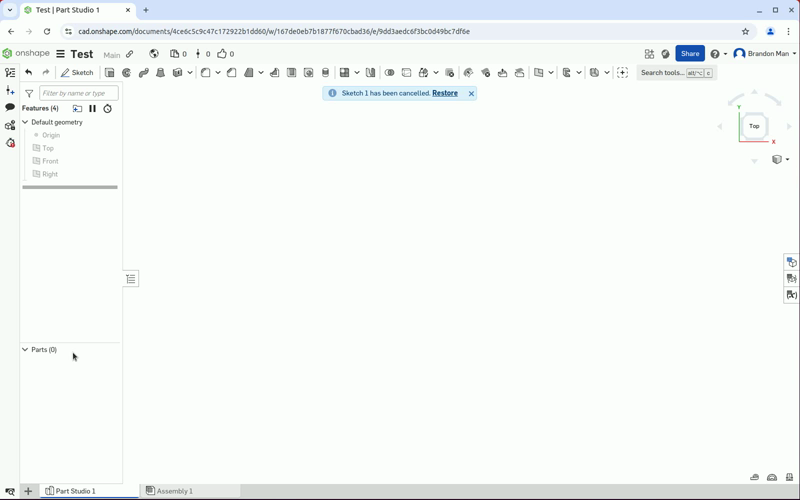
key(shift+p)
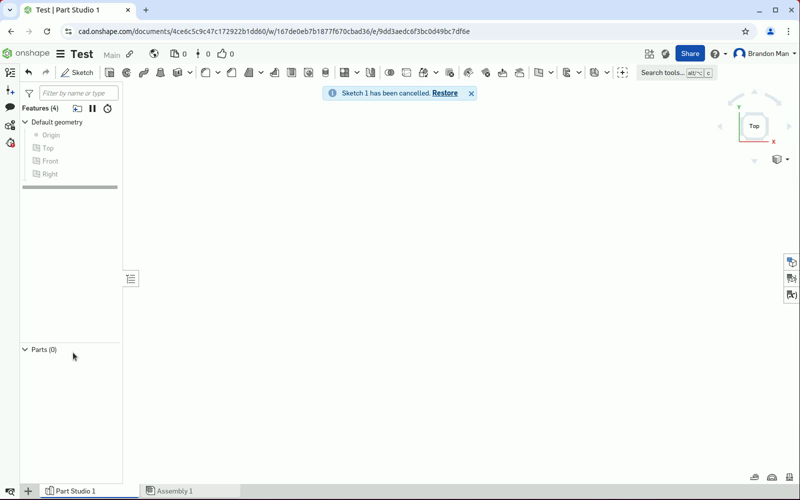
key(space)
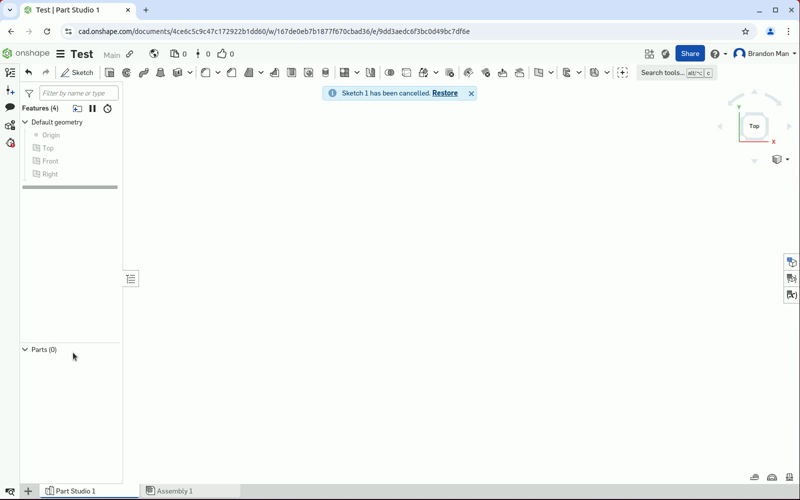
key_down(shift)
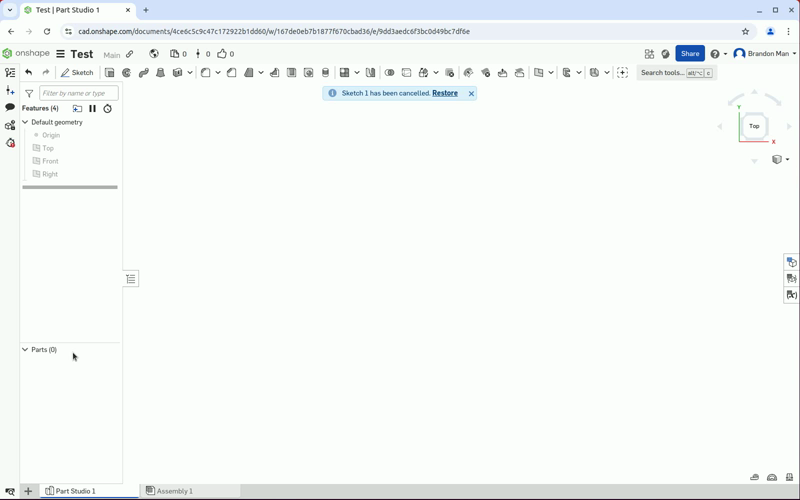
key(up)
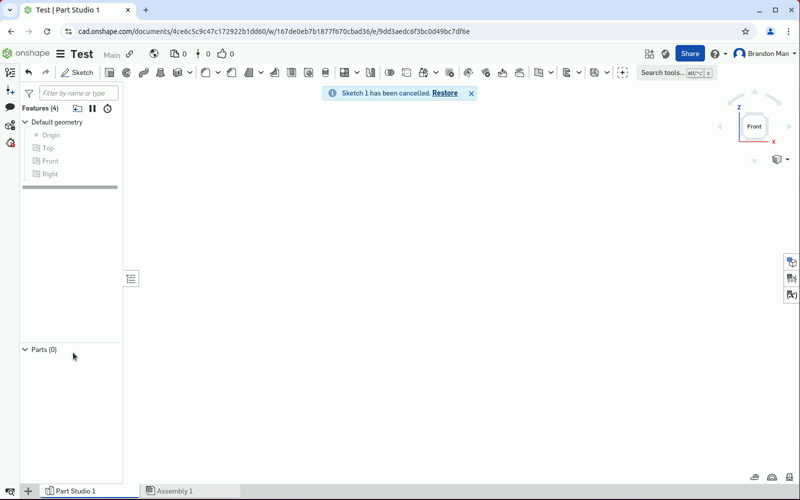
key_up(shift)
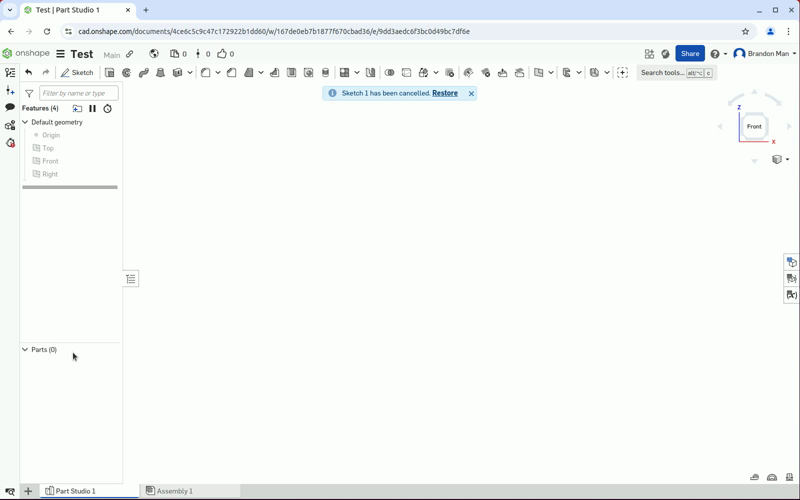
mouse_move(73, 352)
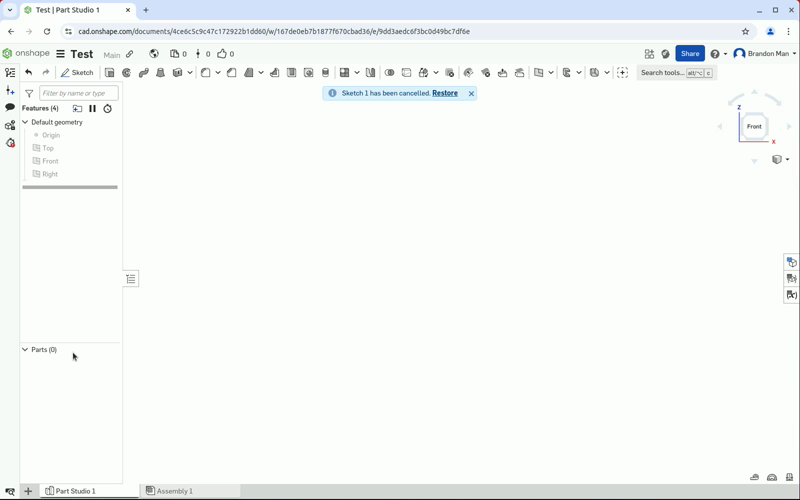
key(shift+y)
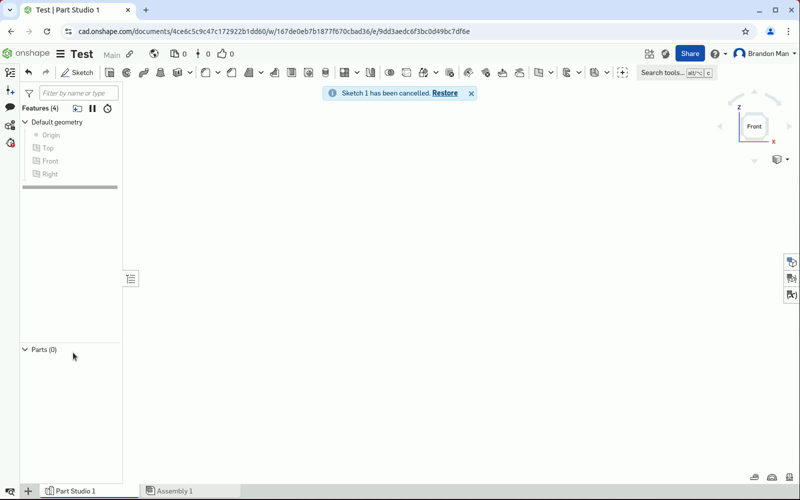
key(shift+s)
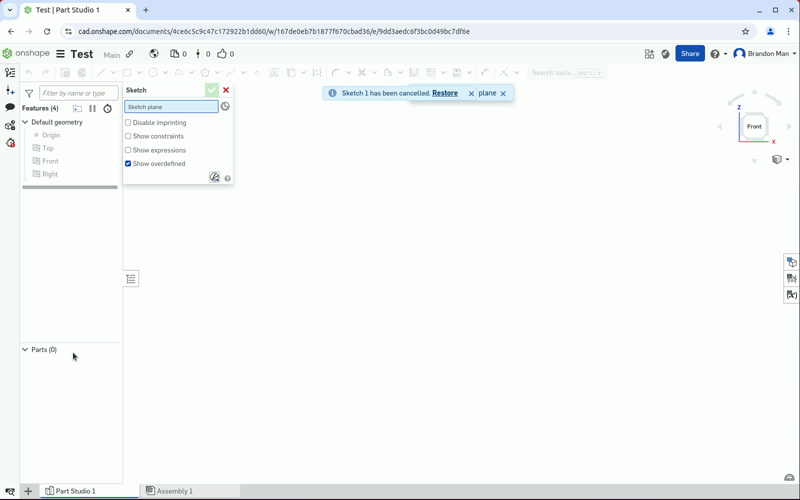
mouse_move(73, 163)
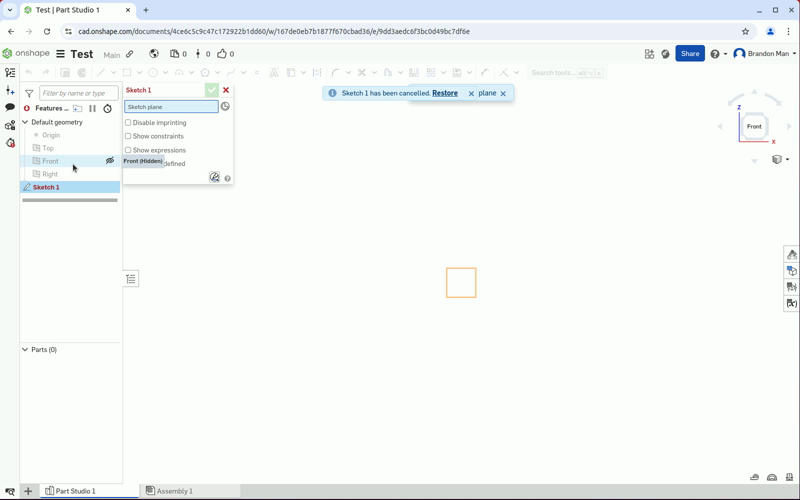
click(73, 163)
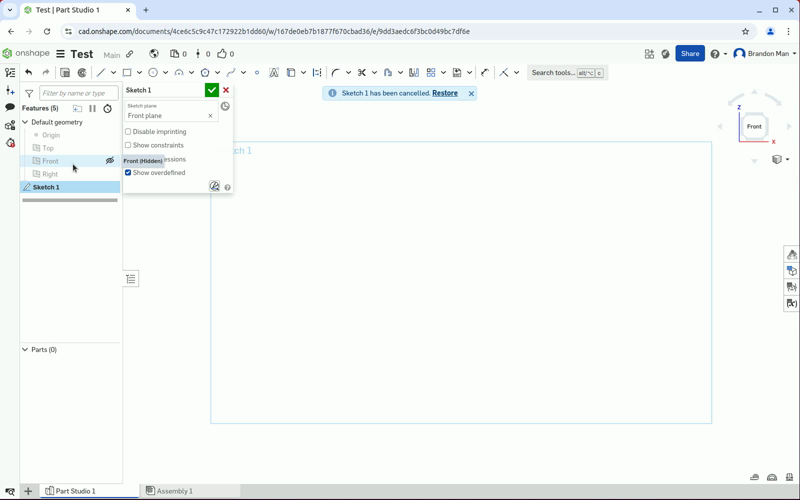
mouse_move(73, 352)
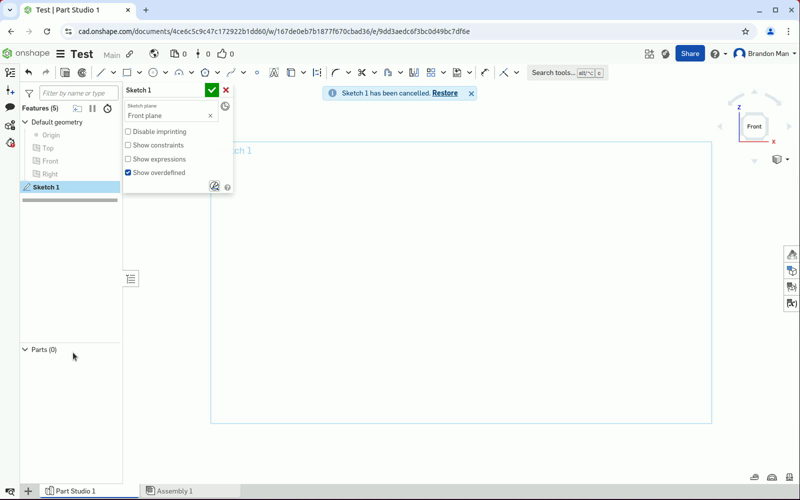
key(y)
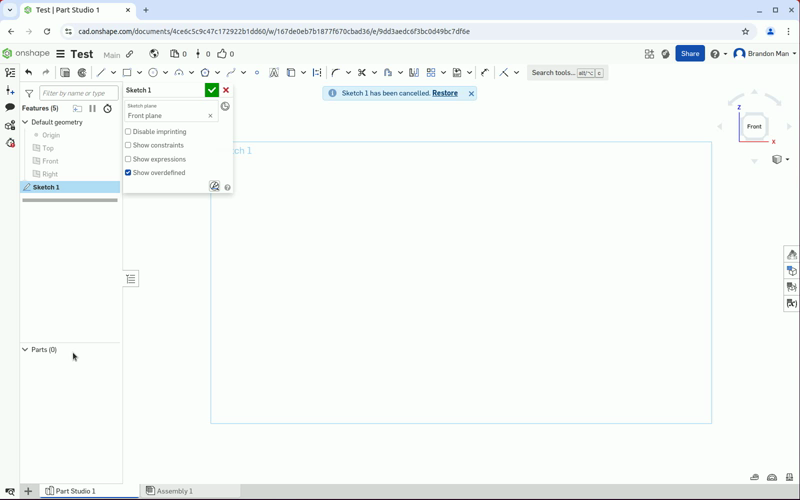
key(c)
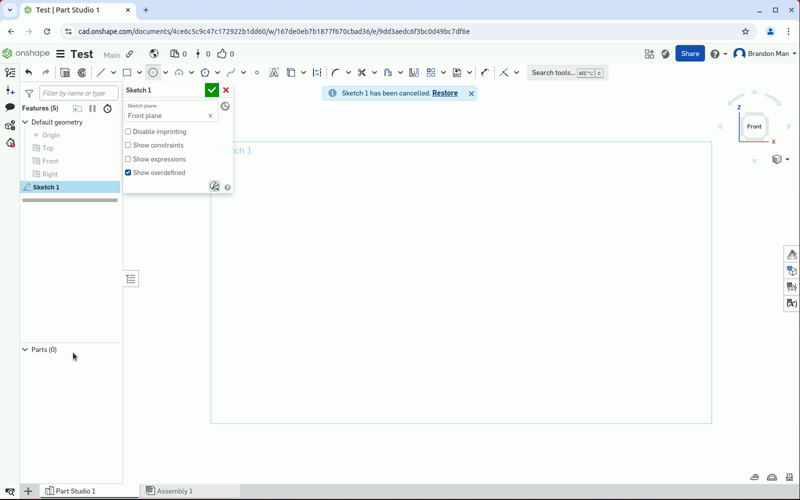
key_down(shift)
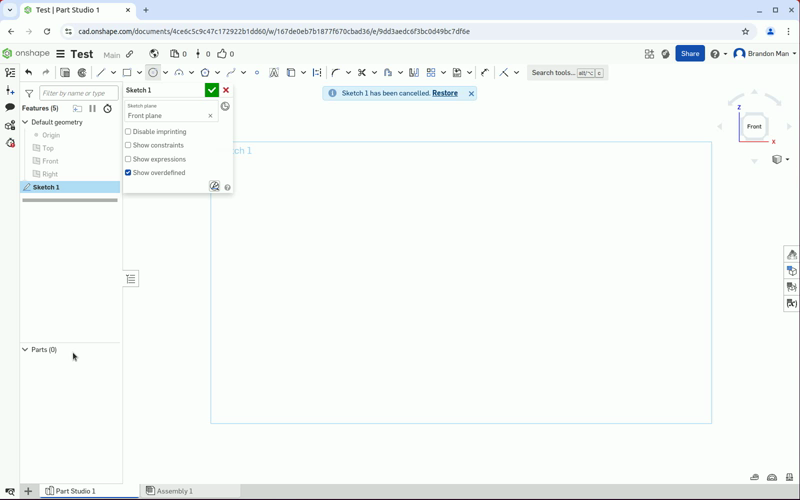
mouse_move(461, 178)
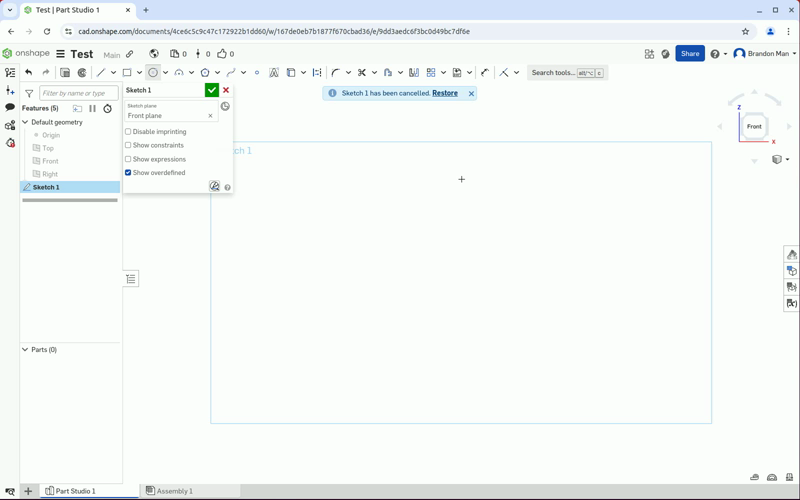
click(461, 178)
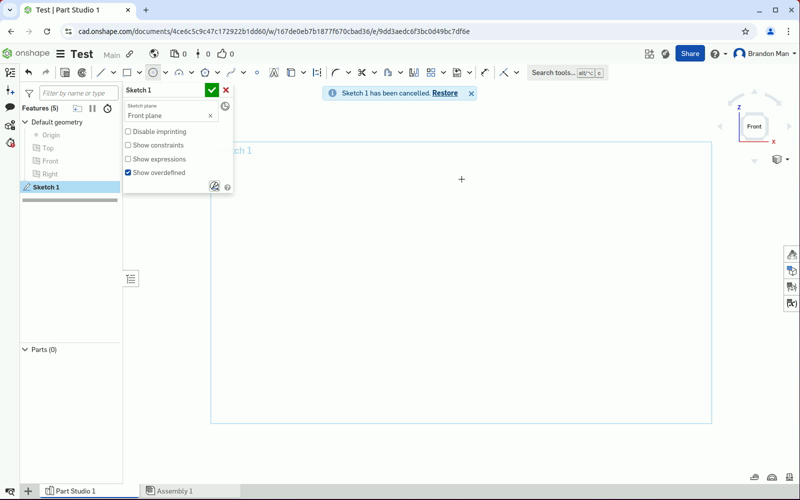
key_up(shift)
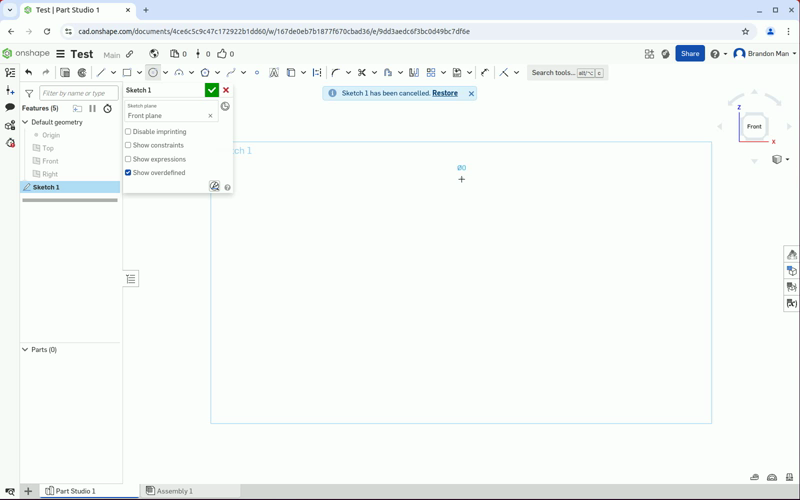
mouse_move(471, 178)
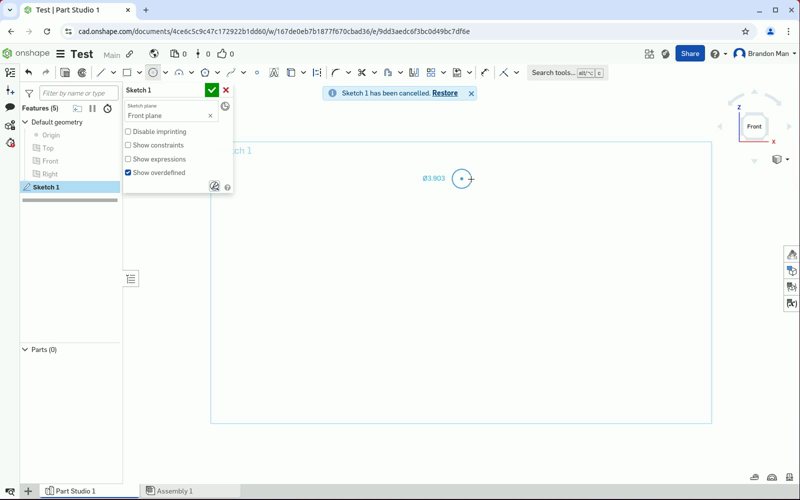
click(471, 178)
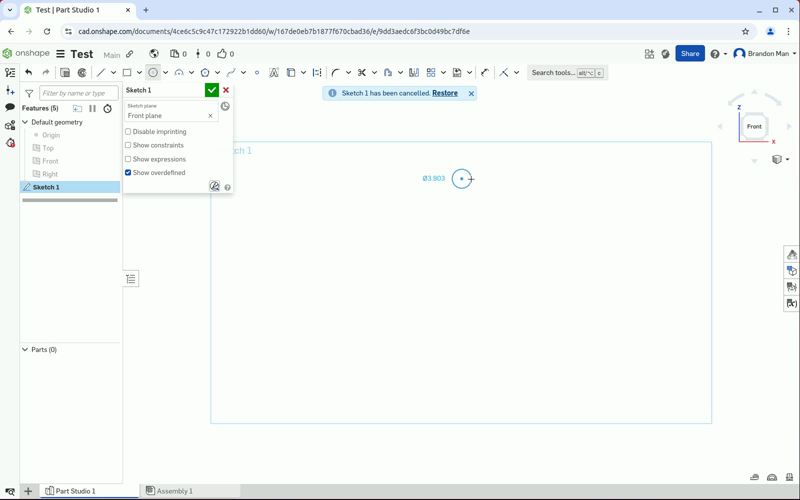
key(esc)
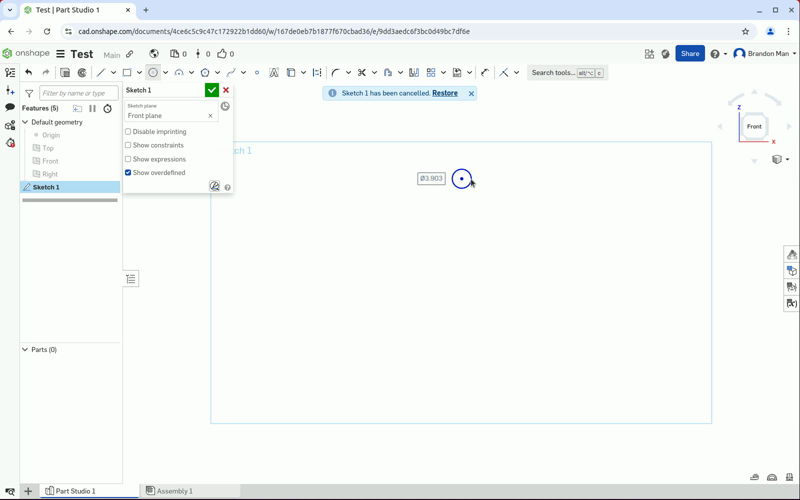
key(c)
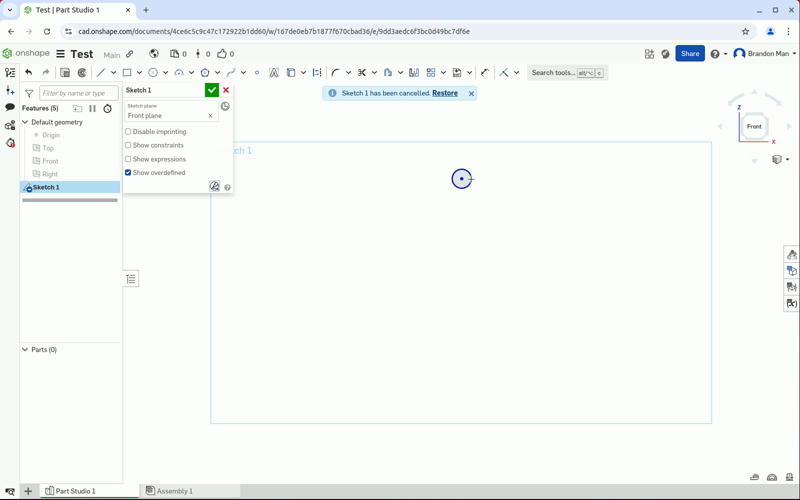
key_down(shift)
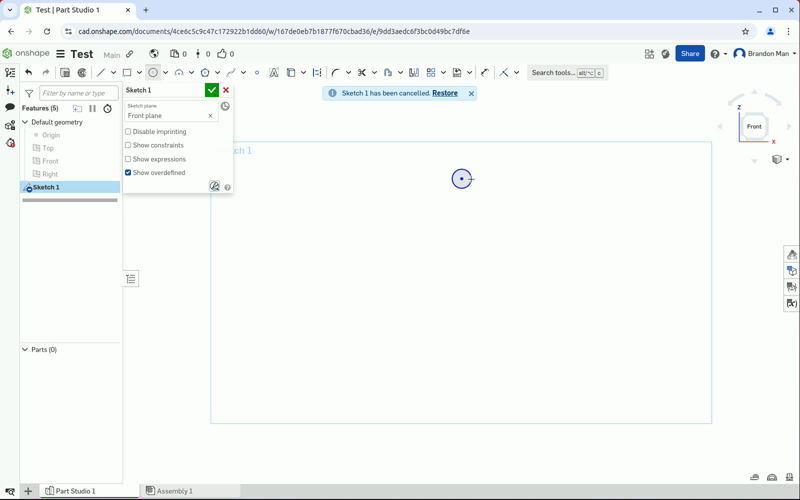
mouse_move(461, 178)
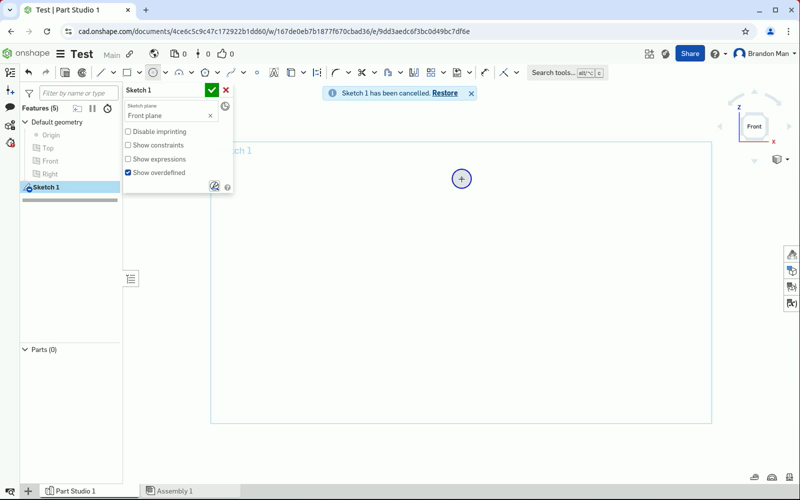
click(461, 178)
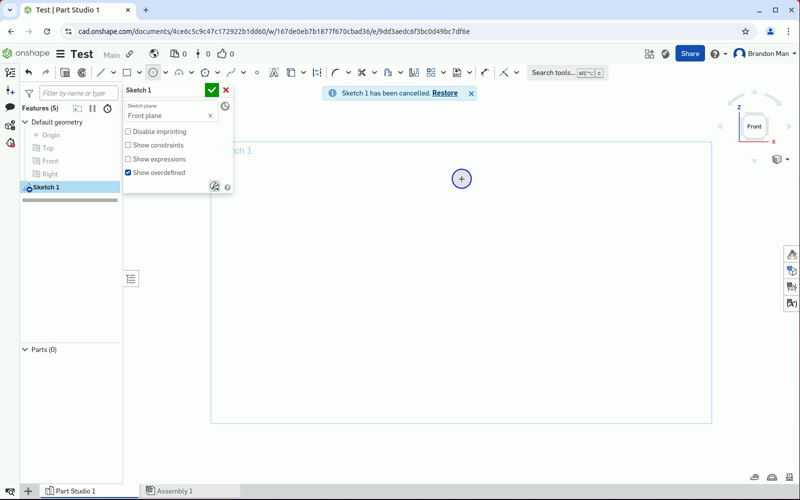
key_up(shift)
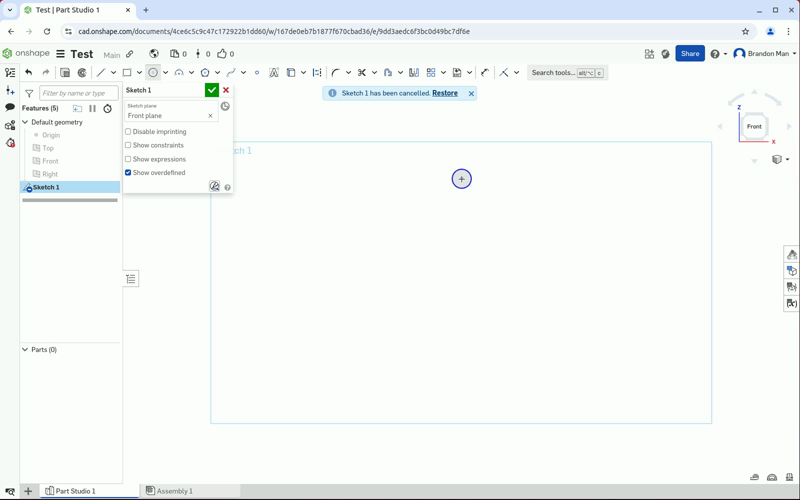
mouse_move(464, 178)
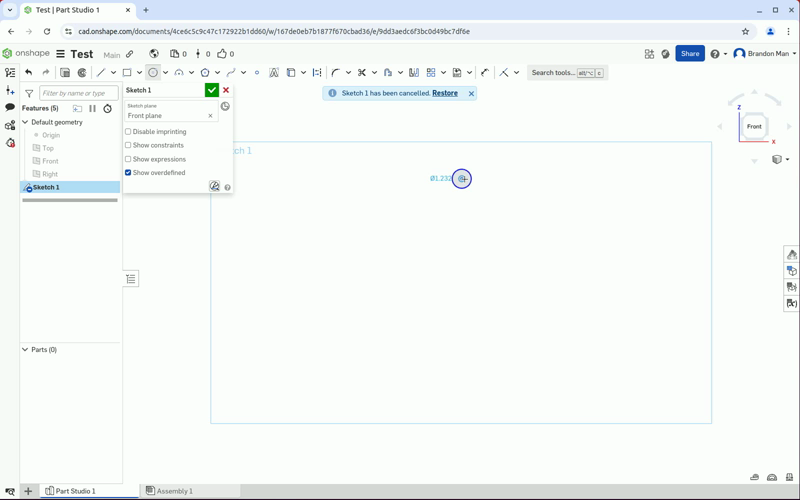
scroll(6)
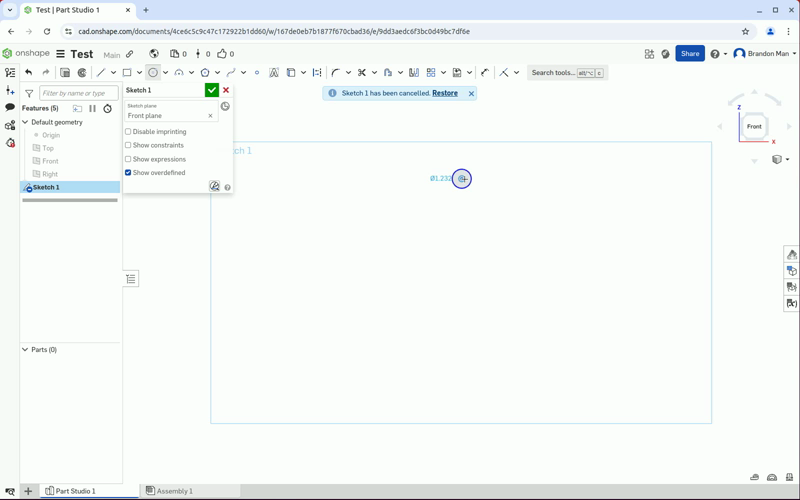
scroll(6)
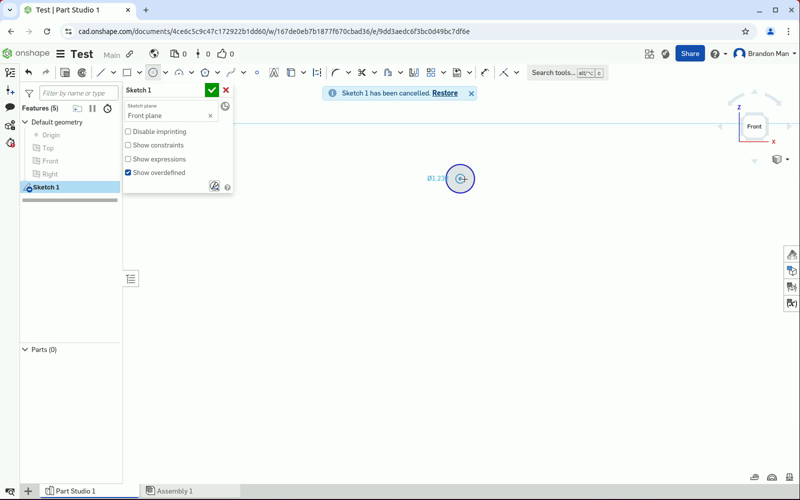
scroll(6)
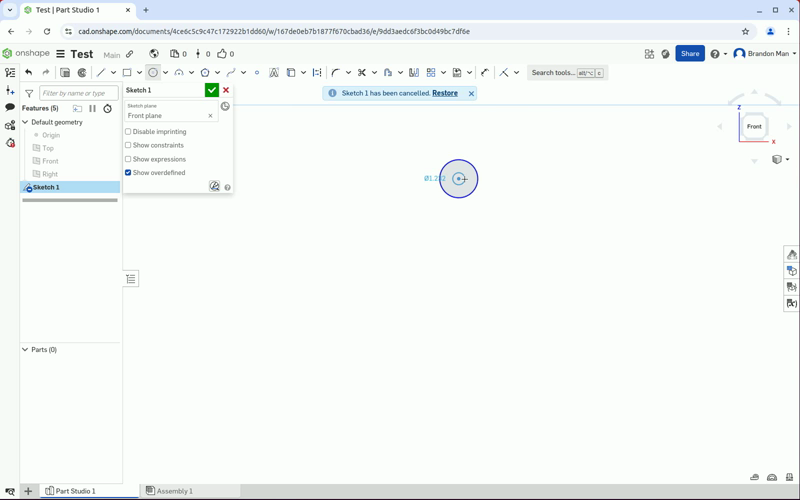
scroll(6)
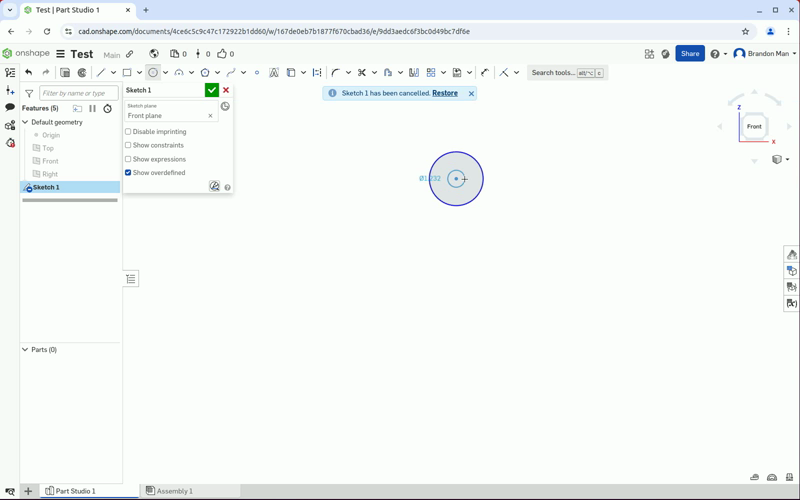
scroll(6)
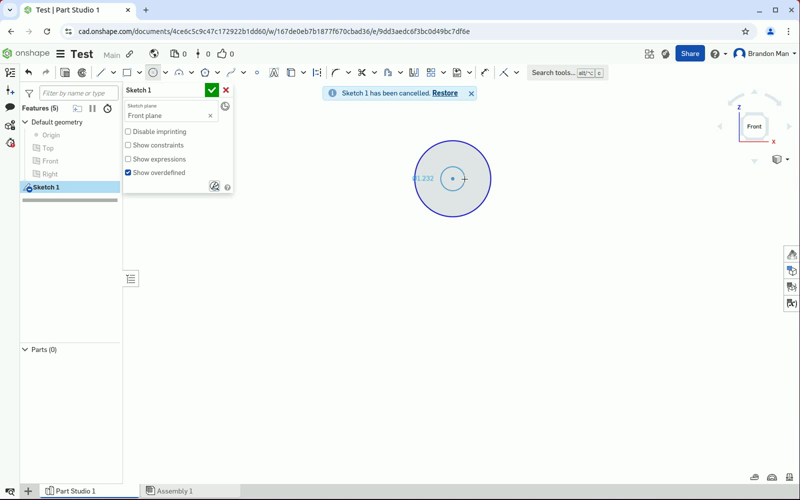
scroll(6)
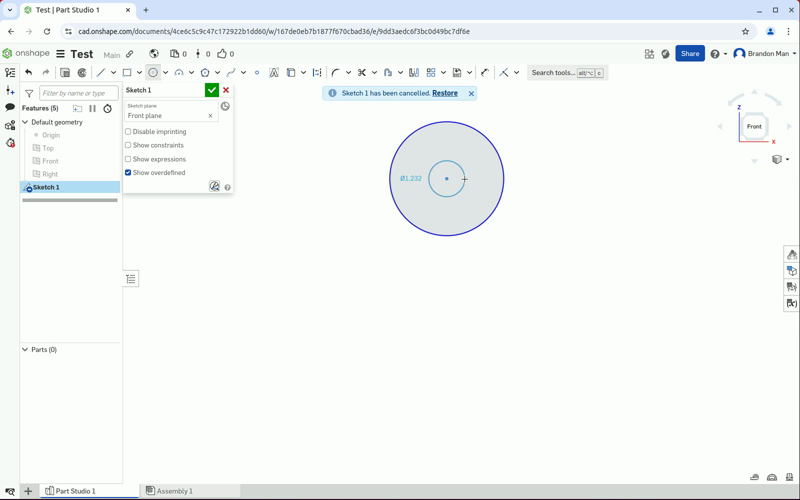
scroll(6)
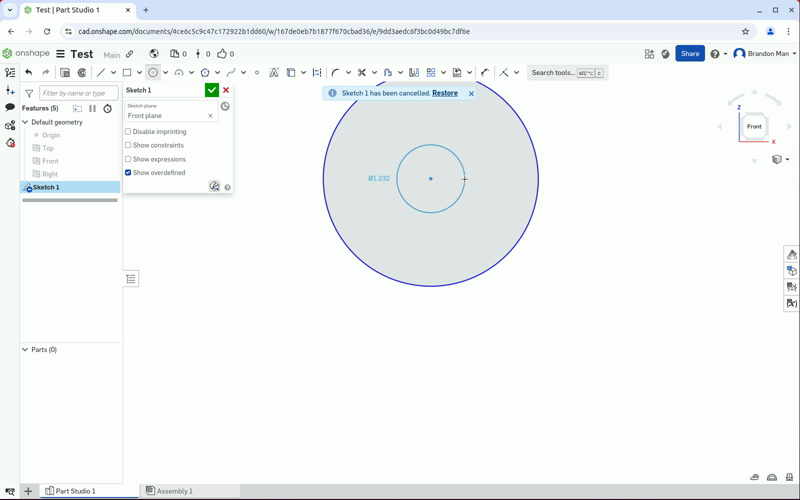
click(464, 178)
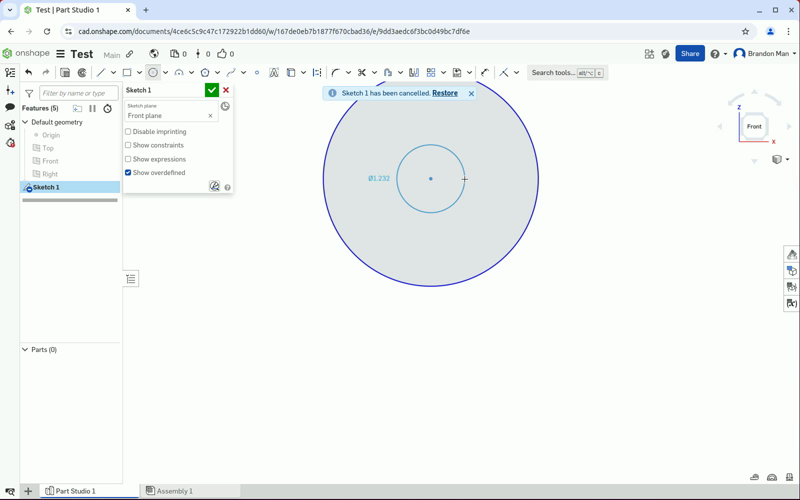
scroll(-6)
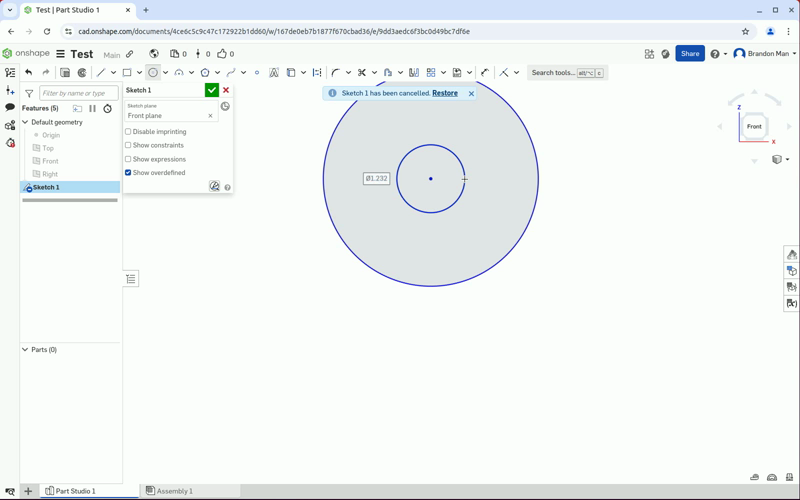
scroll(-6)
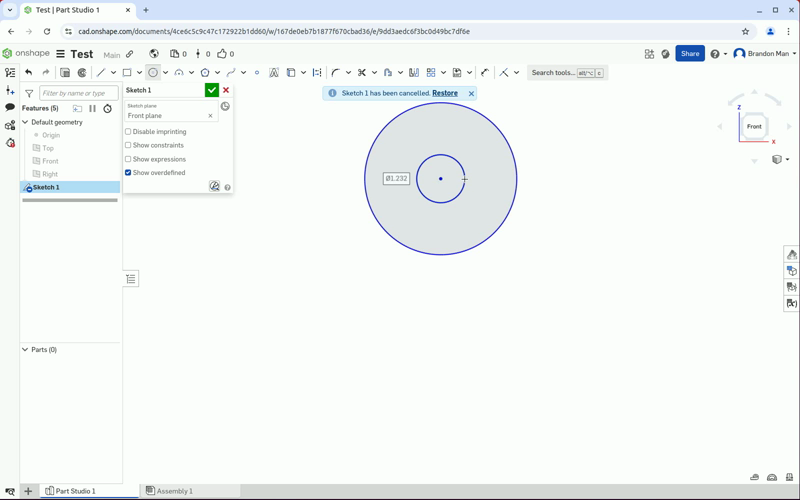
scroll(-6)
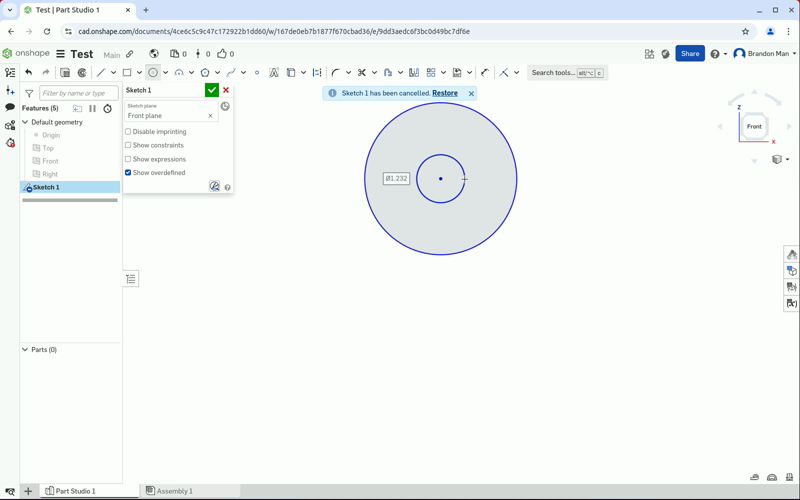
scroll(-6)
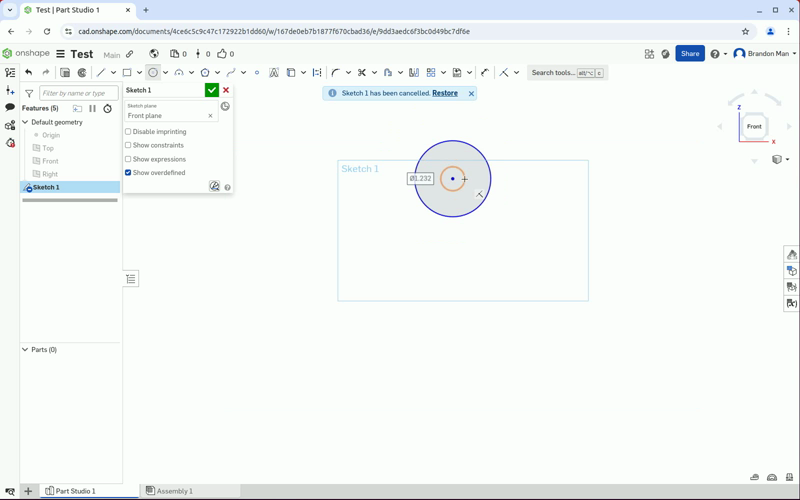
scroll(-6)
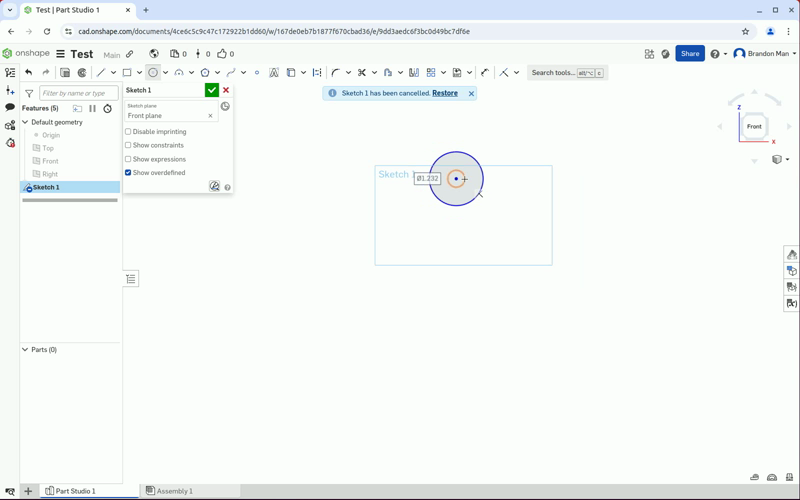
scroll(-6)
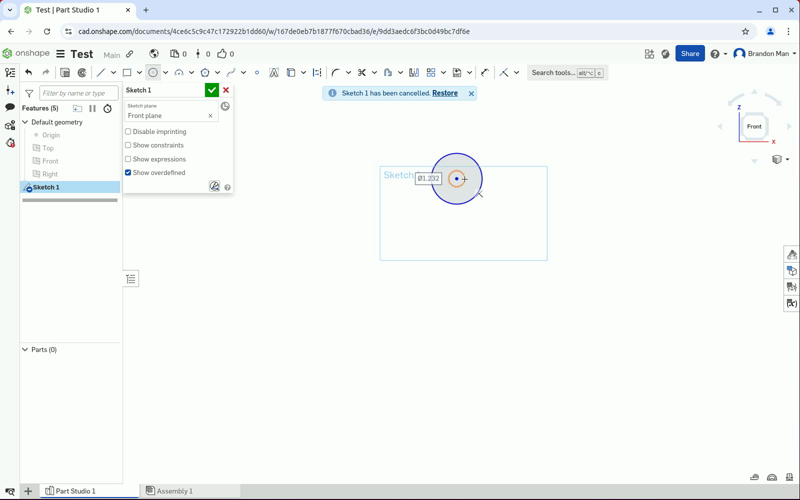
scroll(-6)
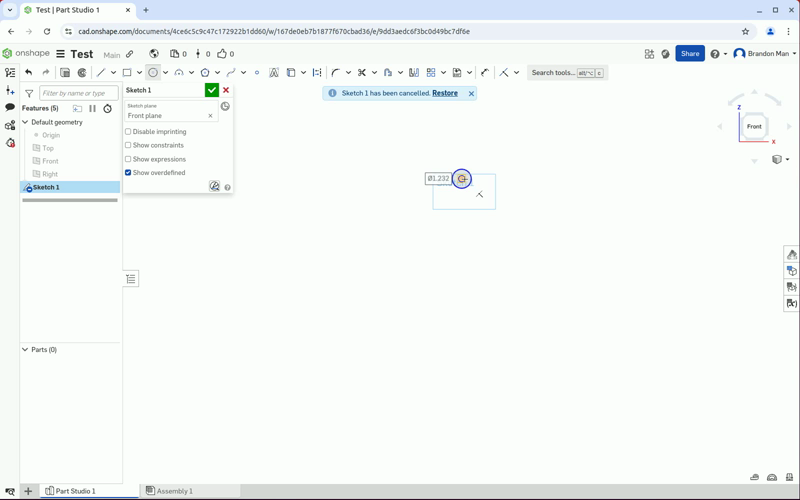
key(esc)
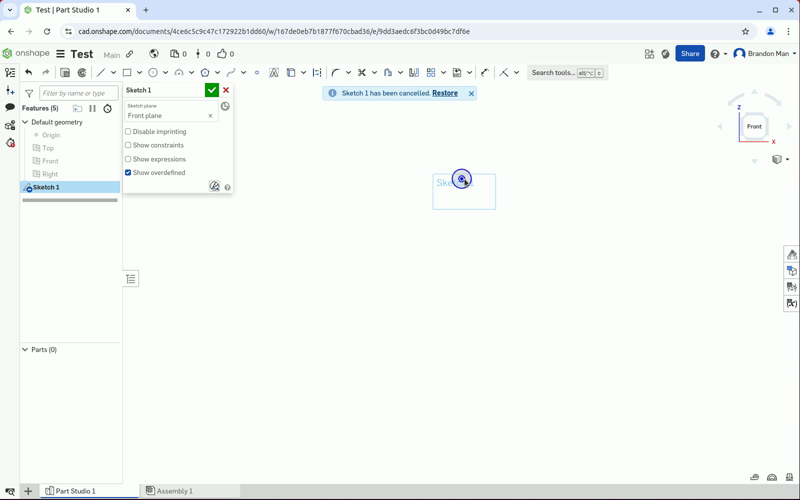
mouse_move(457, 182)
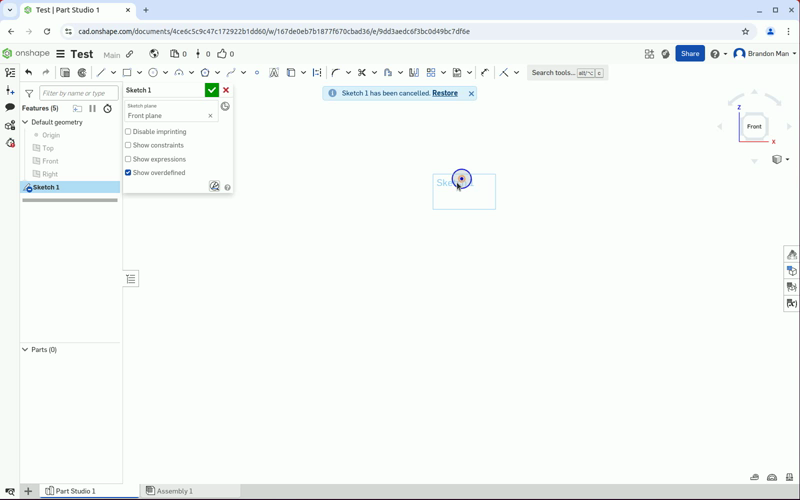
scroll(6)
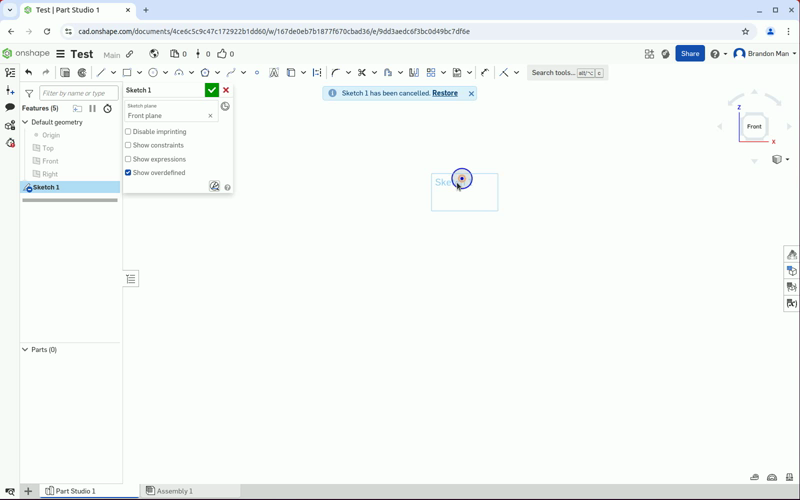
scroll(6)
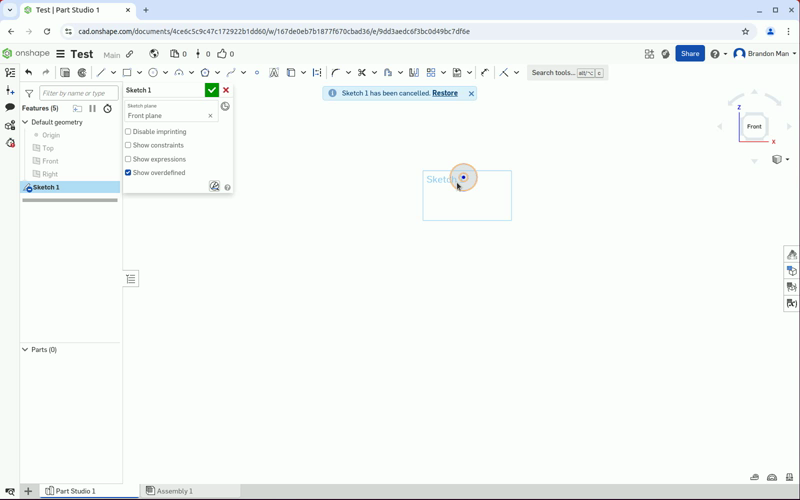
scroll(6)
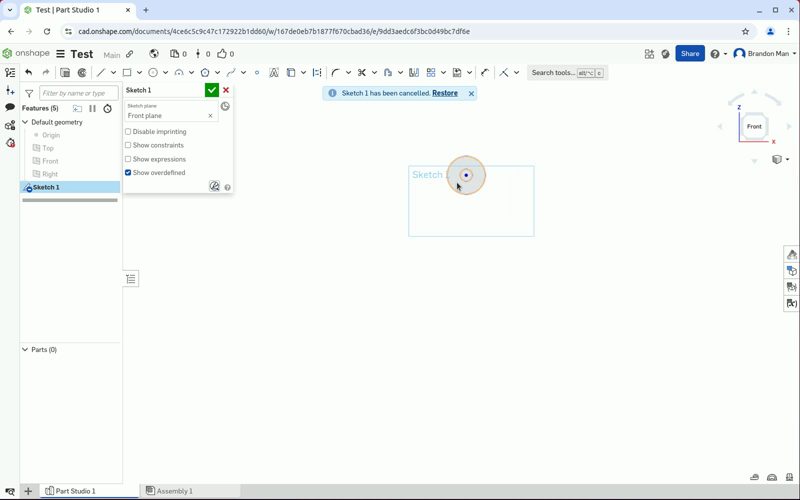
scroll(6)
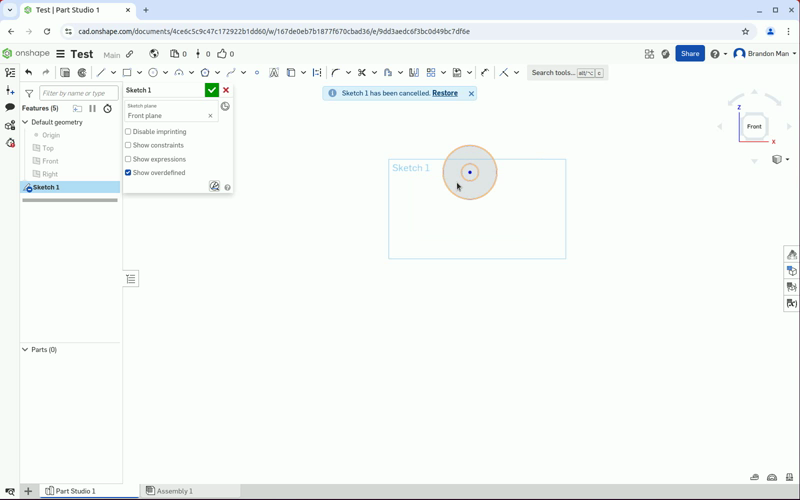
scroll(6)
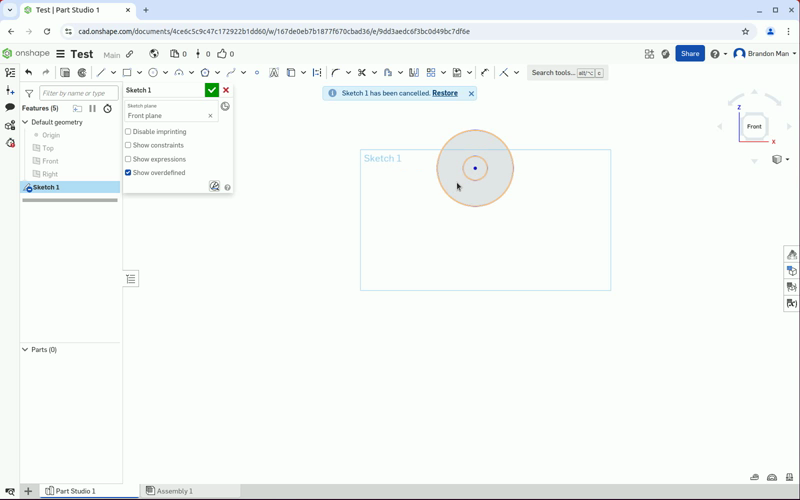
scroll(6)
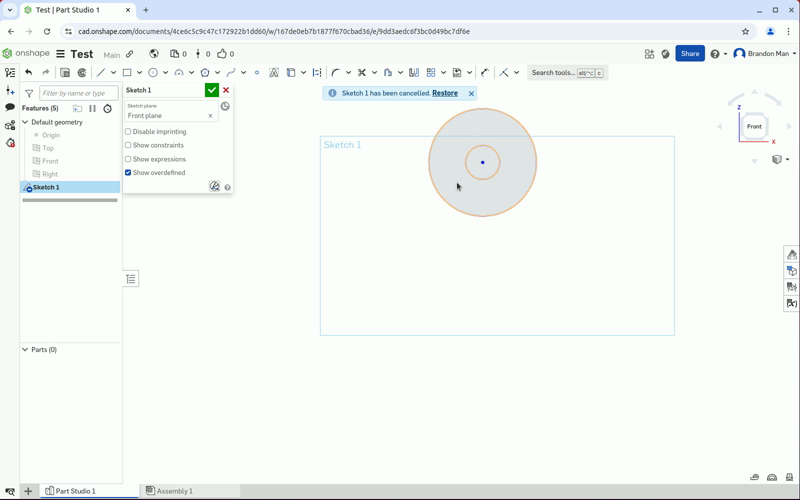
scroll(6)
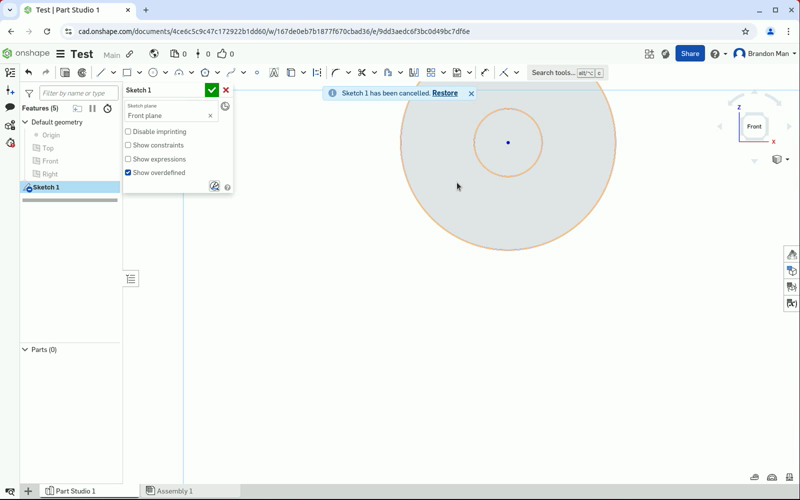
click(457, 182)
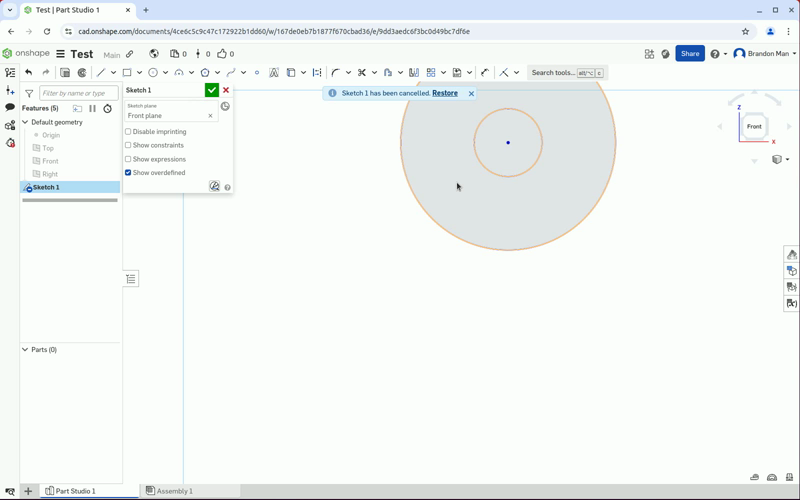
scroll(-6)
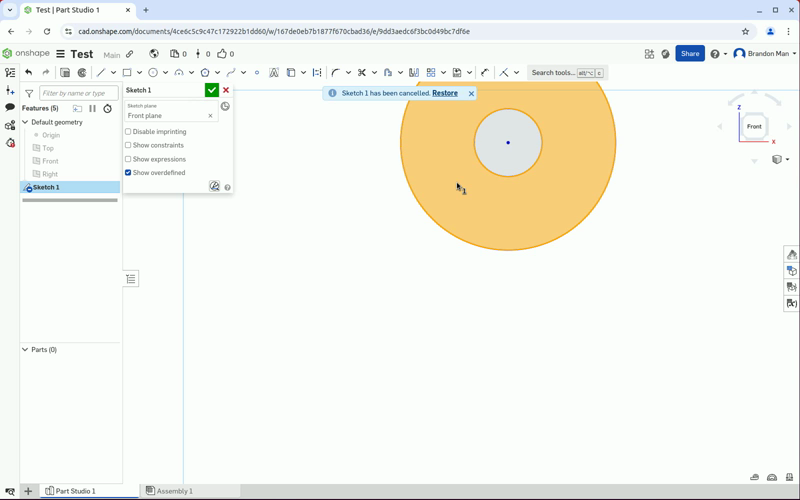
scroll(-6)
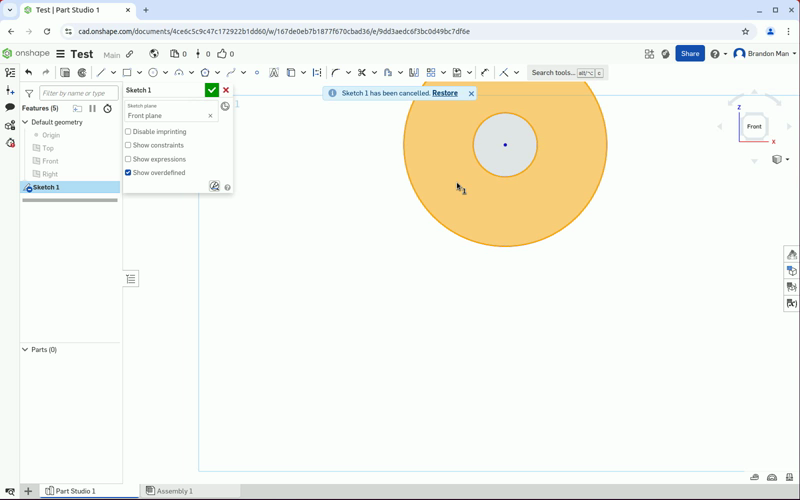
scroll(-6)
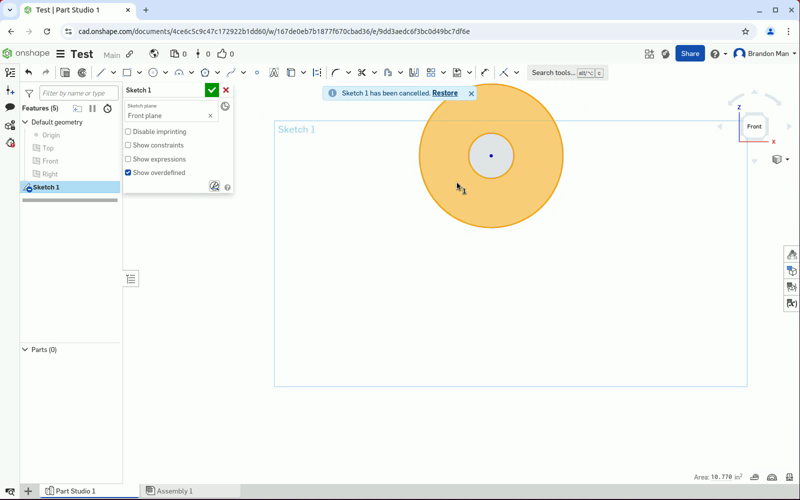
scroll(-6)
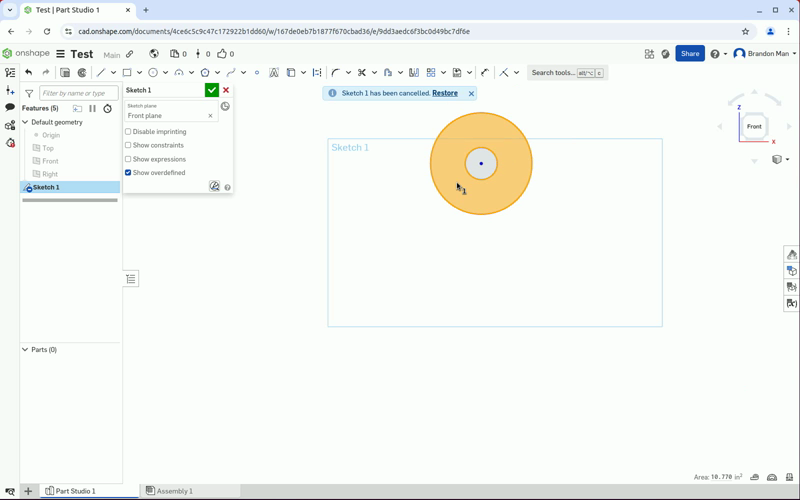
scroll(-6)
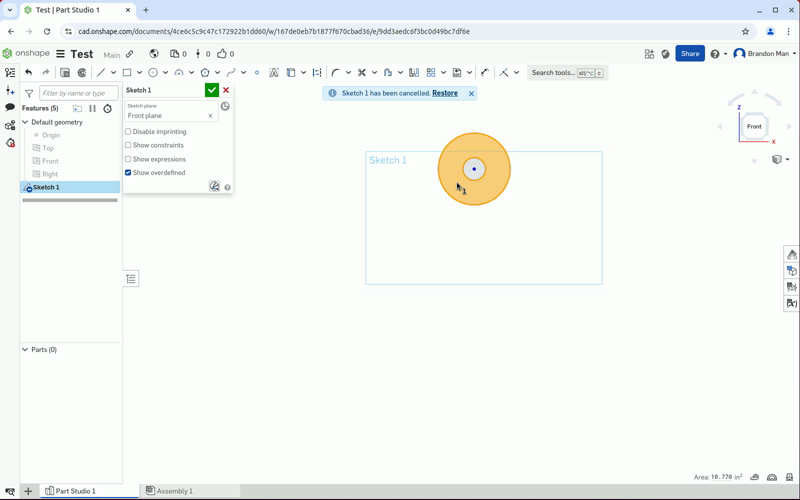
scroll(-6)
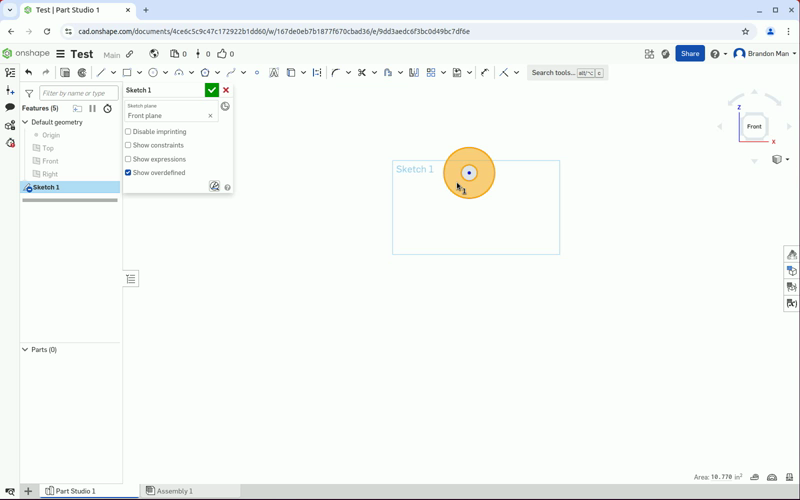
scroll(-6)
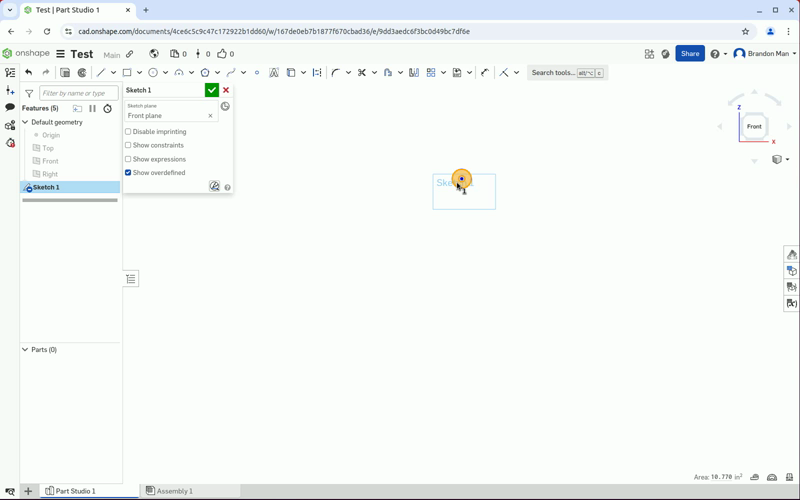
mouse_move(73, 352)
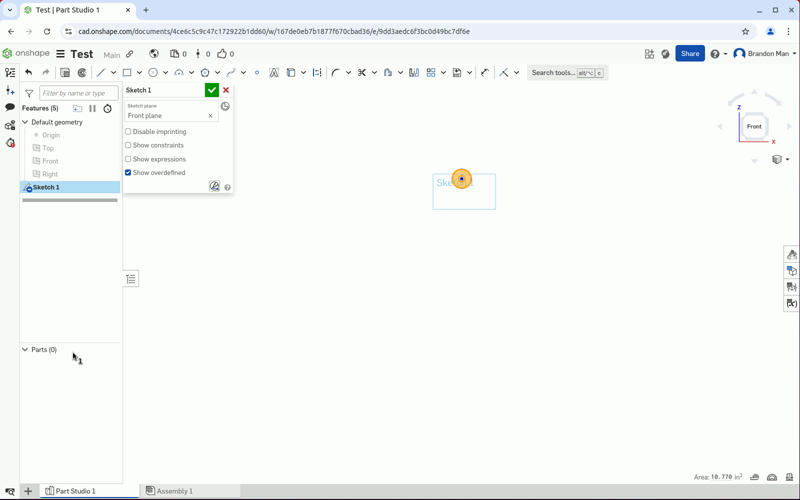
key(shift+y)
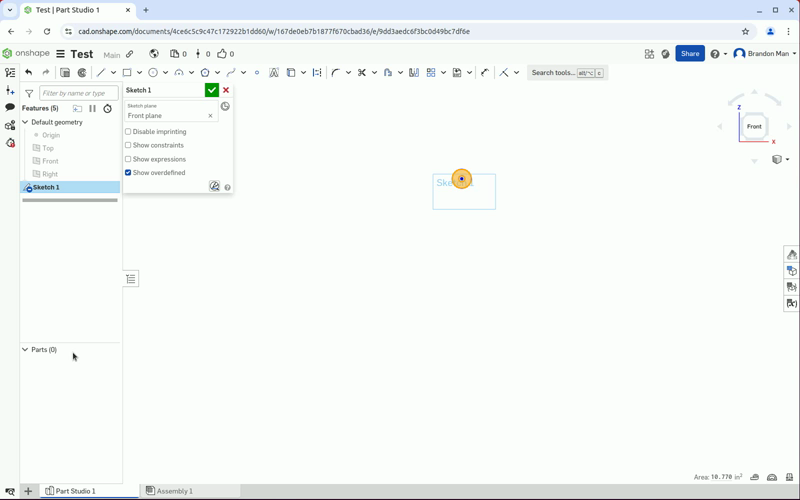
key(shift+e)
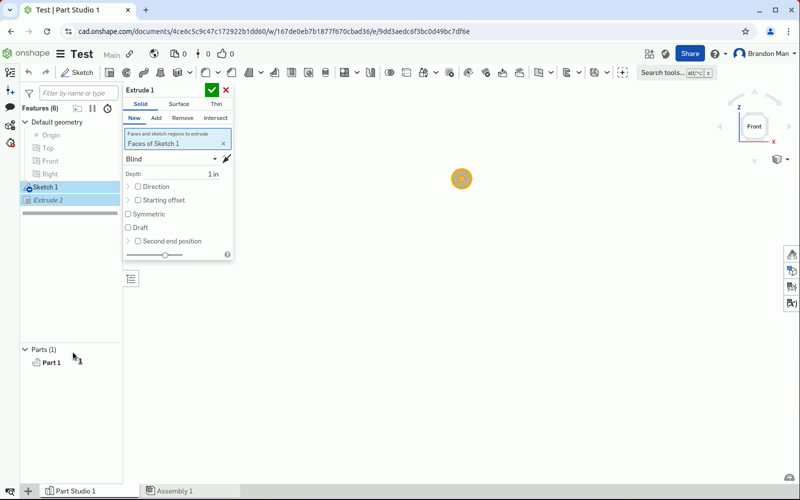
mouse_move(143, 106)
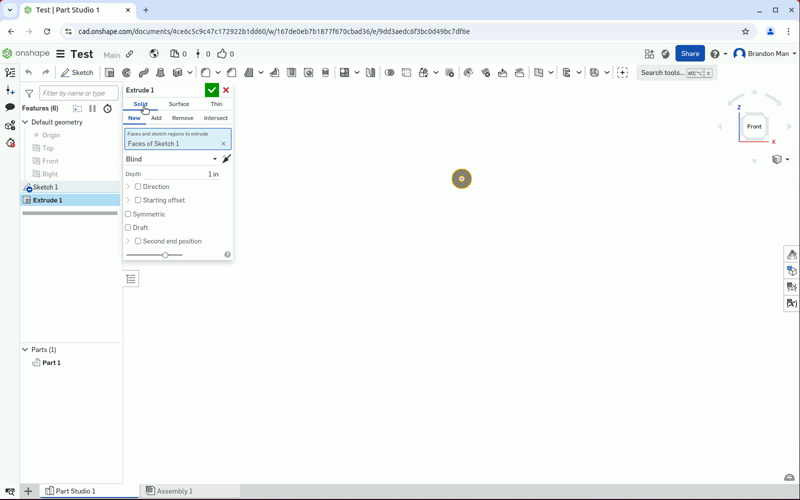
click(143, 106)
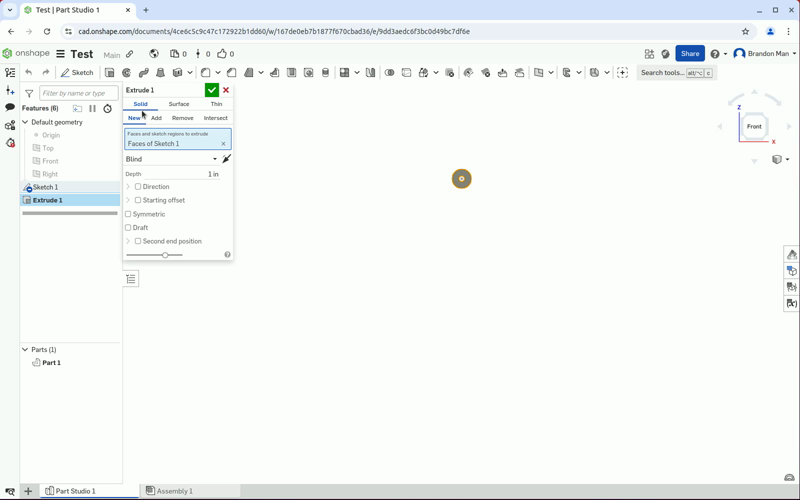
mouse_move(137, 120)
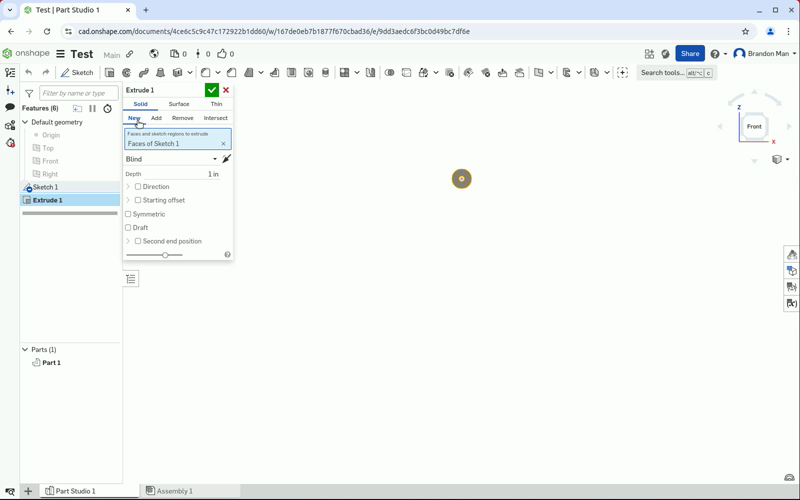
click(137, 120)
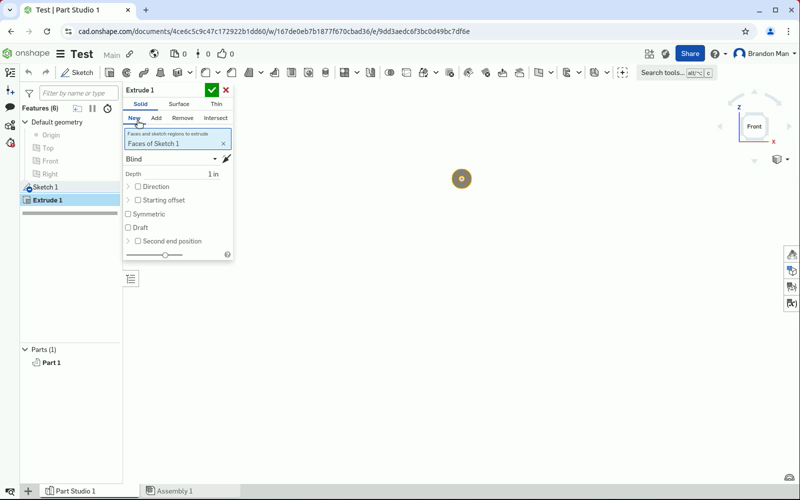
key(tab, 4)
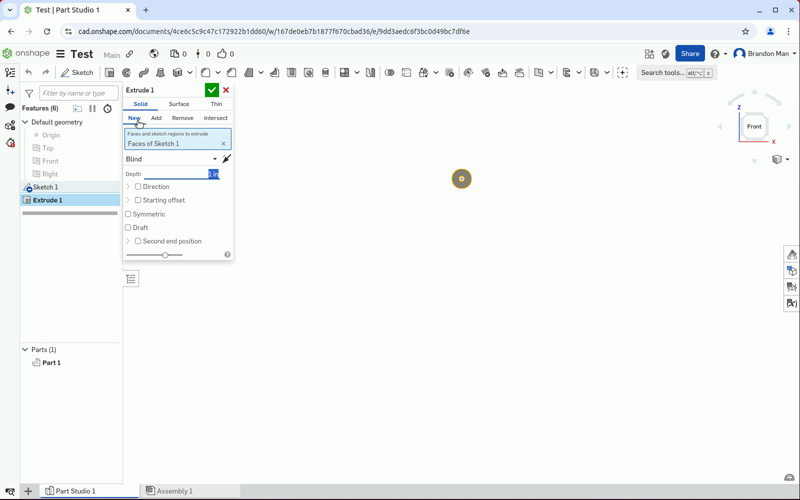
text(0.481)
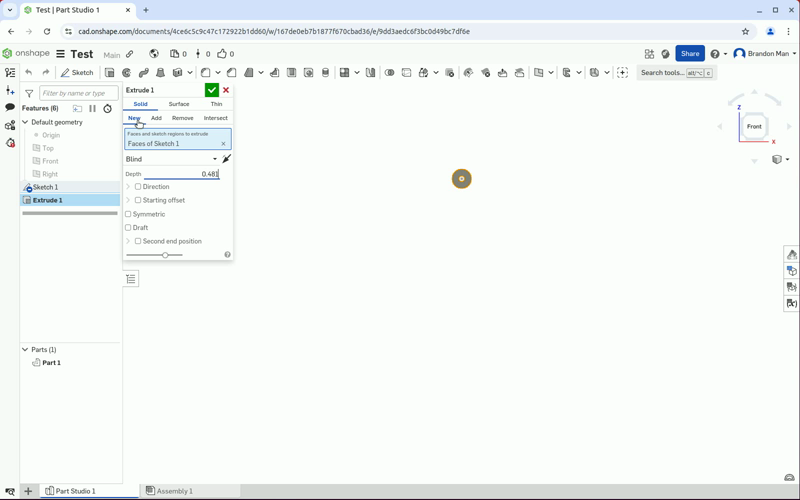
key(enter)
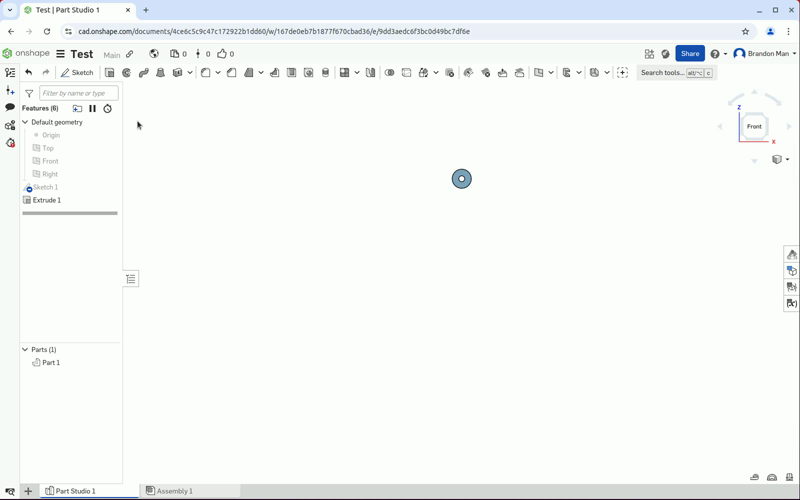
key(shift+h)
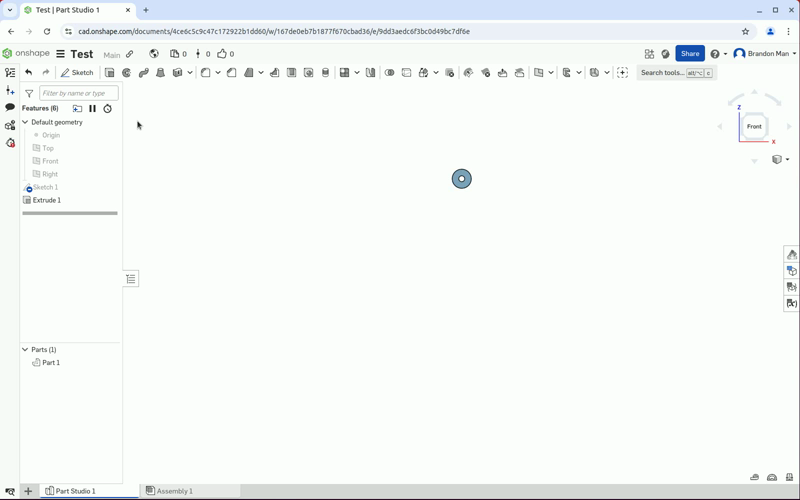
key(shift+h)
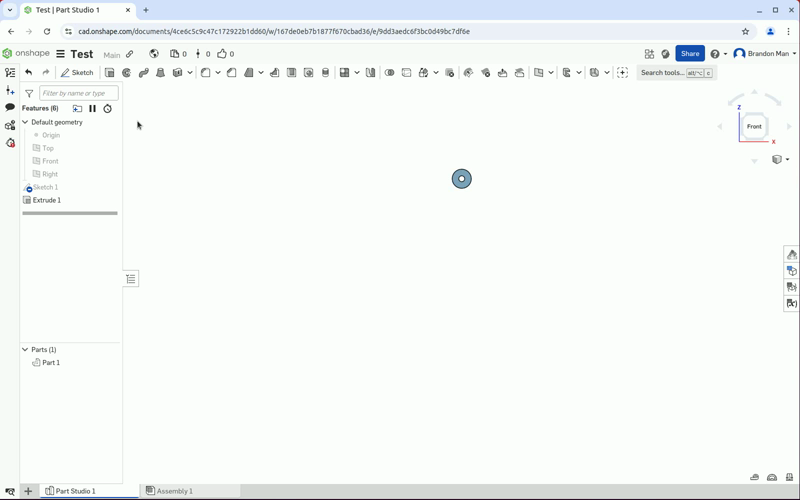
mouse_move(73, 189)
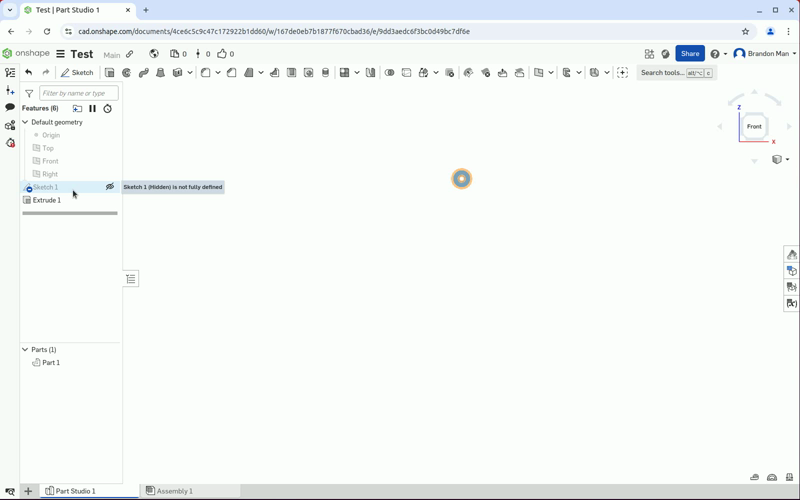
click(73, 189)
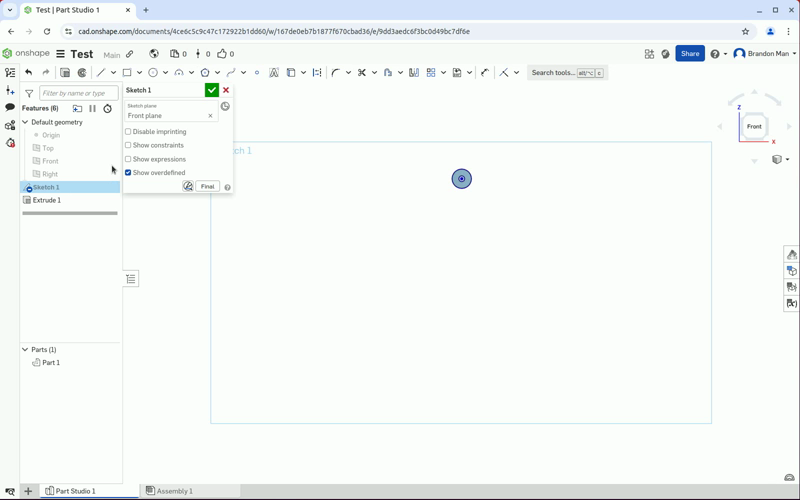
mouse_move(229, 92)
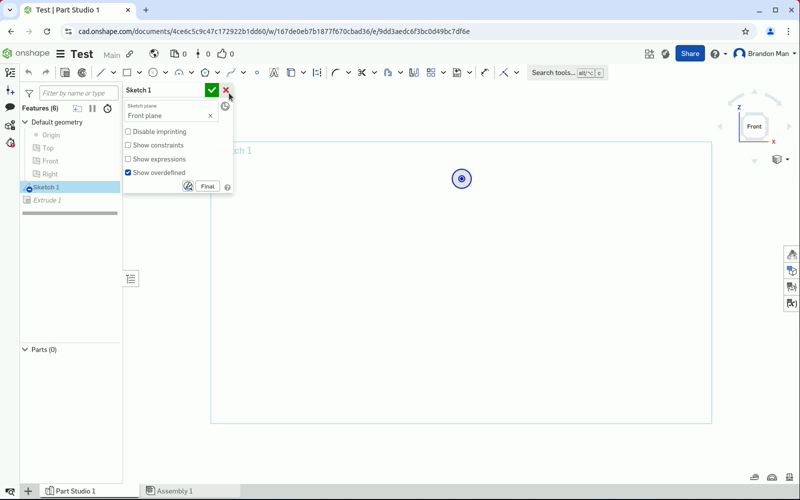
click(229, 92)
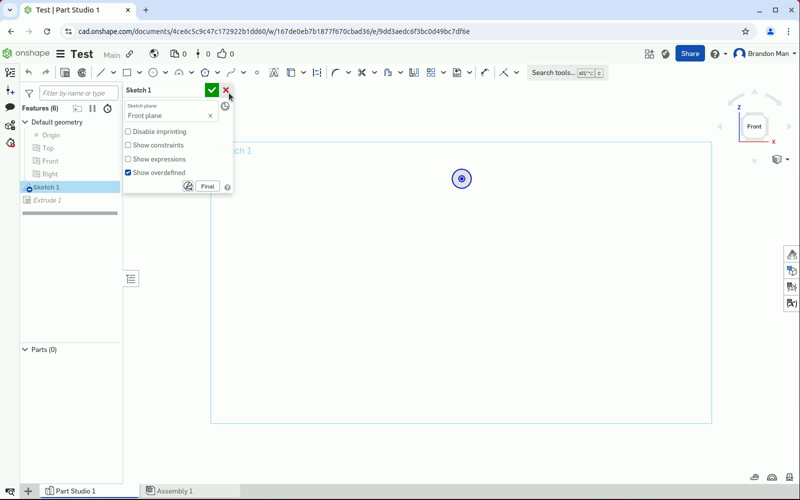
key(shift+s)
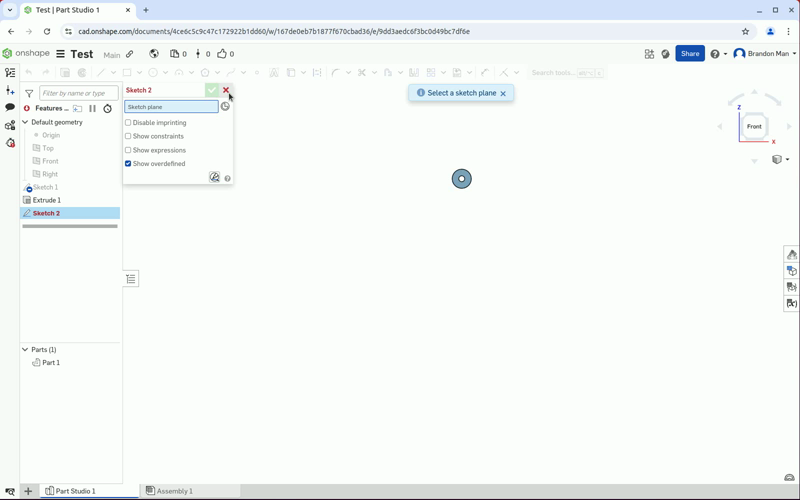
mouse_move(73, 163)
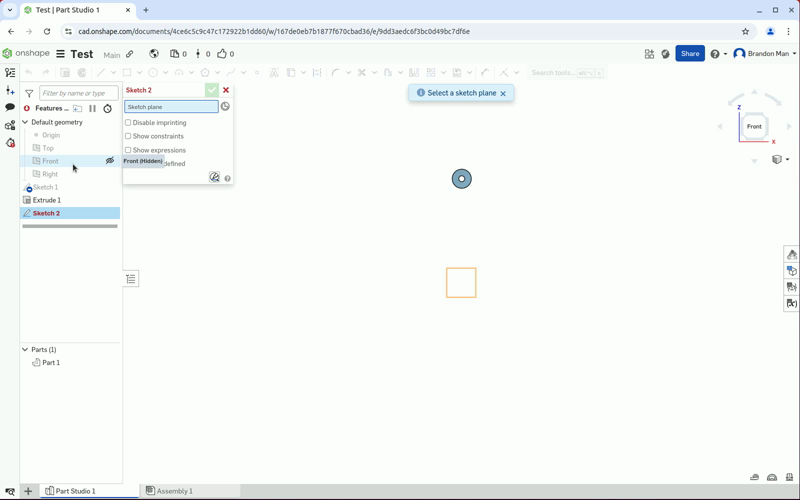
click(73, 163)
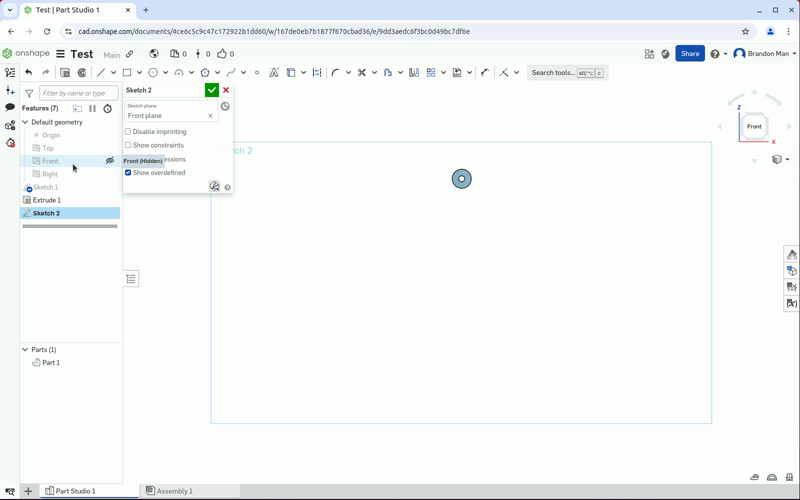
mouse_move(73, 352)
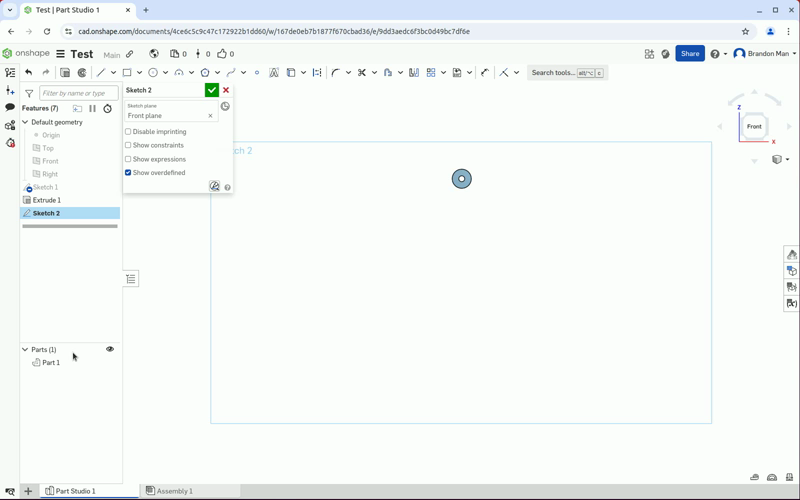
key(y)
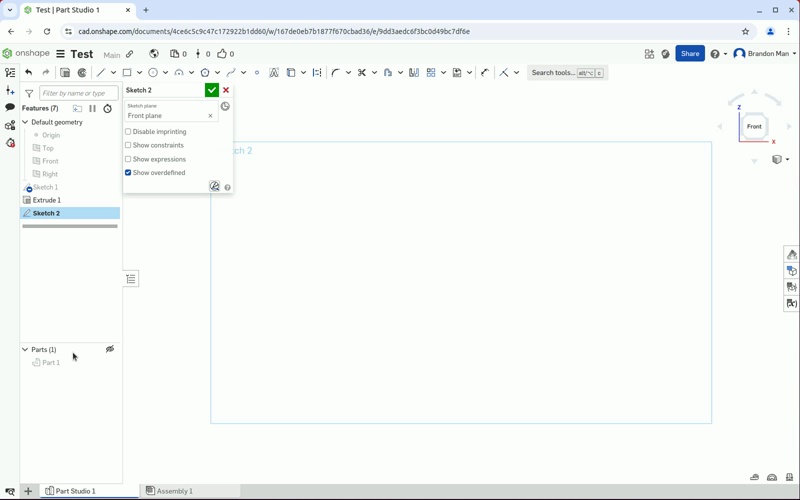
key(a)
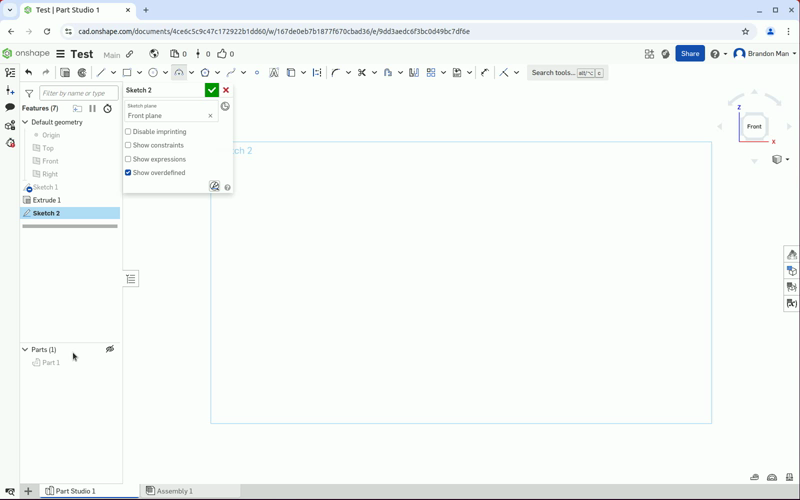
key_down(shift)
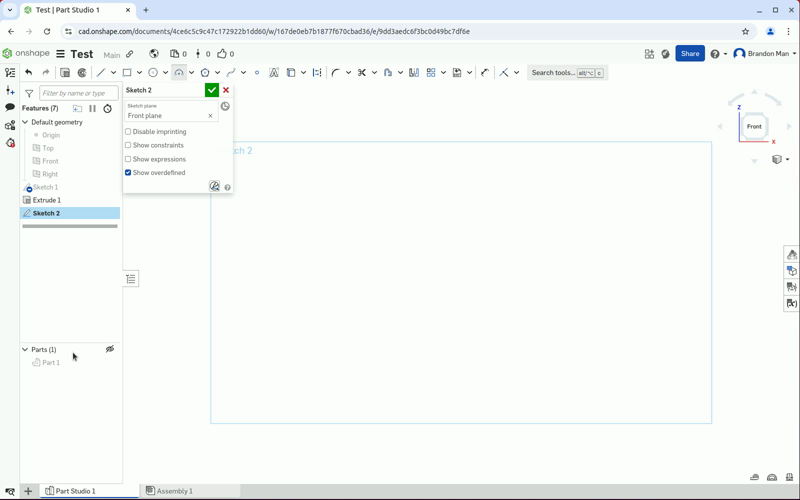
mouse_move(446, 223)
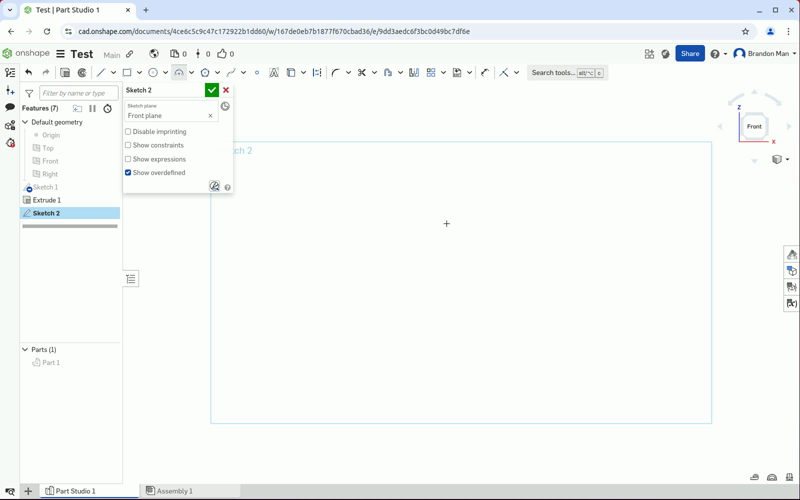
click(446, 223)
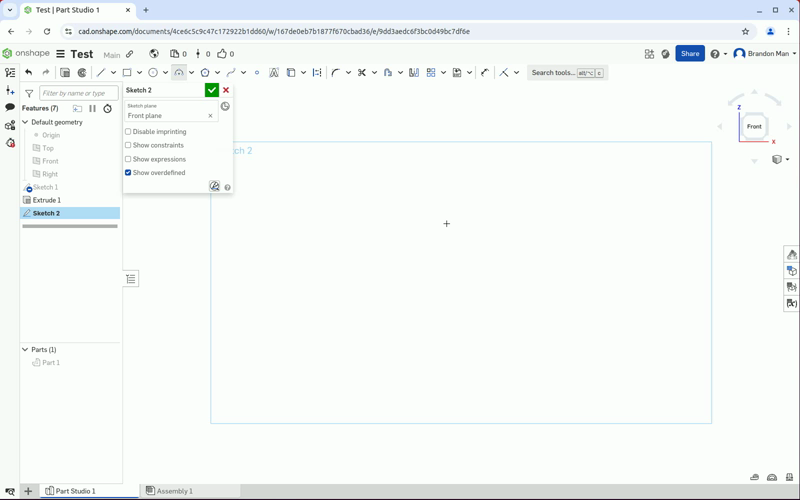
key_up(shift)
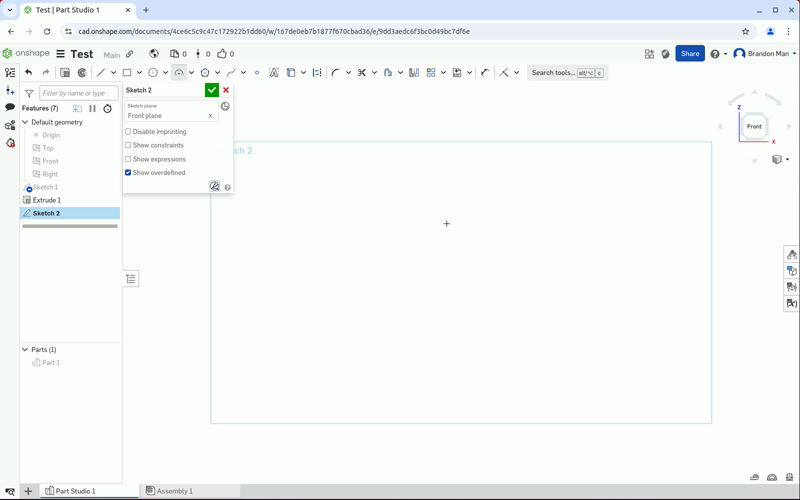
key_down(shift)
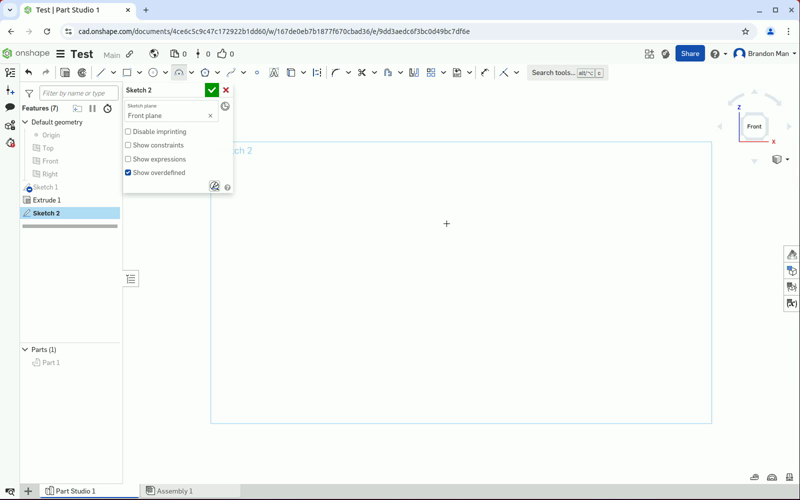
mouse_move(475, 223)
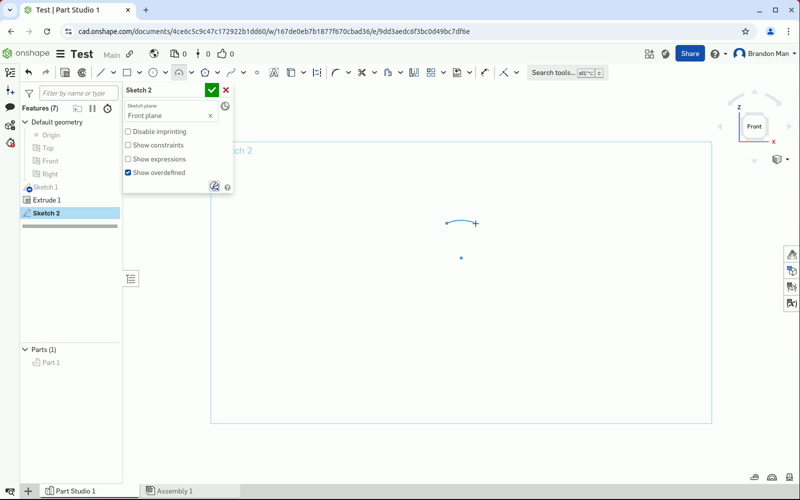
click(475, 223)
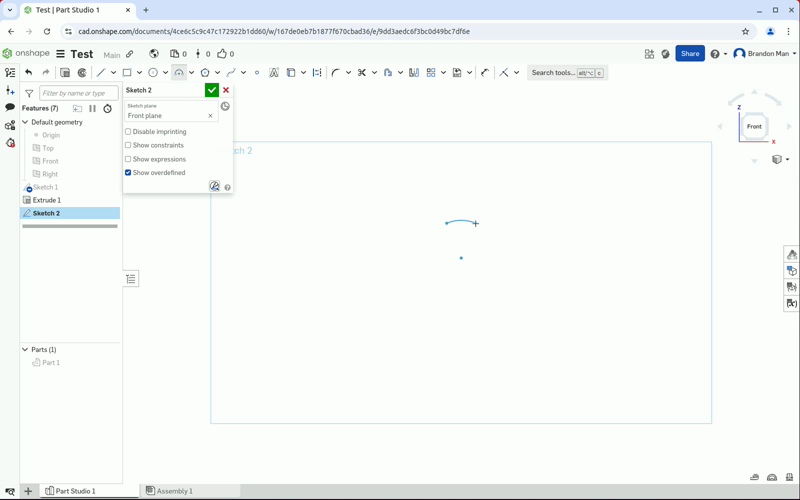
mouse_move(461, 210)
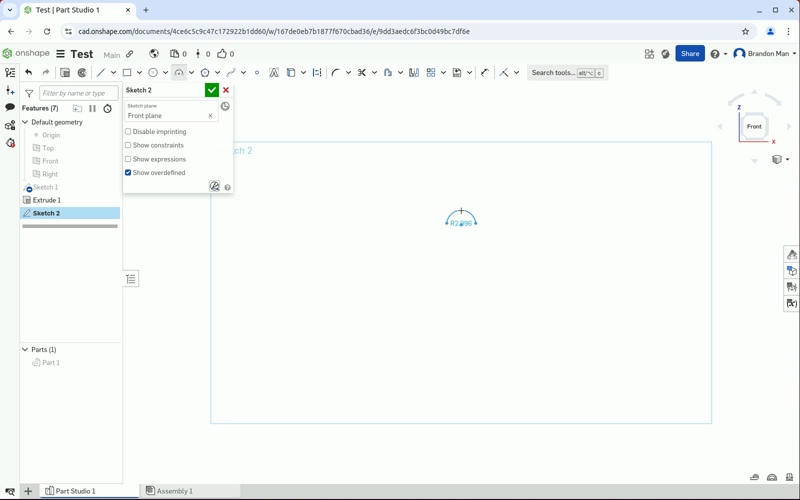
click(461, 210)
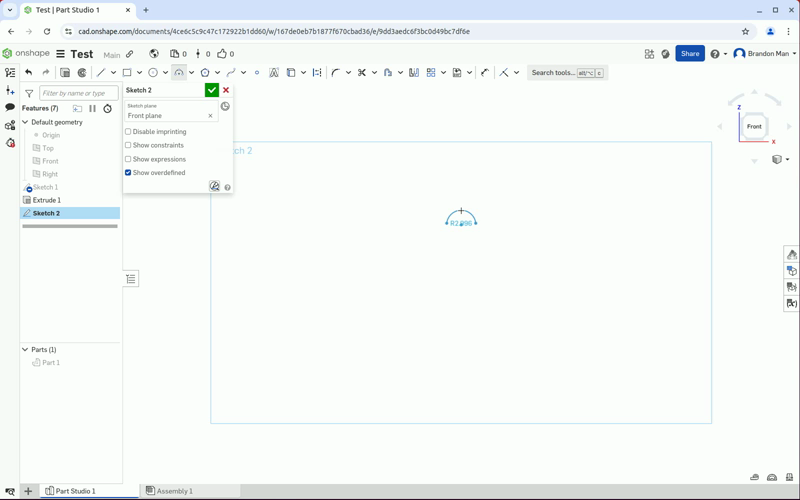
key_up(shift)
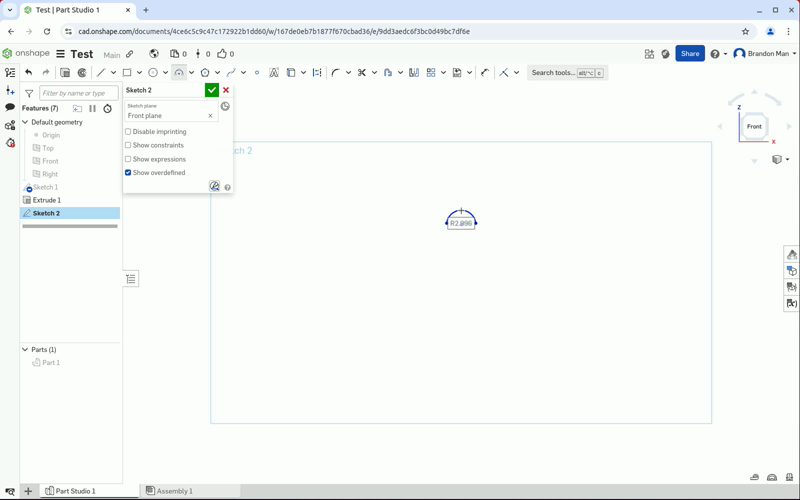
key(esc)
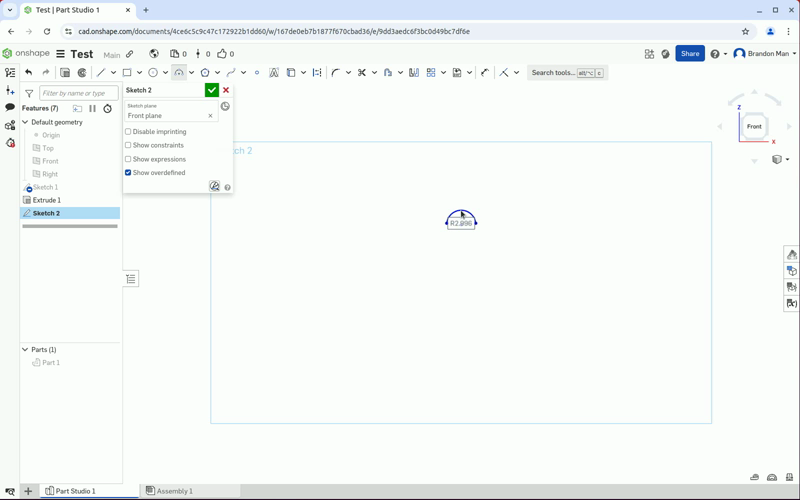
key(l)
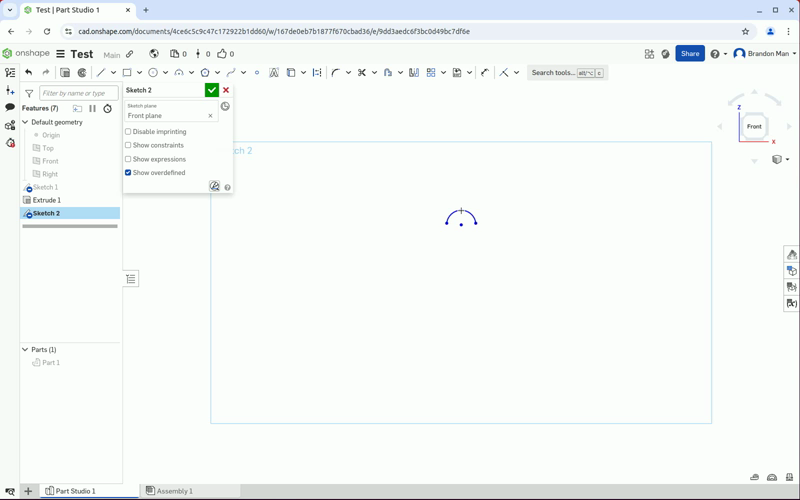
mouse_move(475, 223)
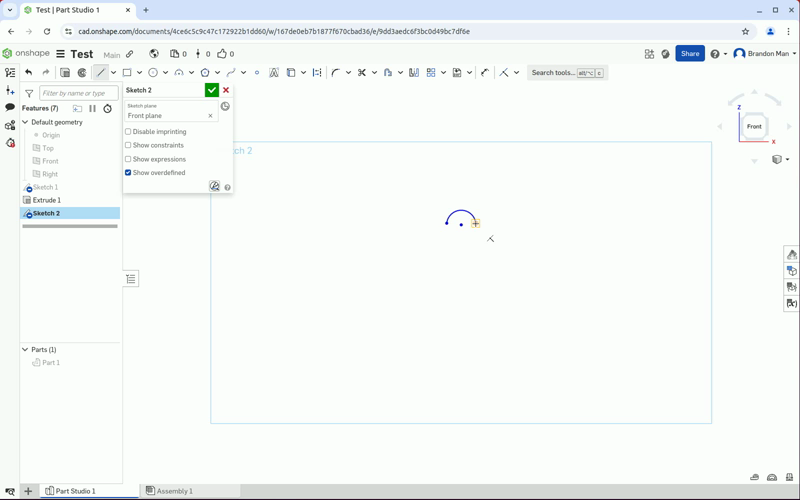
click(475, 223)
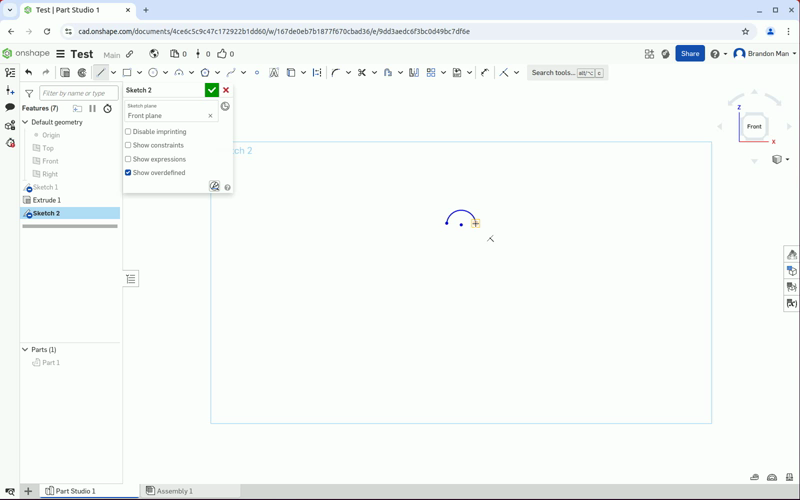
key_down(shift)
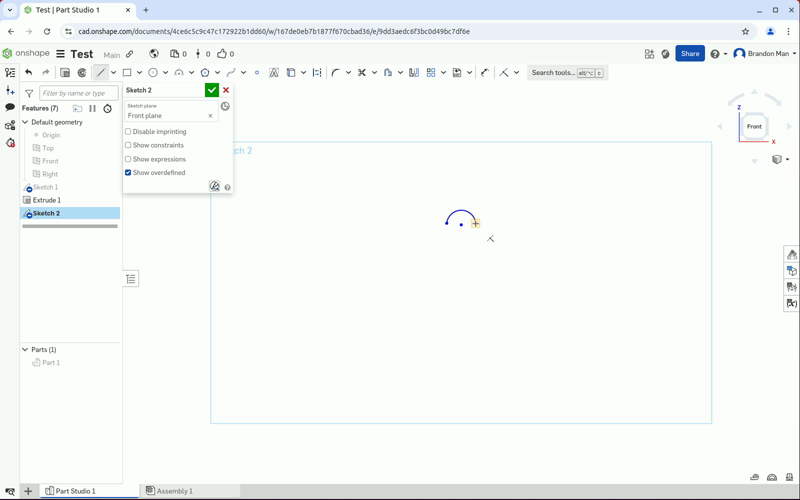
mouse_move(505, 223)
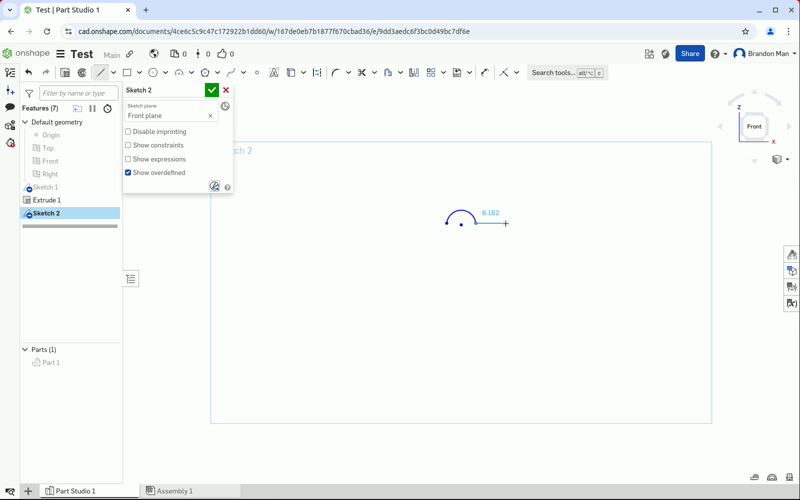
mouse_move(470, 177)
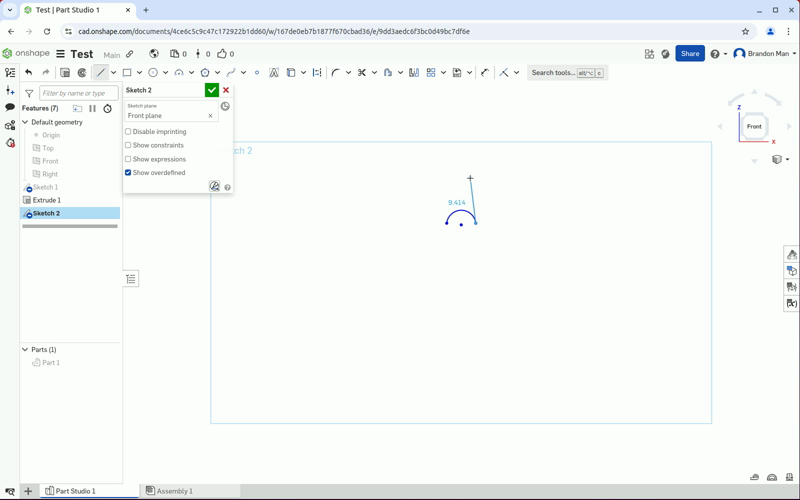
click(470, 177)
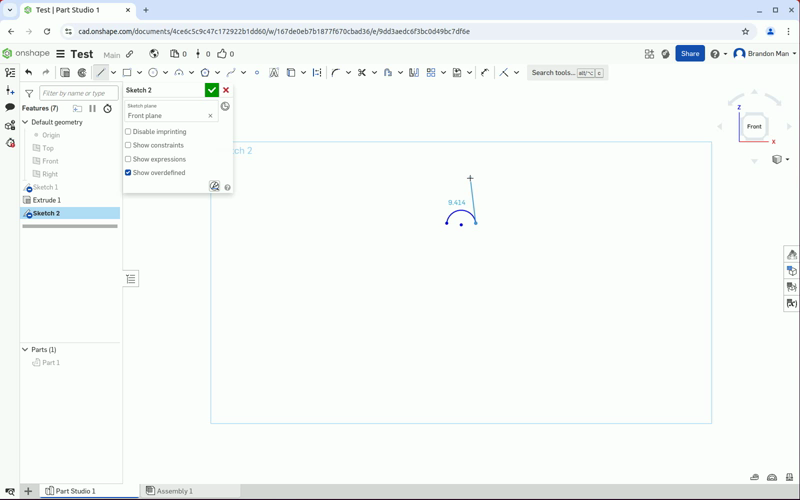
key_up(shift)
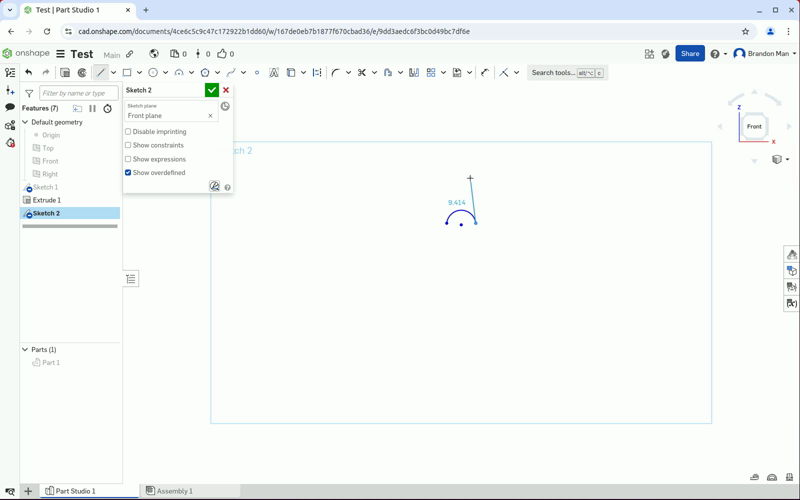
key(esc)
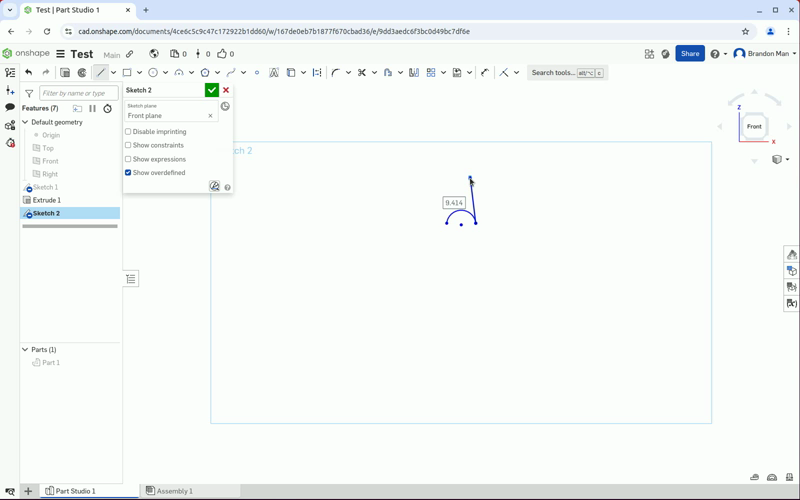
key(a)
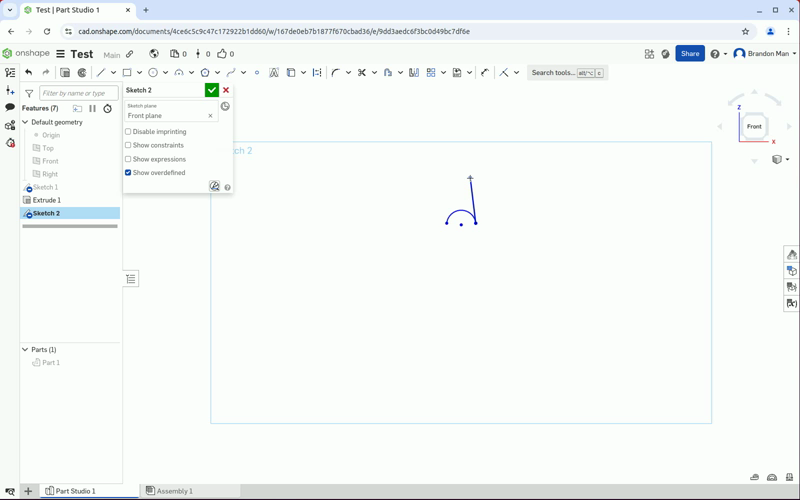
mouse_move(470, 177)
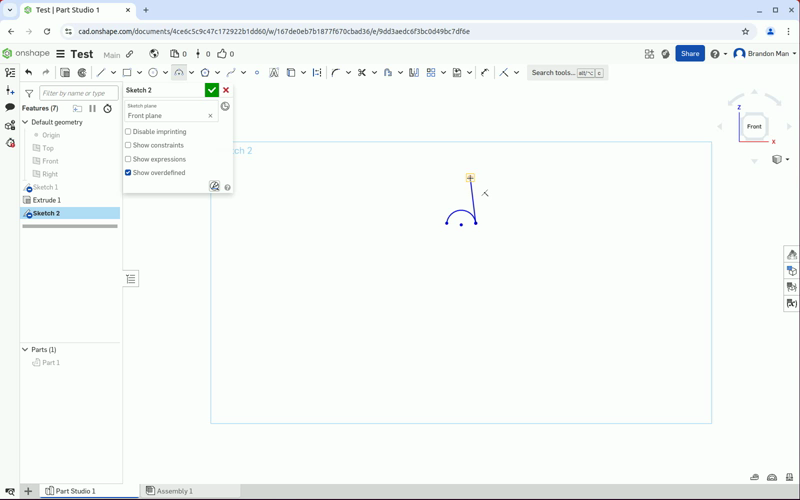
click(470, 177)
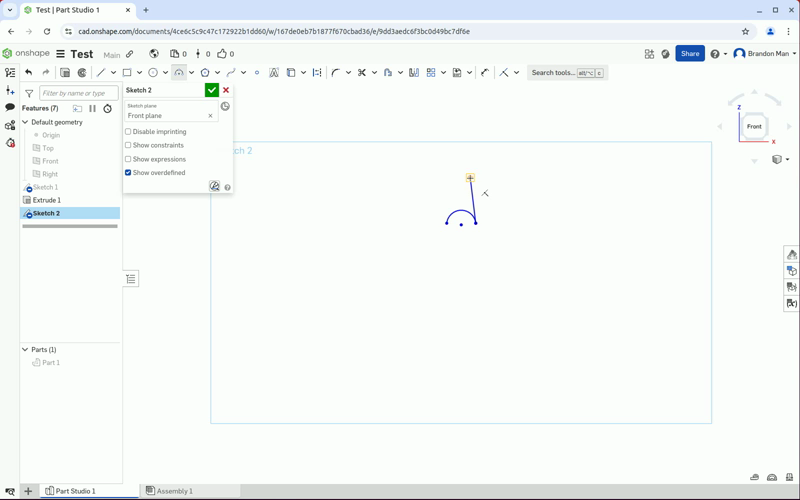
key_down(shift)
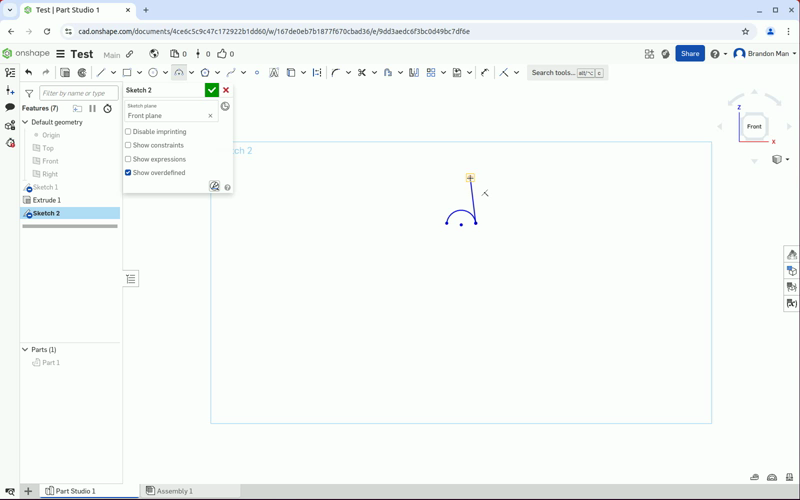
mouse_move(452, 177)
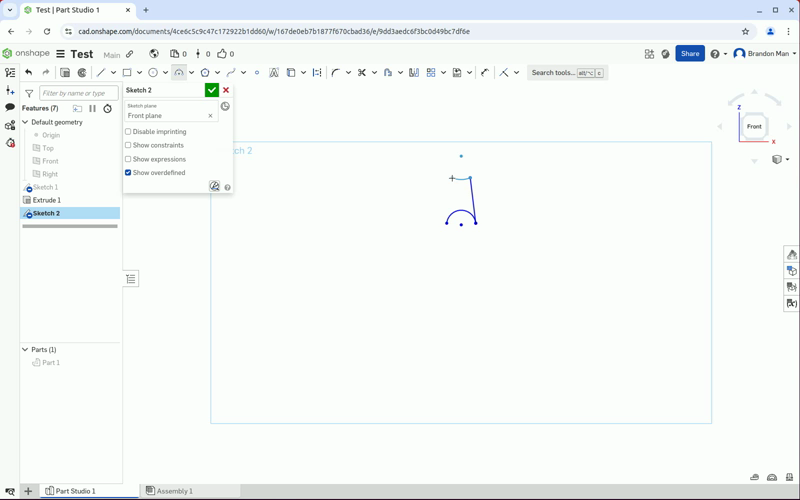
click(452, 177)
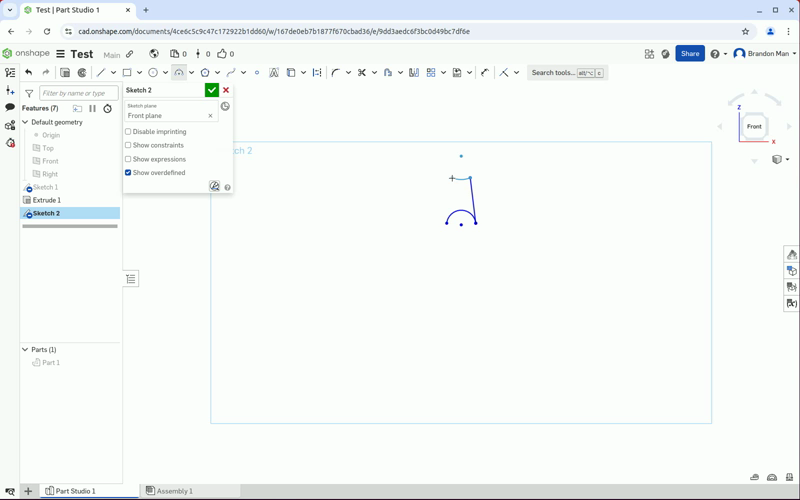
mouse_move(461, 186)
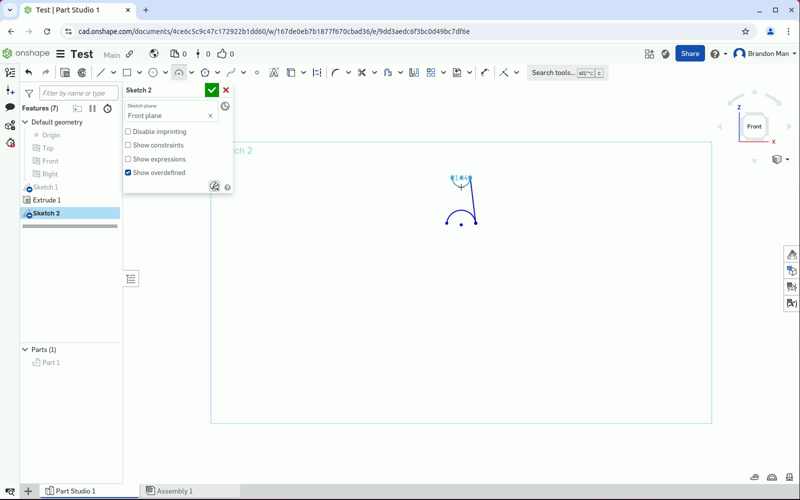
click(461, 186)
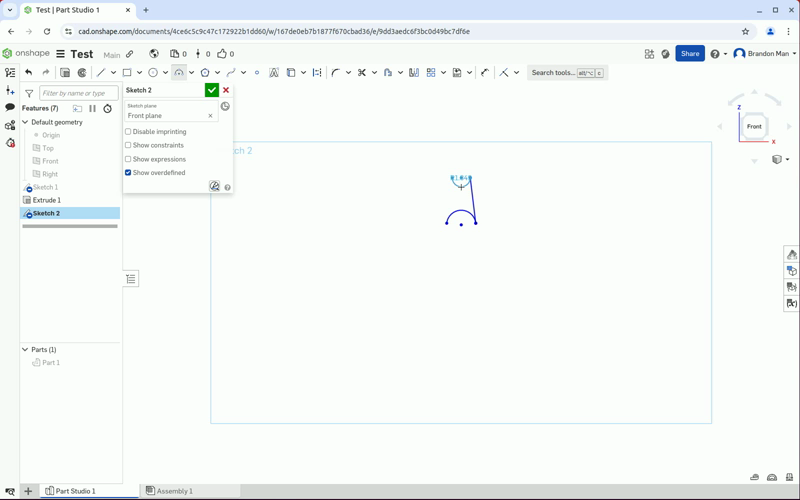
key_up(shift)
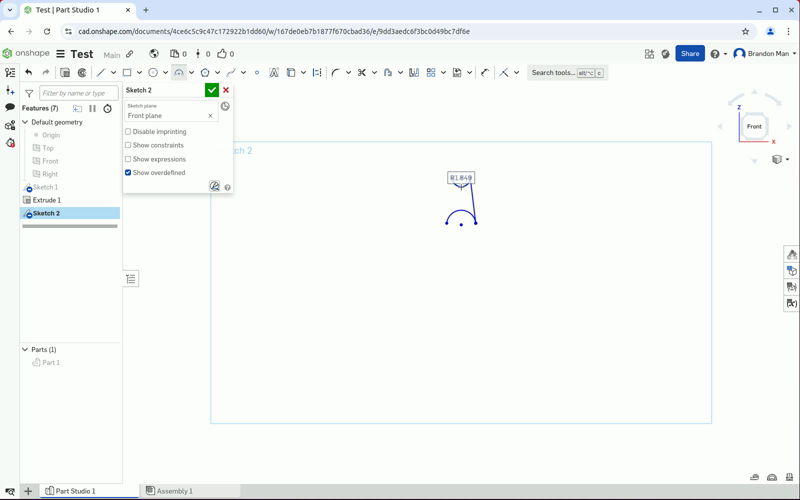
key(esc)
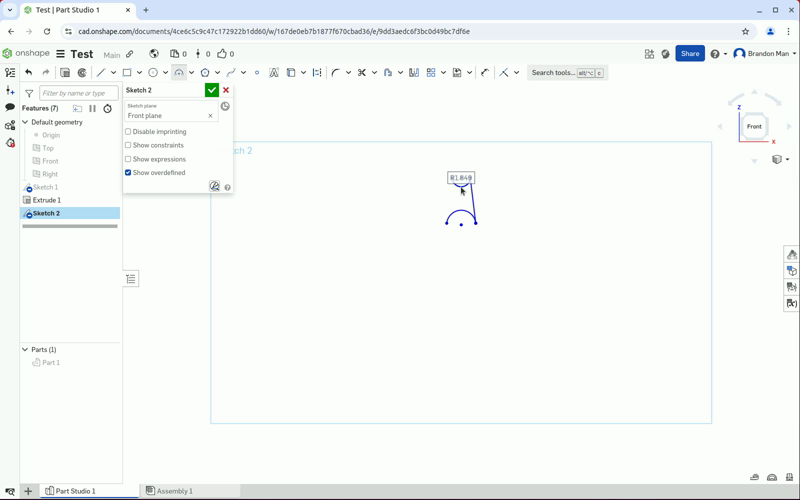
key(l)
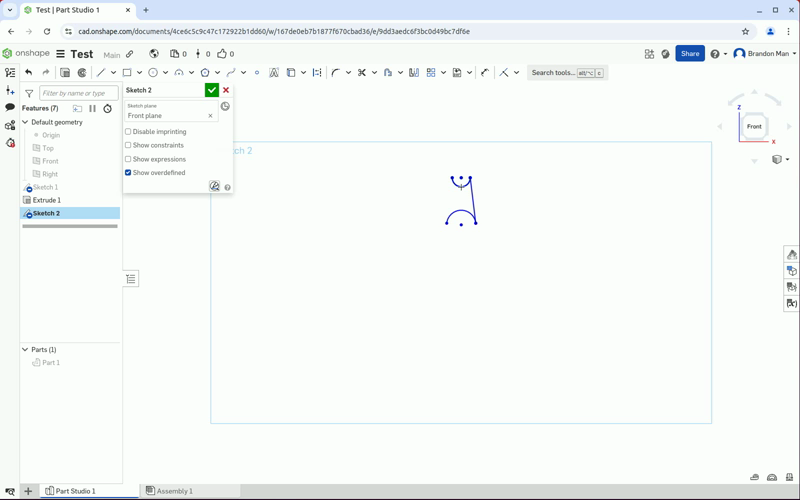
mouse_move(452, 177)
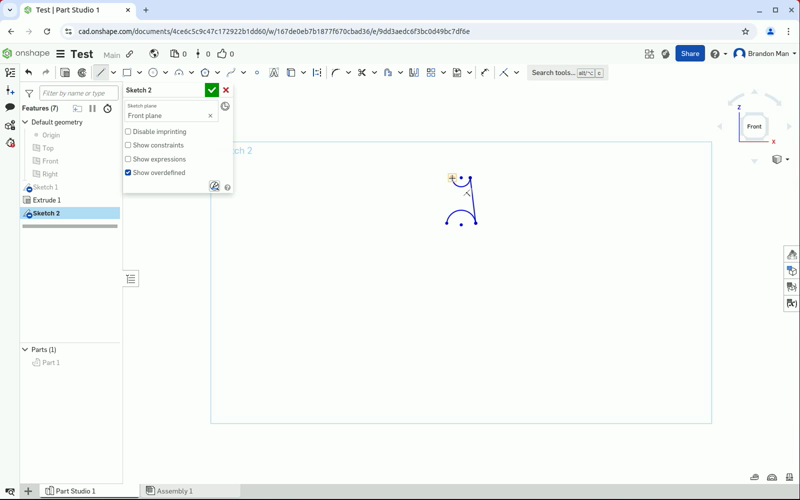
click(452, 177)
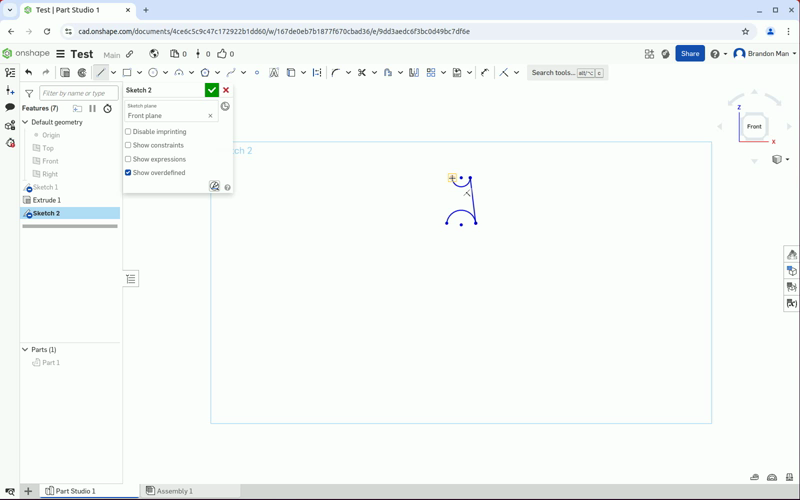
mouse_move(482, 177)
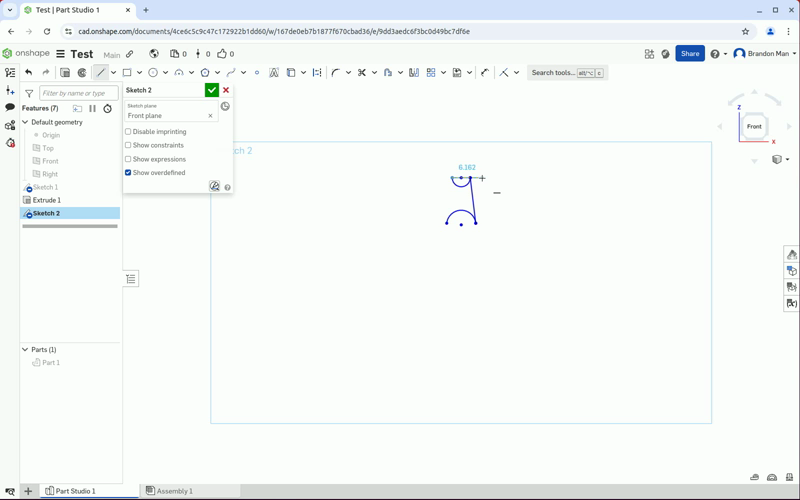
key_down(shift)
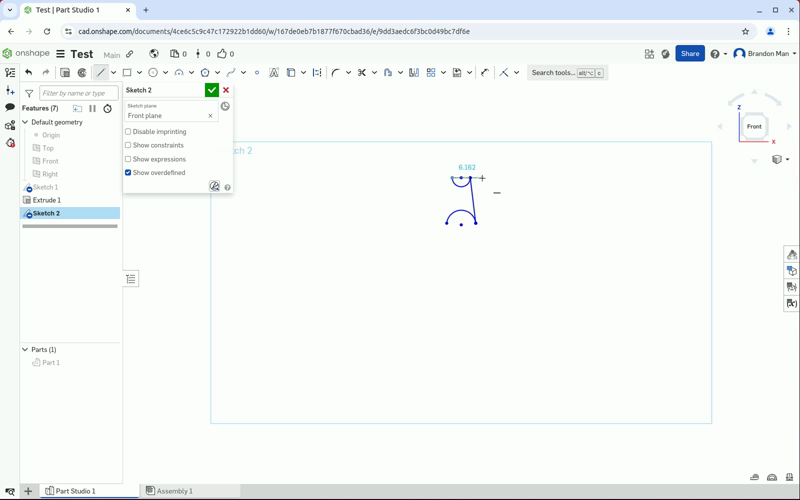
mouse_move(446, 223)
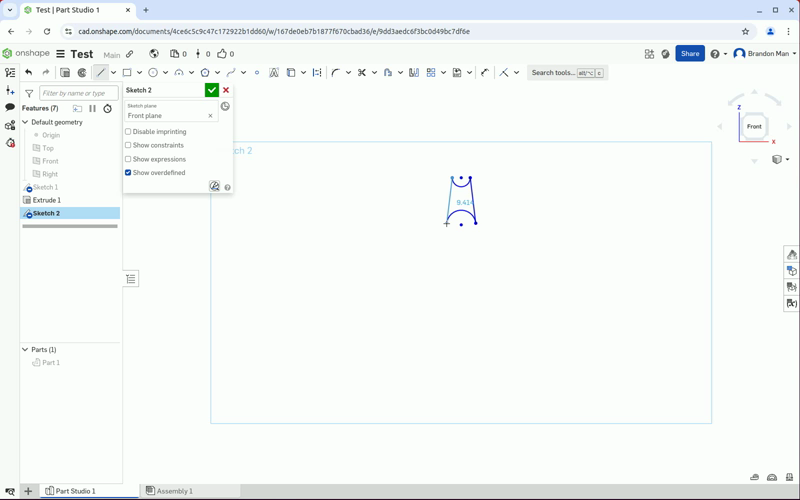
key_up(shift)
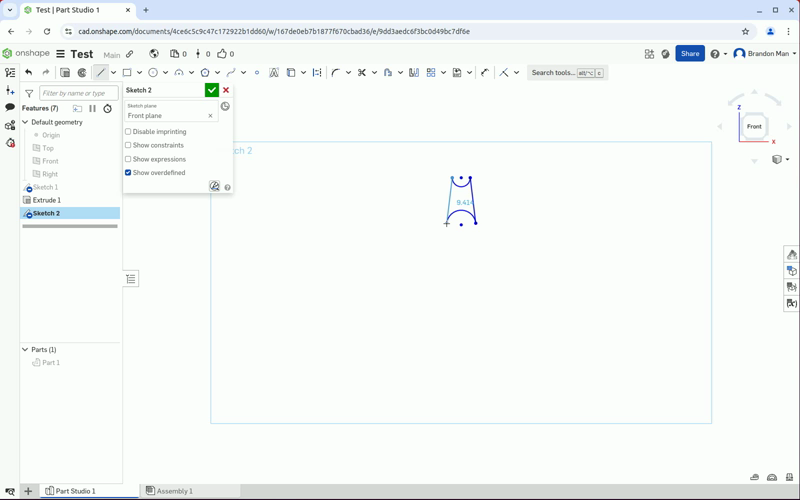
click(446, 223)
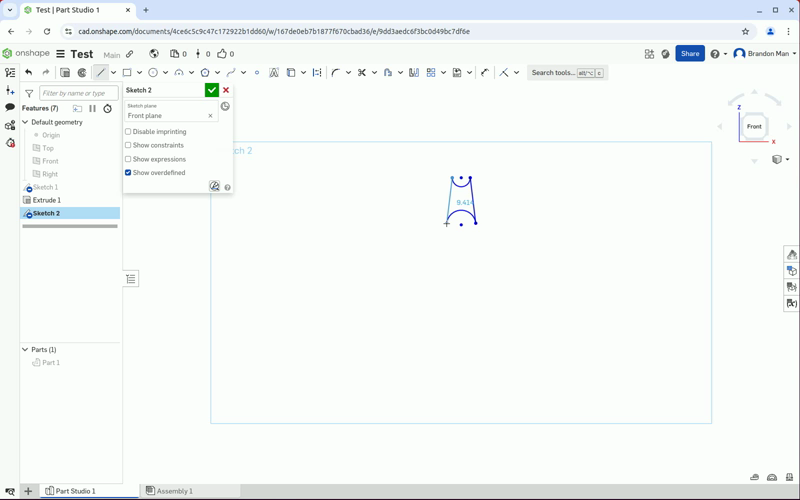
key(esc)
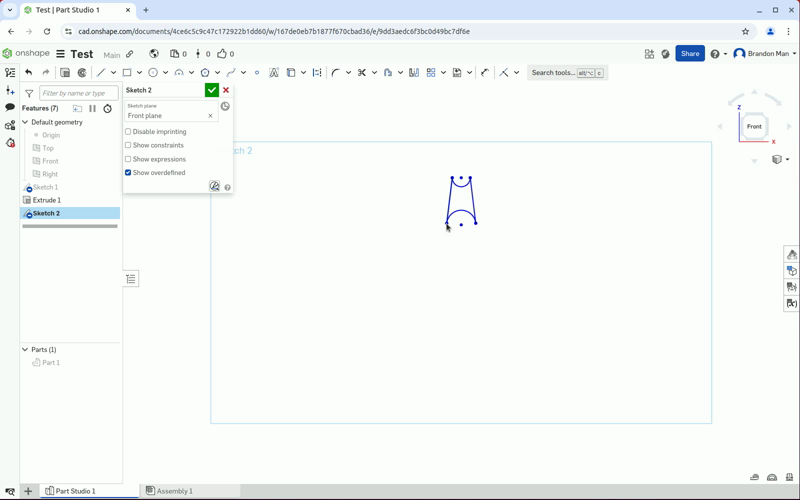
key(c)
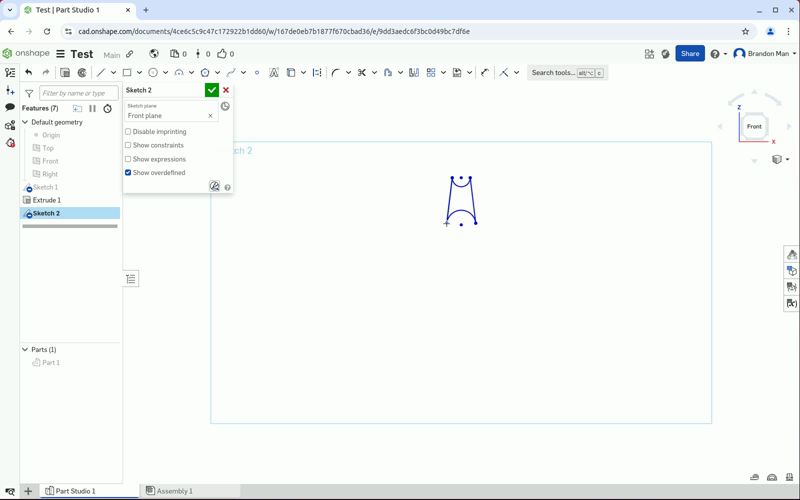
key_down(shift)
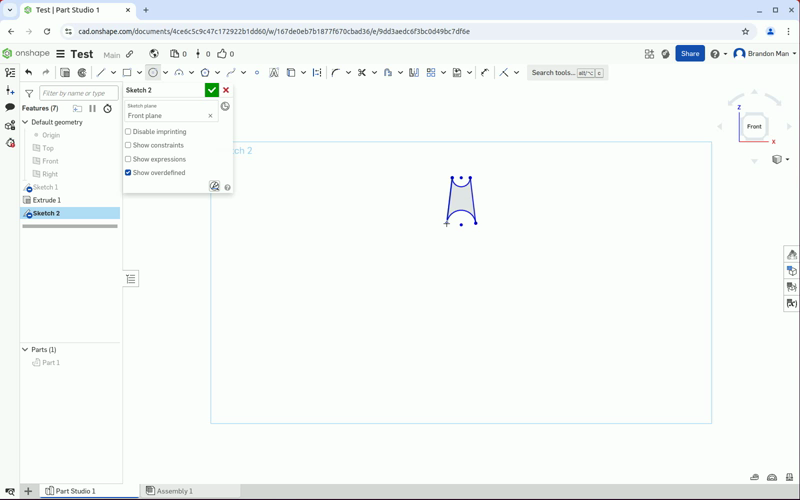
mouse_move(458, 191)
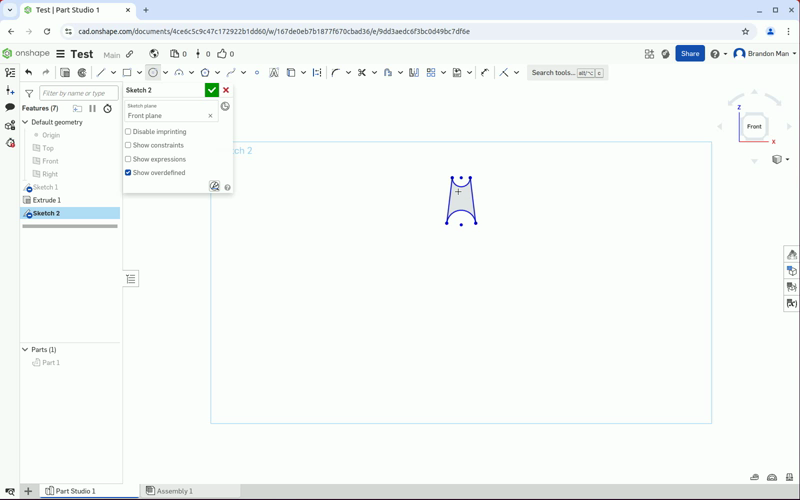
click(458, 191)
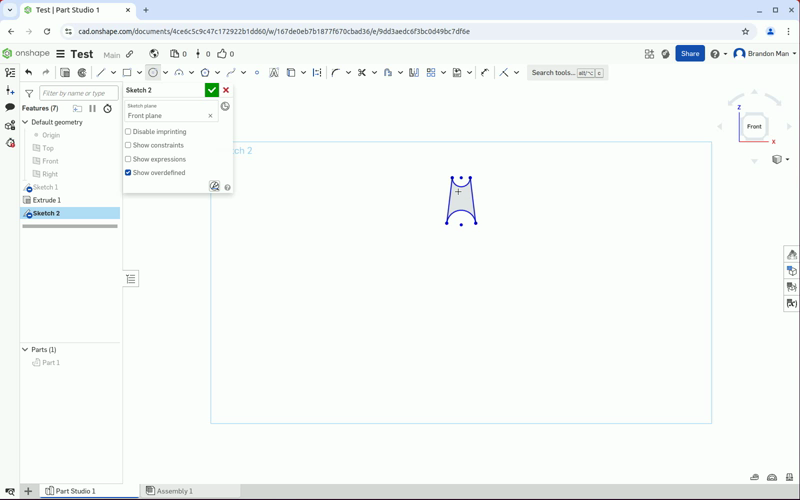
key_up(shift)
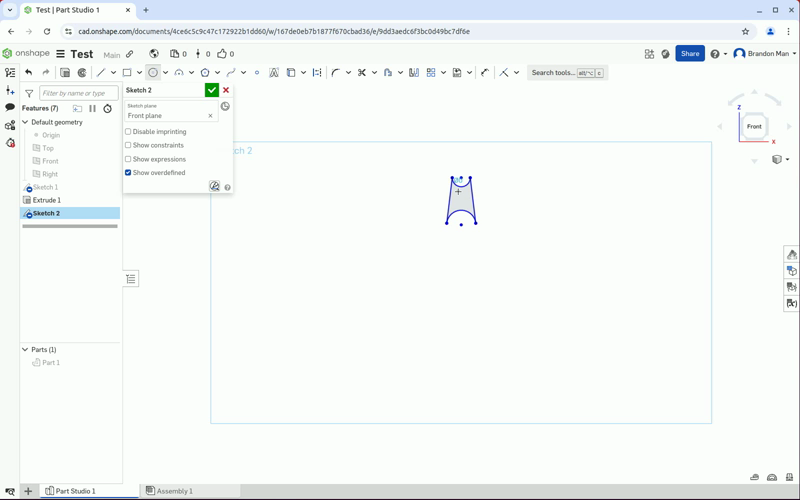
mouse_move(461, 191)
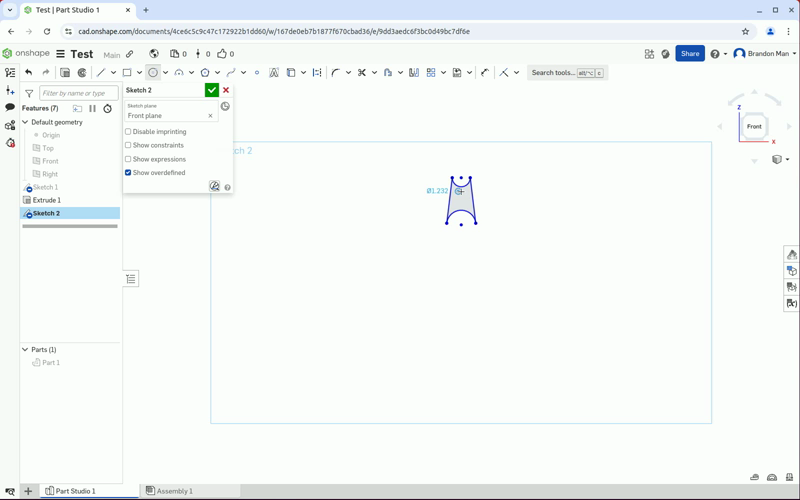
click(461, 191)
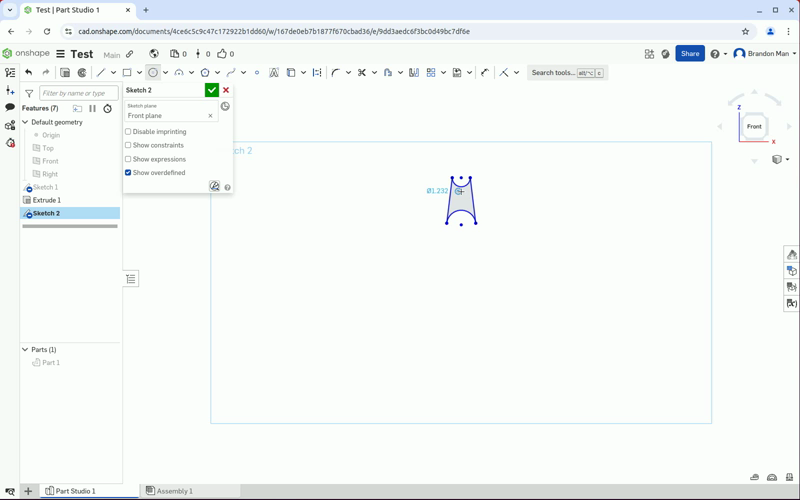
key(esc)
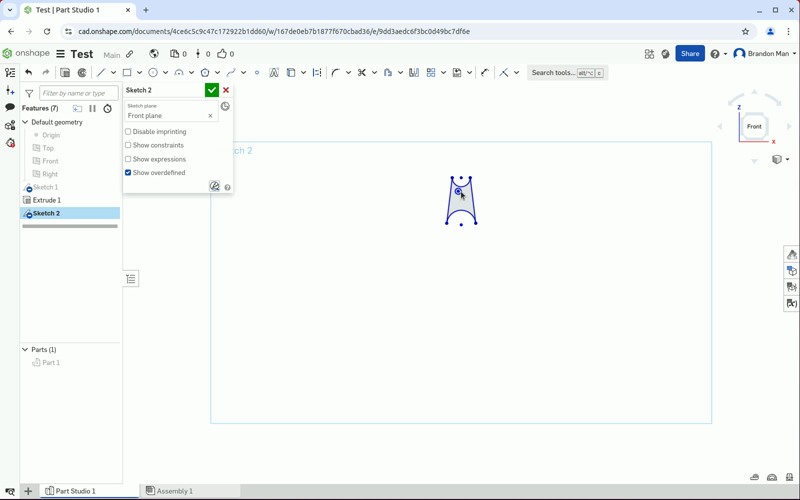
mouse_move(473, 210)
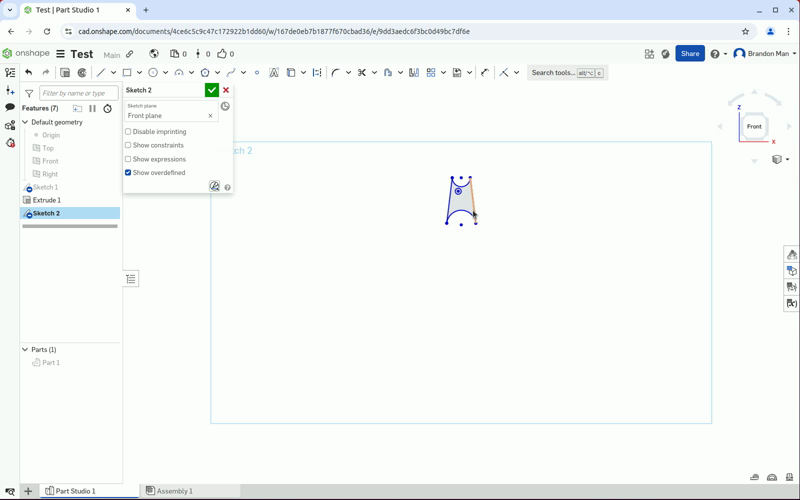
scroll(6)
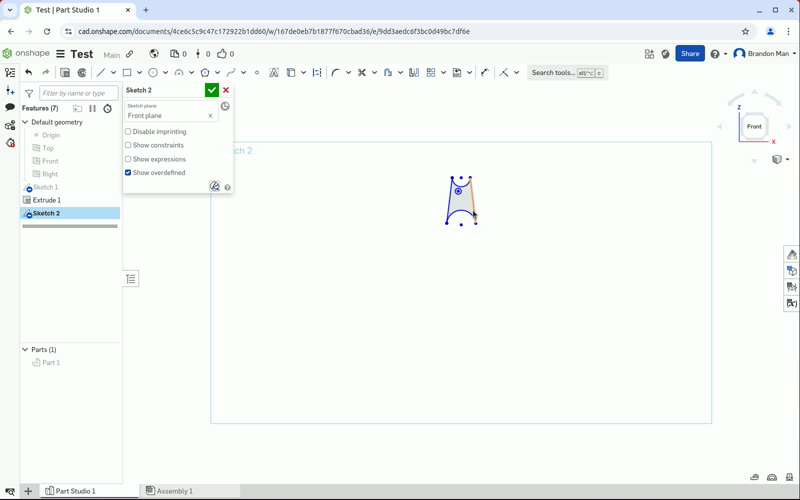
scroll(6)
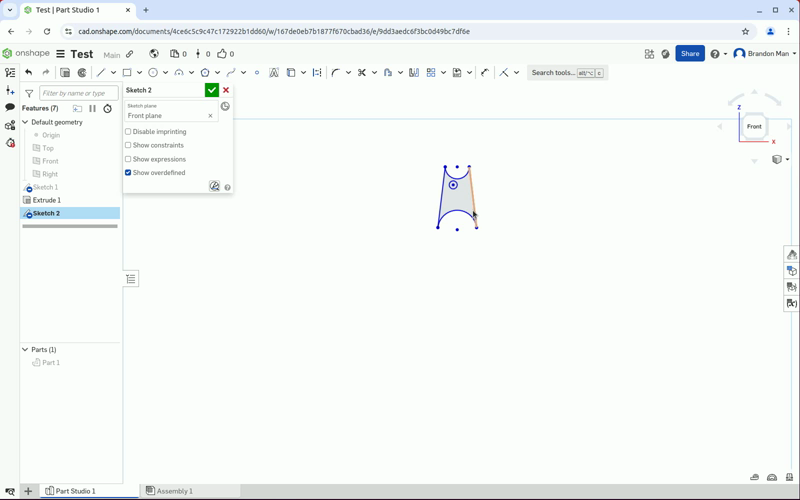
scroll(6)
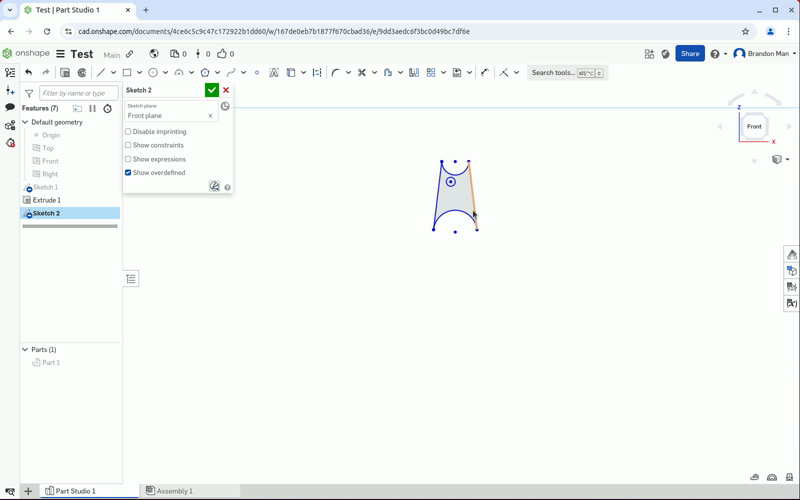
scroll(6)
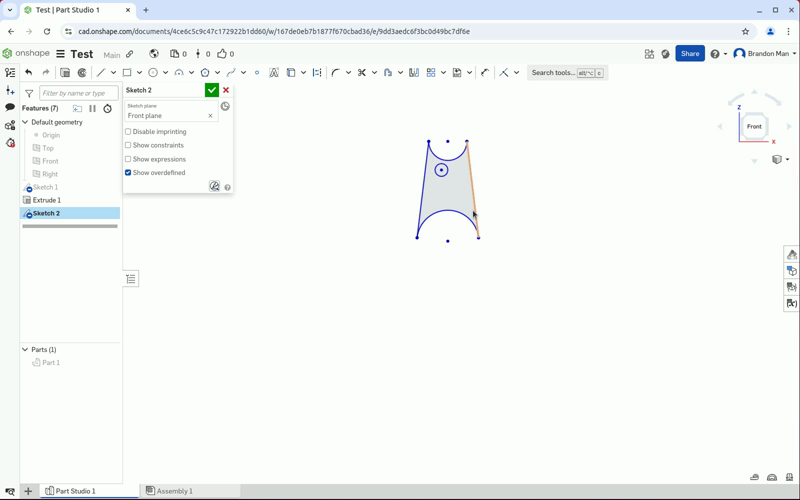
scroll(6)
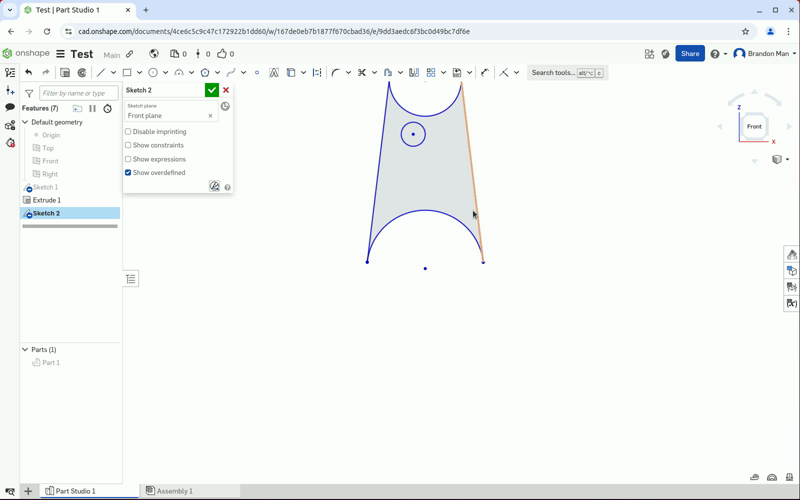
scroll(6)
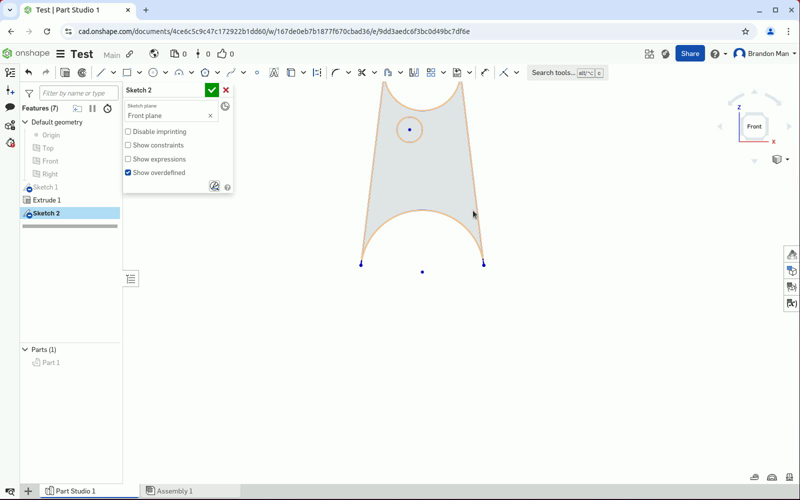
scroll(6)
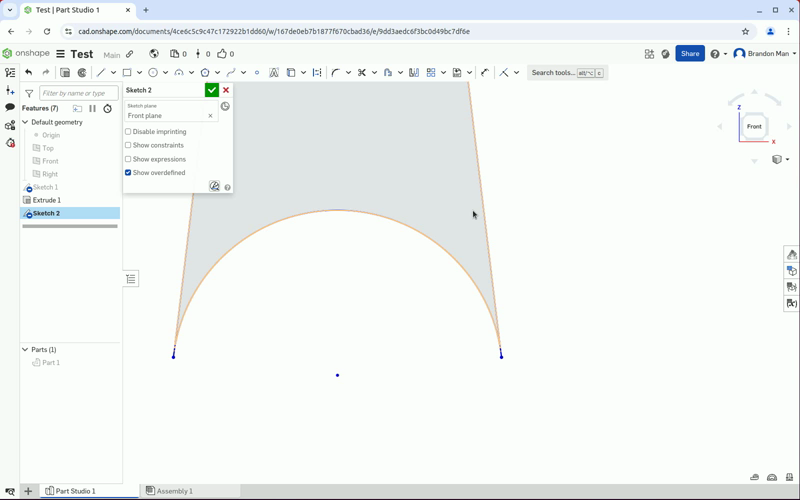
click(473, 210)
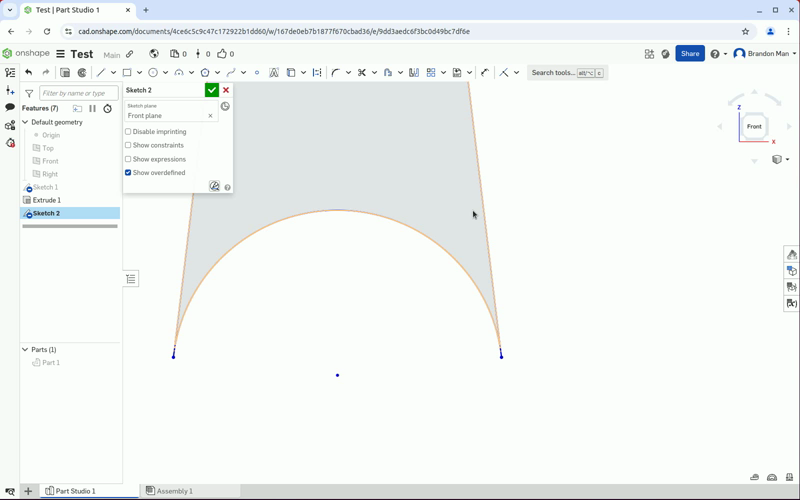
scroll(-6)
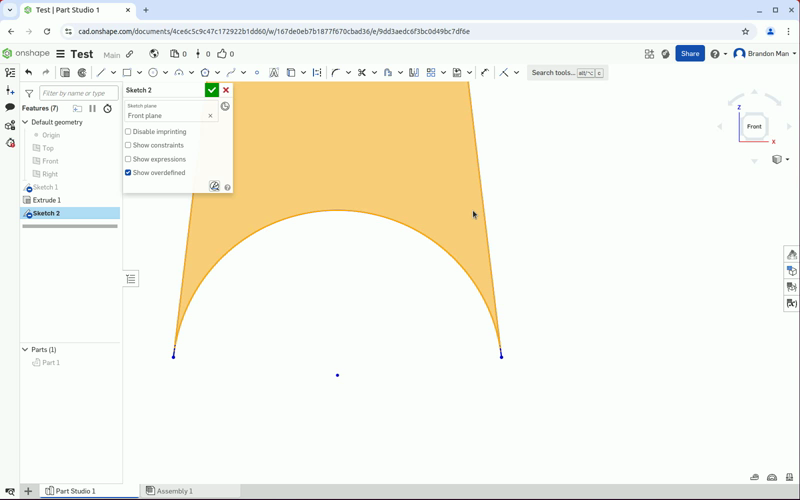
scroll(-6)
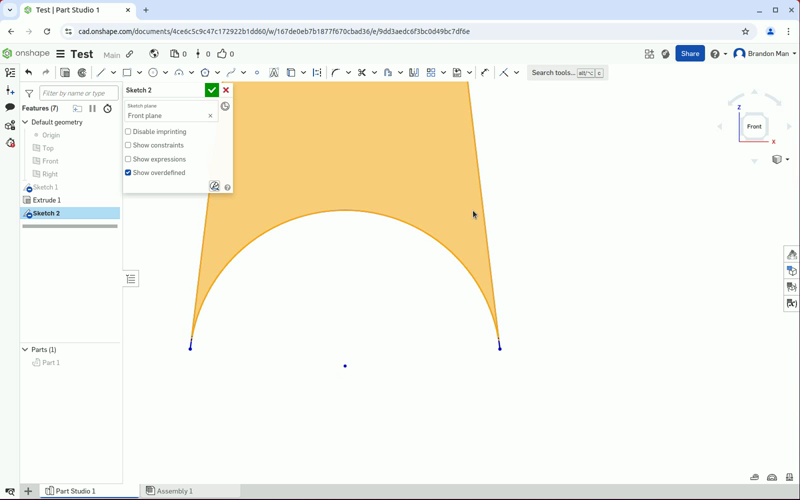
scroll(-6)
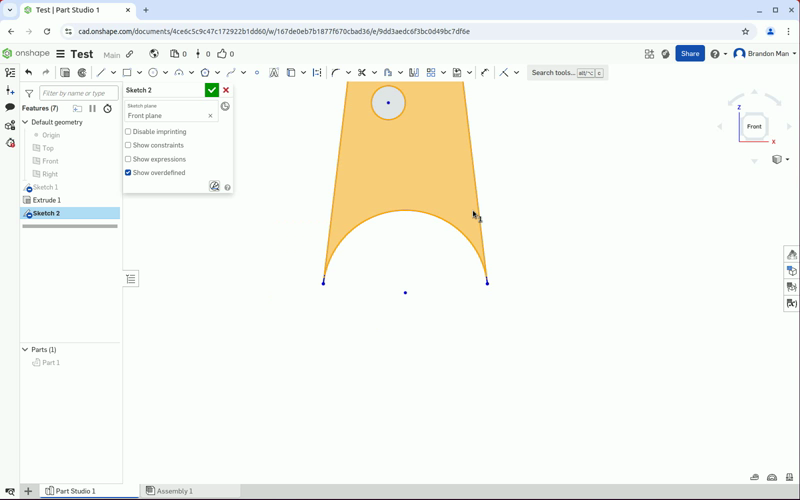
scroll(-6)
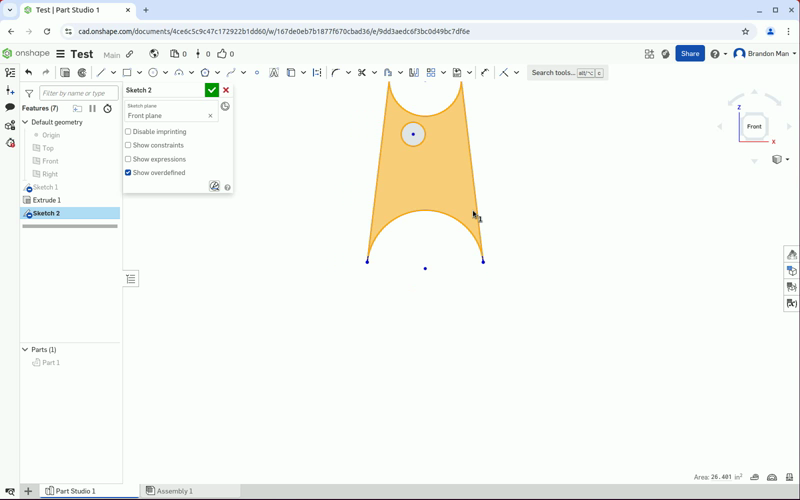
scroll(-6)
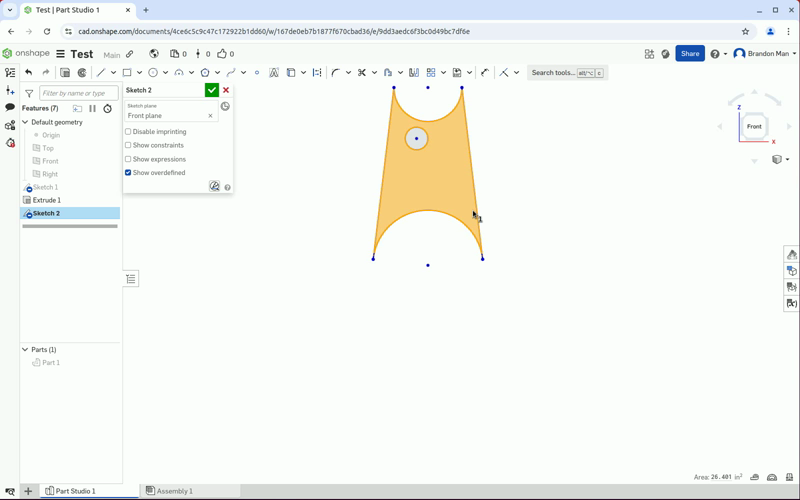
scroll(-6)
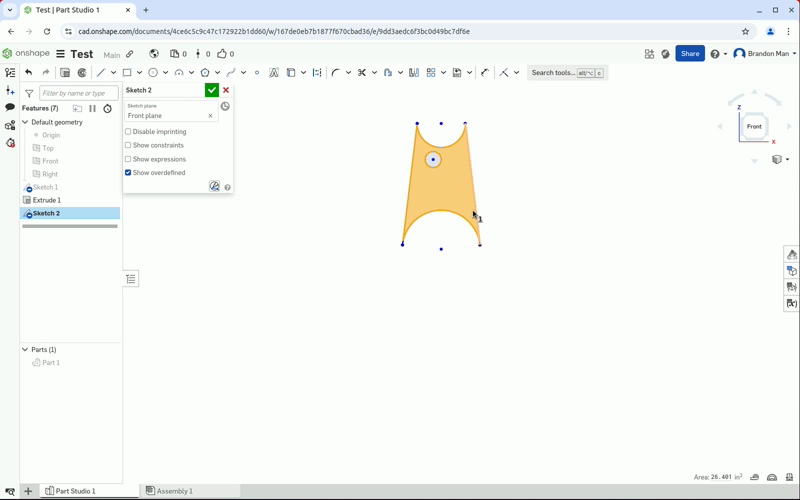
scroll(-6)
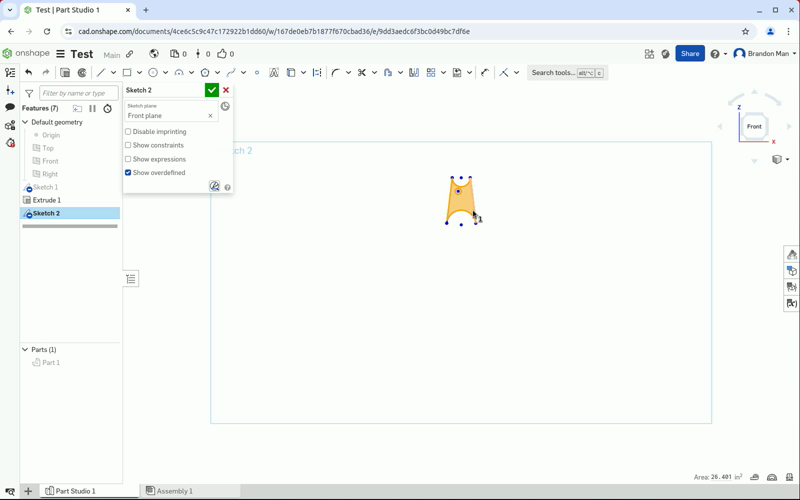
mouse_move(73, 352)
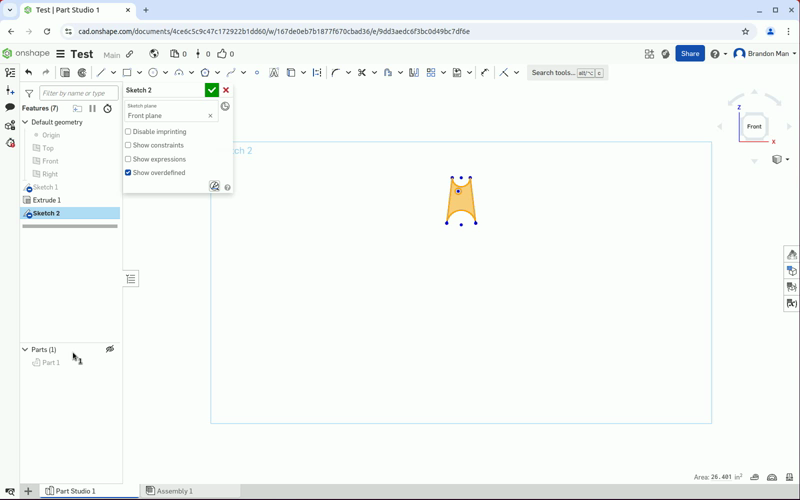
key(shift+y)
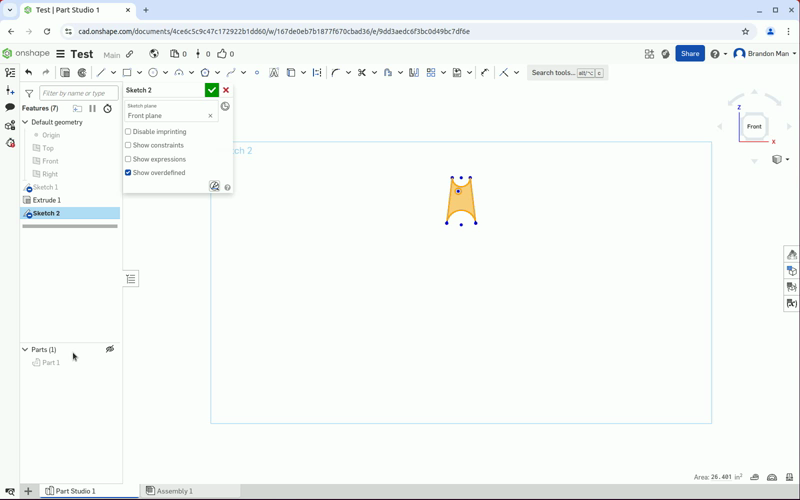
key(shift+e)
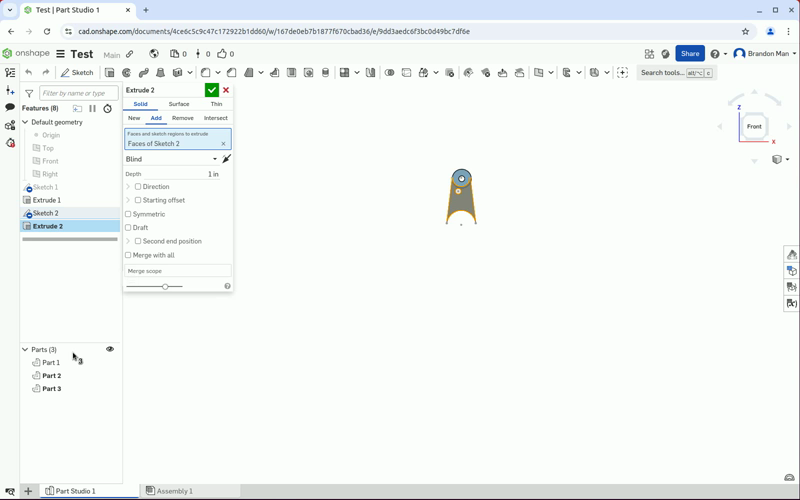
mouse_move(143, 106)
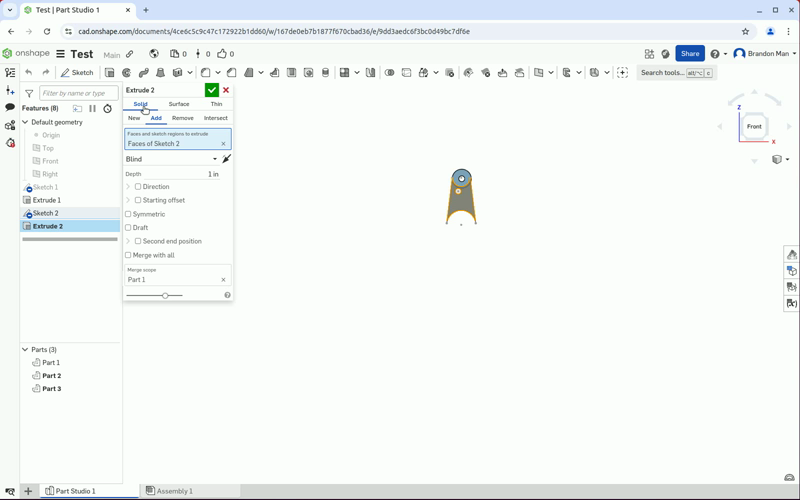
click(143, 106)
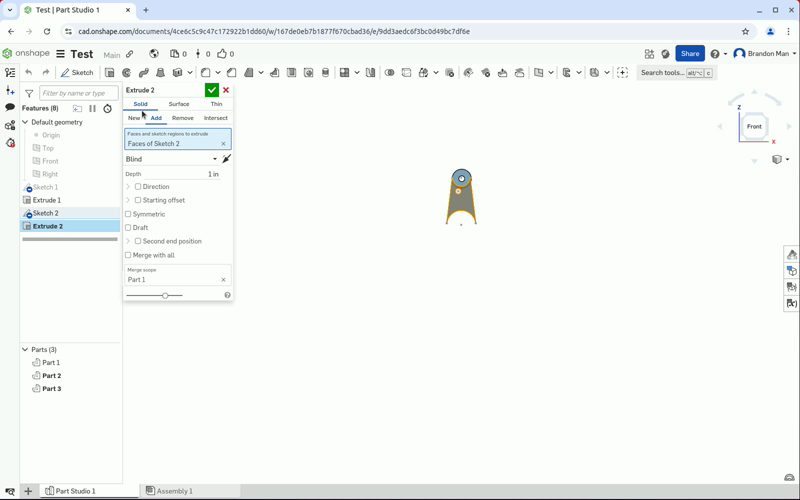
mouse_move(137, 120)
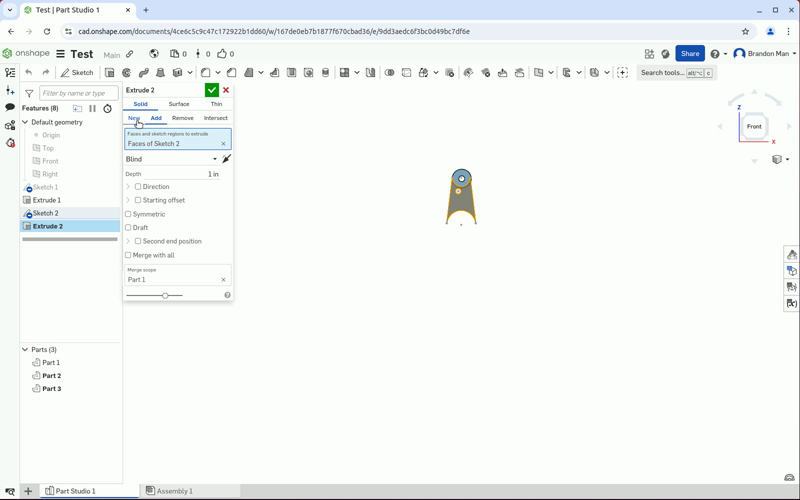
click(137, 120)
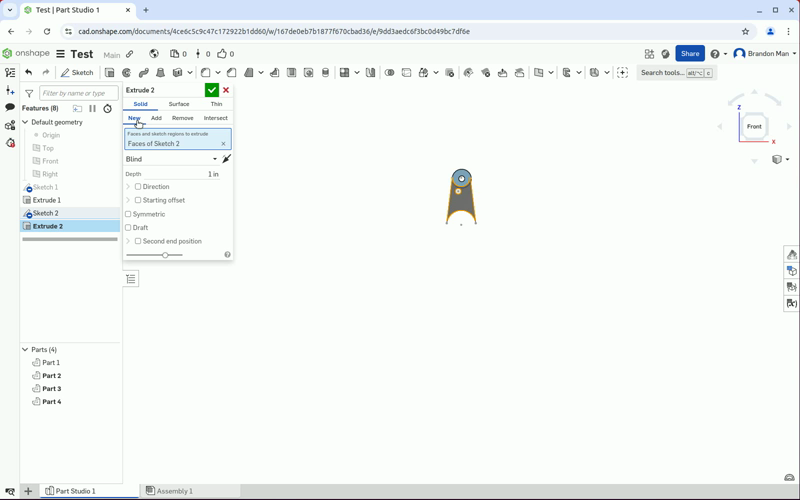
key(tab, 4)
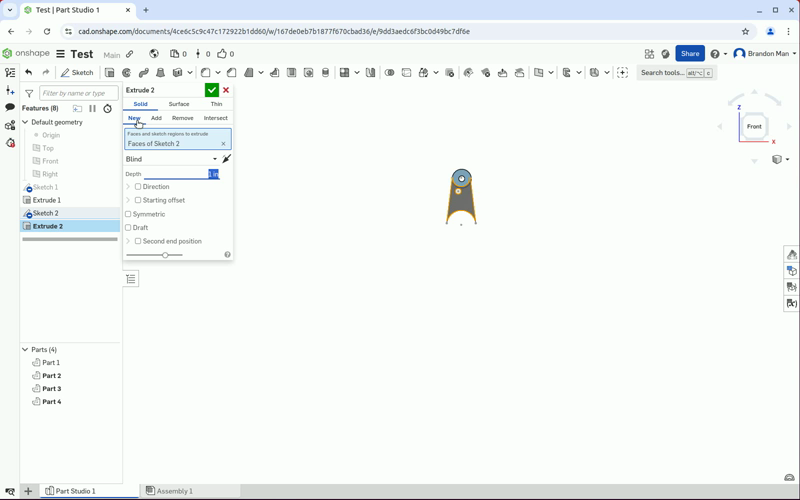
text(0.481)
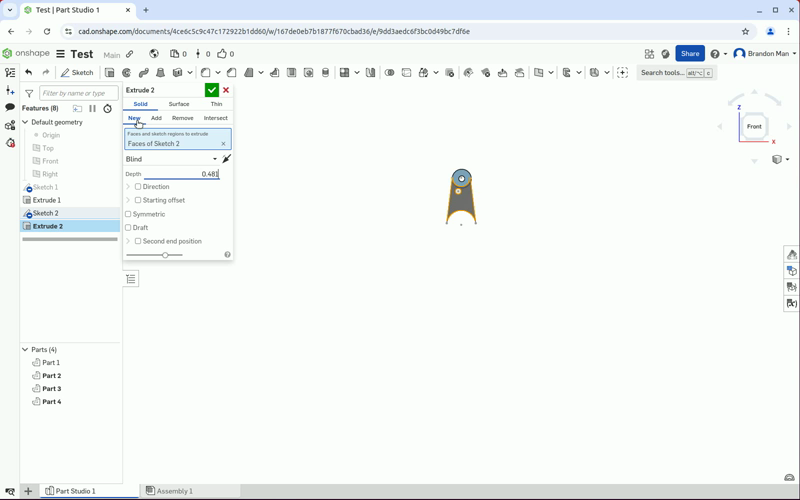
key(enter)
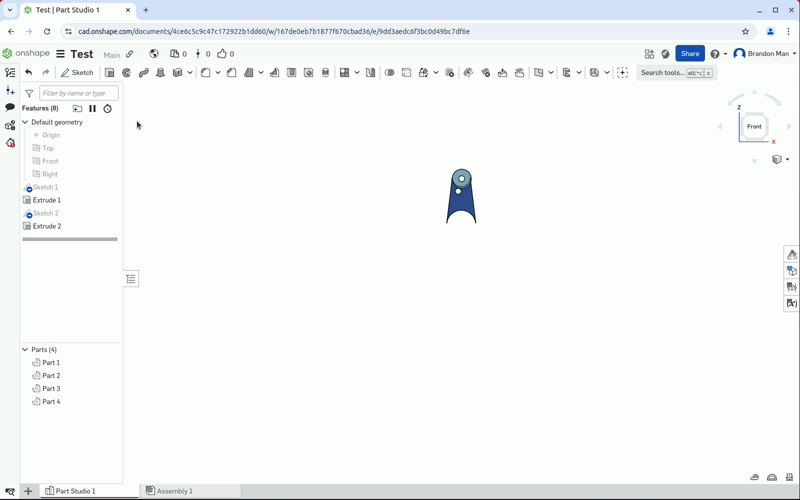
key(shift+h)
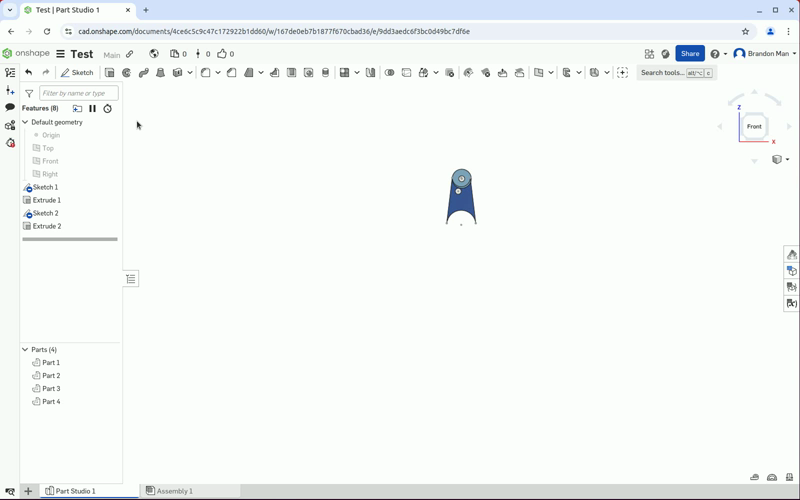
key(shift+h)
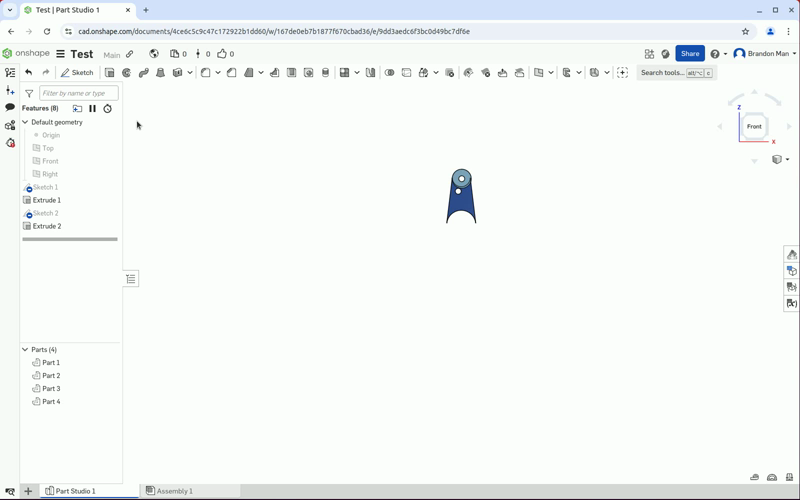
mouse_move(73, 189)
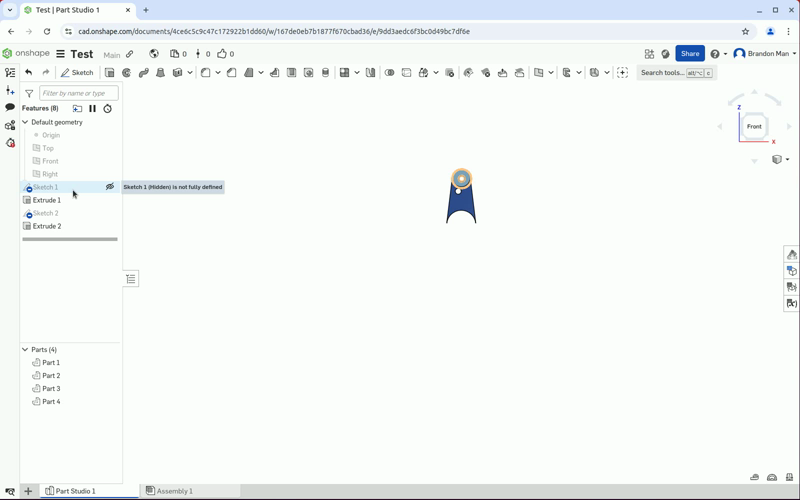
click(73, 189)
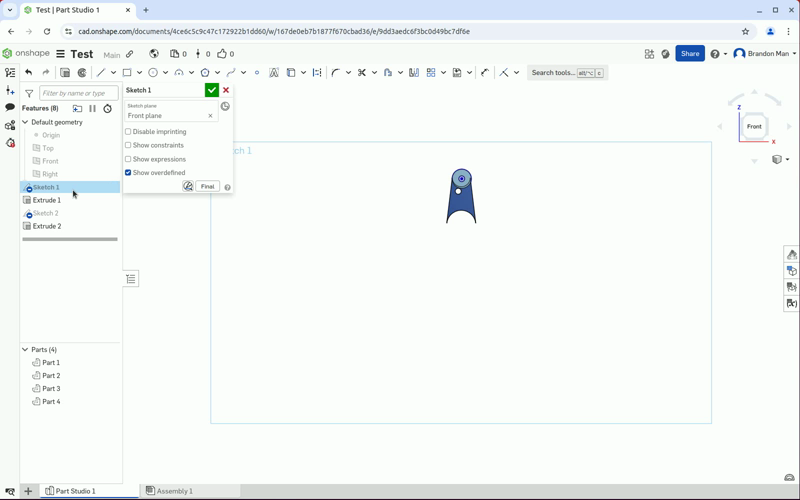
mouse_move(229, 92)
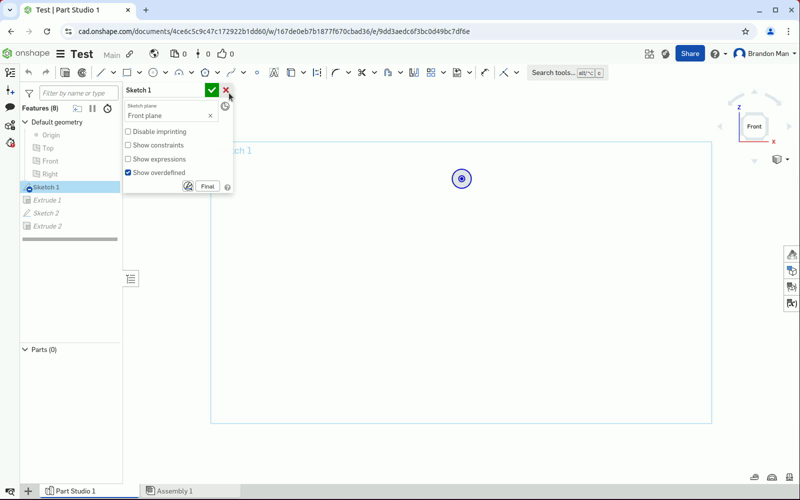
click(229, 92)
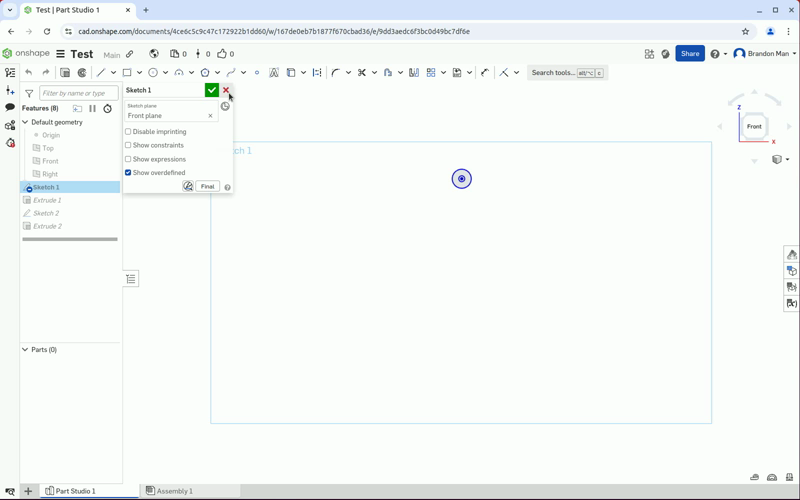
key(shift+s)
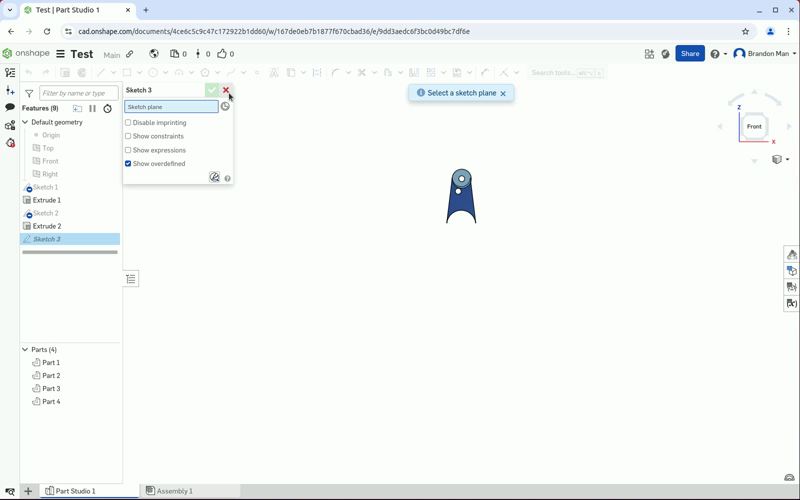
mouse_move(73, 163)
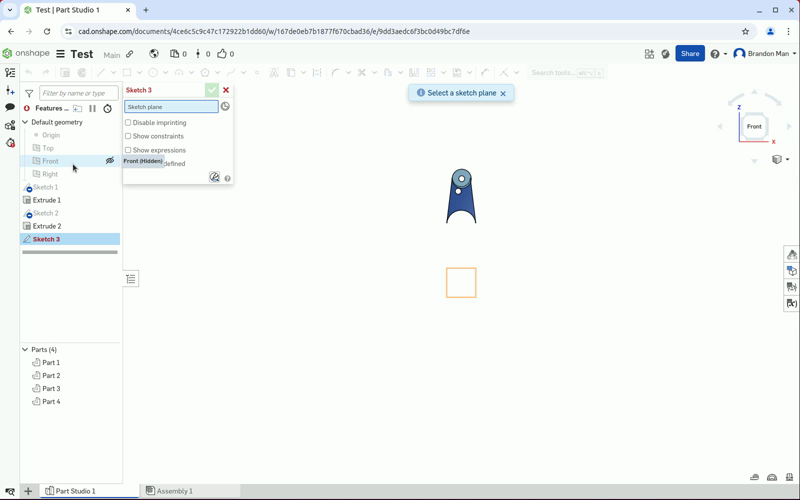
click(73, 163)
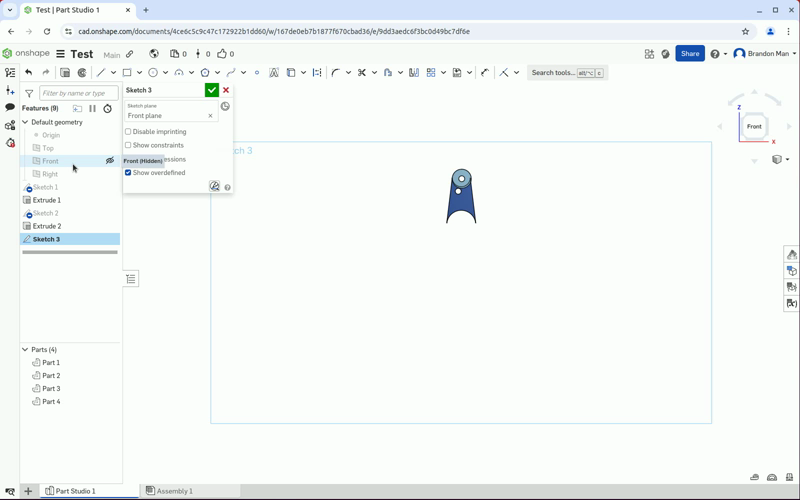
mouse_move(73, 352)
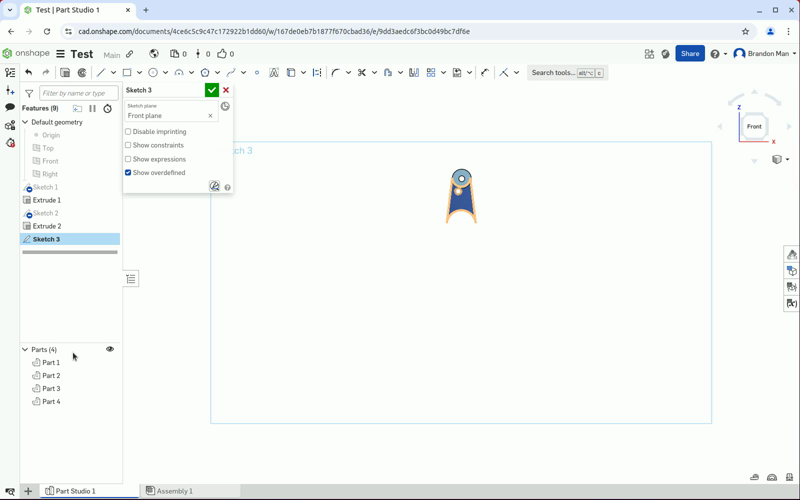
key(y)
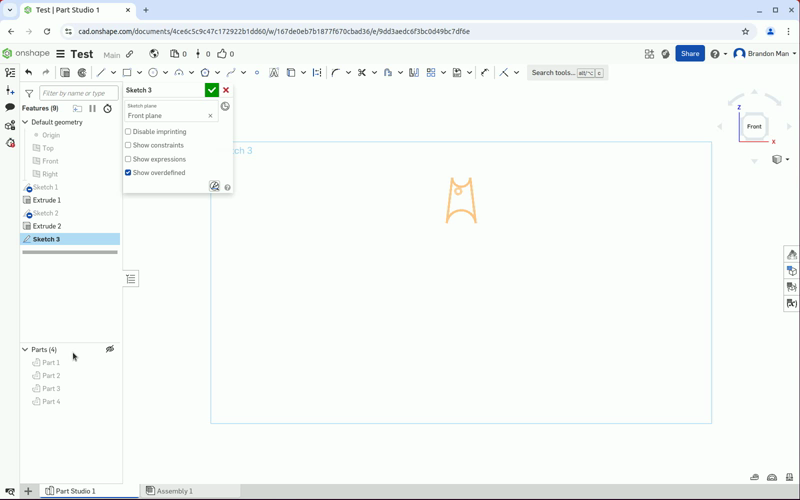
key(l)
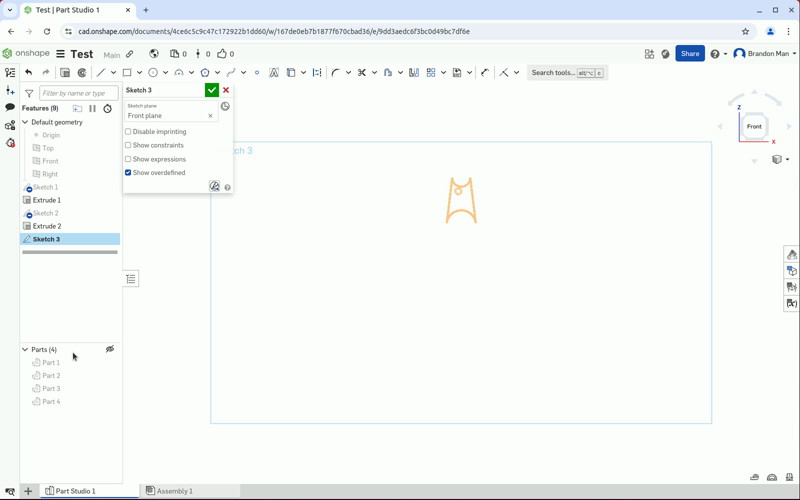
key_down(shift)
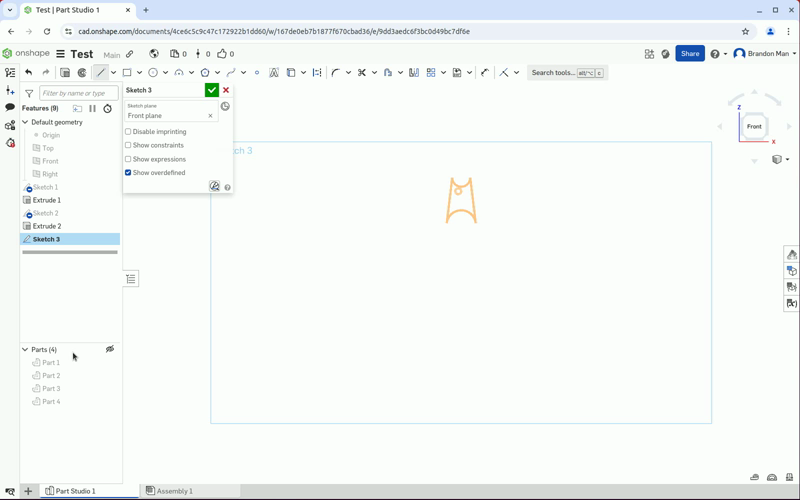
mouse_move(474, 230)
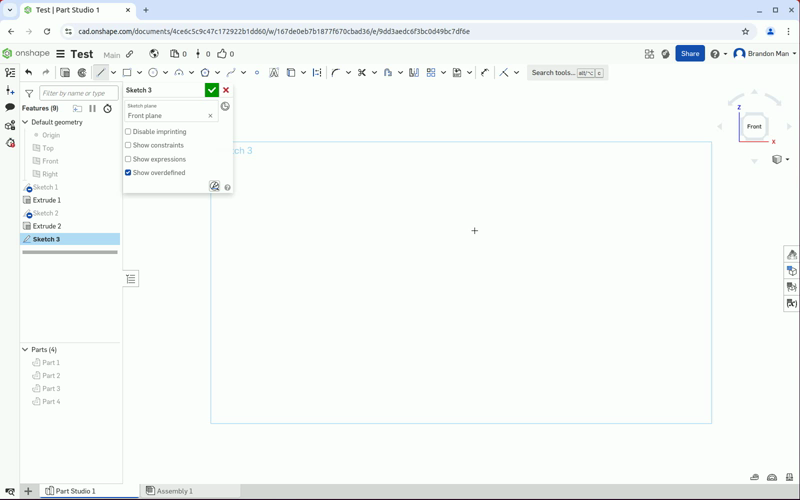
click(474, 230)
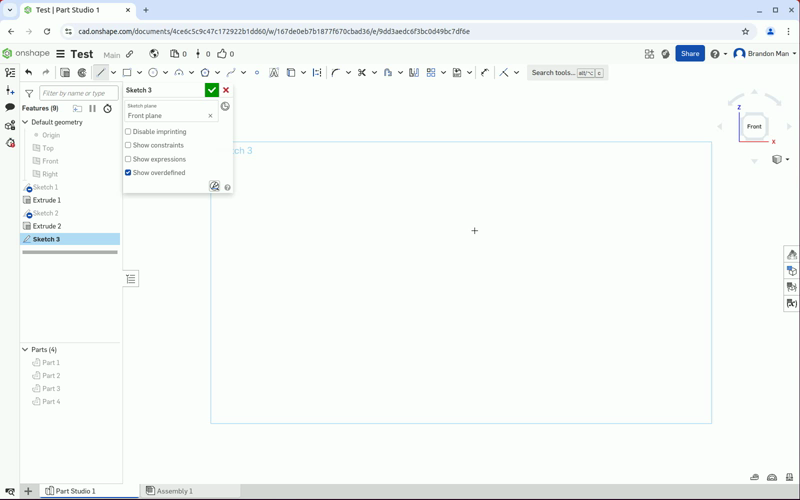
key_up(shift)
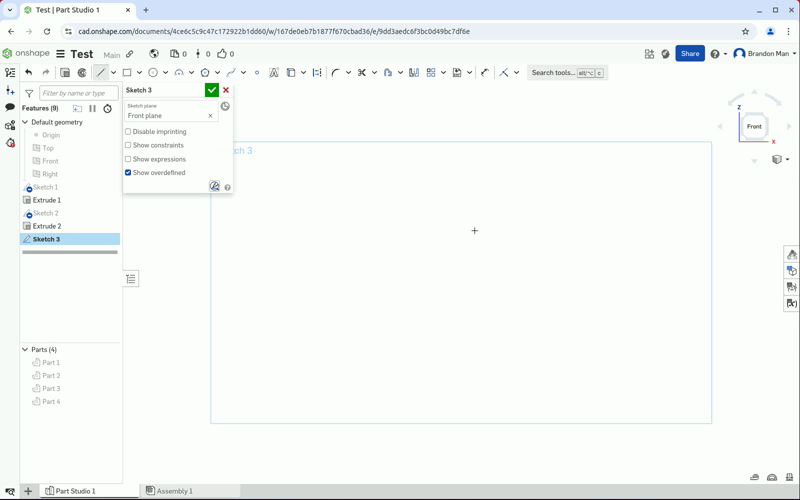
key_down(shift)
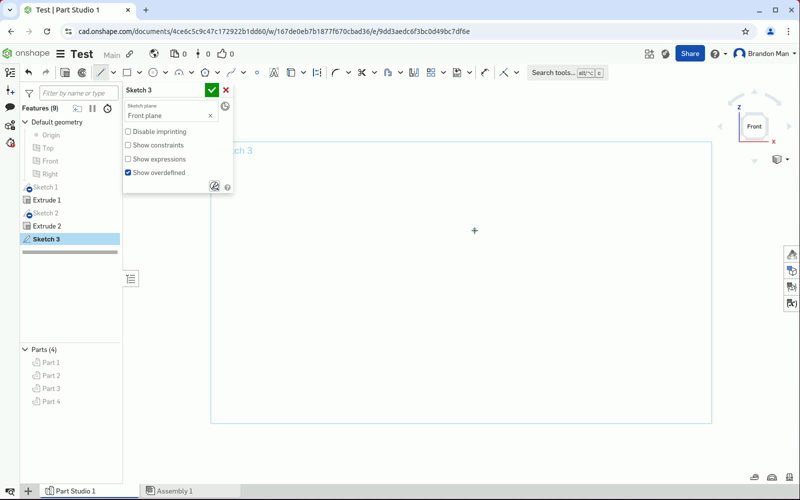
mouse_move(504, 230)
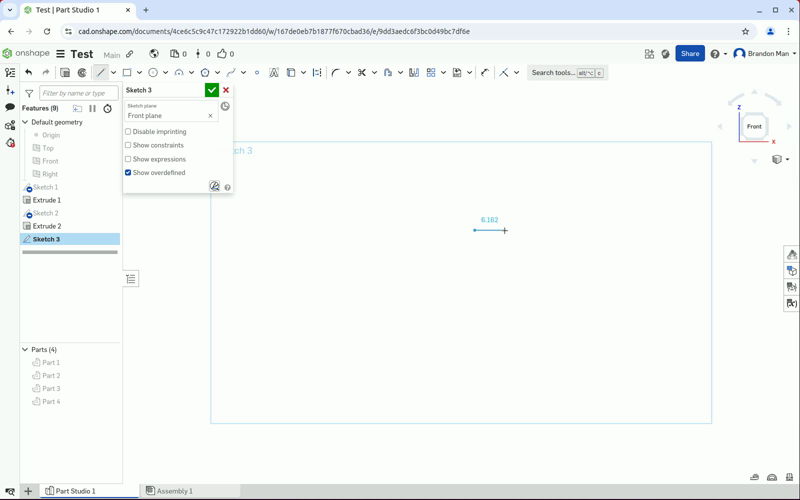
mouse_move(475, 223)
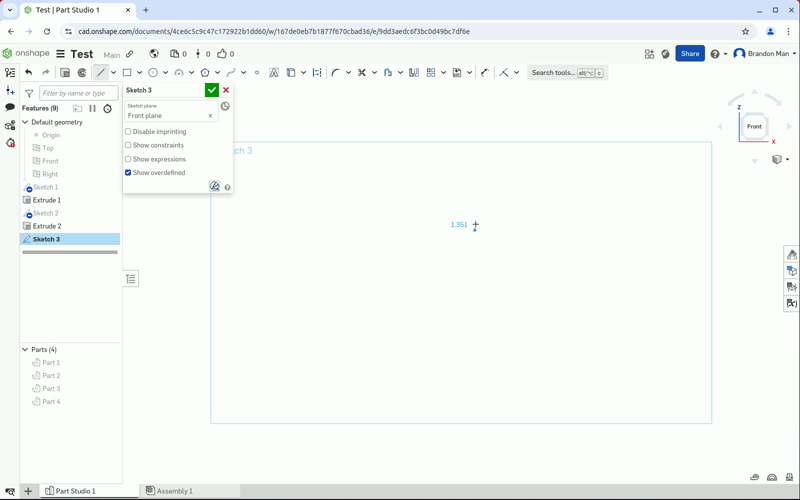
scroll(6)
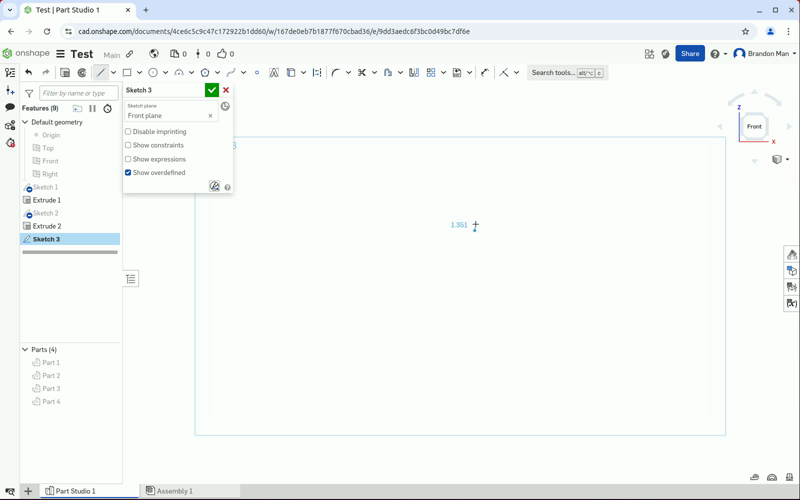
scroll(6)
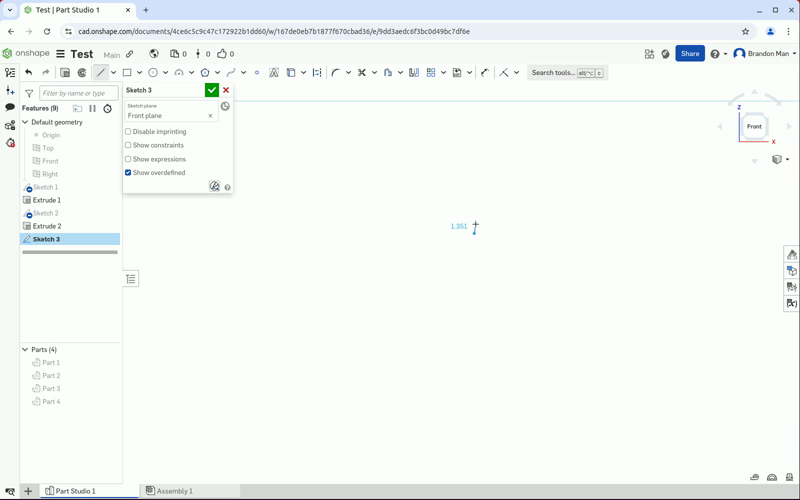
scroll(6)
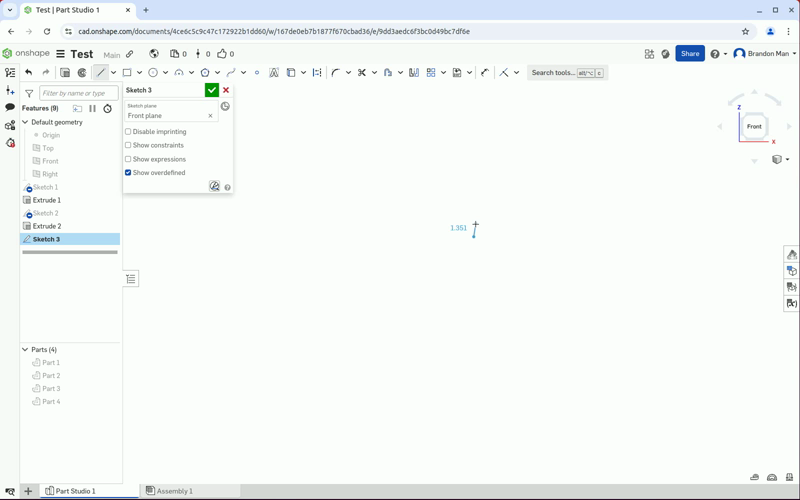
scroll(6)
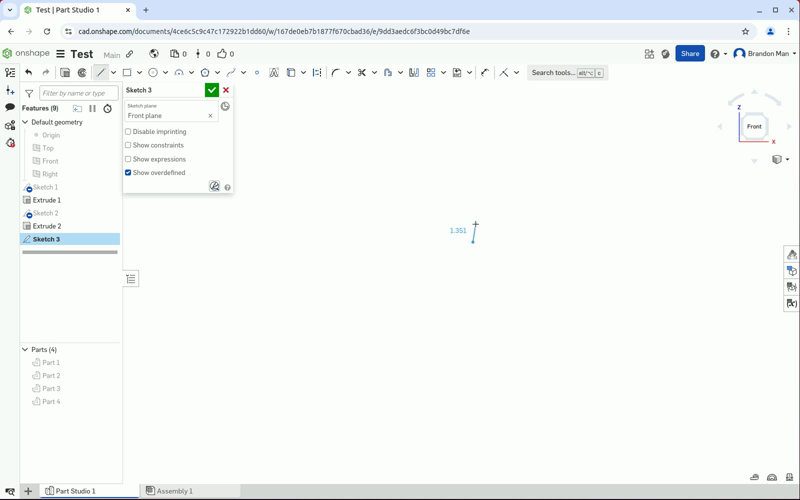
scroll(6)
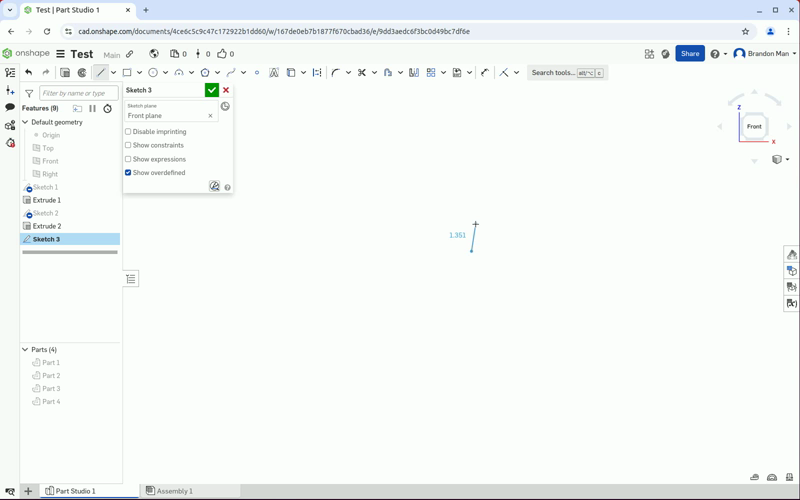
scroll(6)
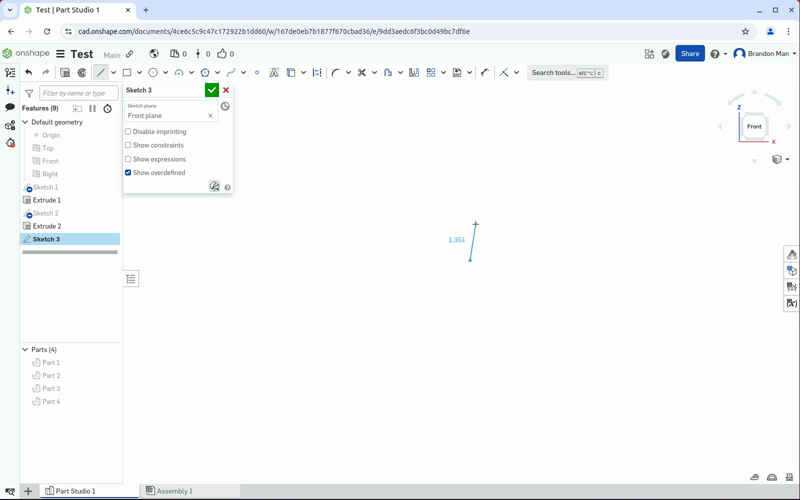
scroll(6)
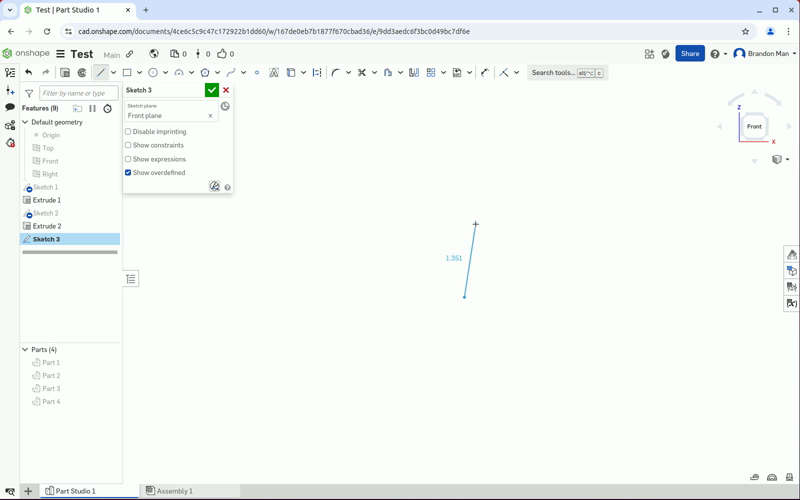
click(475, 223)
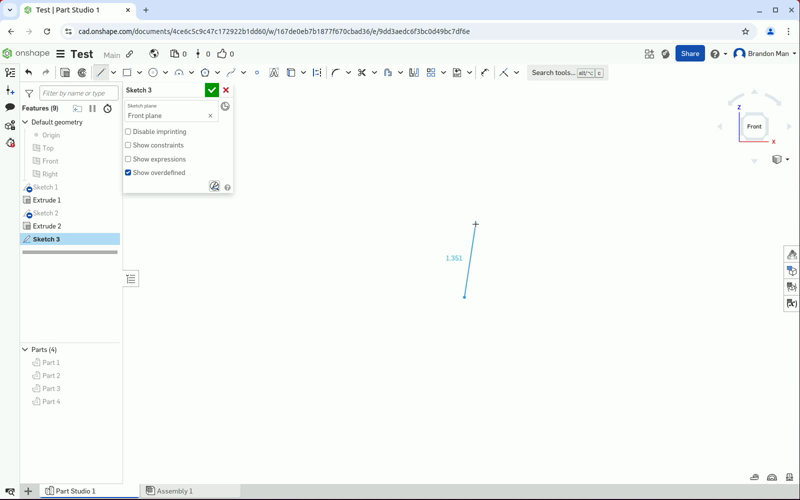
scroll(-6)
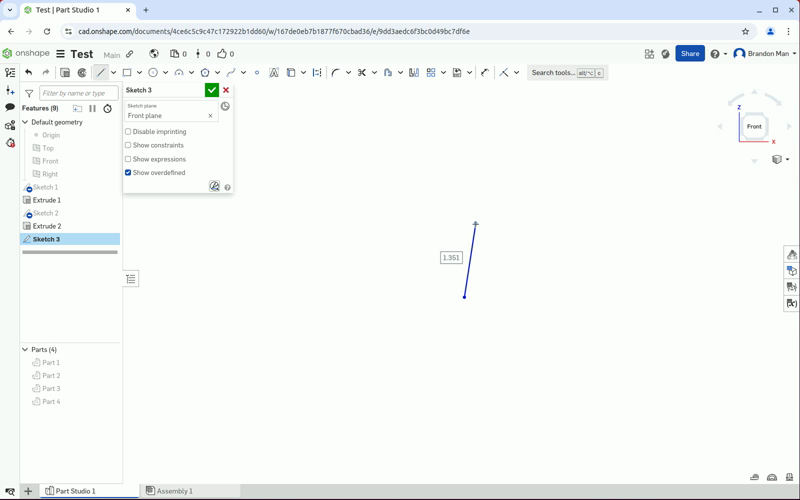
scroll(-6)
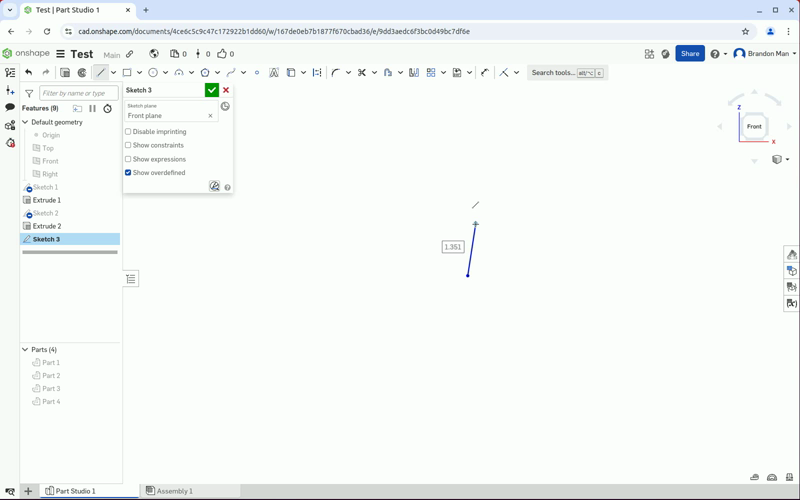
scroll(-6)
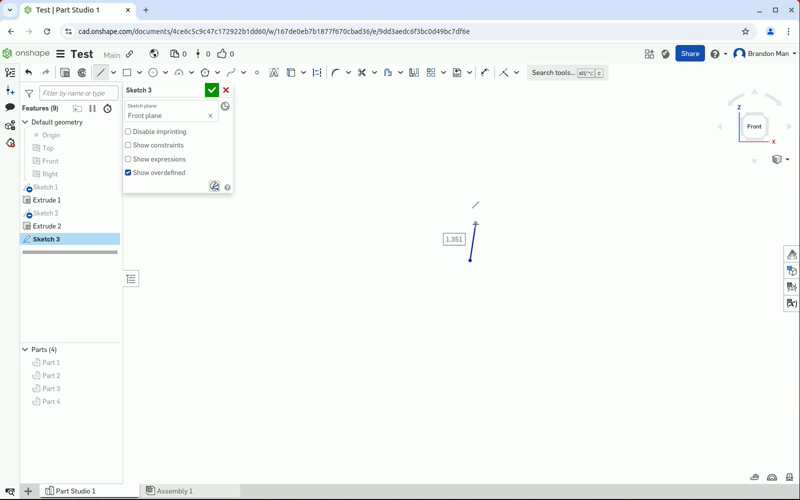
scroll(-6)
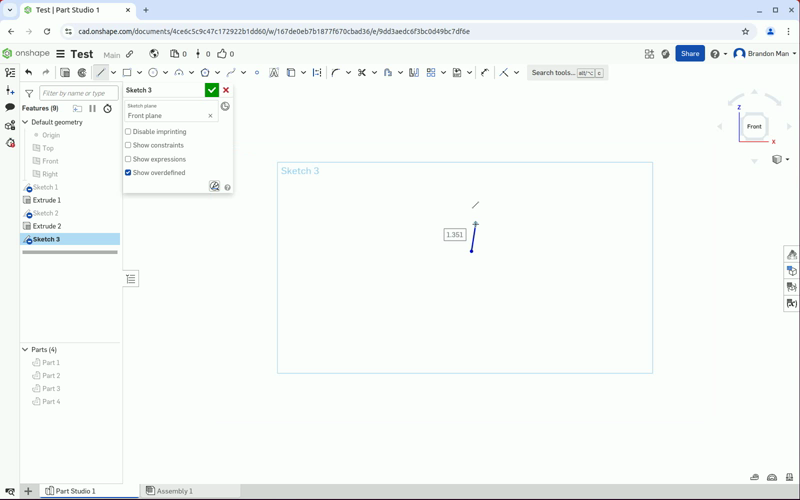
scroll(-6)
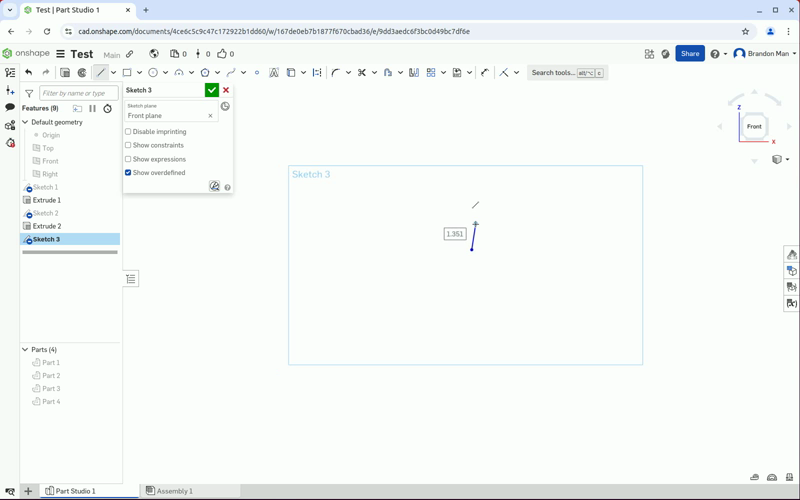
scroll(-6)
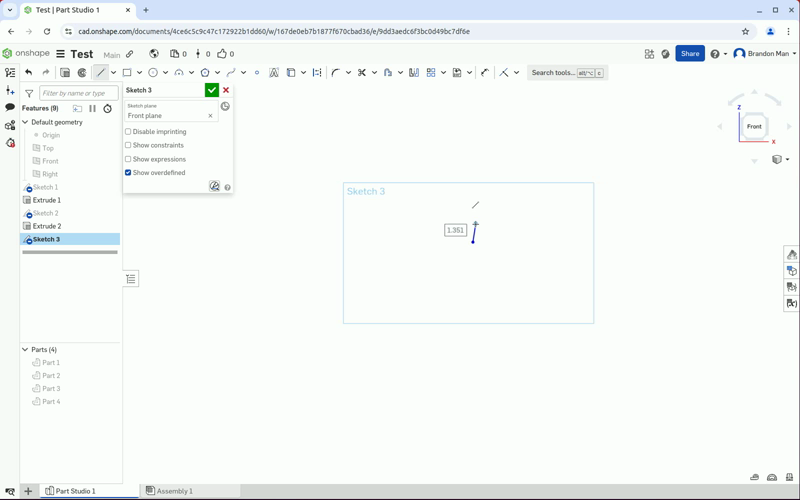
scroll(-6)
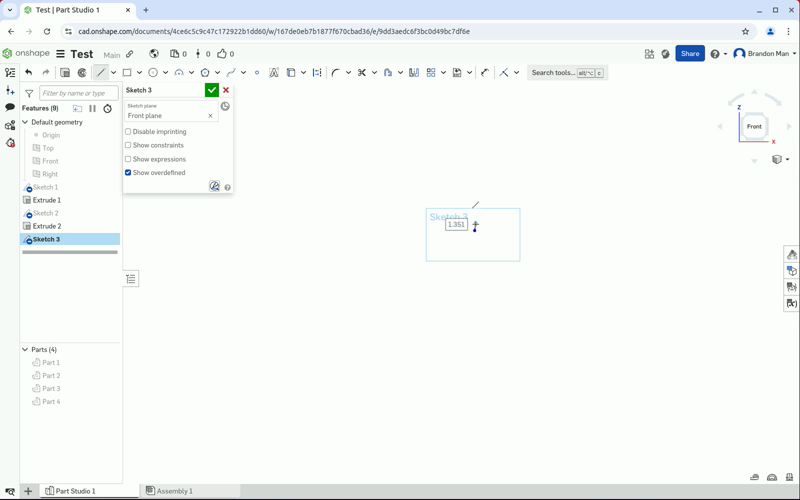
key_up(shift)
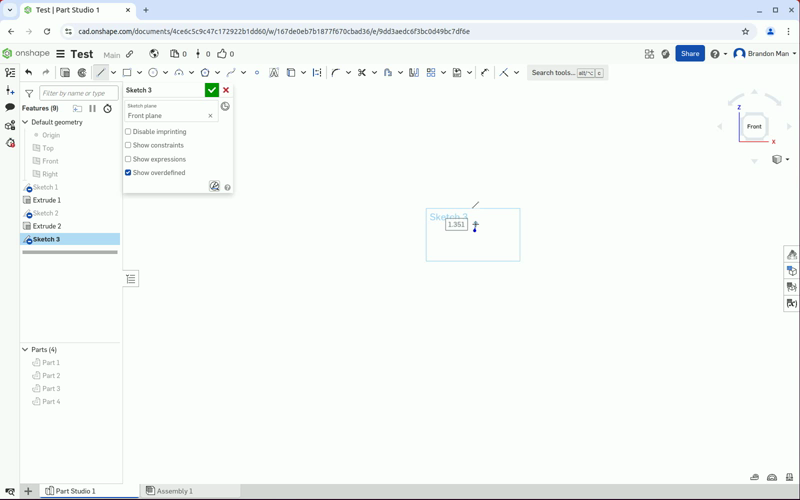
key(esc)
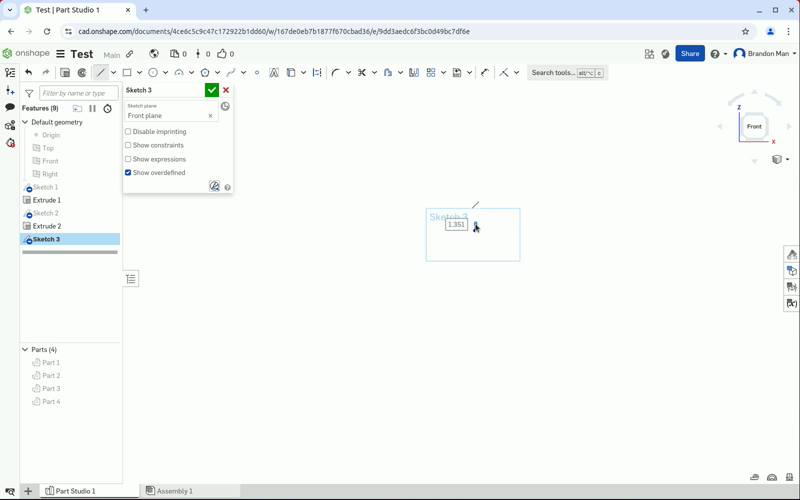
key(a)
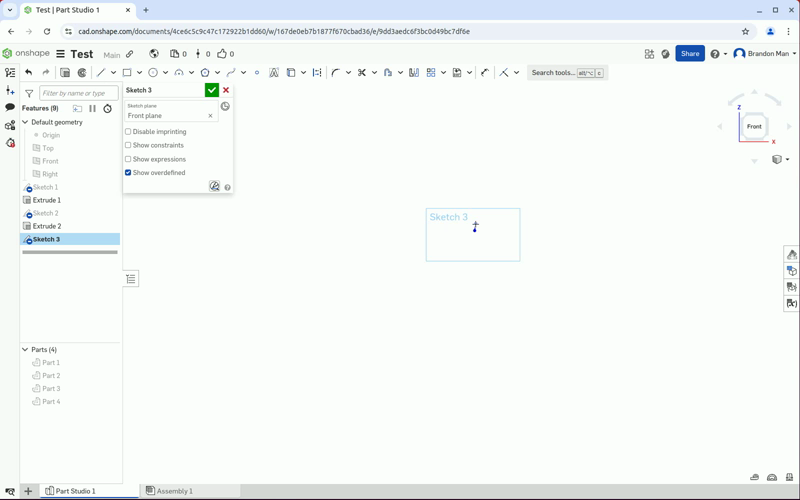
mouse_move(475, 223)
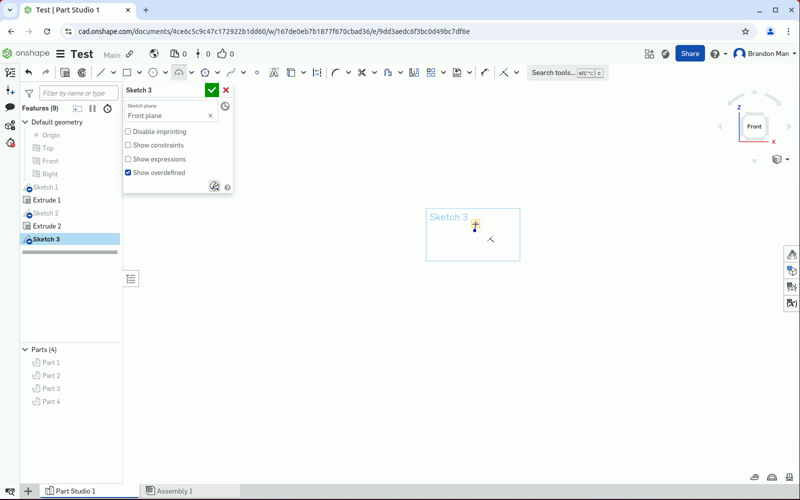
click(475, 223)
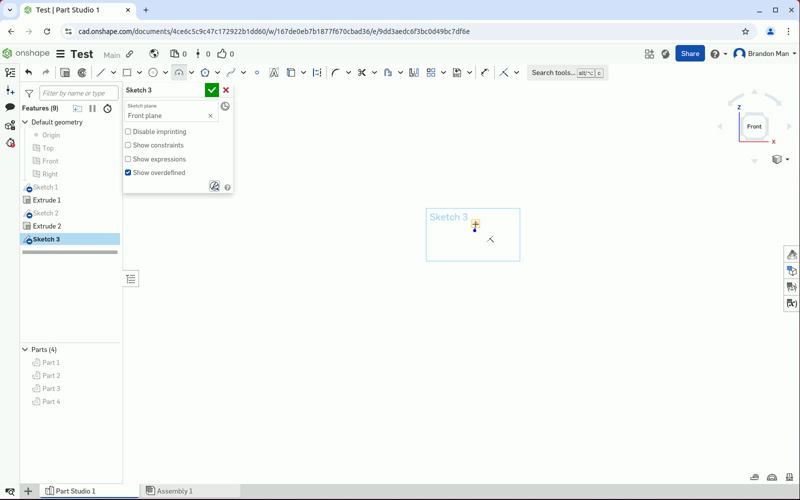
mouse_move(474, 230)
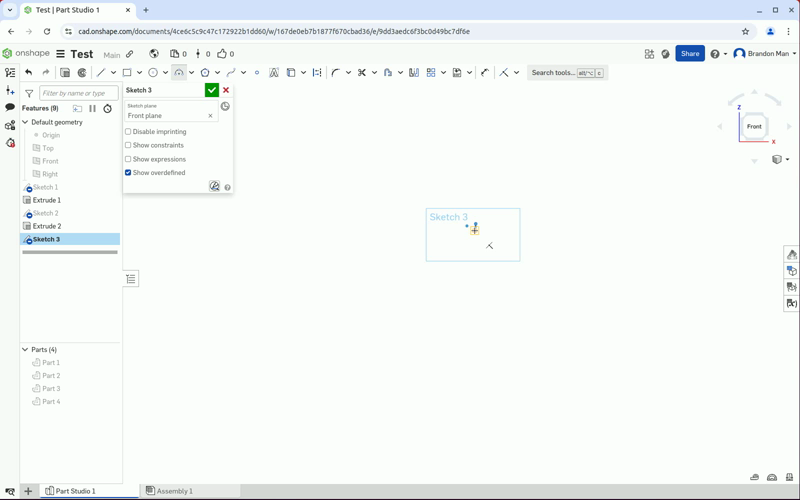
scroll(6)
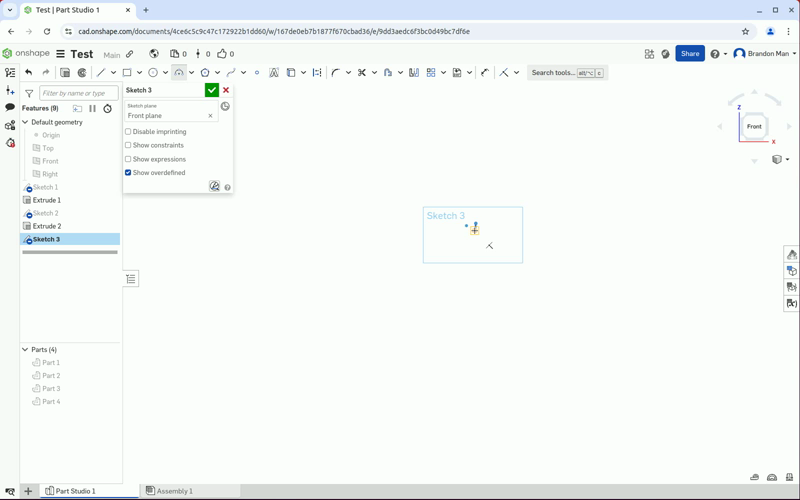
scroll(6)
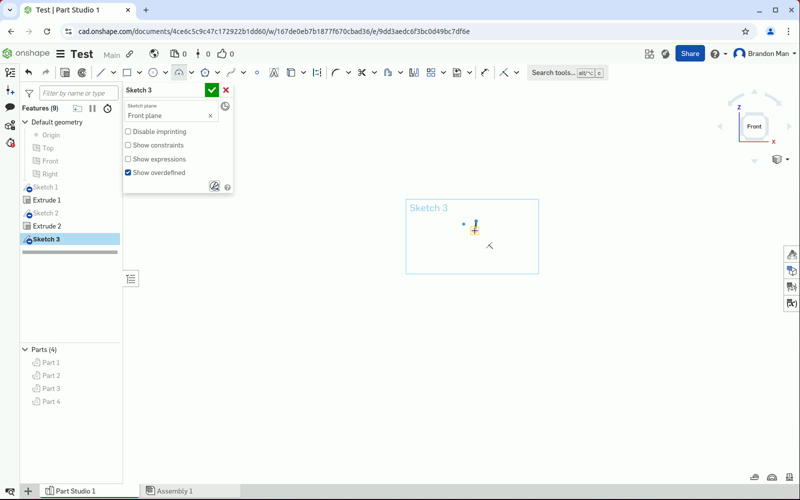
scroll(6)
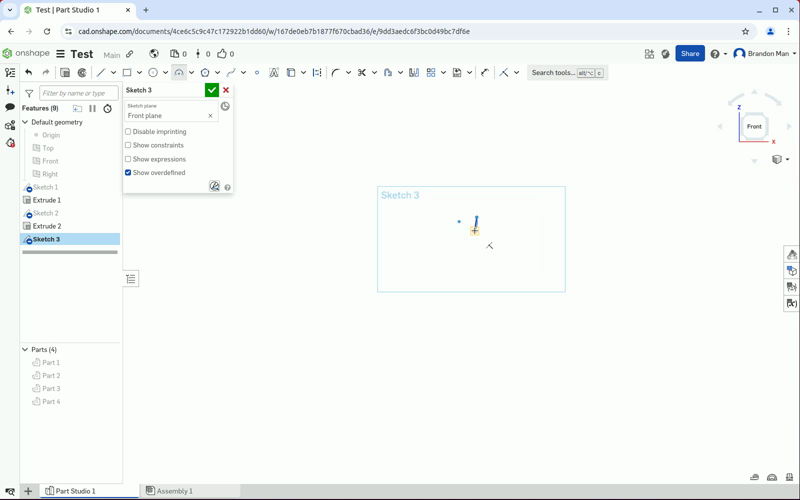
scroll(6)
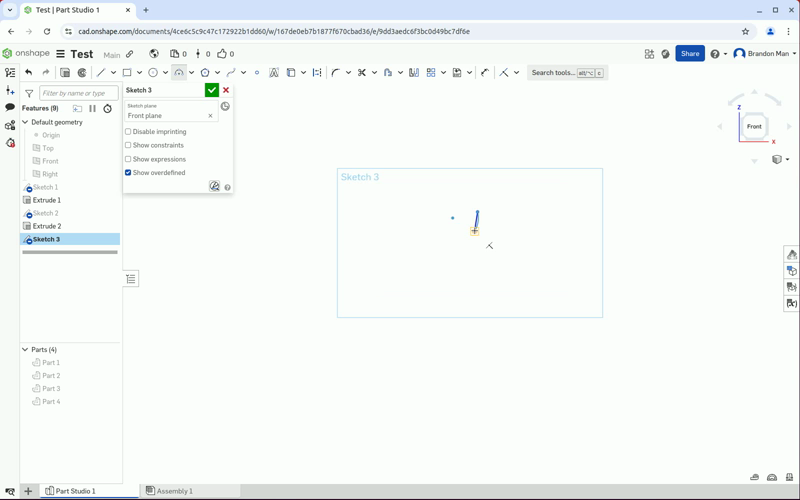
scroll(6)
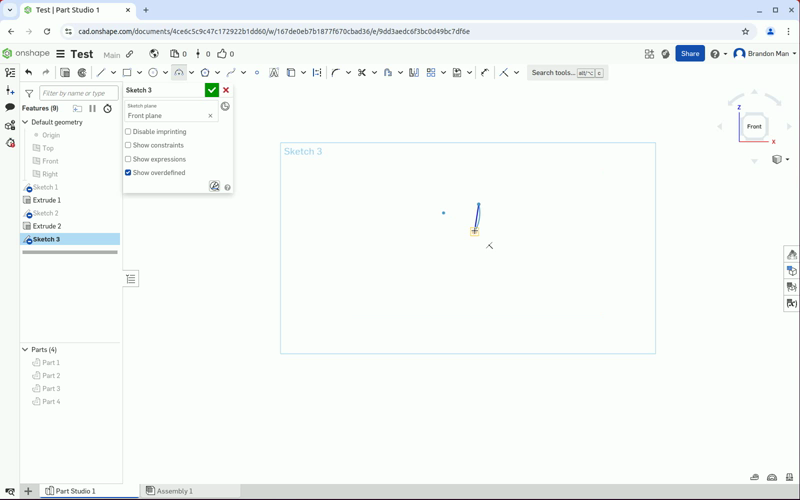
scroll(6)
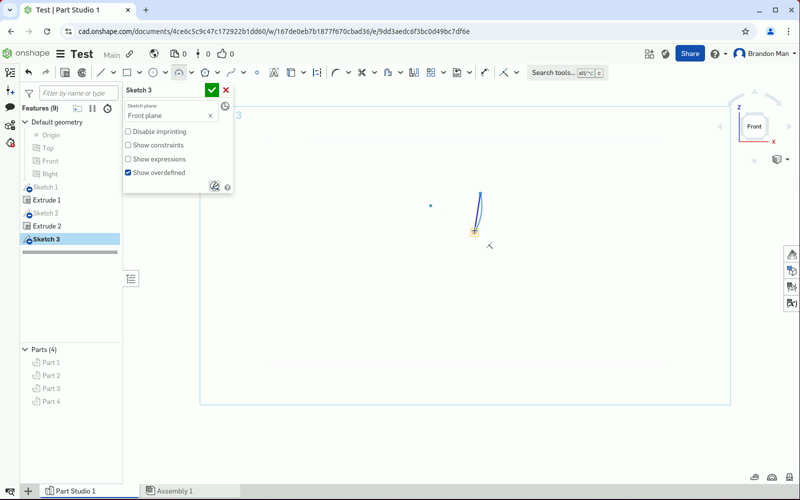
scroll(6)
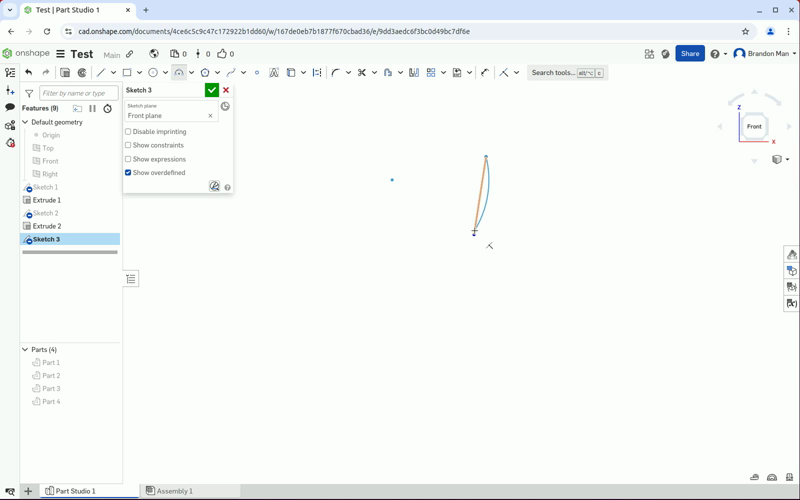
click(474, 230)
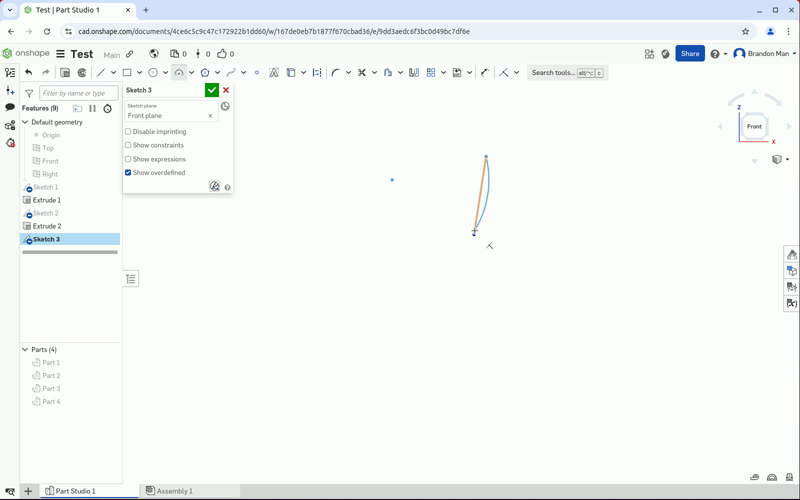
scroll(-6)
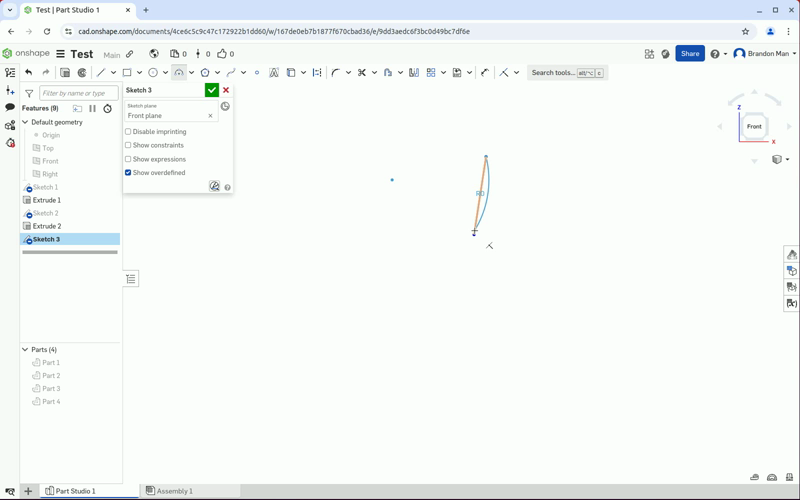
scroll(-6)
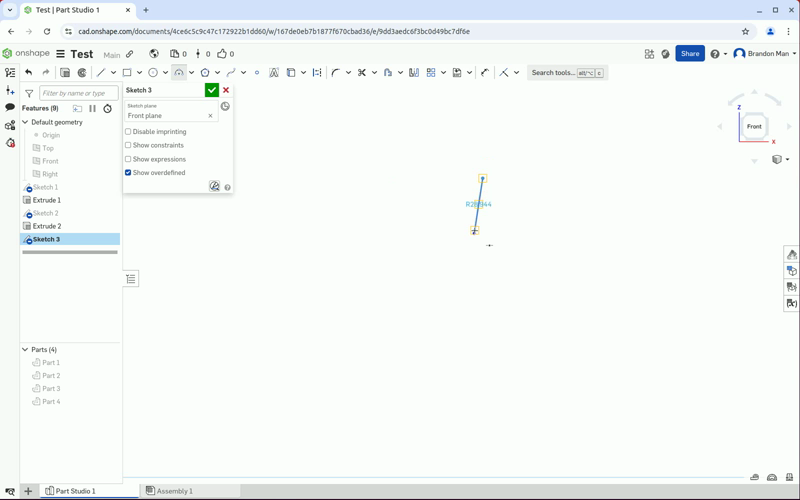
scroll(-6)
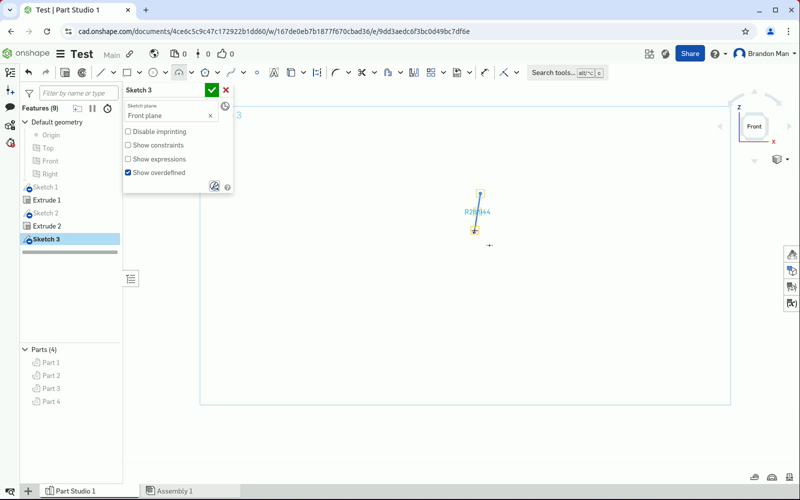
scroll(-6)
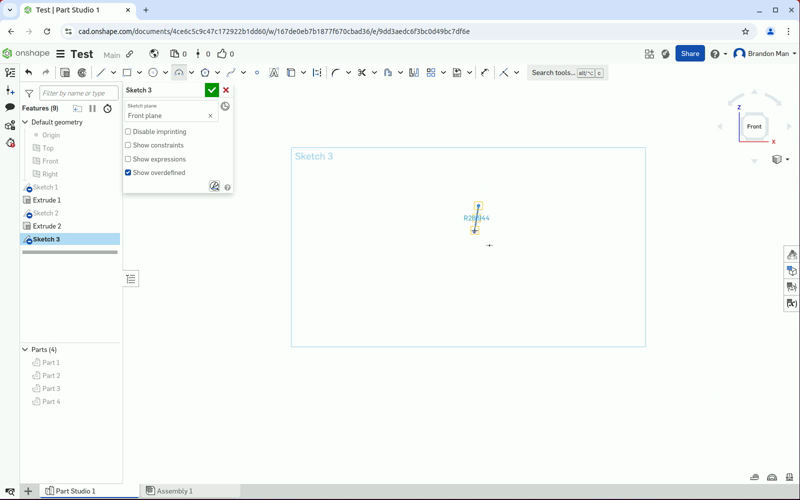
scroll(-6)
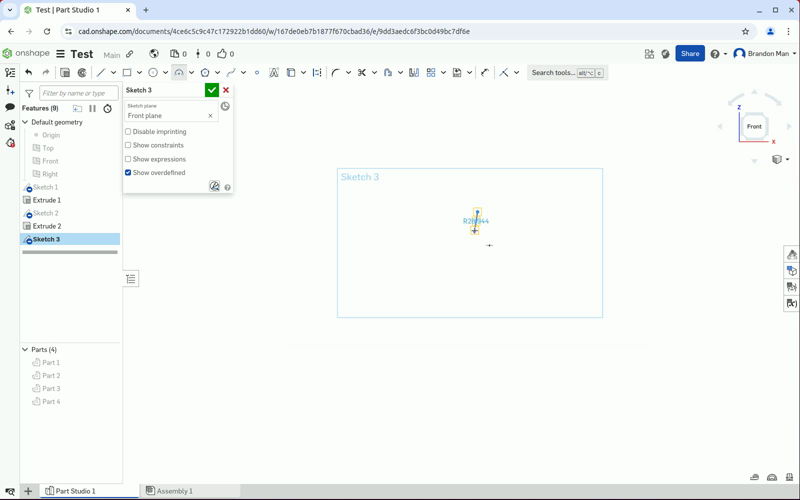
scroll(-6)
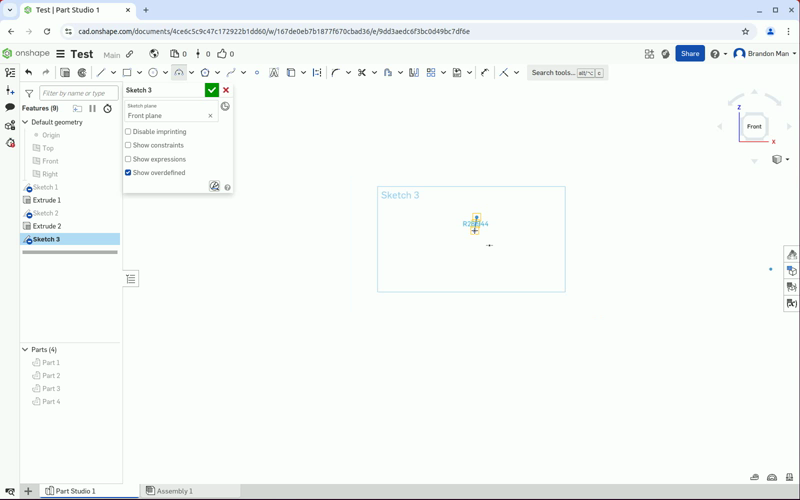
scroll(-6)
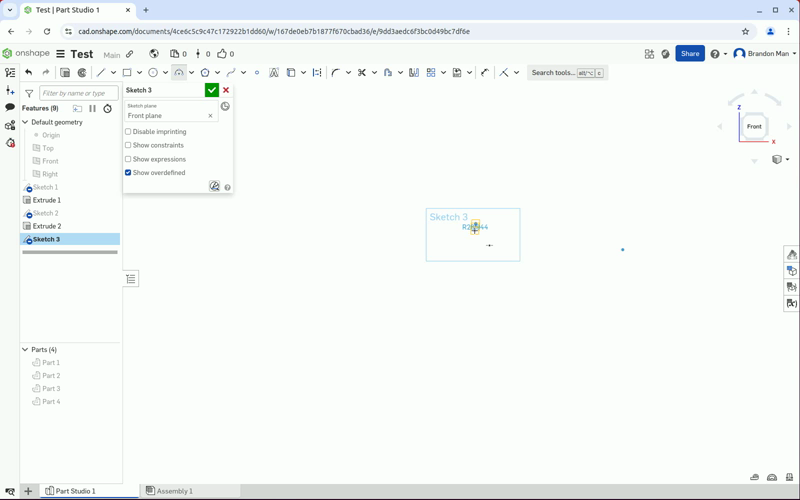
key_down(shift)
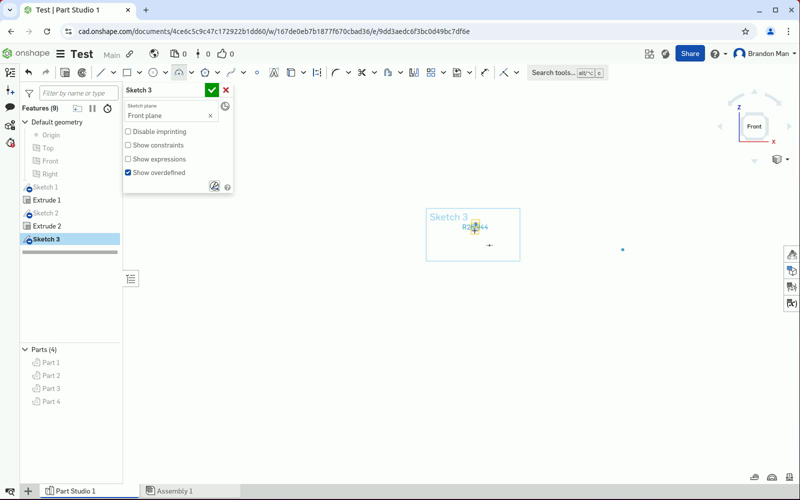
mouse_move(446, 223)
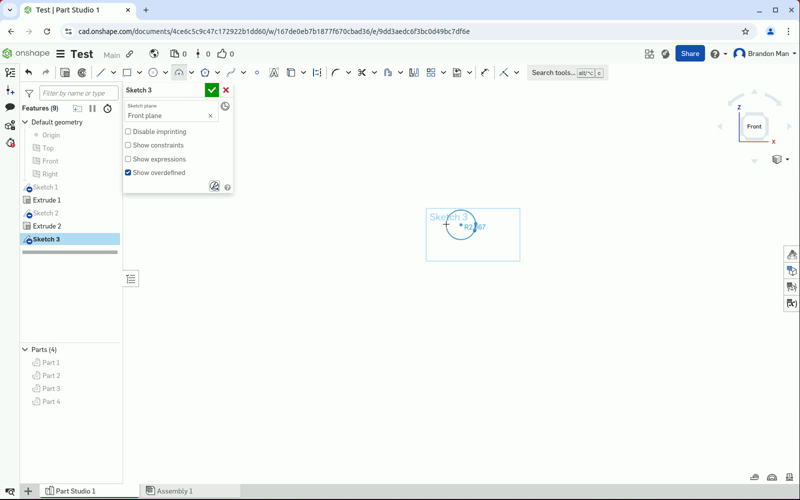
scroll(6)
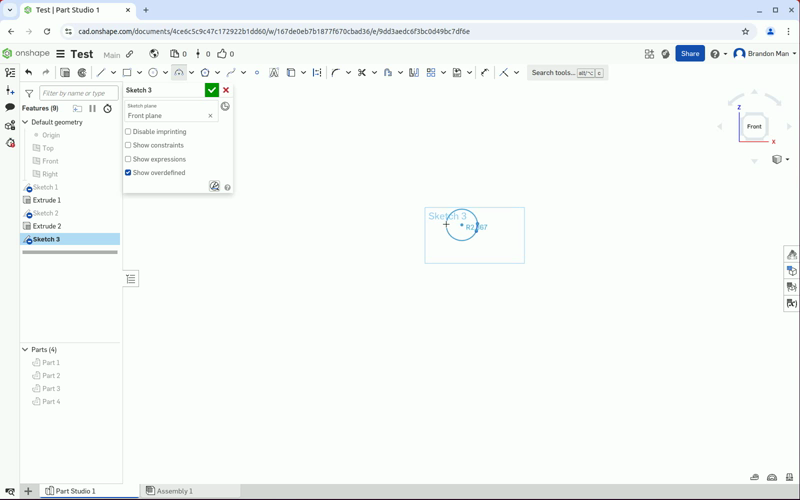
scroll(6)
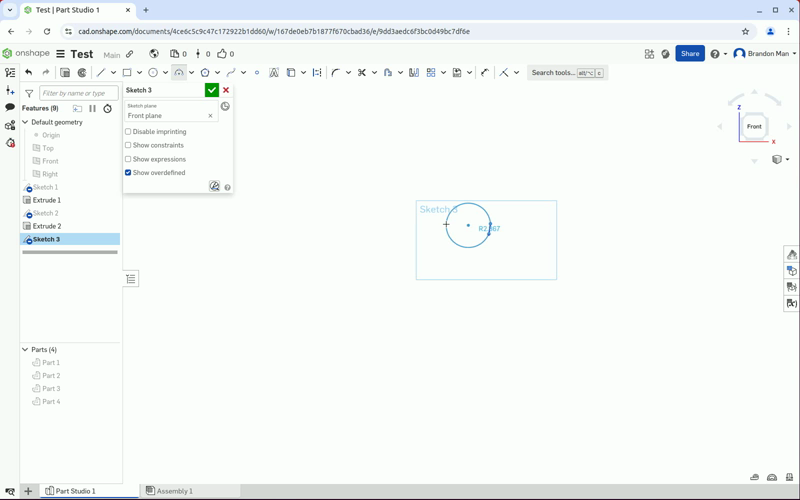
scroll(6)
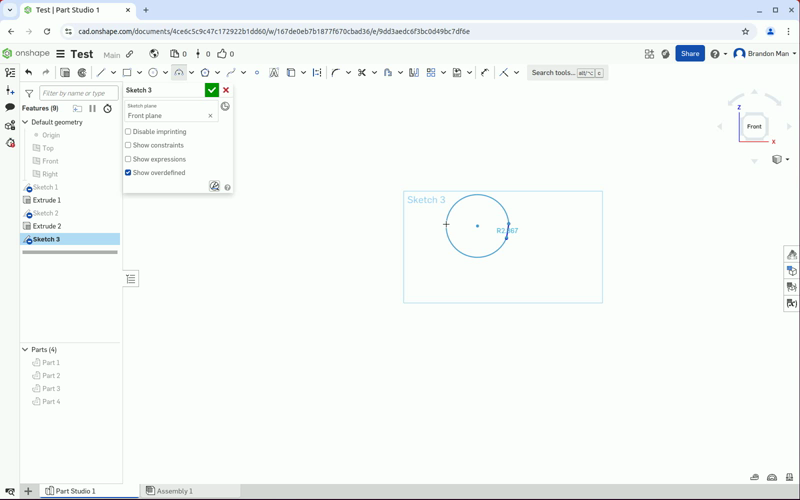
scroll(6)
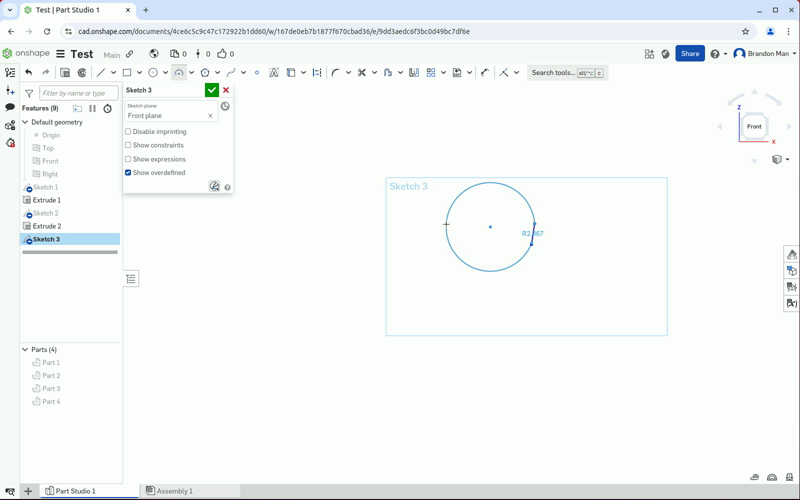
scroll(6)
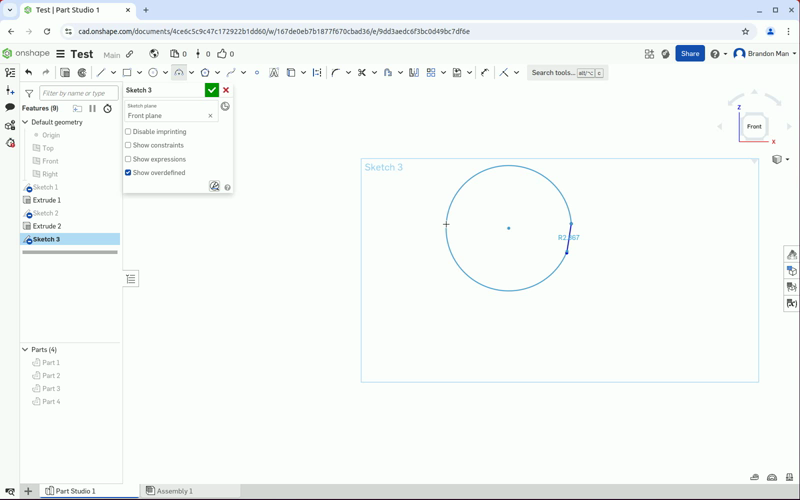
scroll(6)
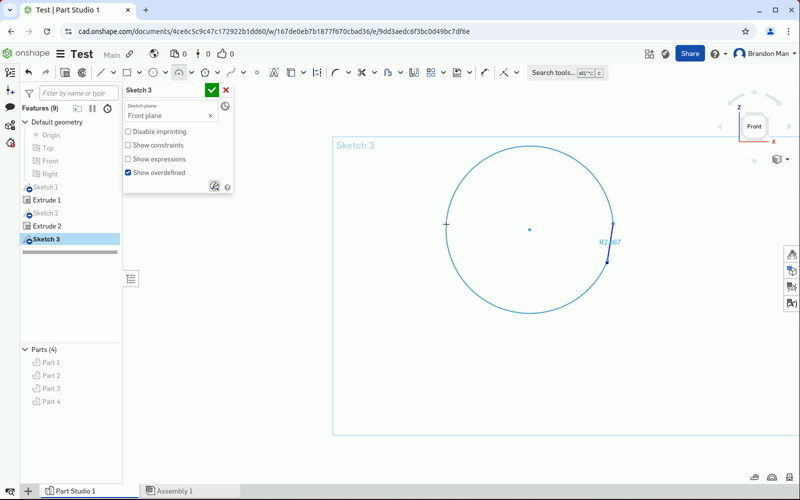
scroll(6)
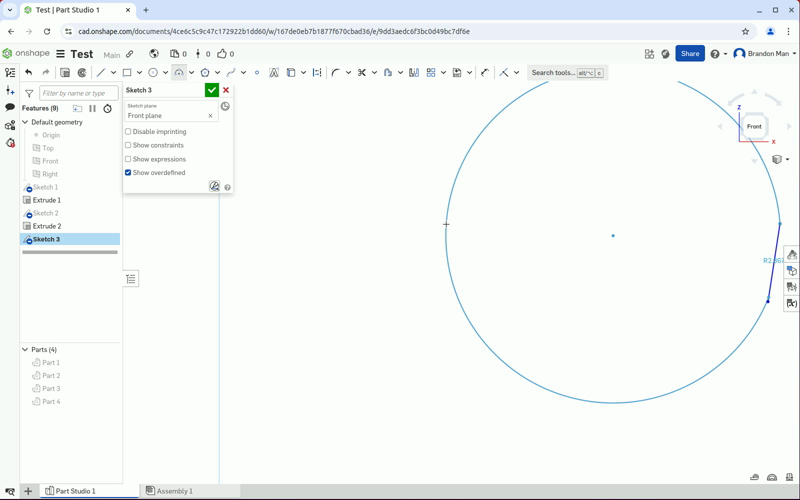
click(446, 223)
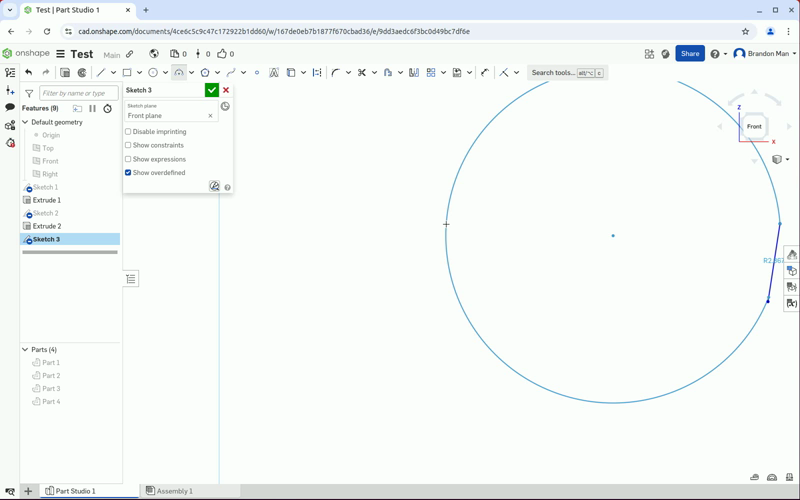
scroll(-6)
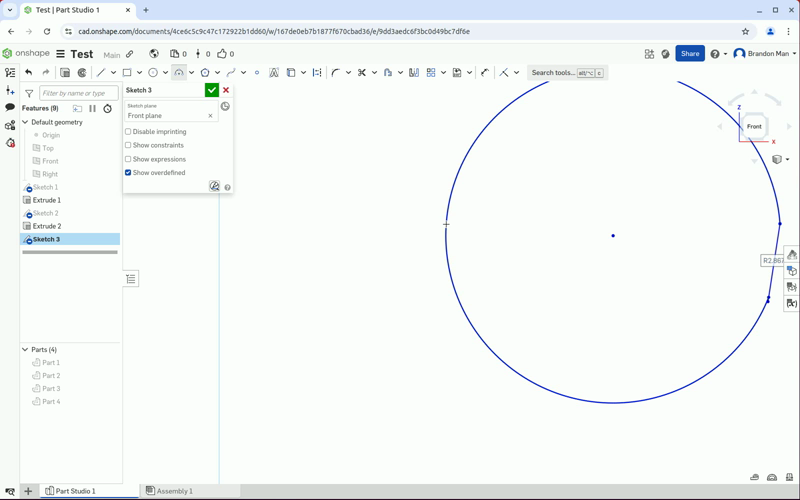
scroll(-6)
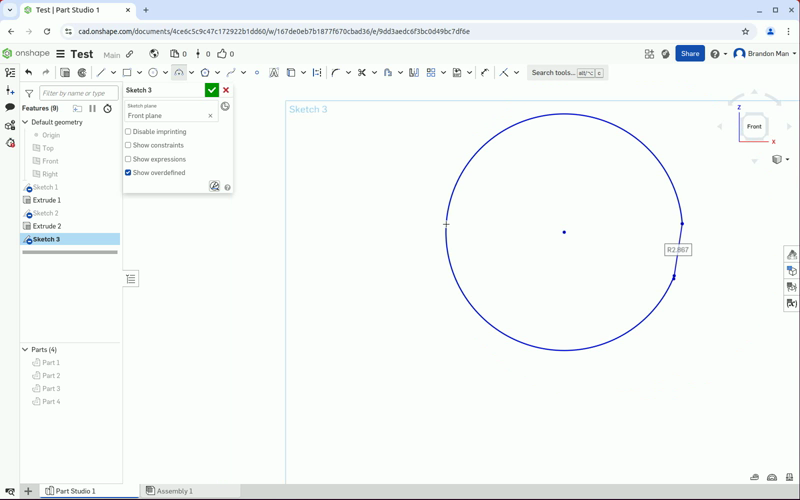
scroll(-6)
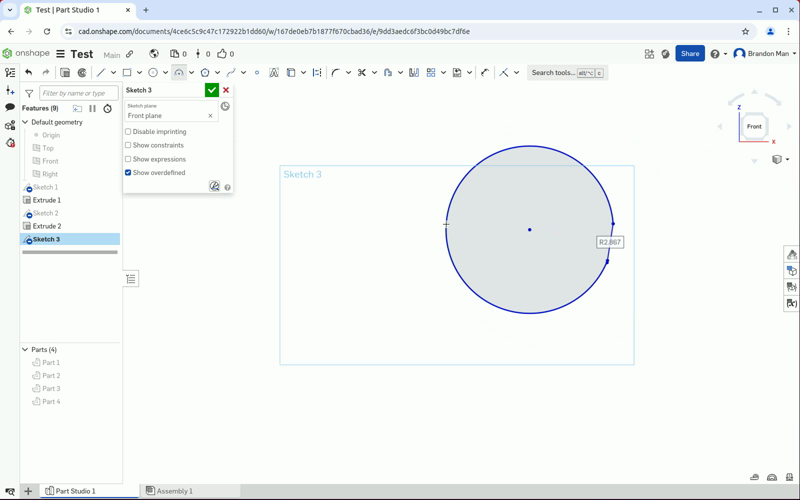
scroll(-6)
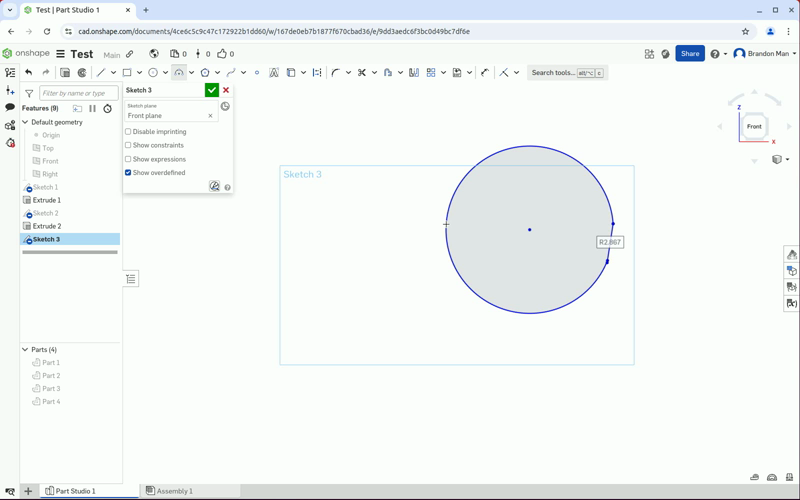
scroll(-6)
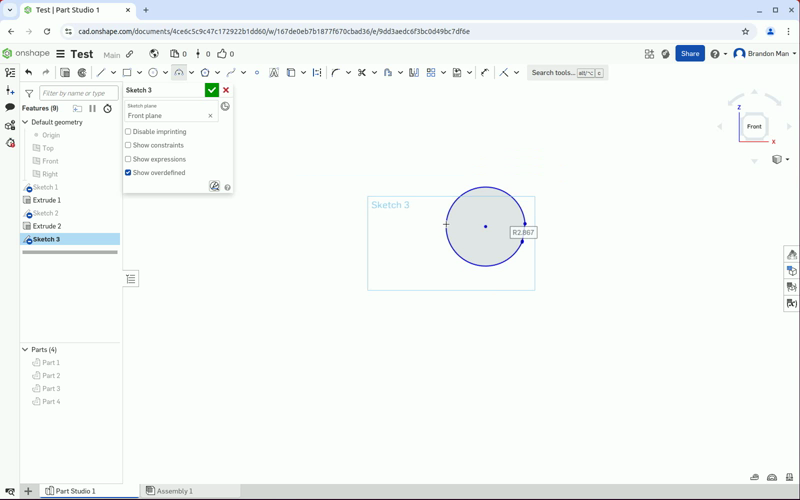
scroll(-6)
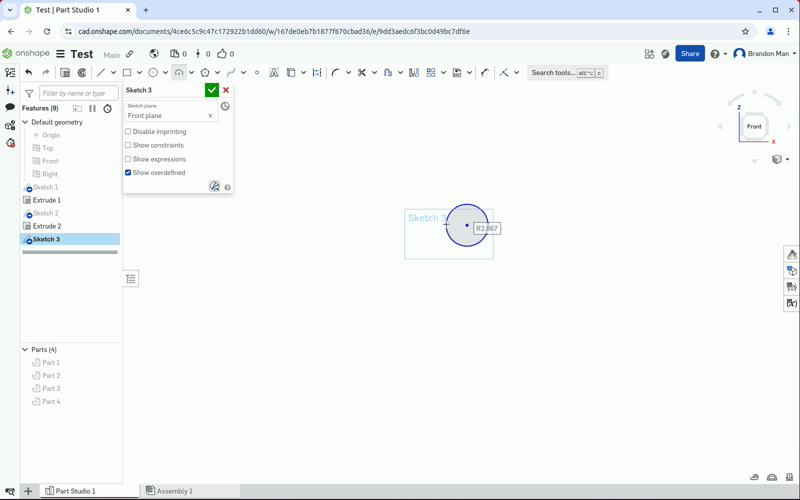
scroll(-6)
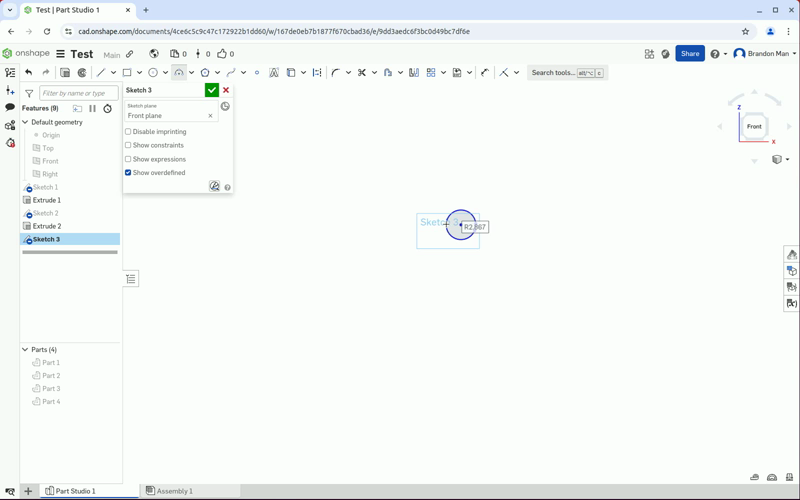
key_up(shift)
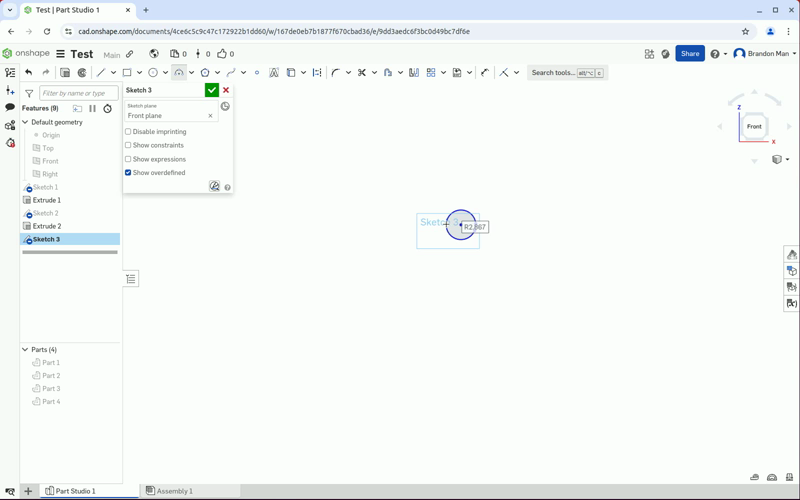
key(esc)
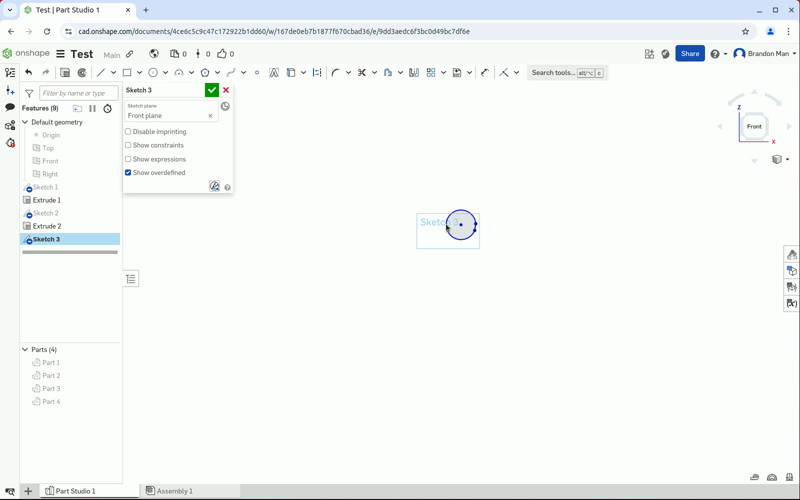
key(c)
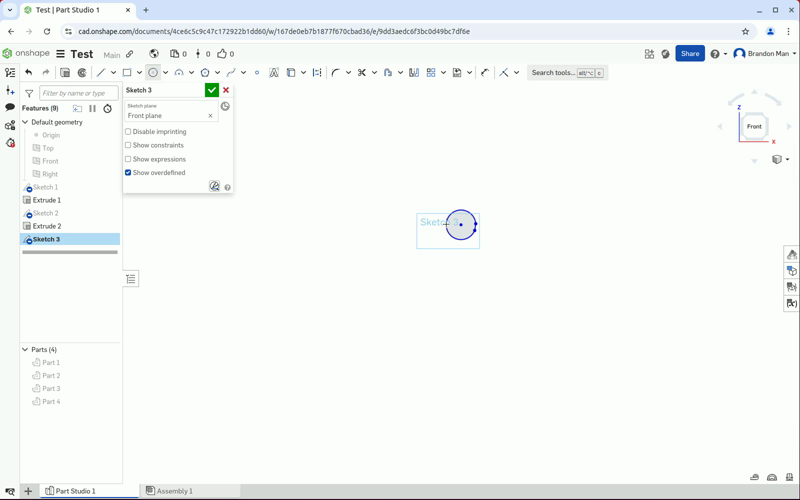
key_down(shift)
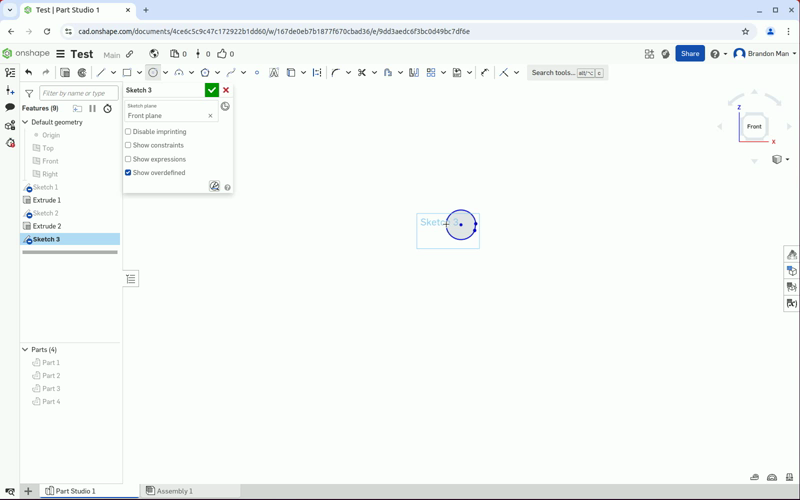
mouse_move(460, 225)
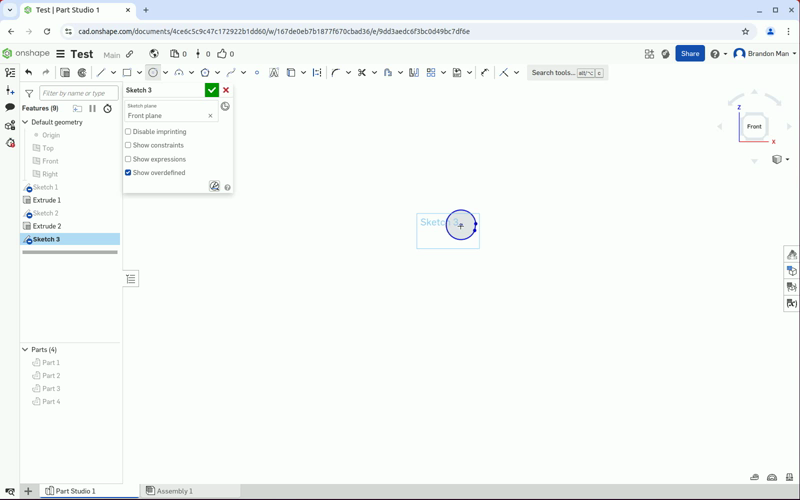
click(460, 225)
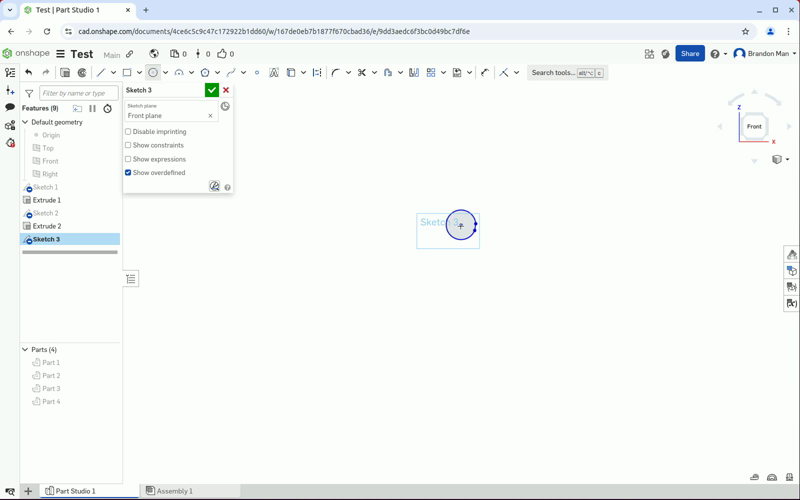
key_up(shift)
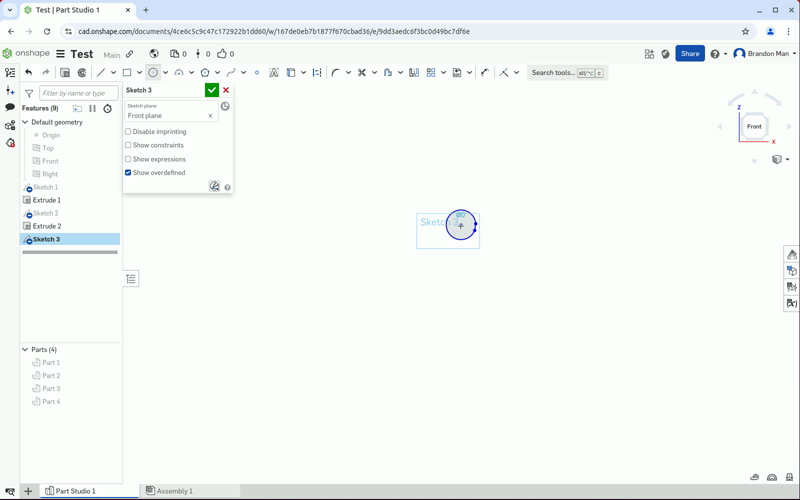
mouse_move(463, 225)
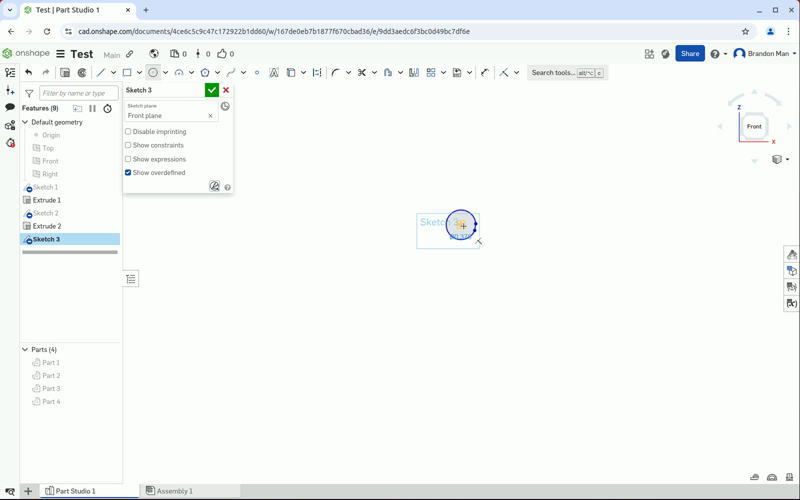
scroll(6)
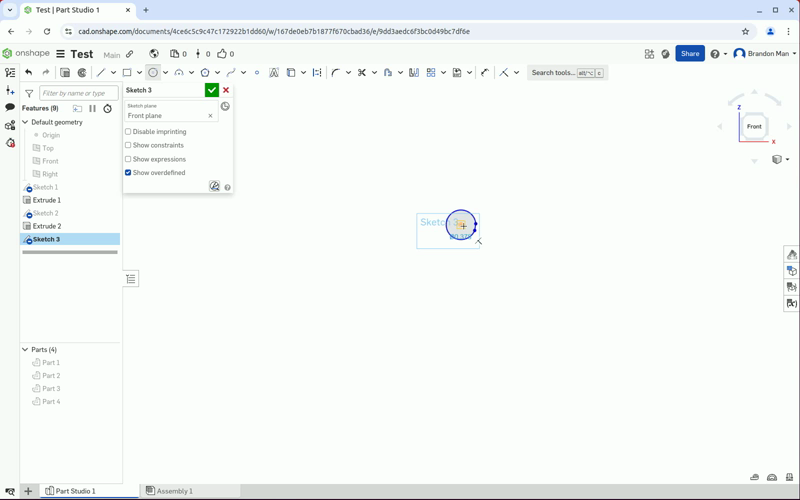
scroll(6)
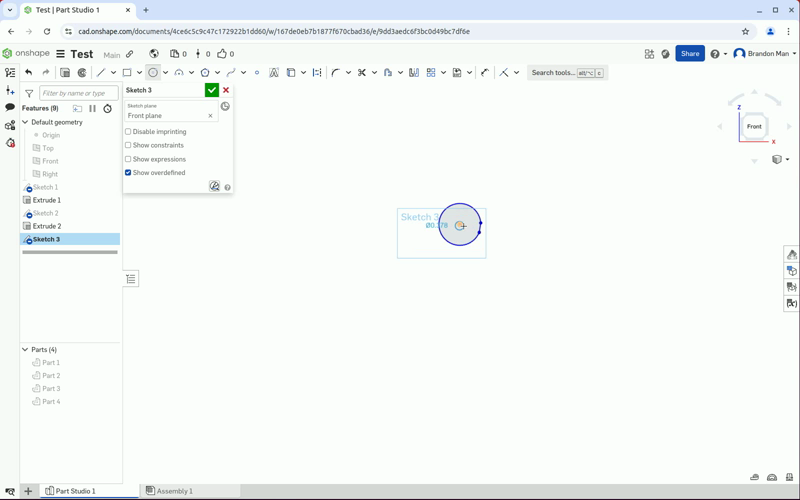
scroll(6)
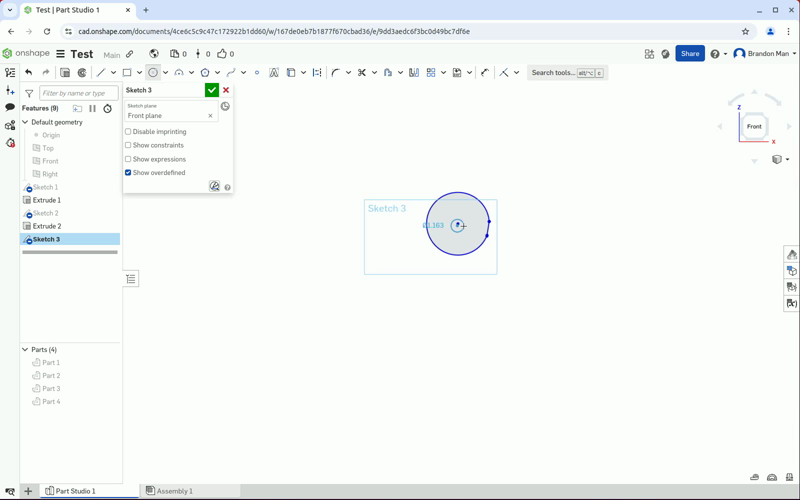
scroll(6)
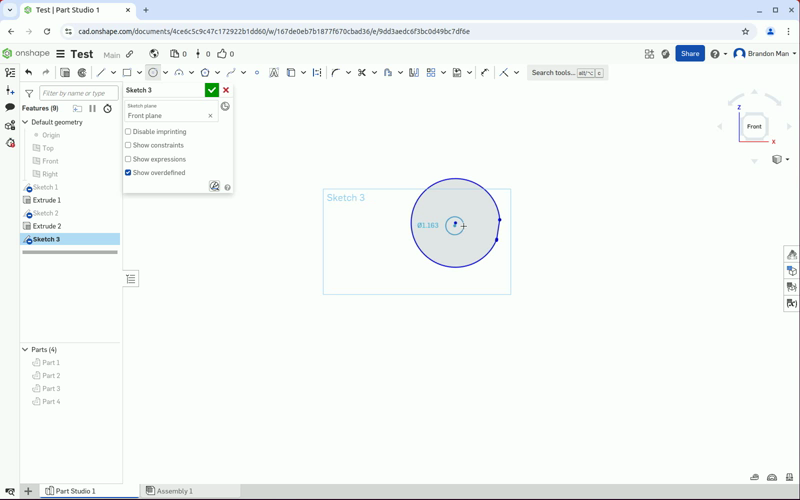
scroll(6)
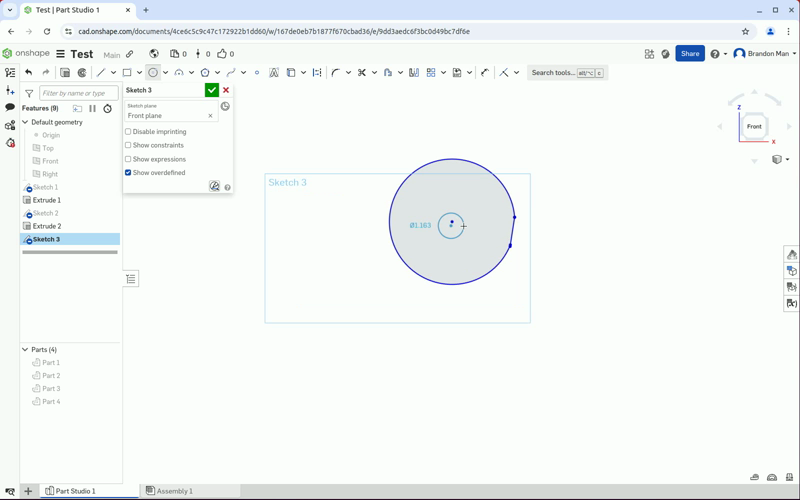
scroll(6)
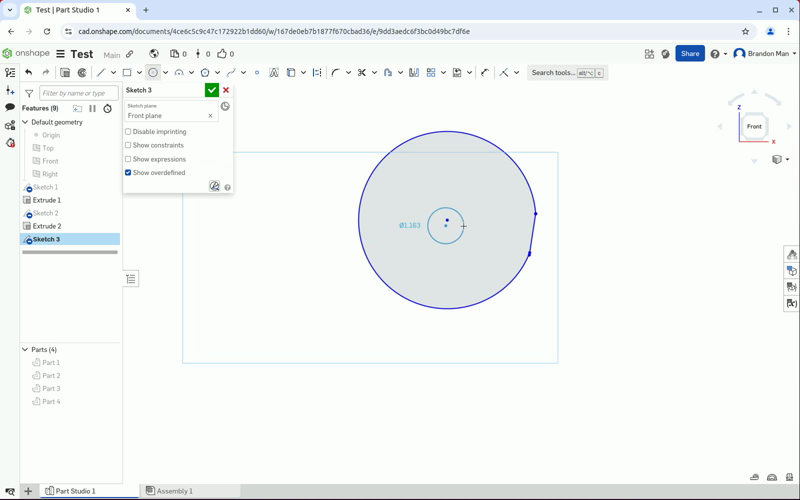
scroll(6)
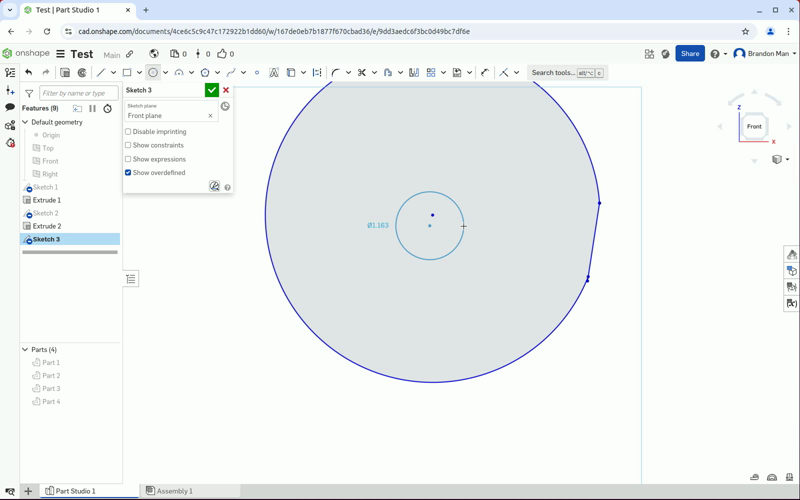
click(463, 225)
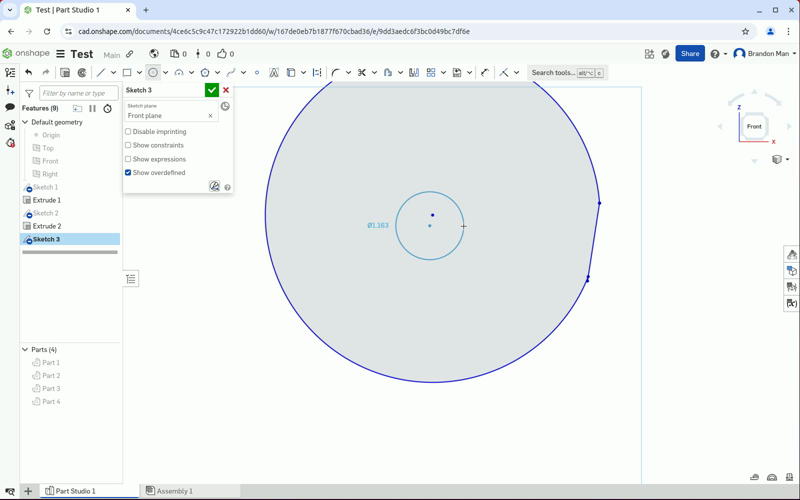
scroll(-6)
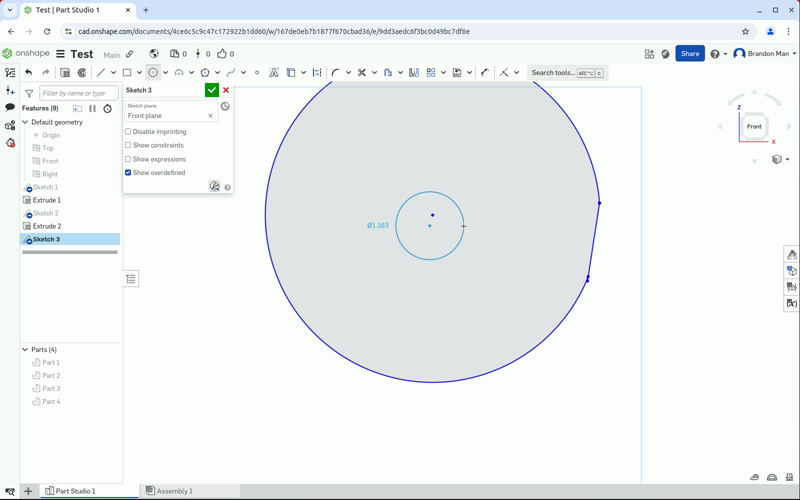
scroll(-6)
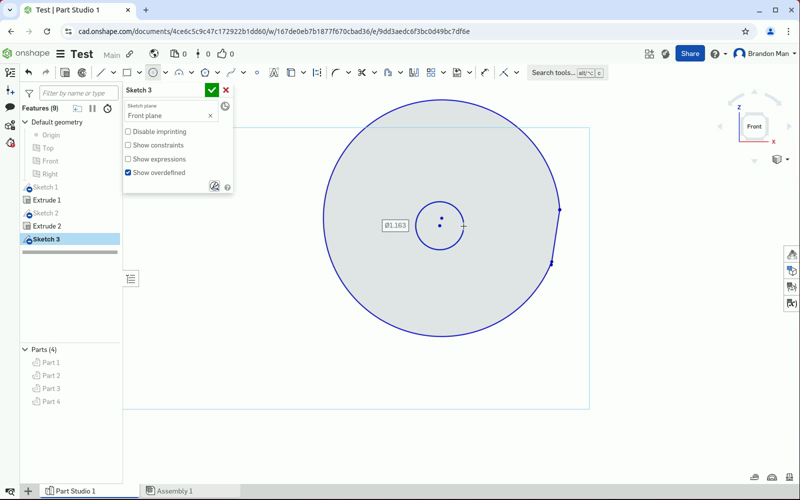
scroll(-6)
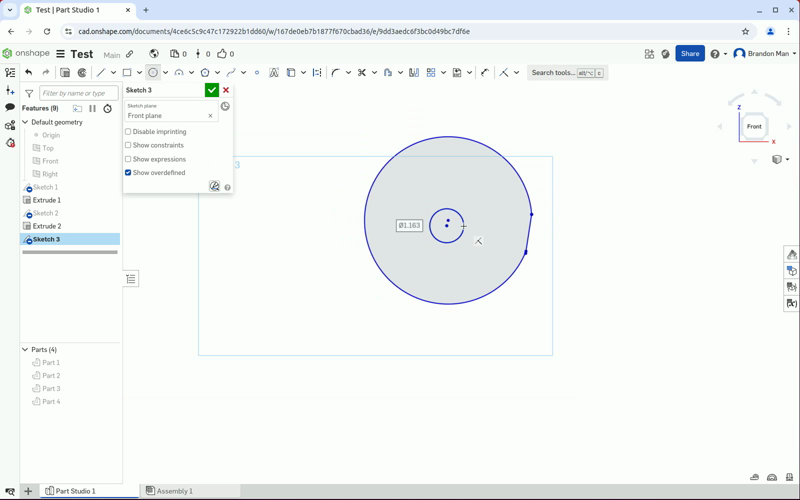
scroll(-6)
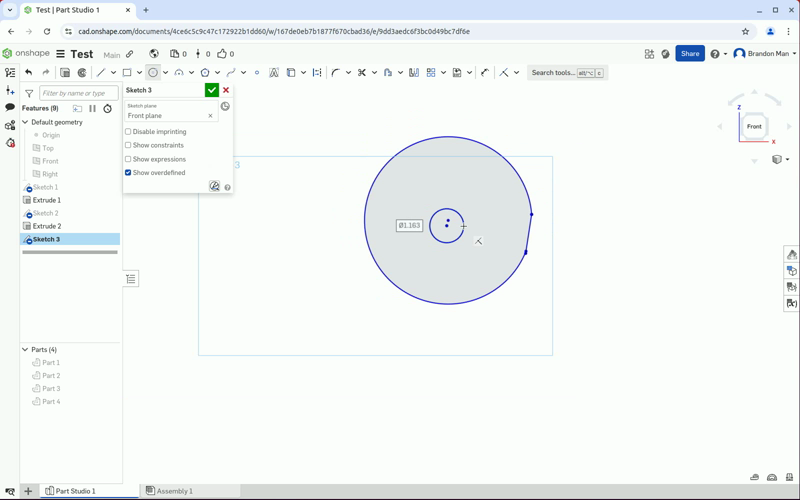
scroll(-6)
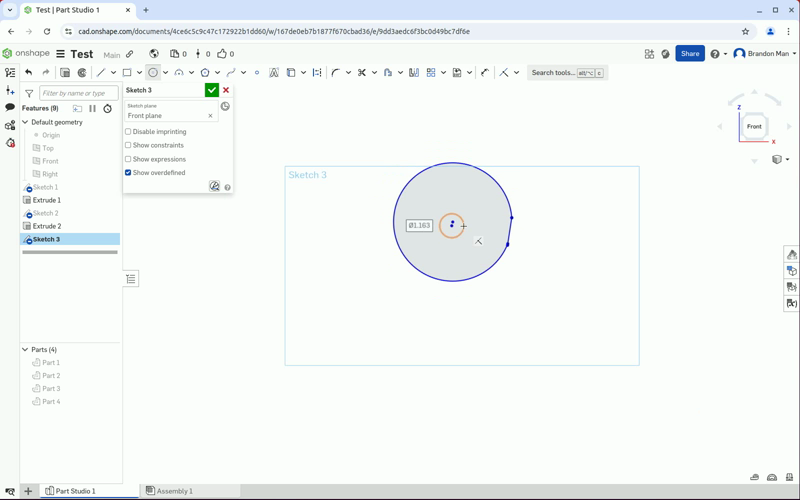
scroll(-6)
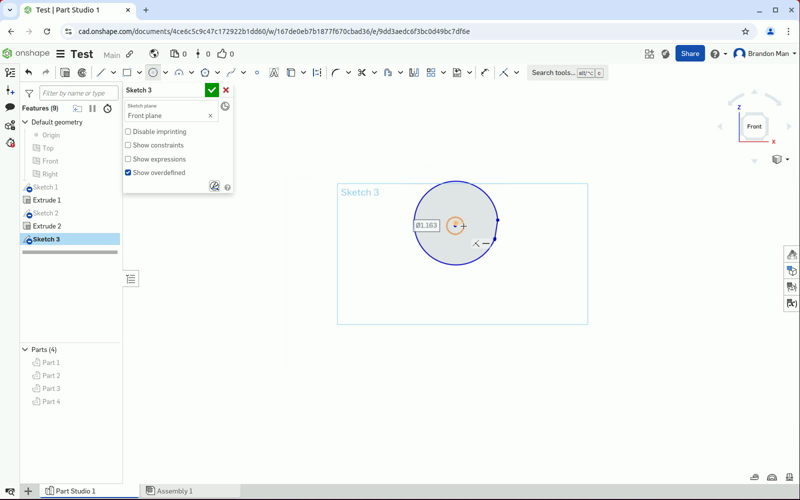
scroll(-6)
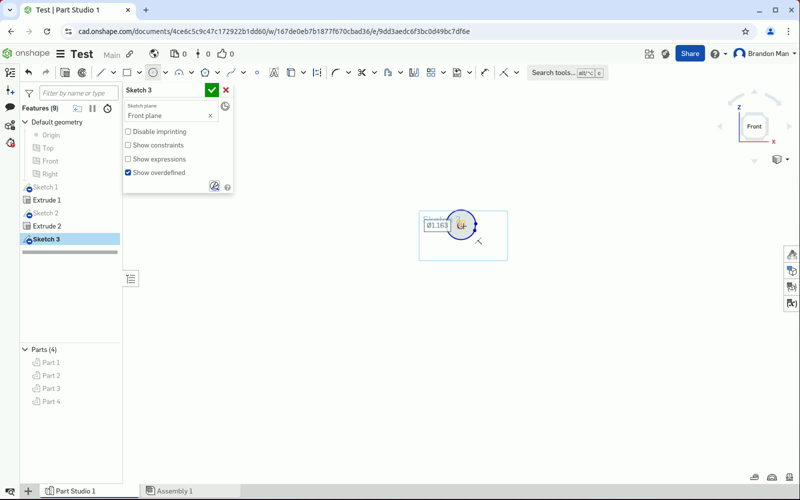
key(esc)
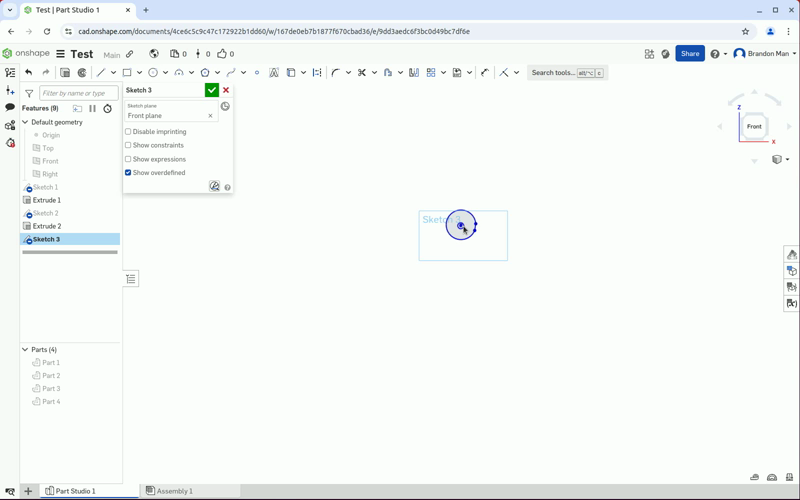
mouse_move(472, 226)
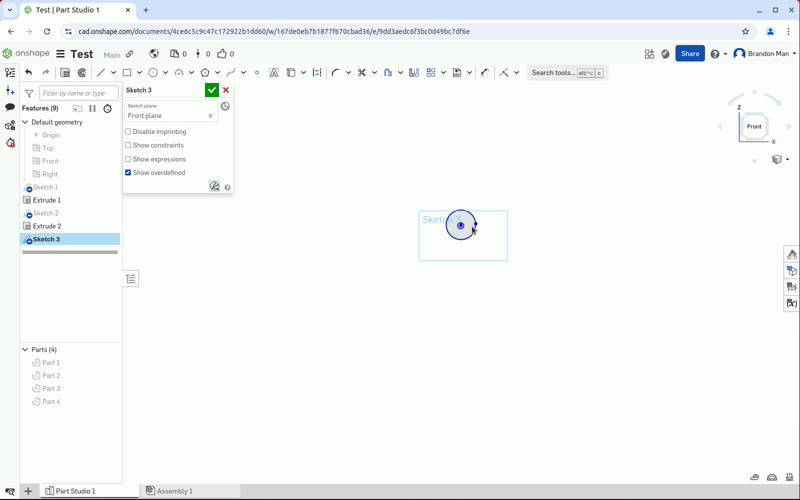
scroll(6)
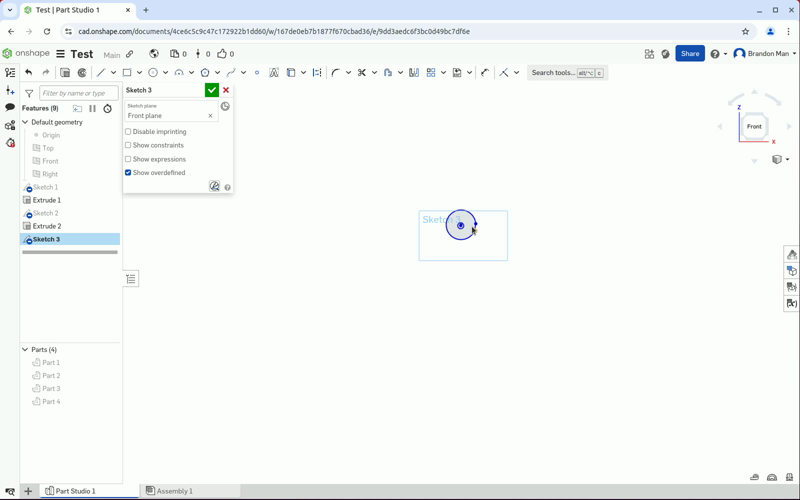
scroll(6)
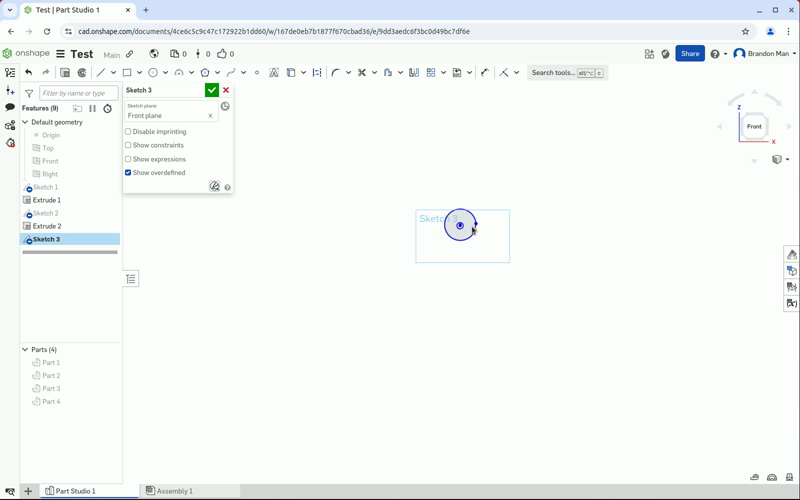
scroll(6)
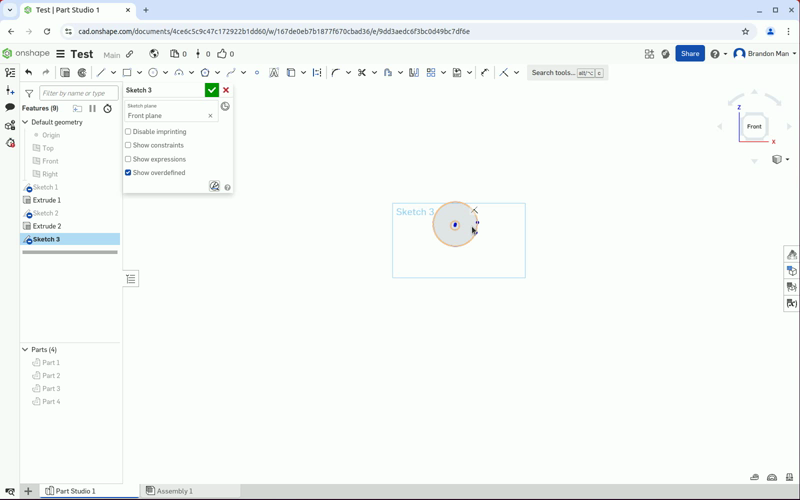
scroll(6)
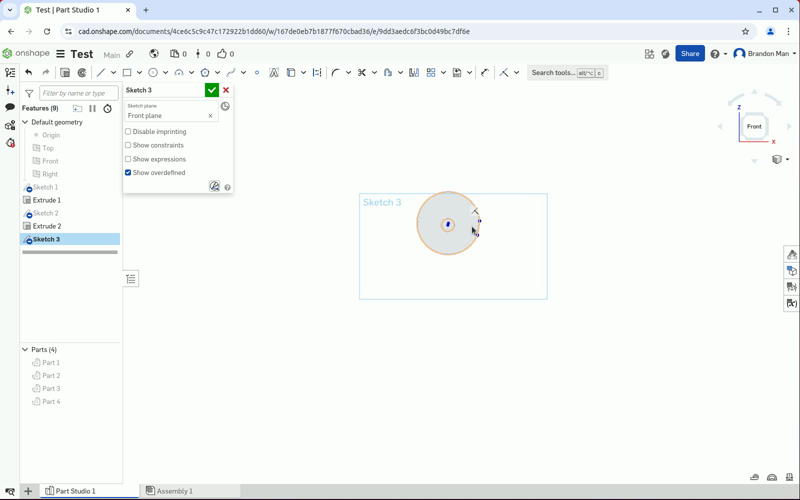
scroll(6)
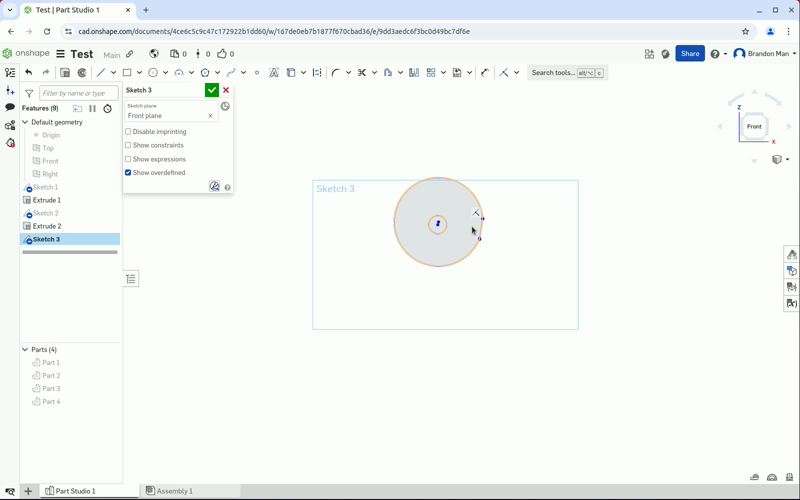
scroll(6)
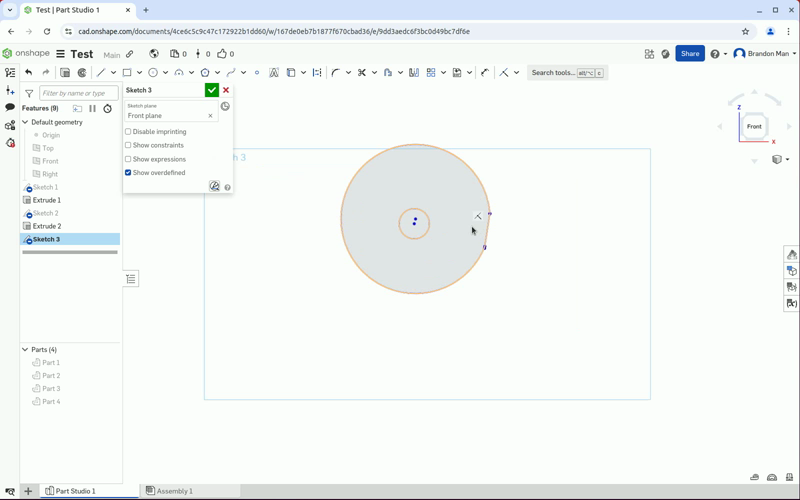
scroll(6)
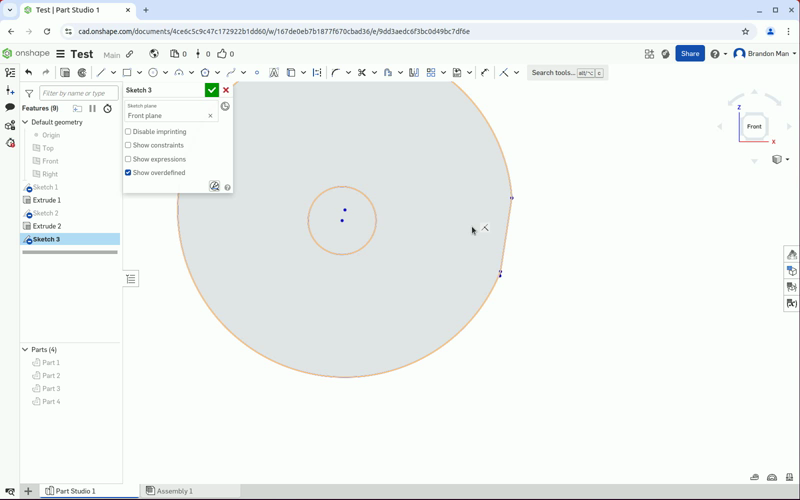
click(472, 226)
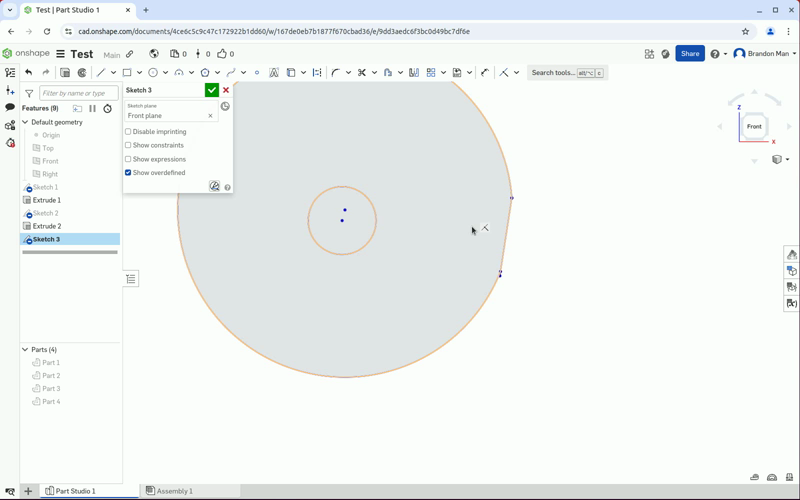
scroll(-6)
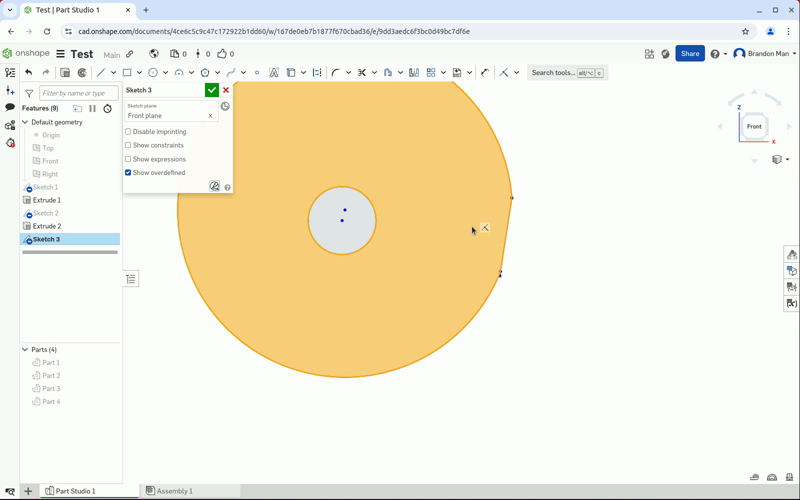
scroll(-6)
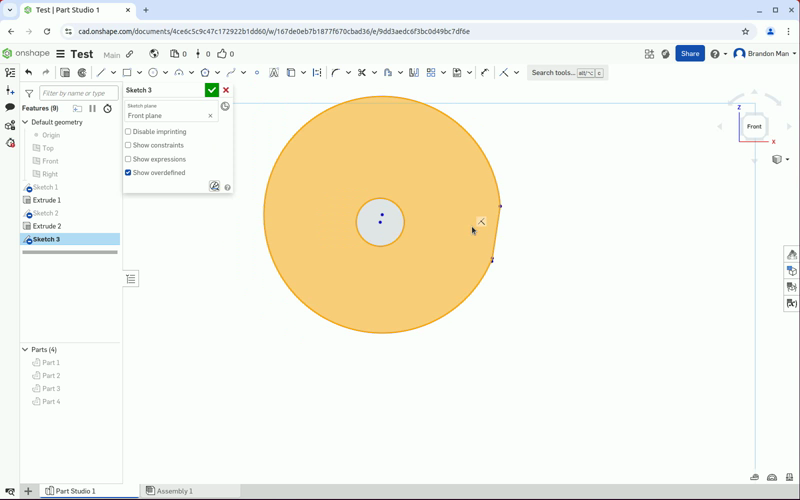
scroll(-6)
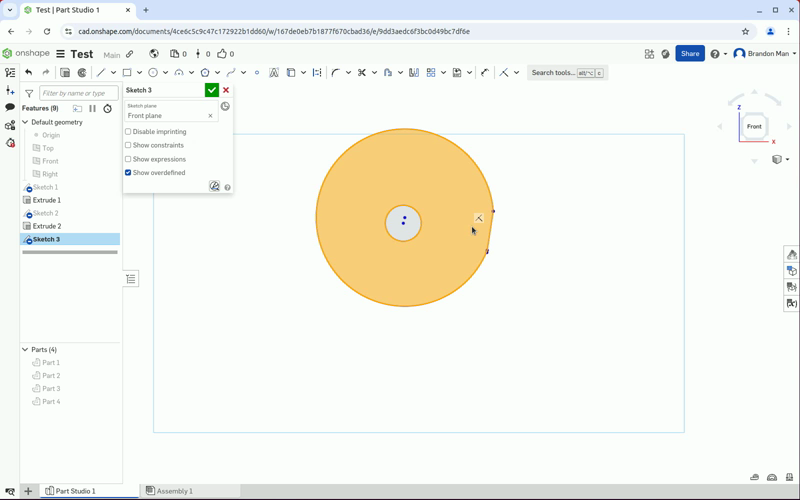
scroll(-6)
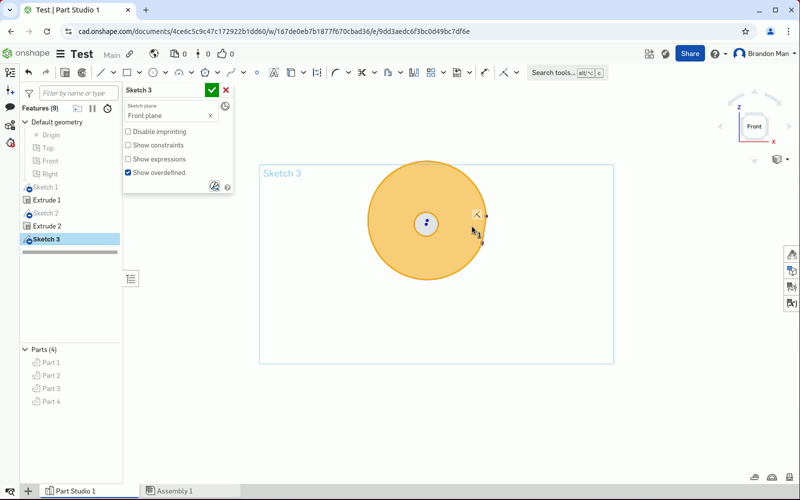
scroll(-6)
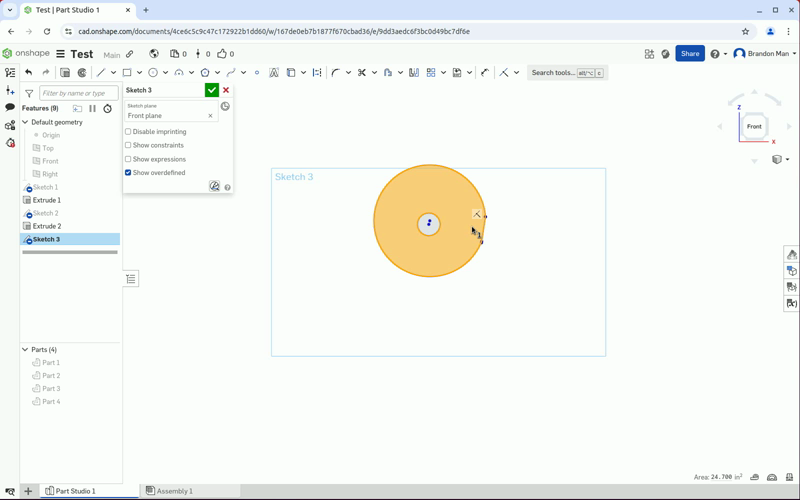
scroll(-6)
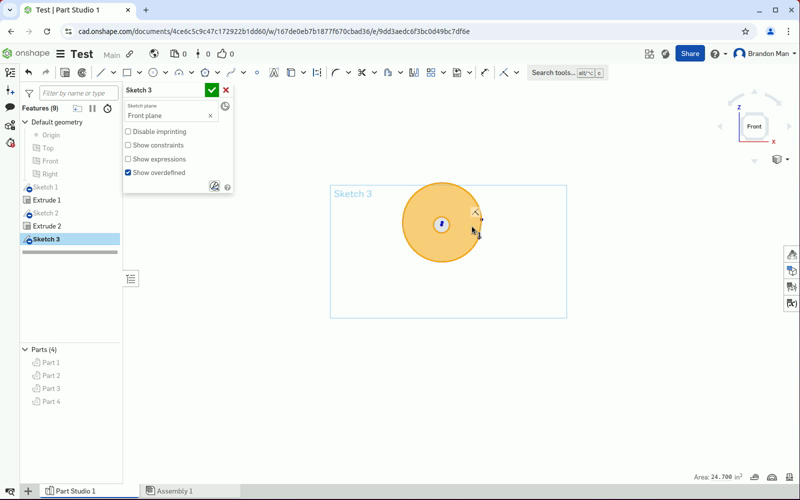
scroll(-6)
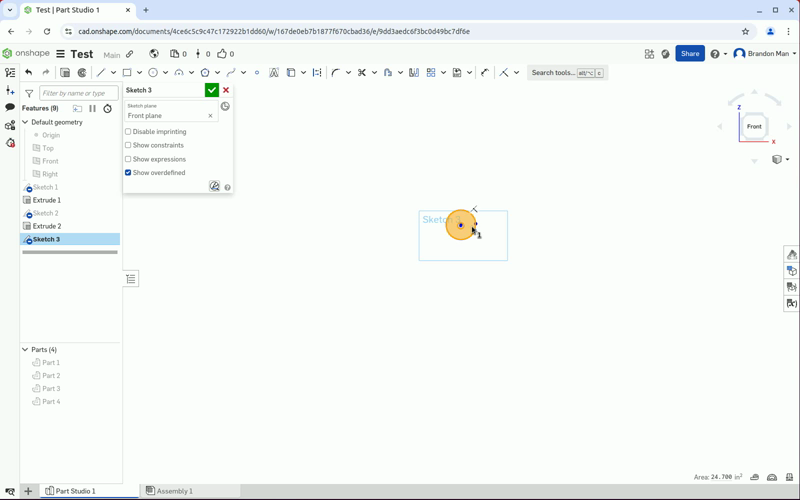
mouse_move(73, 352)
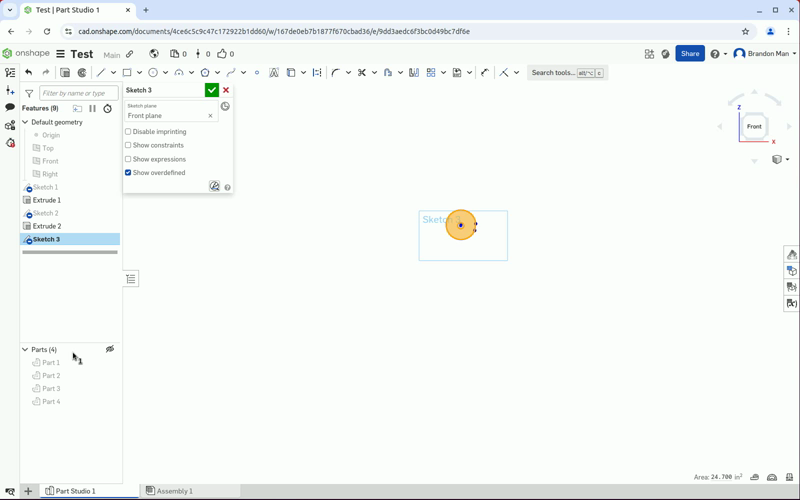
key(shift+y)
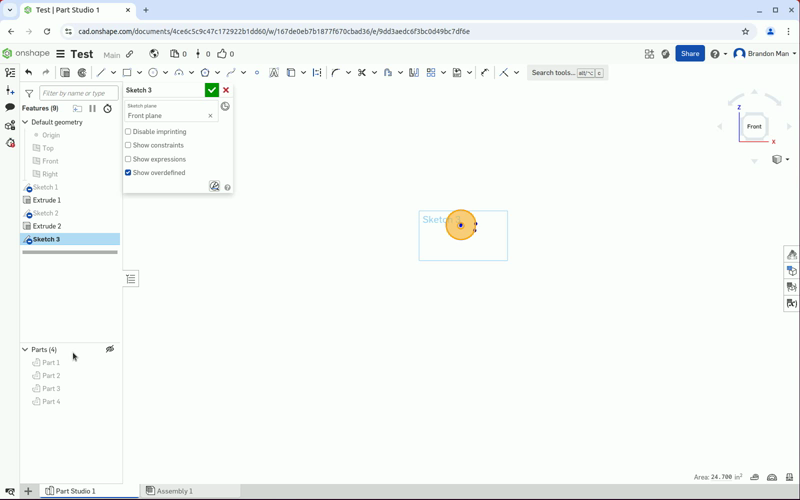
key(shift+e)
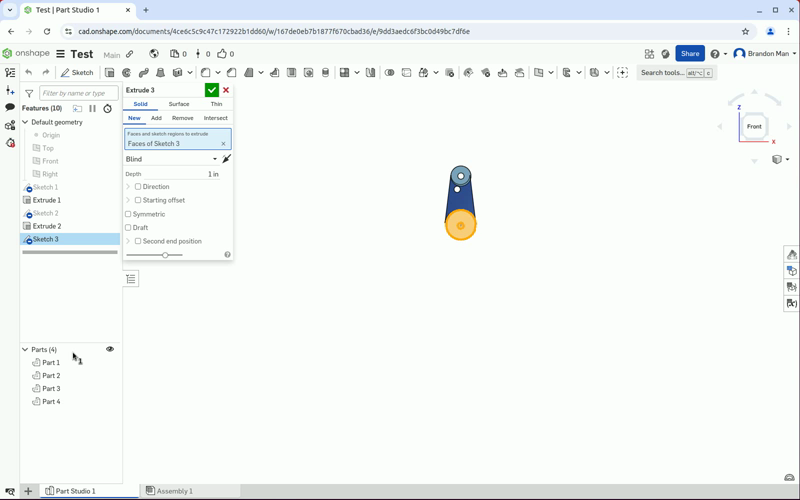
mouse_move(143, 106)
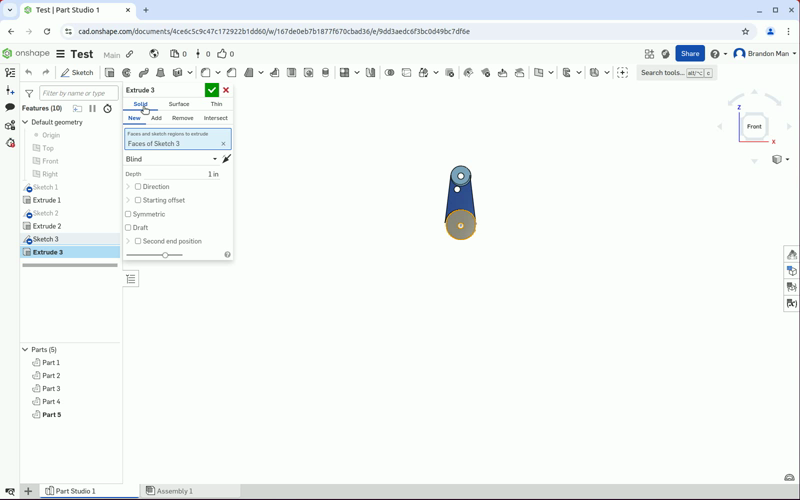
click(143, 106)
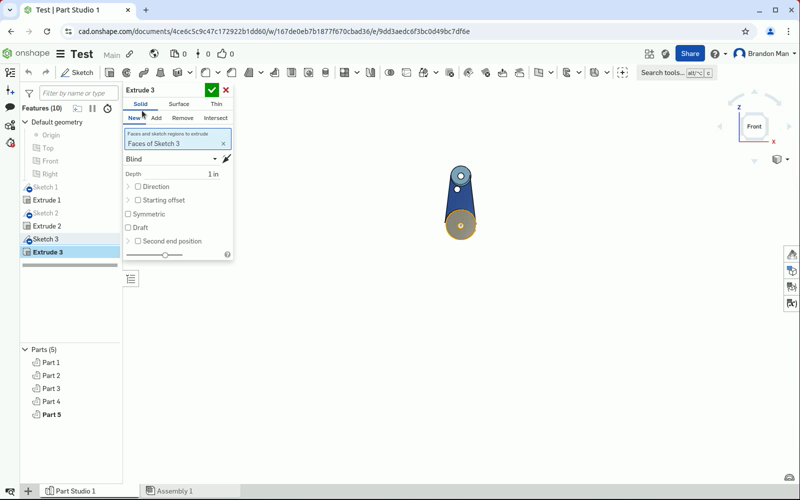
mouse_move(137, 120)
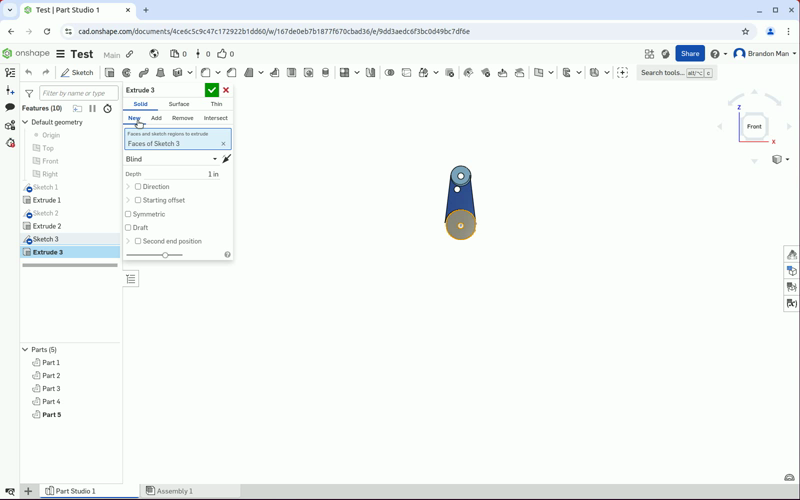
click(137, 120)
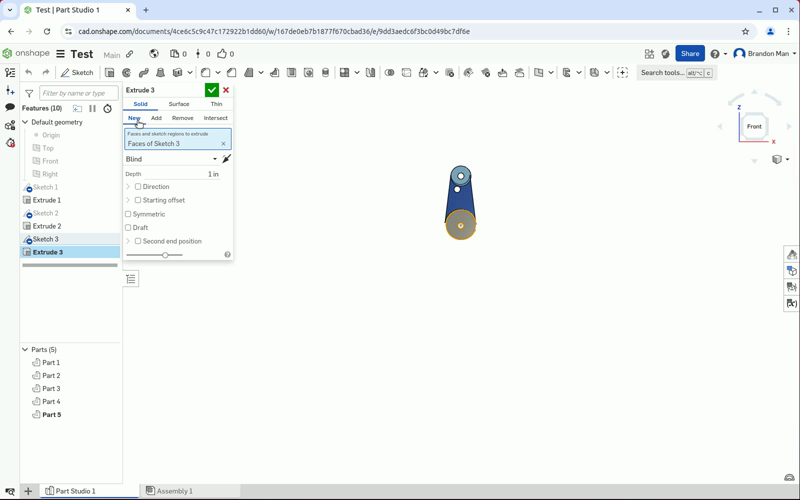
key(tab, 4)
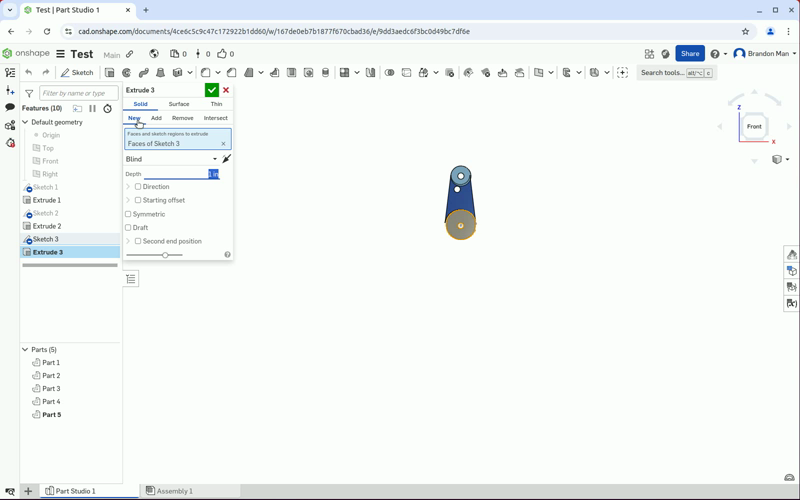
text(0.481)
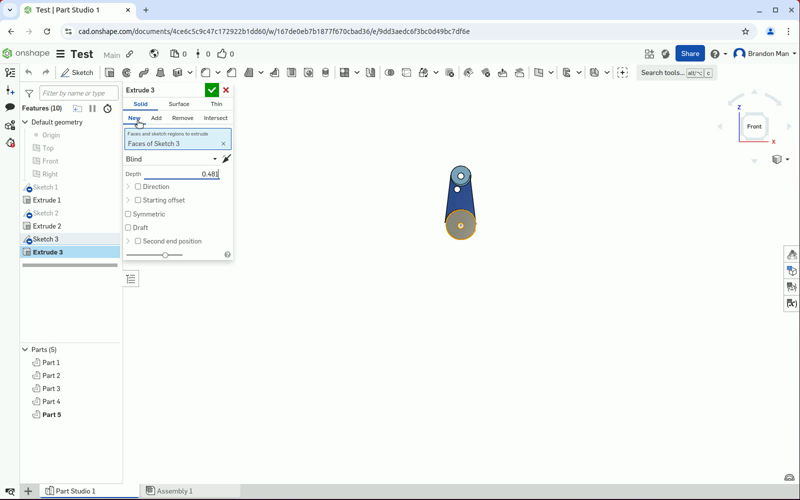
key(enter)
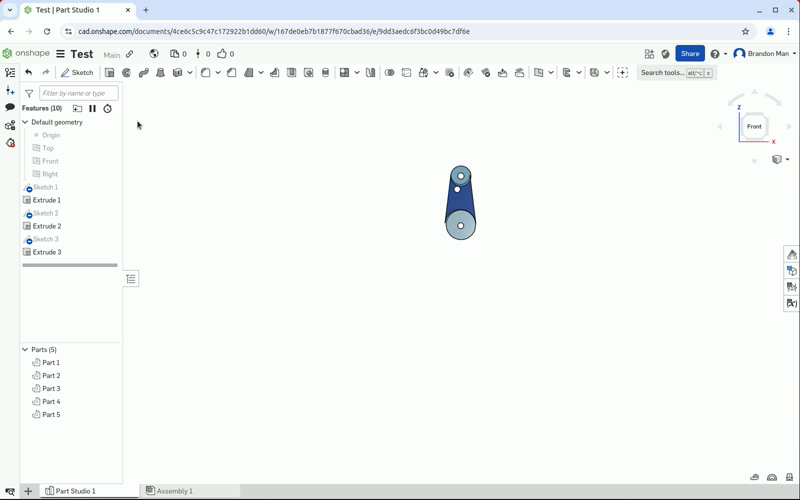
key(shift+h)
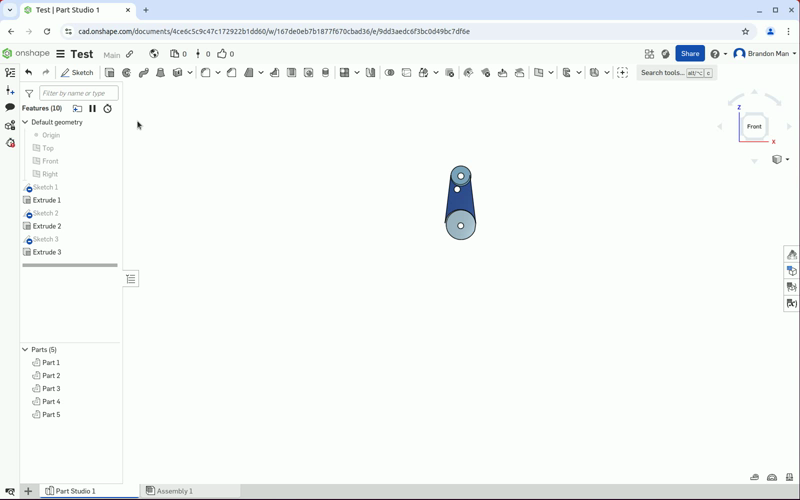
key(shift+h)
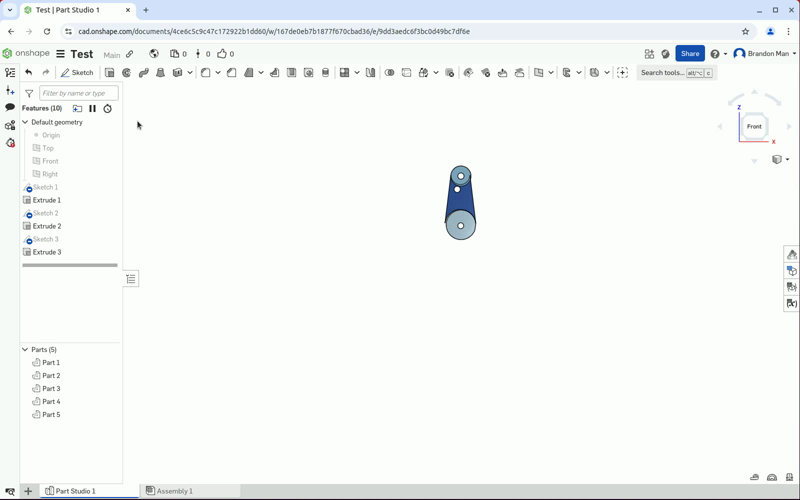
mouse_move(73, 189)
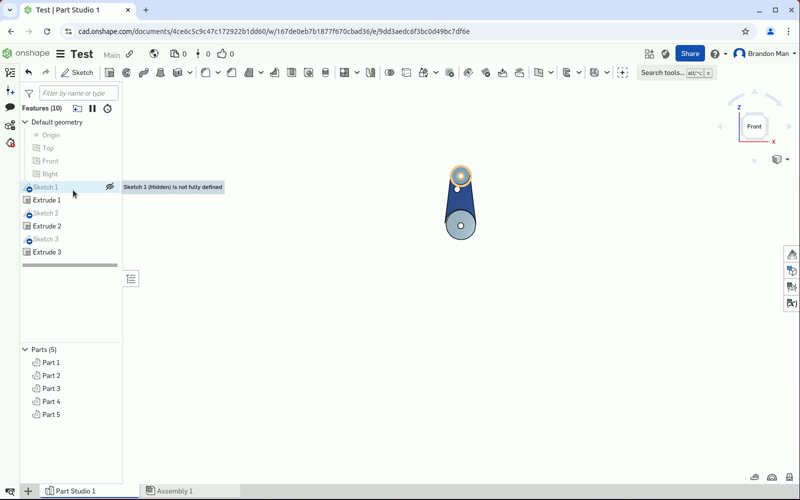
click(73, 189)
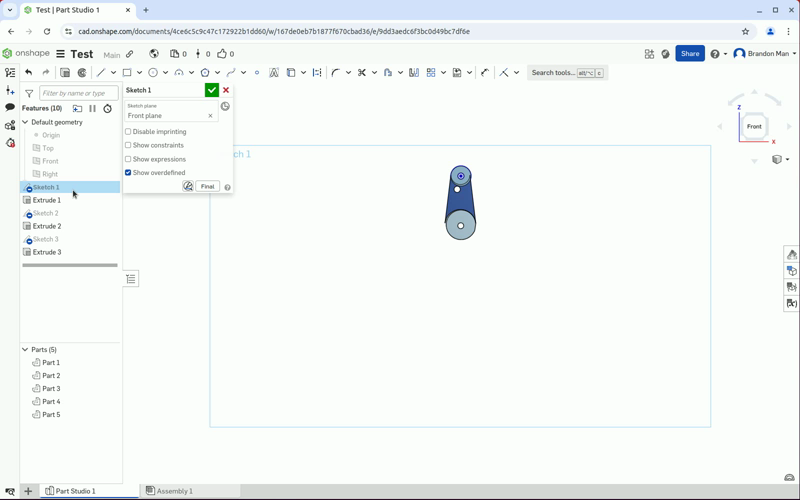
mouse_move(229, 92)
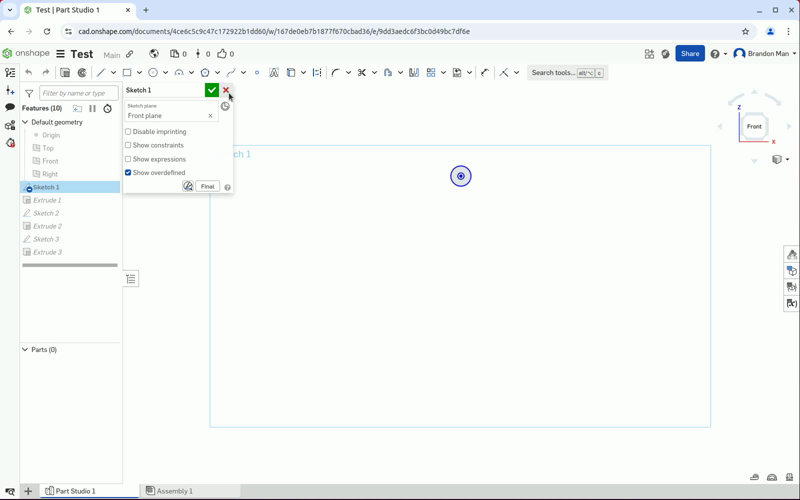
click(229, 92)
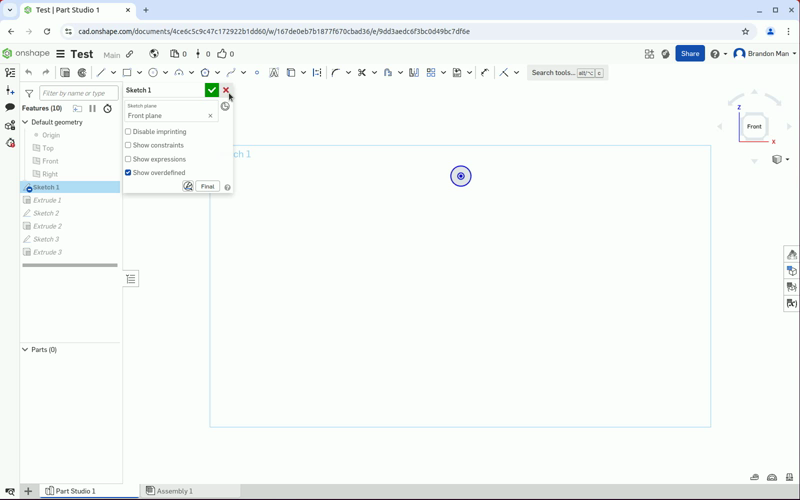
key(shift+s)
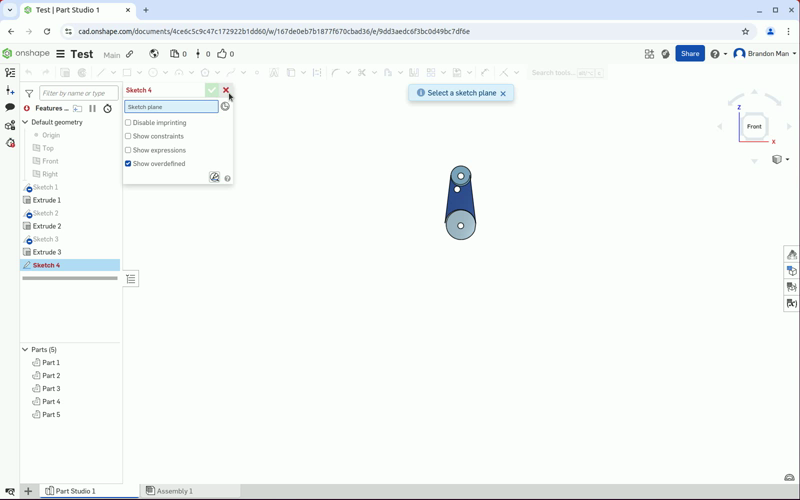
mouse_move(73, 163)
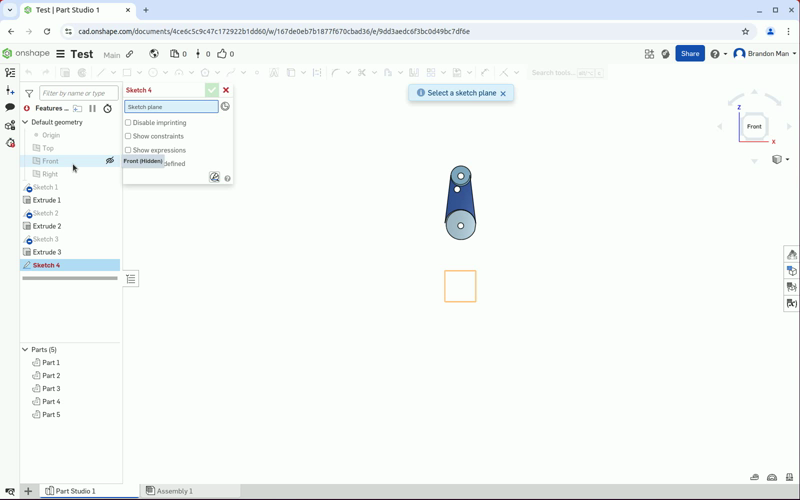
click(73, 163)
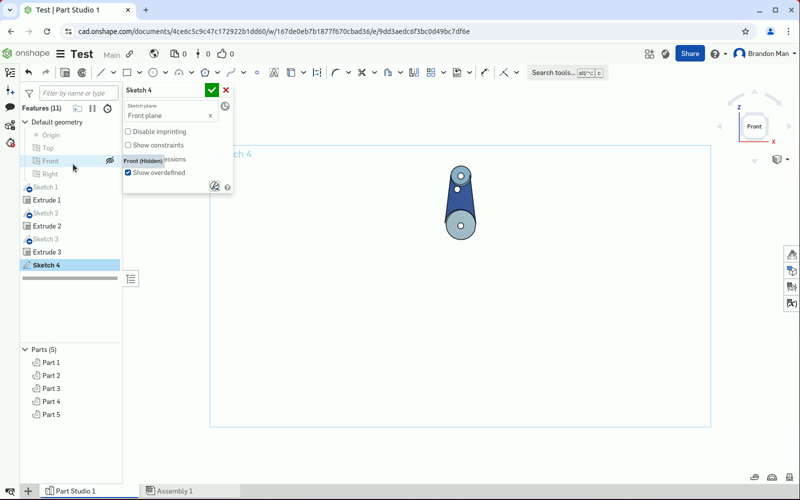
mouse_move(73, 352)
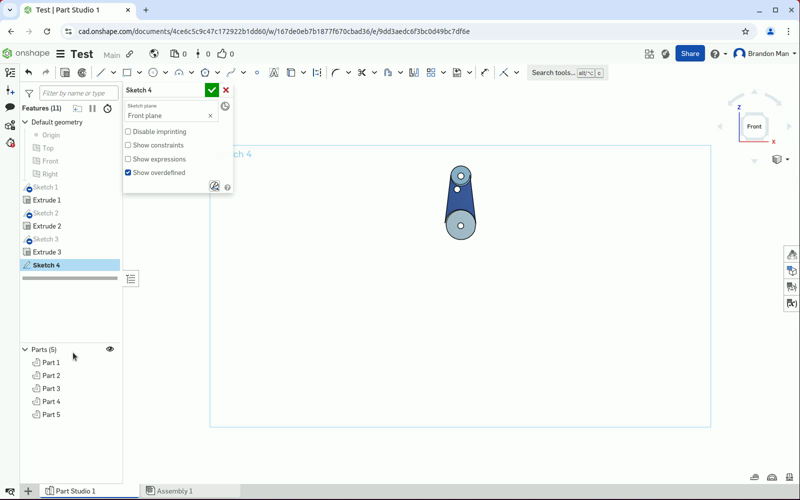
key(y)
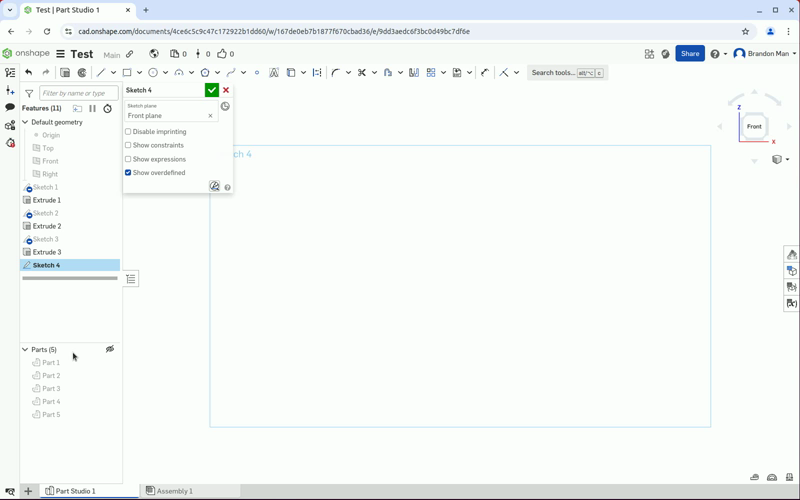
key(a)
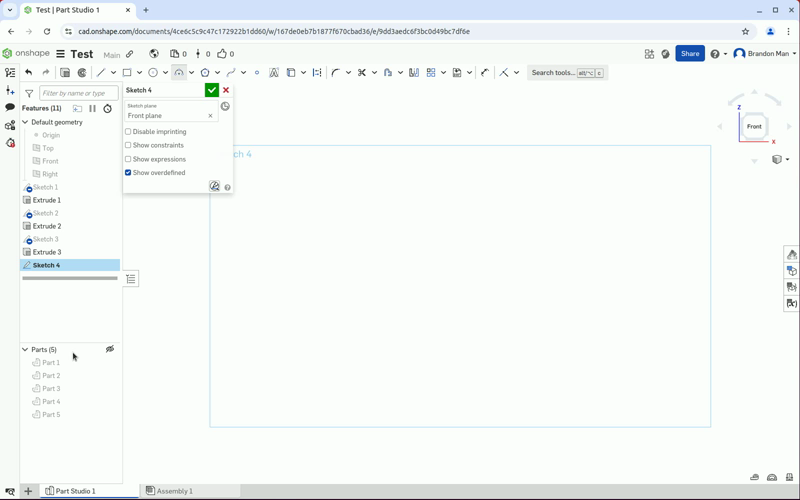
key_down(shift)
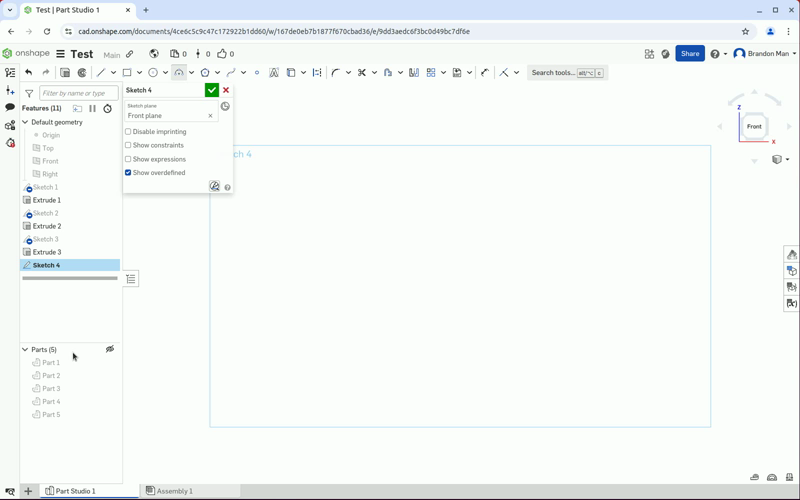
mouse_move(460, 274)
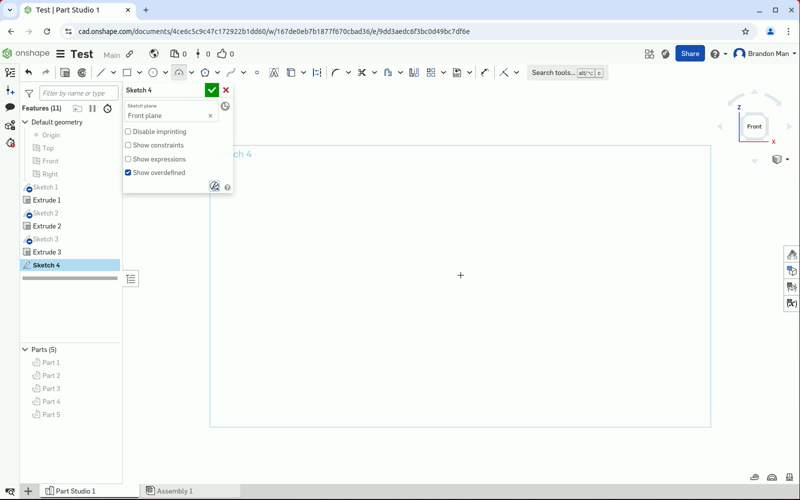
click(460, 274)
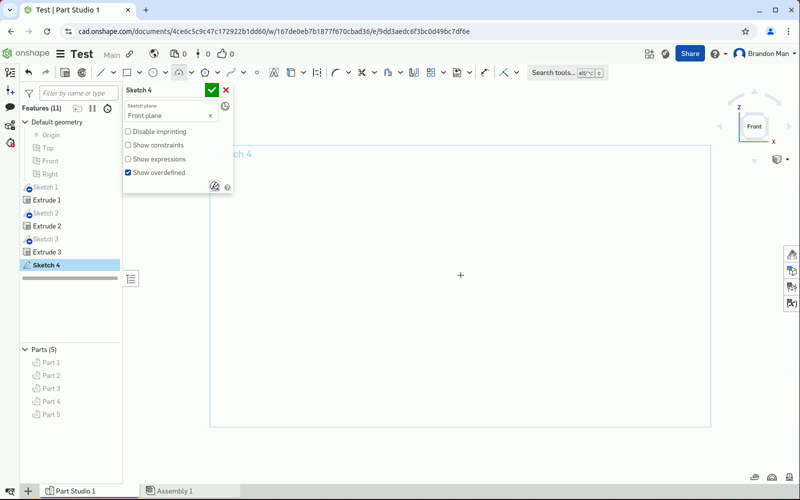
key_up(shift)
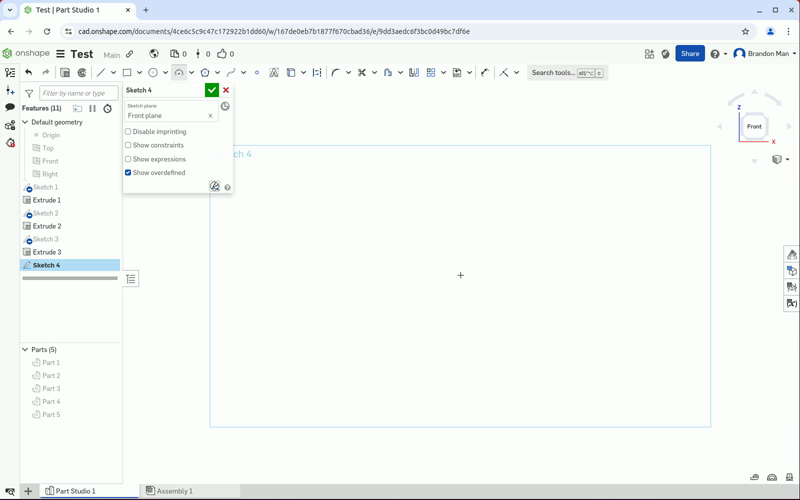
key_down(shift)
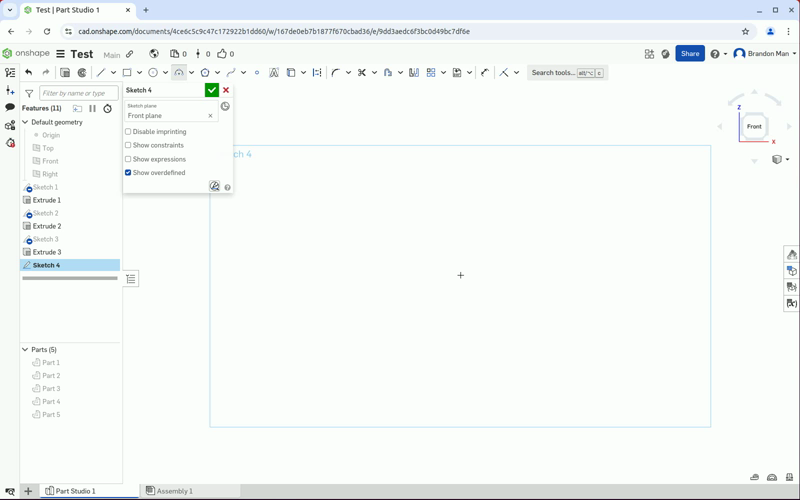
mouse_move(461, 292)
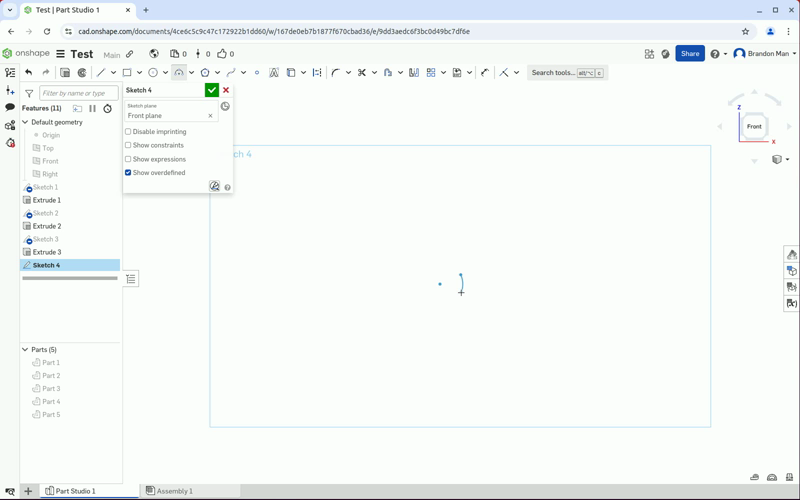
click(461, 292)
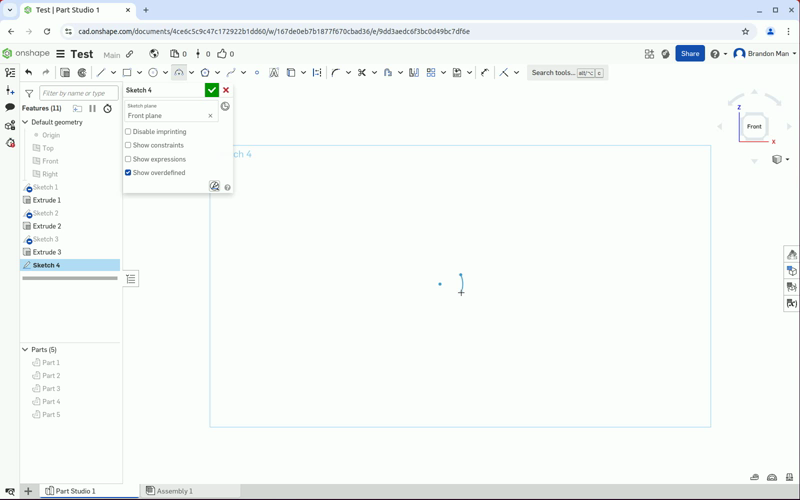
mouse_move(469, 283)
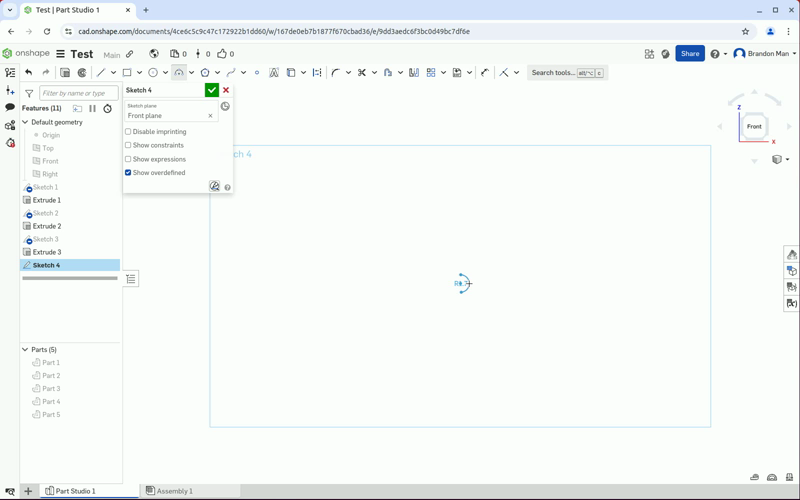
click(469, 283)
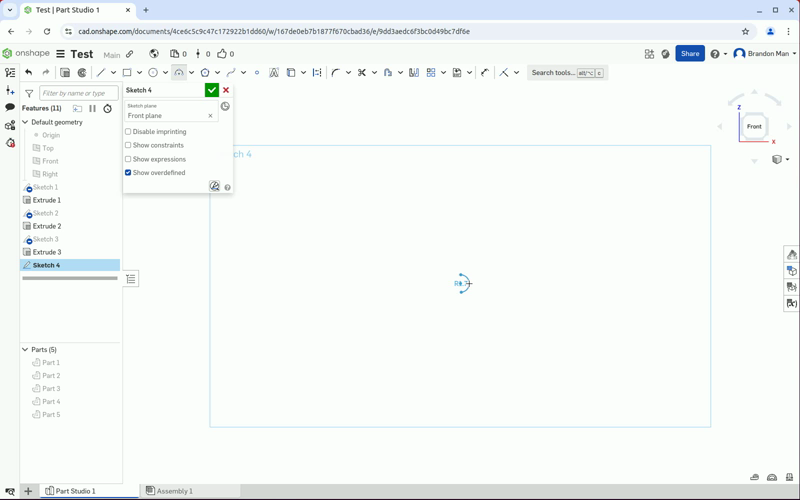
key_up(shift)
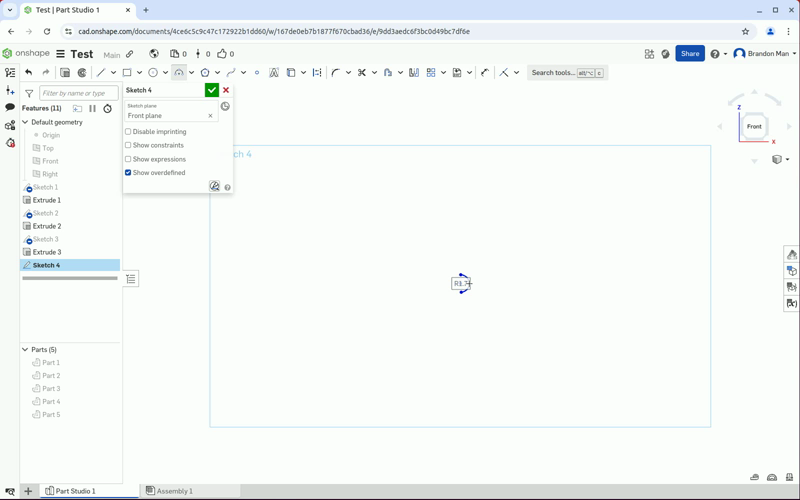
key(esc)
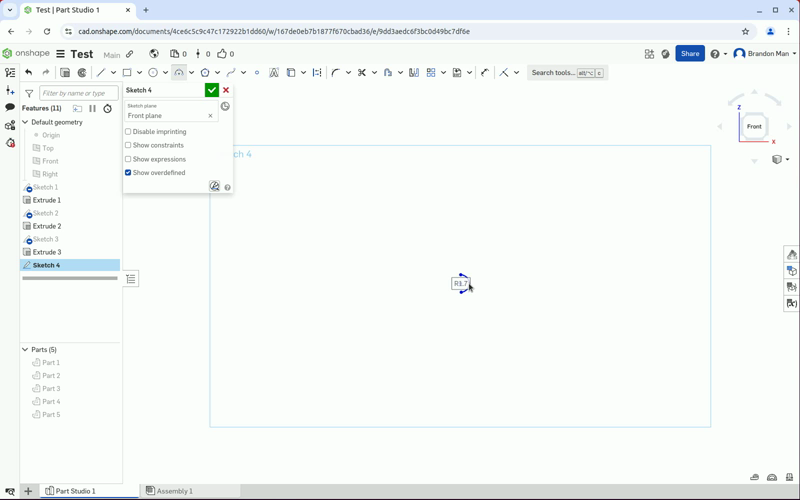
key(l)
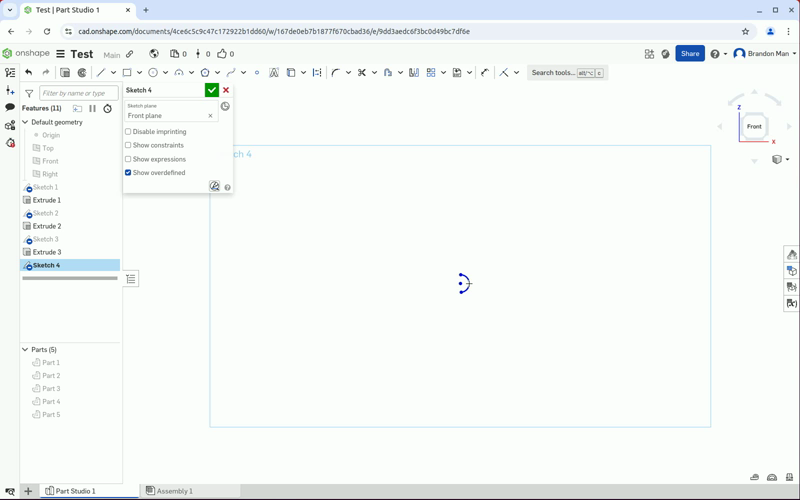
mouse_move(461, 292)
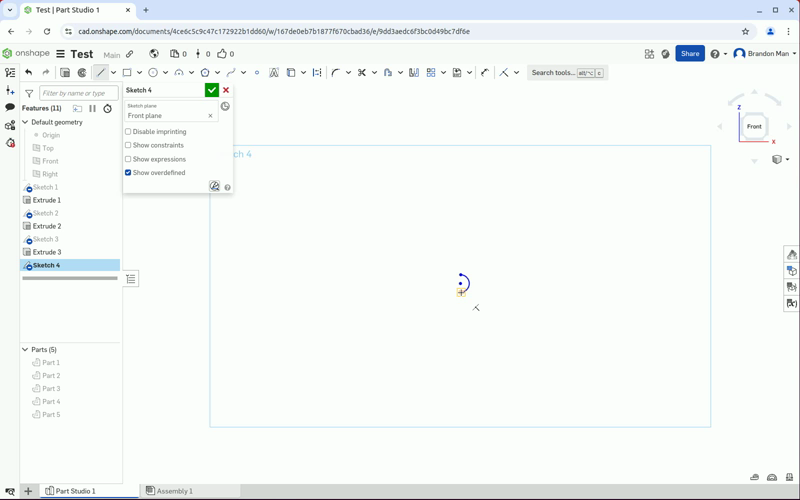
click(461, 292)
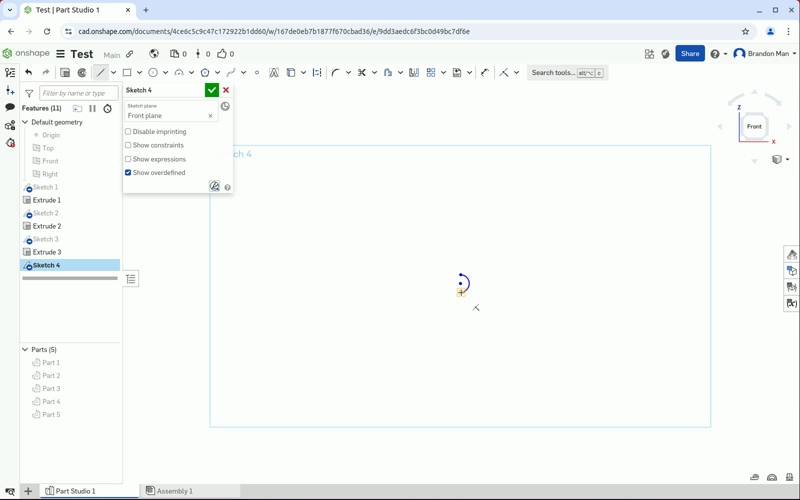
key_down(shift)
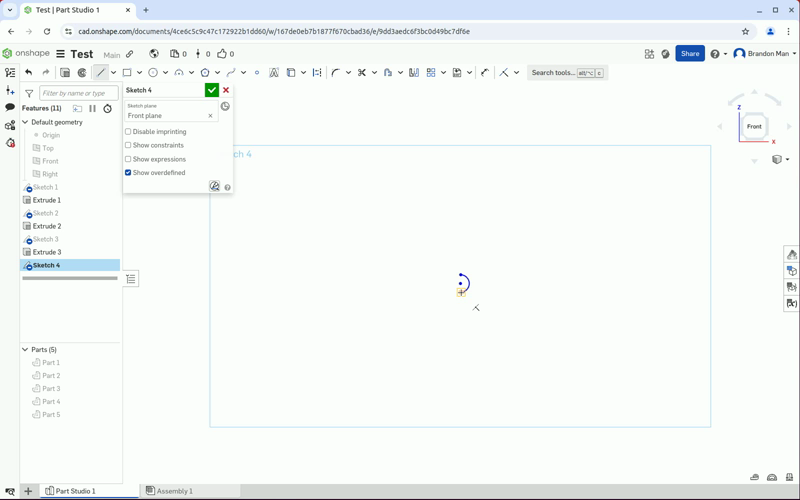
mouse_move(491, 292)
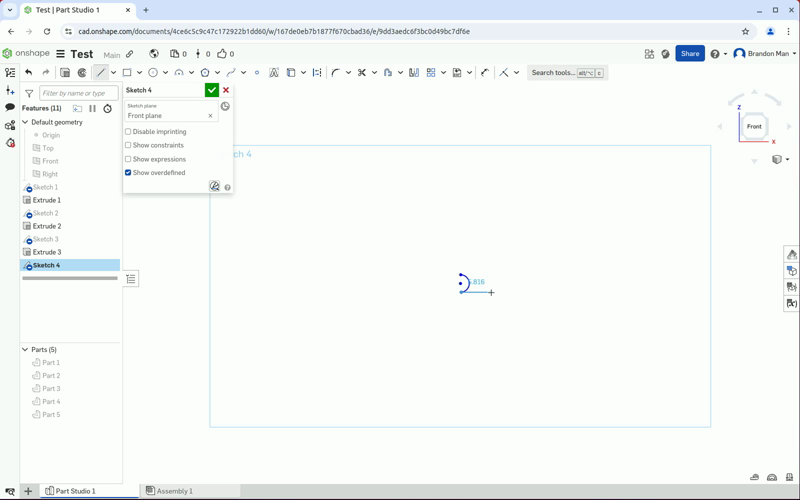
mouse_move(502, 290)
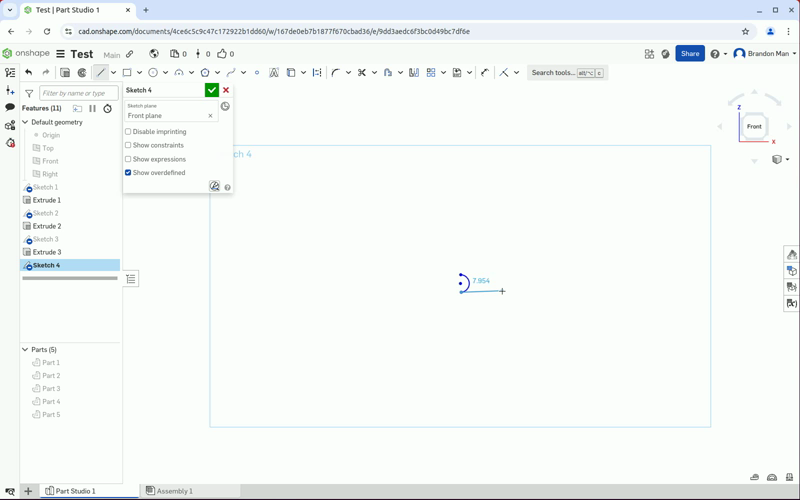
click(502, 290)
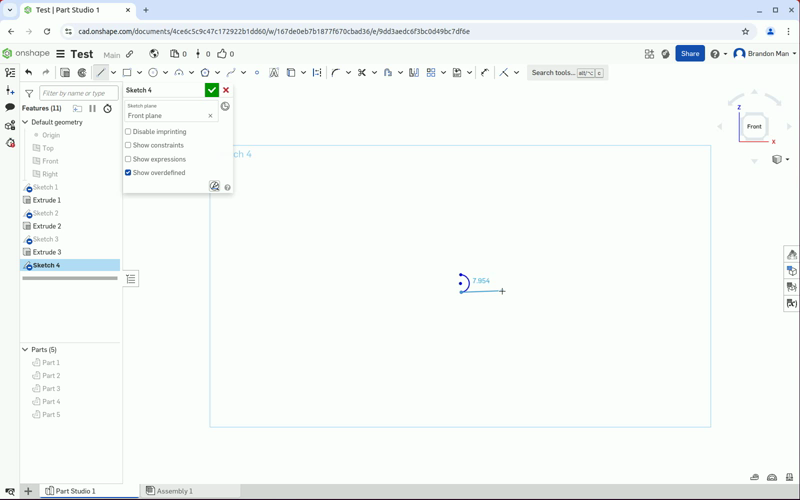
key_up(shift)
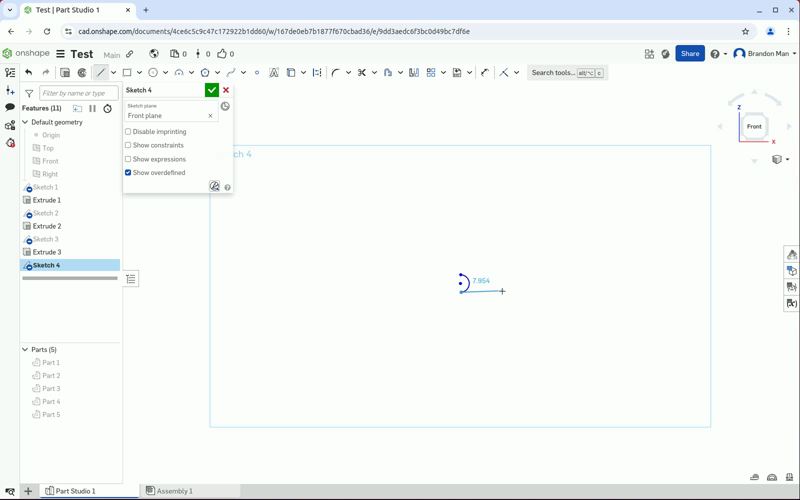
key(esc)
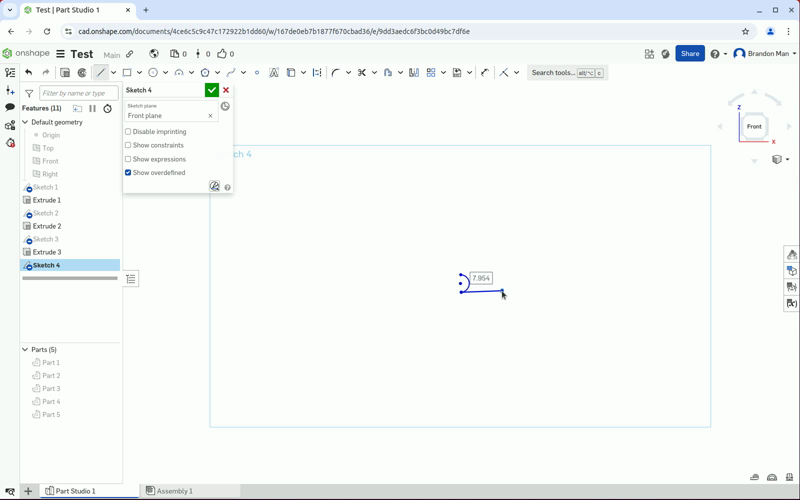
key(a)
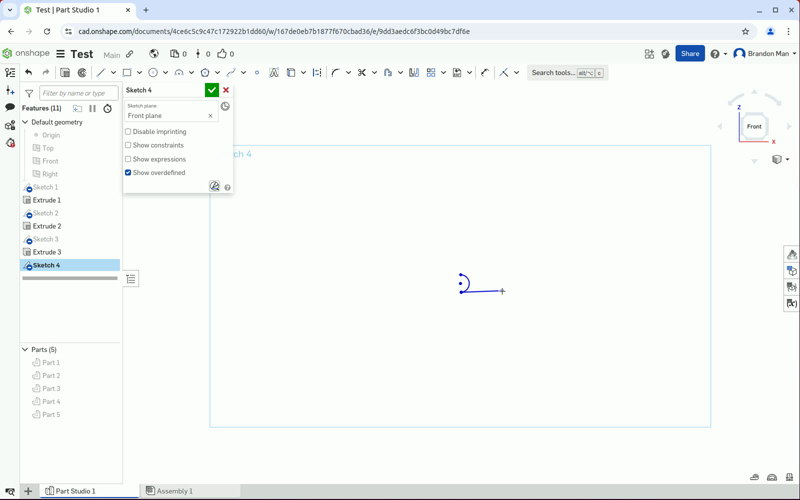
mouse_move(502, 290)
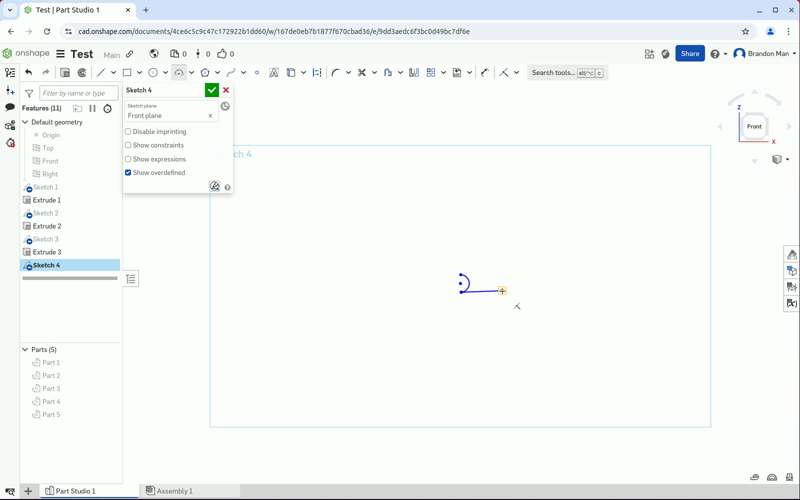
click(502, 290)
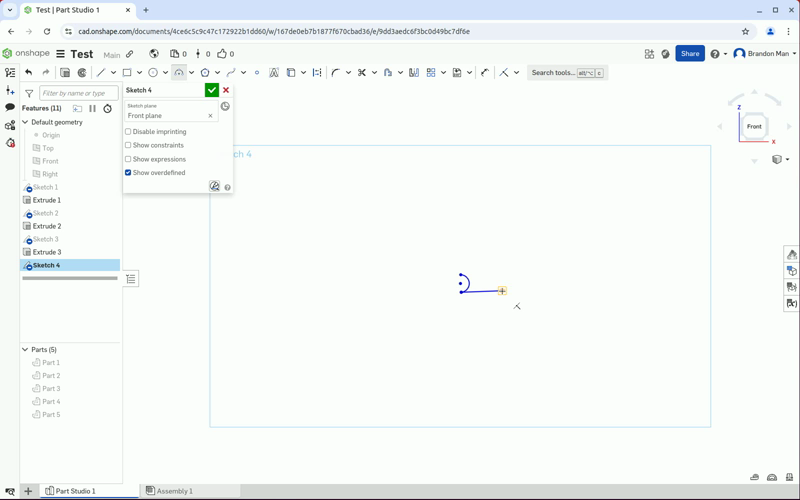
key_down(shift)
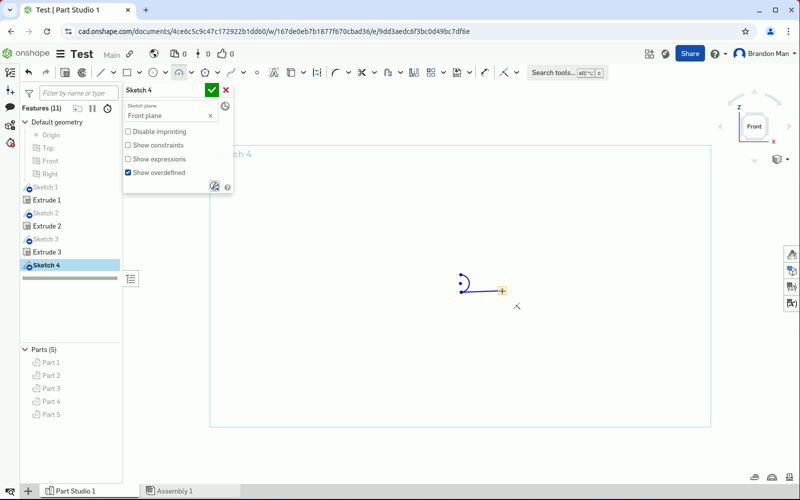
mouse_move(502, 276)
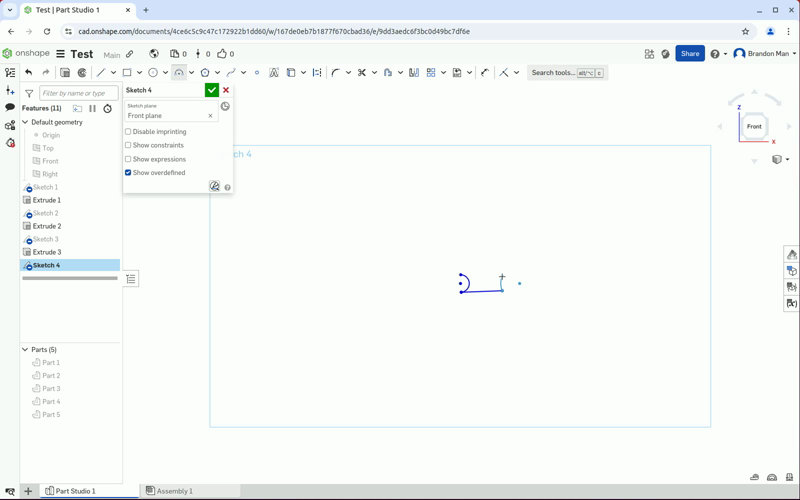
click(502, 276)
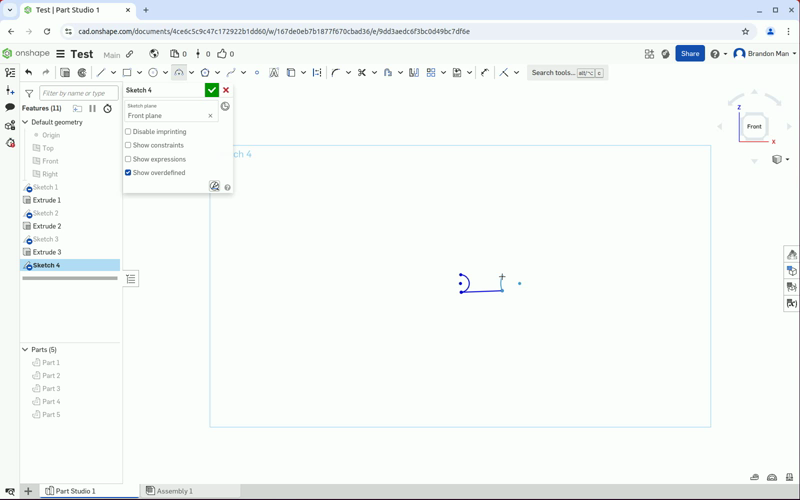
mouse_move(494, 283)
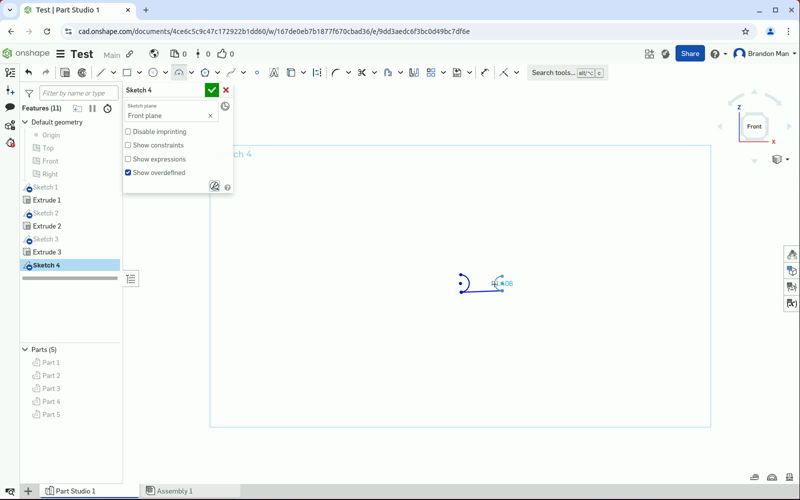
click(494, 283)
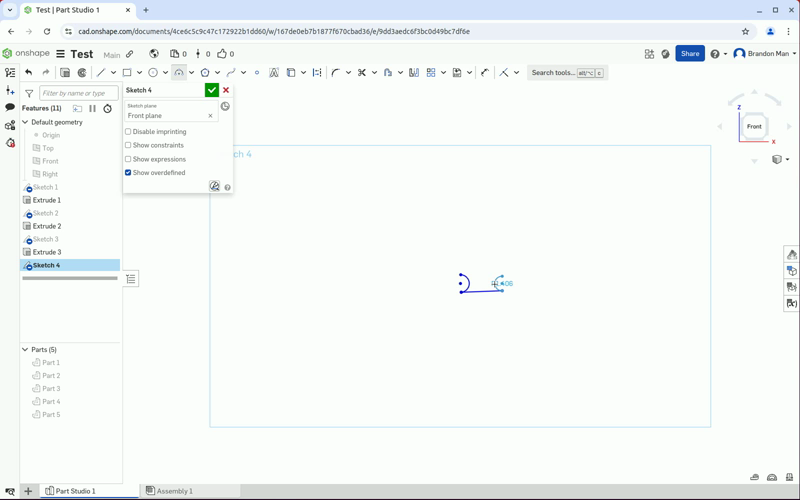
key_up(shift)
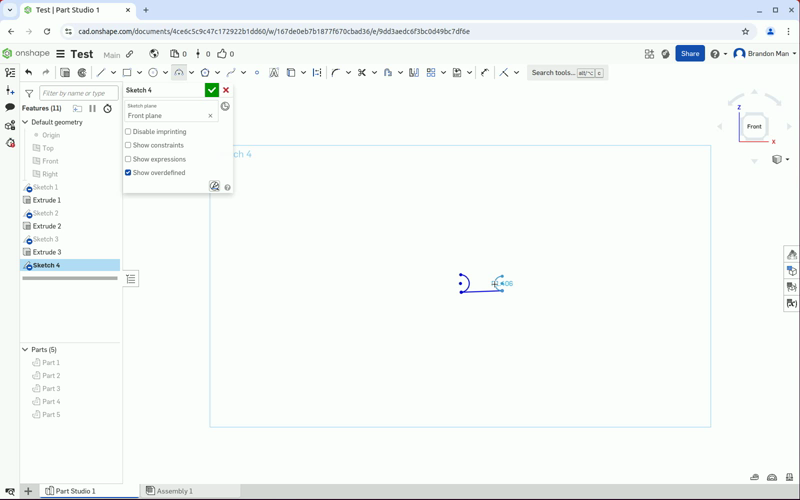
key(esc)
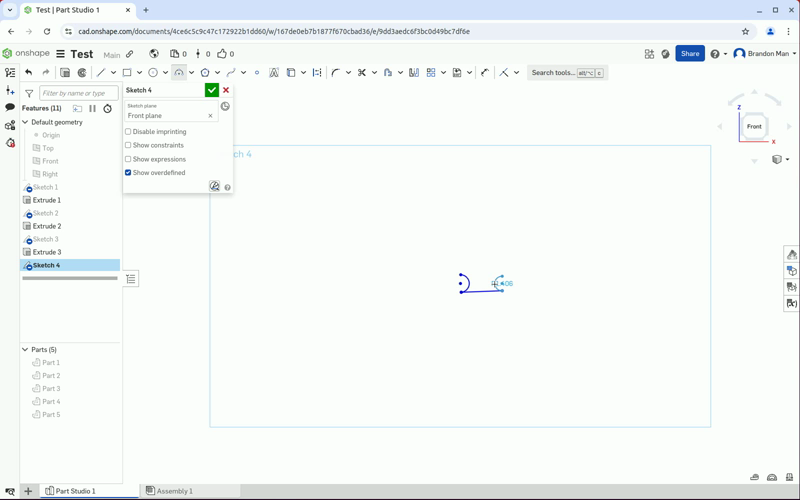
key(l)
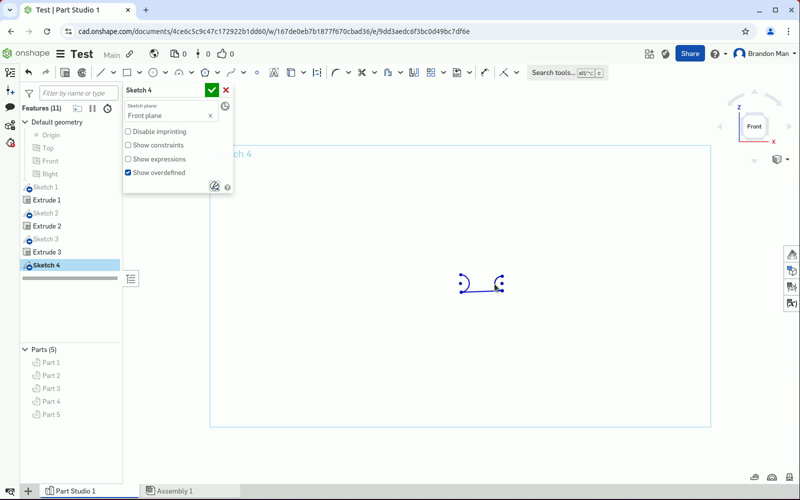
mouse_move(502, 276)
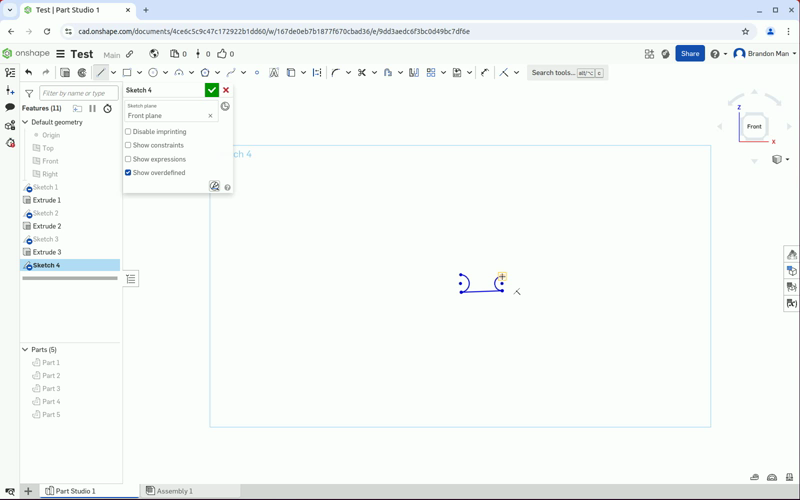
click(502, 276)
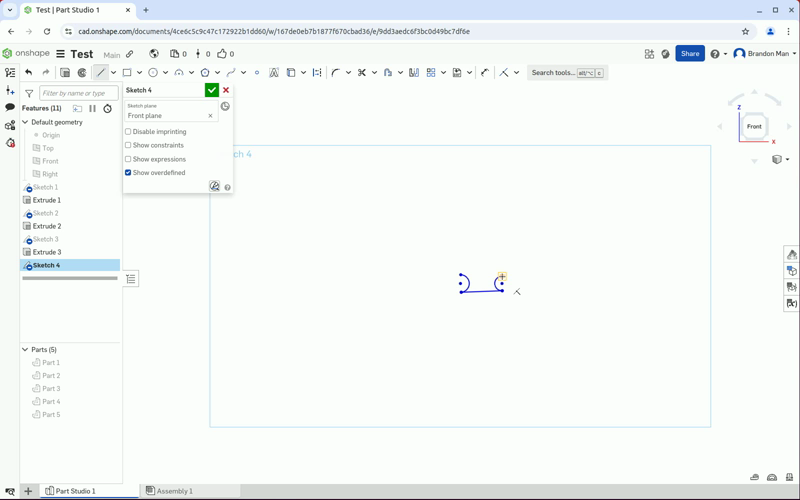
key_down(shift)
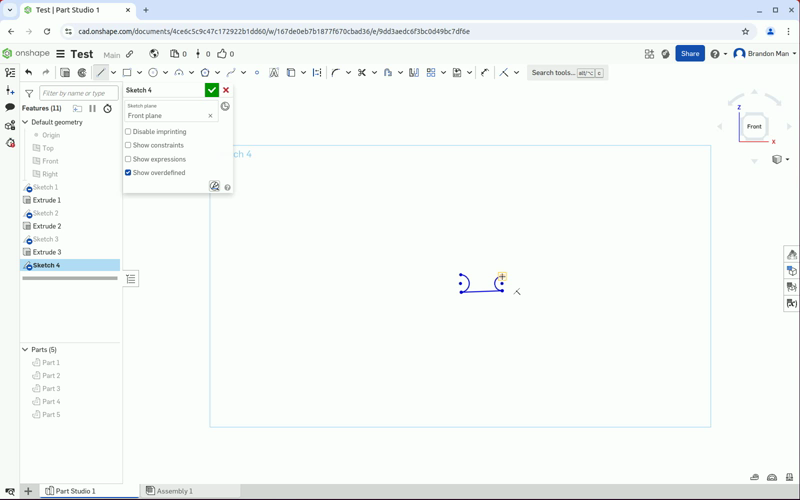
mouse_move(532, 276)
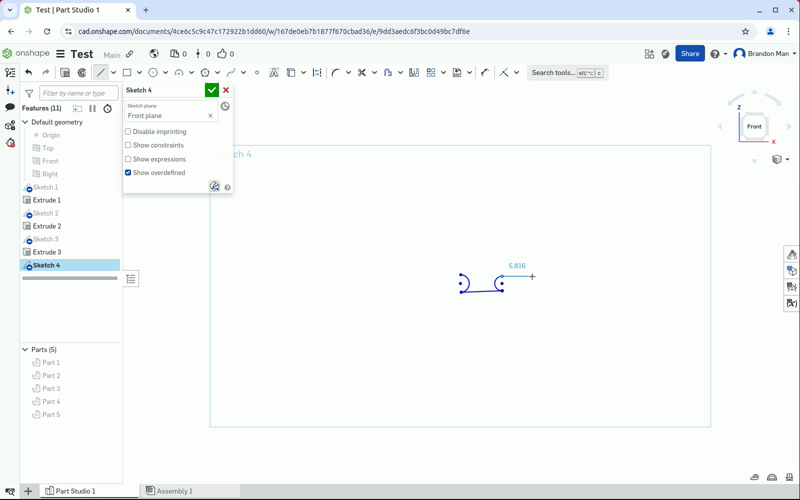
mouse_move(478, 275)
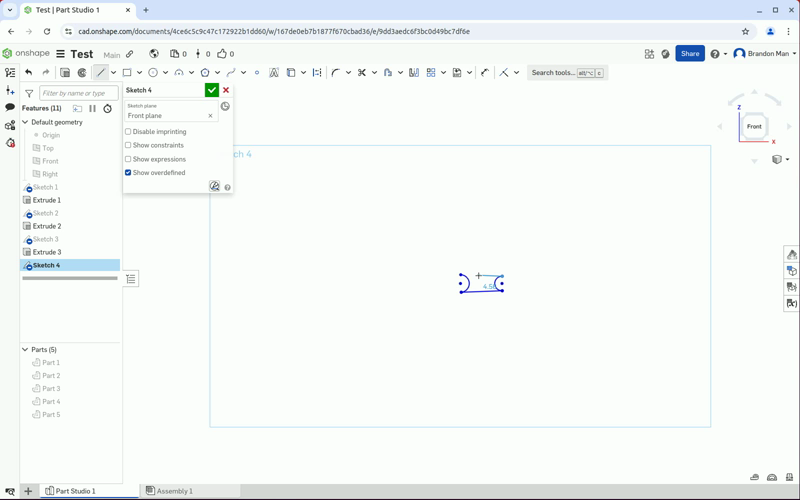
click(478, 275)
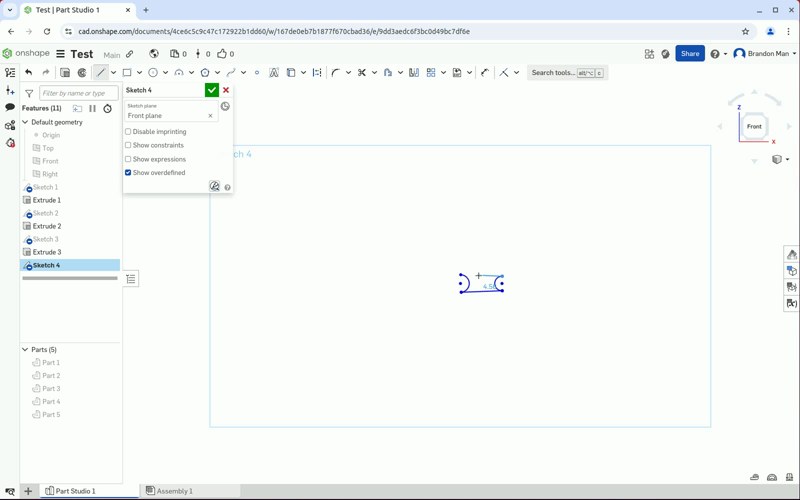
key_up(shift)
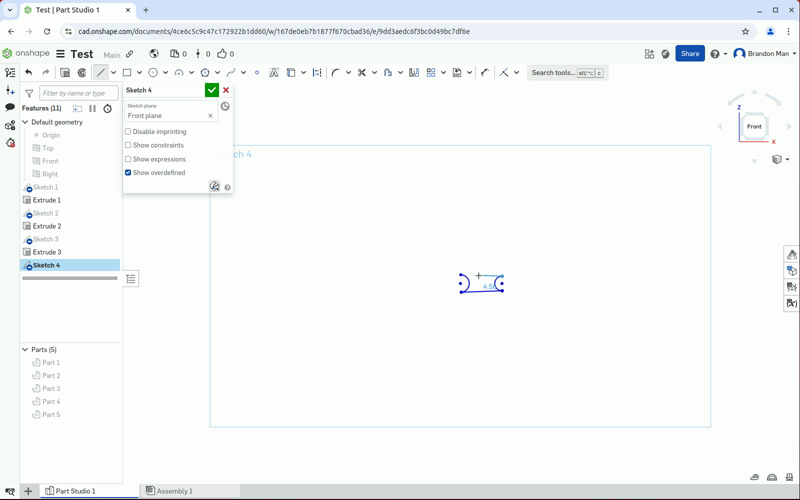
key(esc)
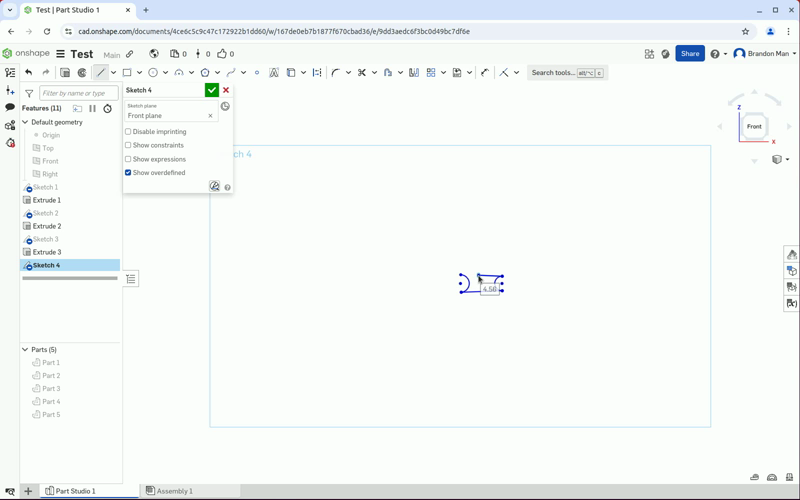
key(a)
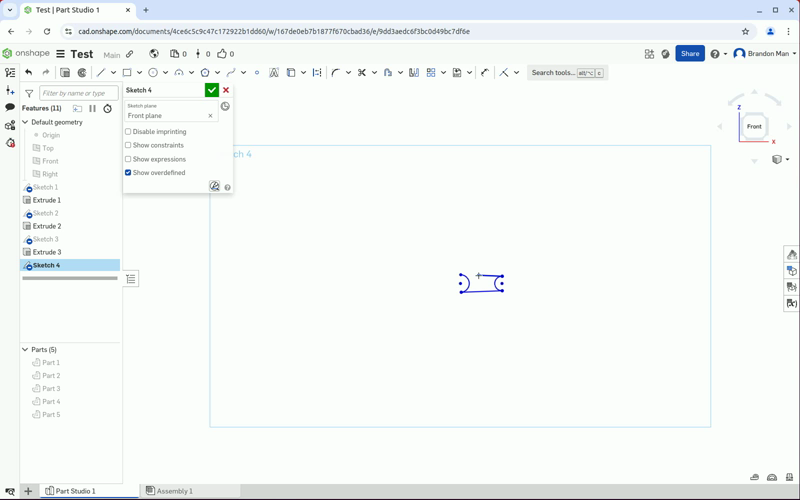
mouse_move(478, 275)
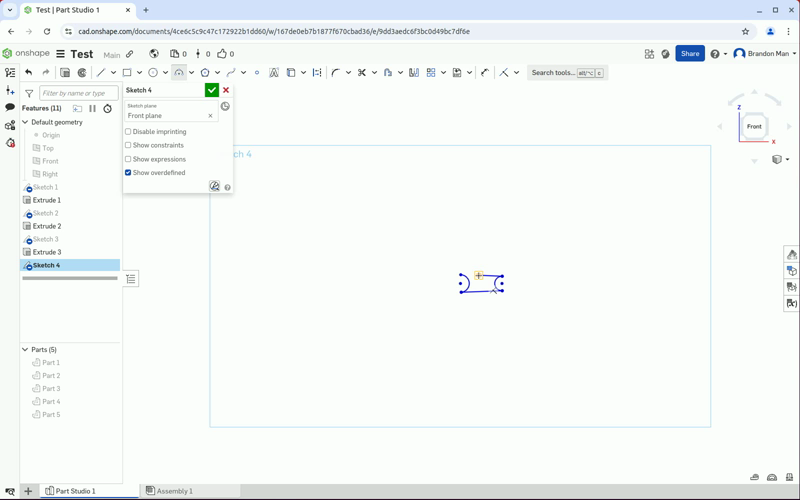
click(478, 275)
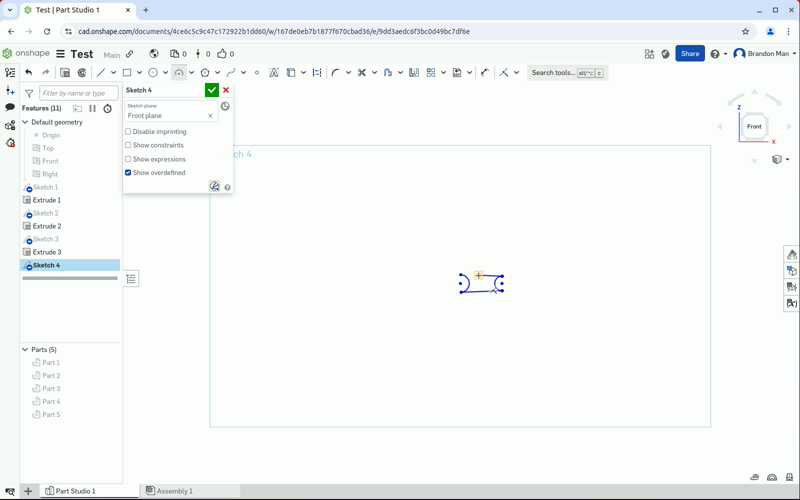
key_down(shift)
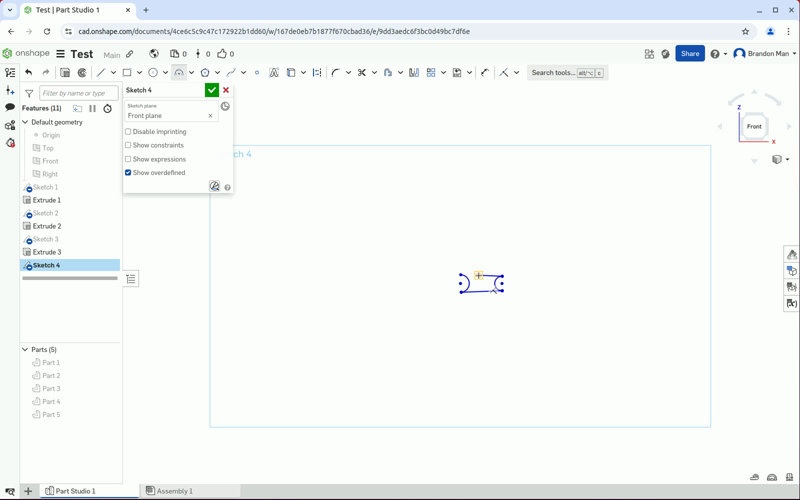
mouse_move(471, 267)
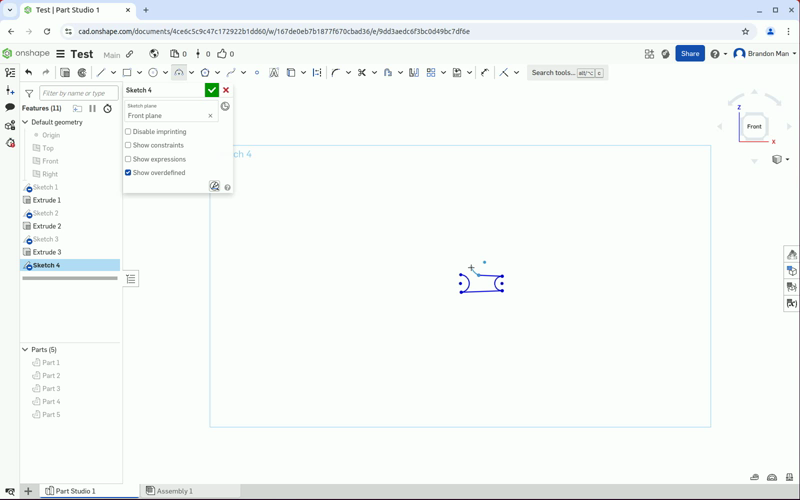
click(471, 267)
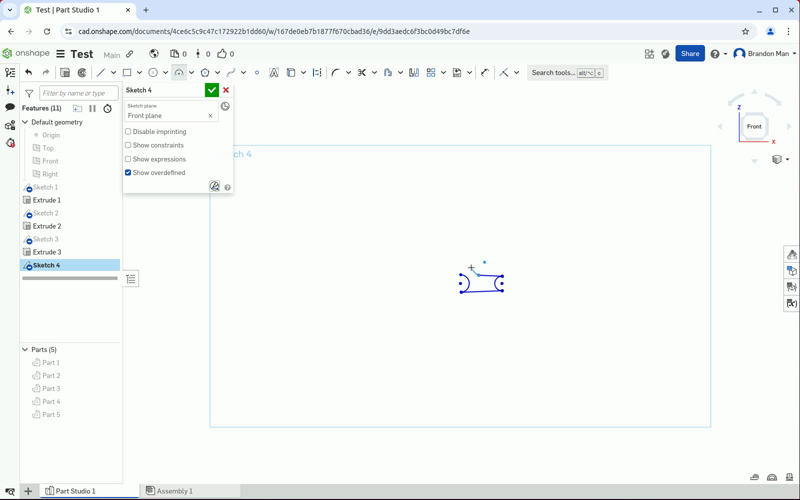
mouse_move(473, 272)
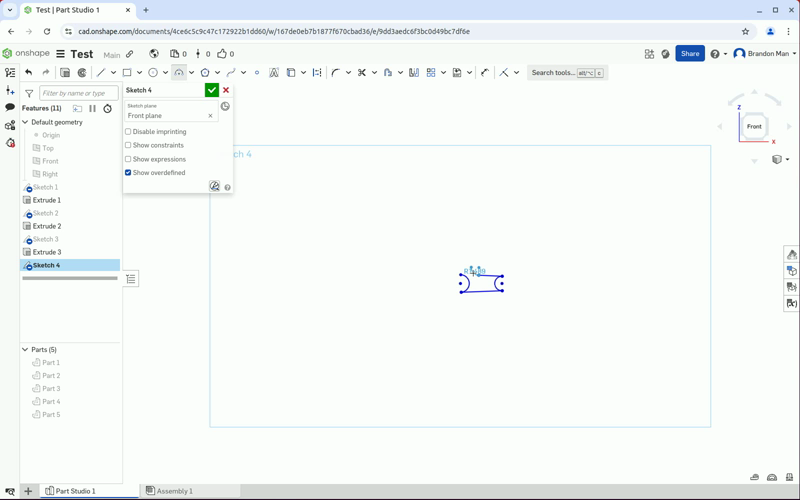
click(473, 272)
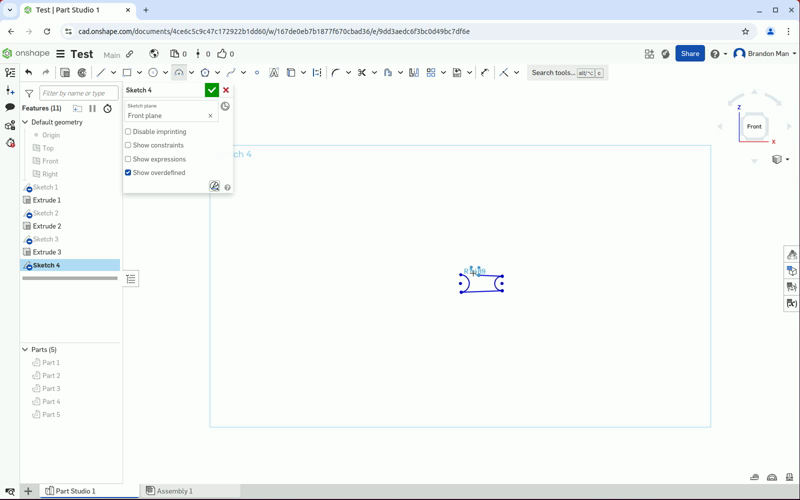
key_up(shift)
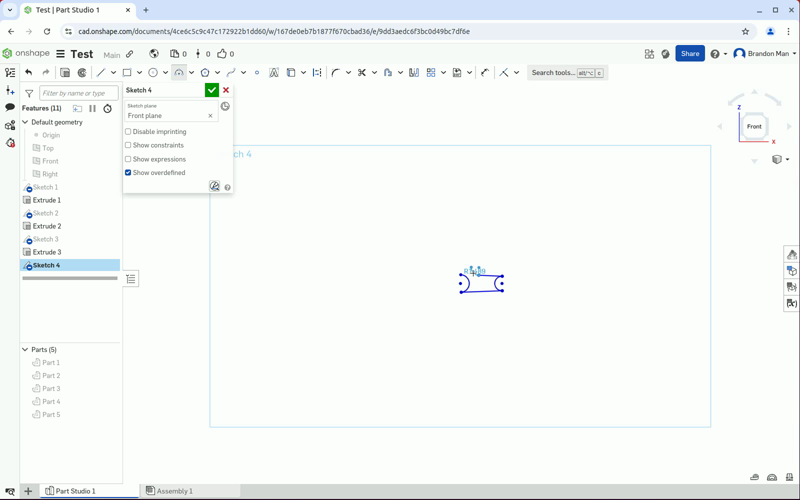
key(esc)
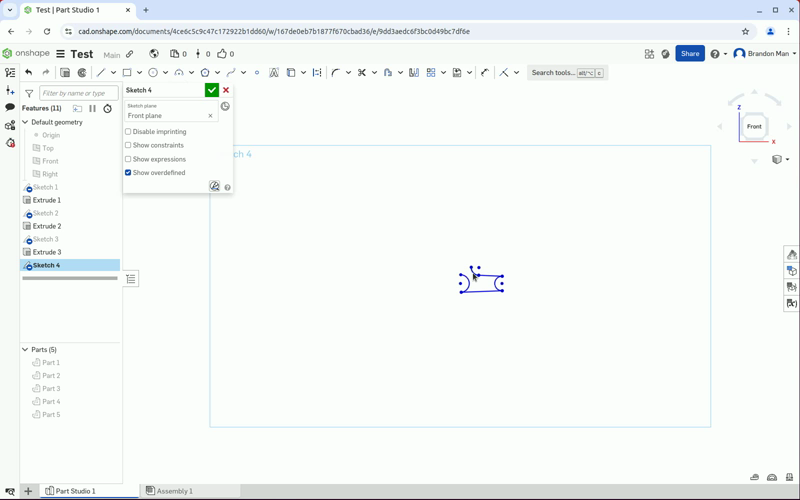
key(l)
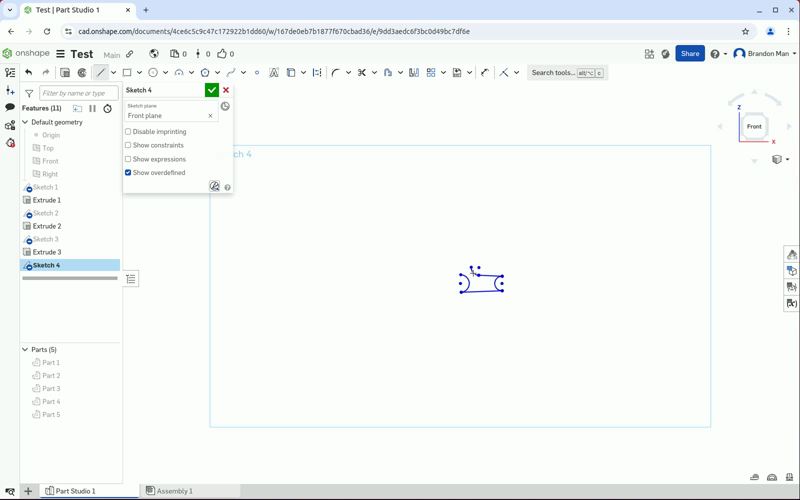
mouse_move(471, 267)
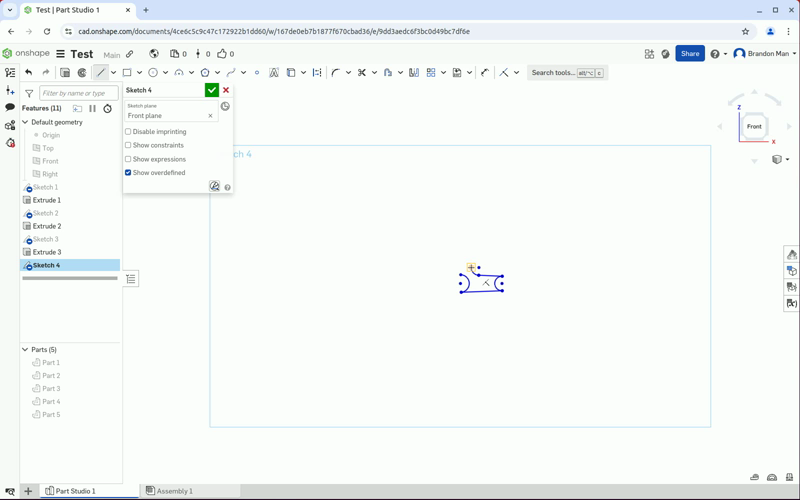
click(471, 267)
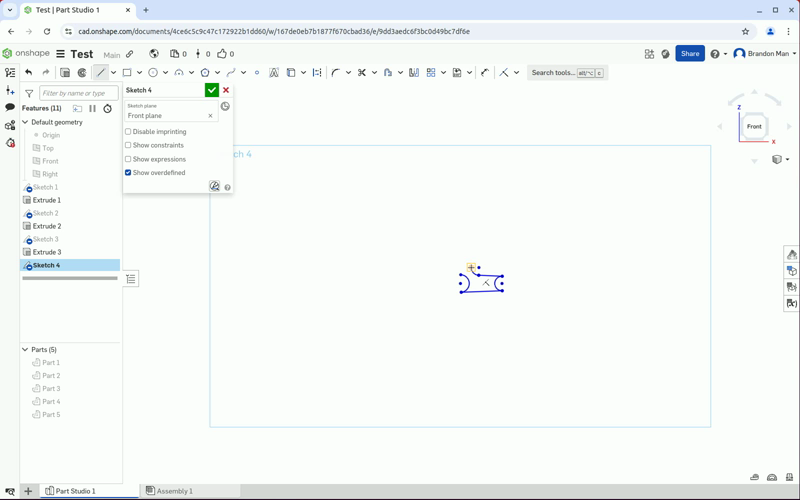
key_down(shift)
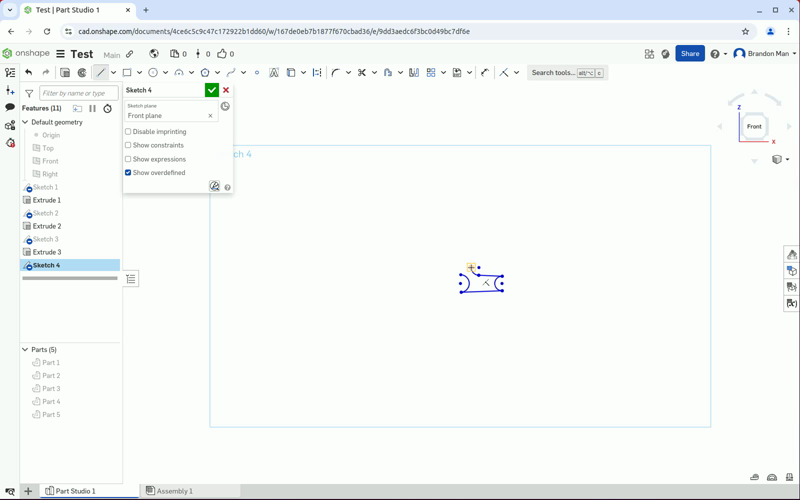
mouse_move(501, 267)
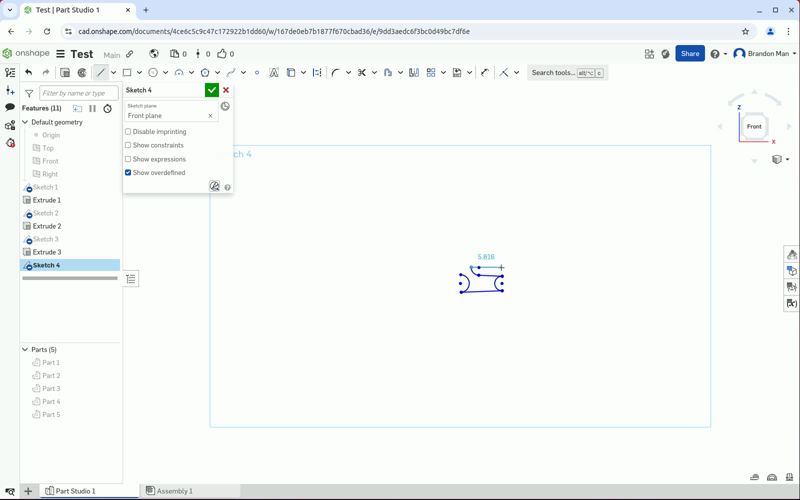
mouse_move(474, 229)
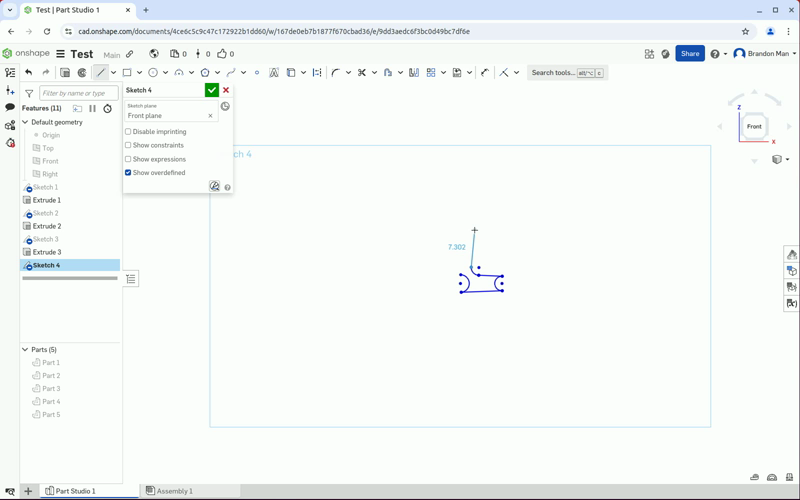
click(474, 229)
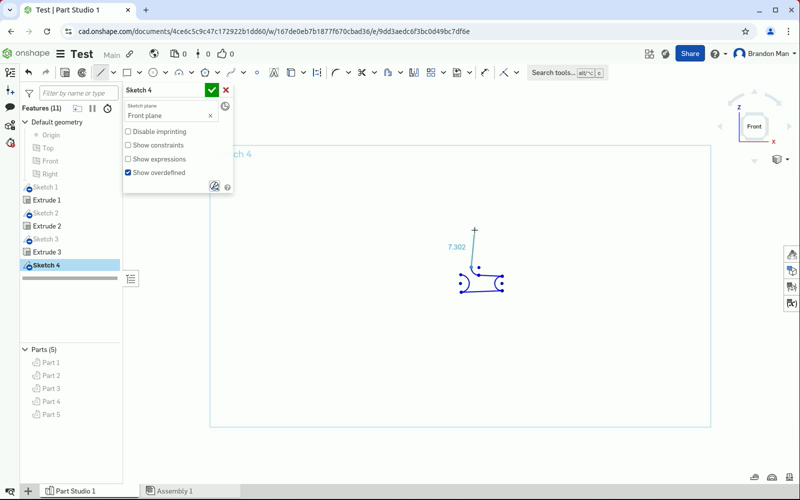
key_up(shift)
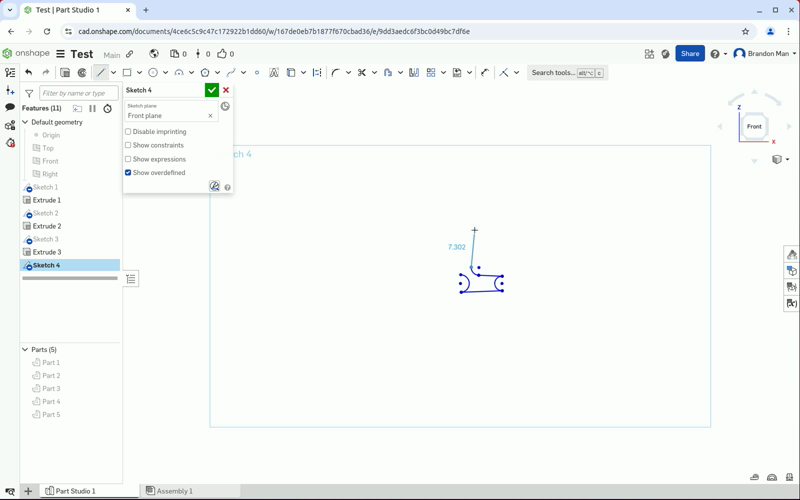
key(esc)
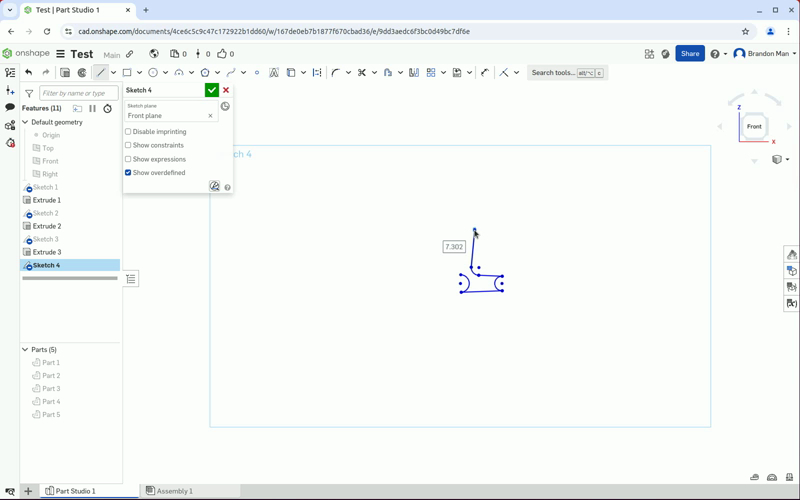
key(a)
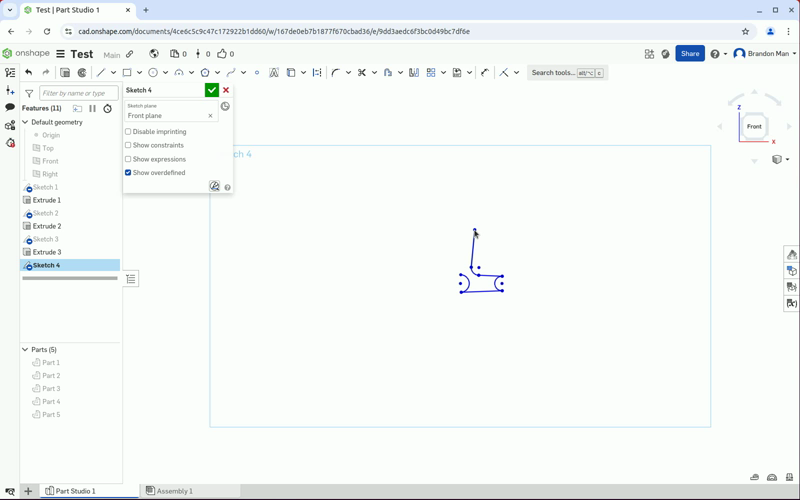
mouse_move(474, 229)
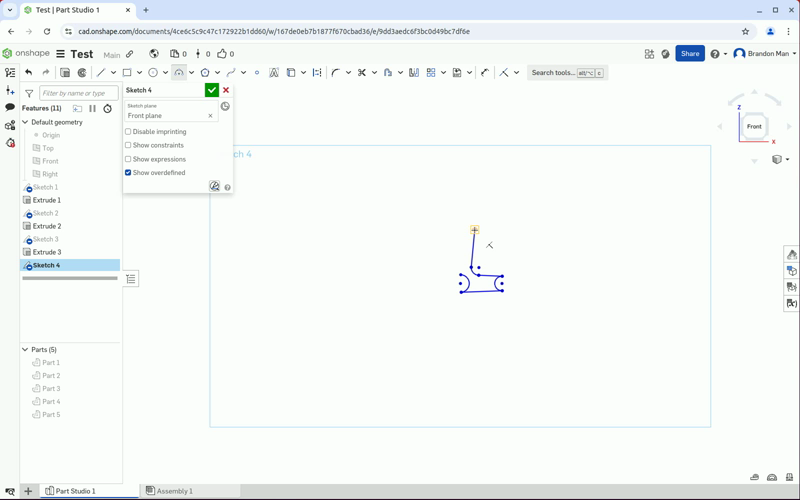
click(474, 229)
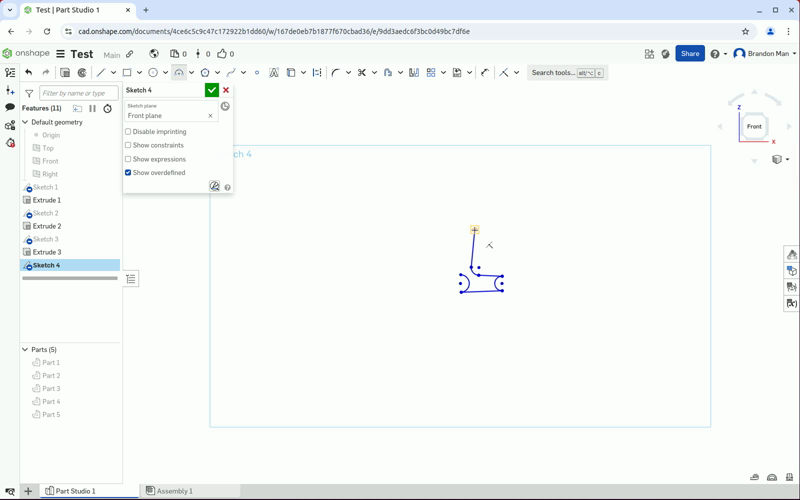
key_down(shift)
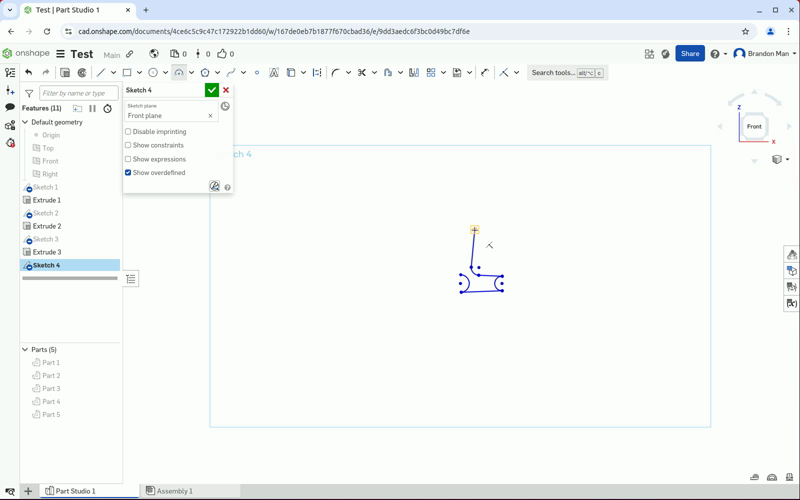
mouse_move(460, 239)
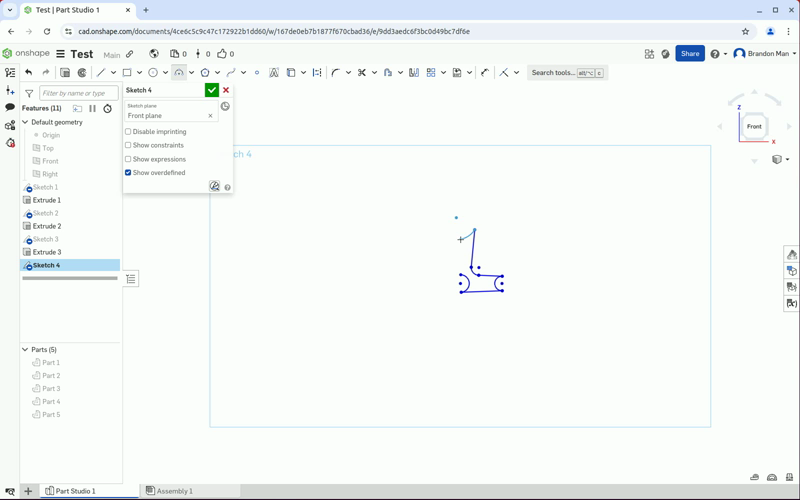
click(460, 239)
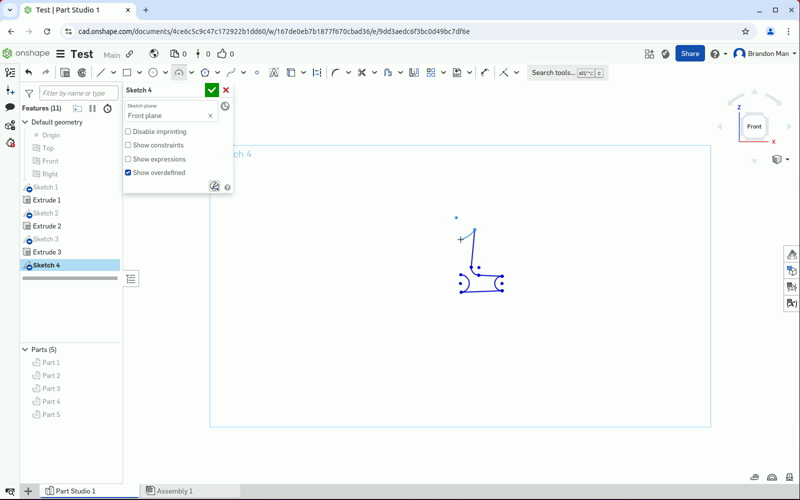
mouse_move(469, 236)
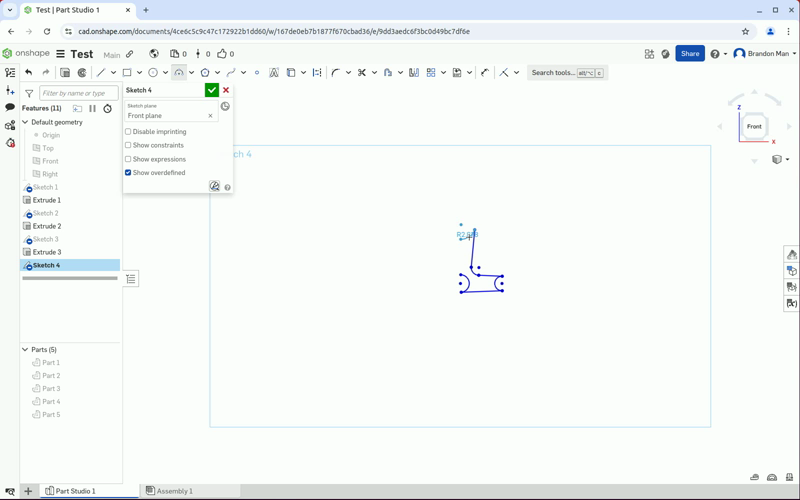
click(469, 236)
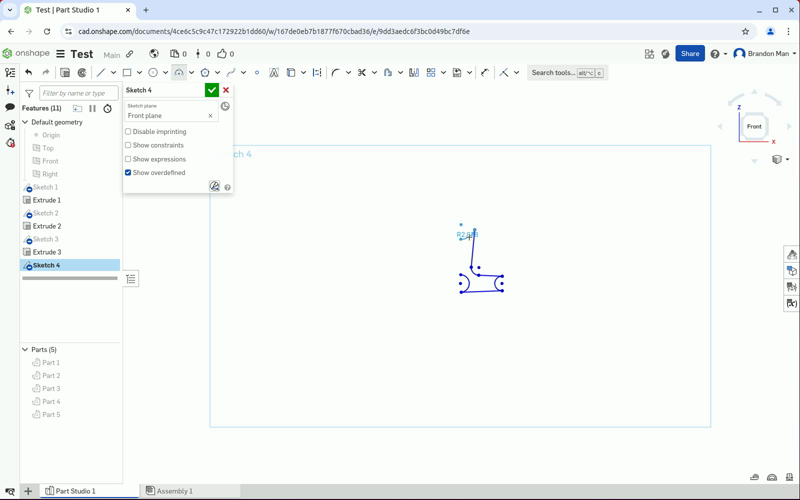
key_up(shift)
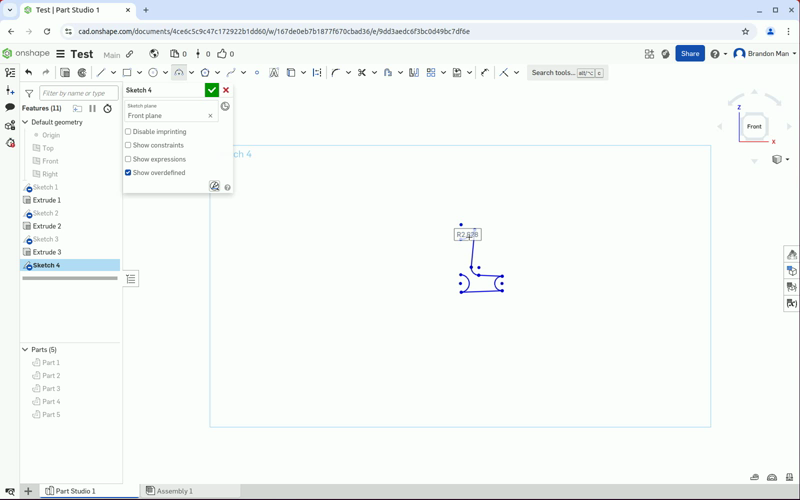
key(esc)
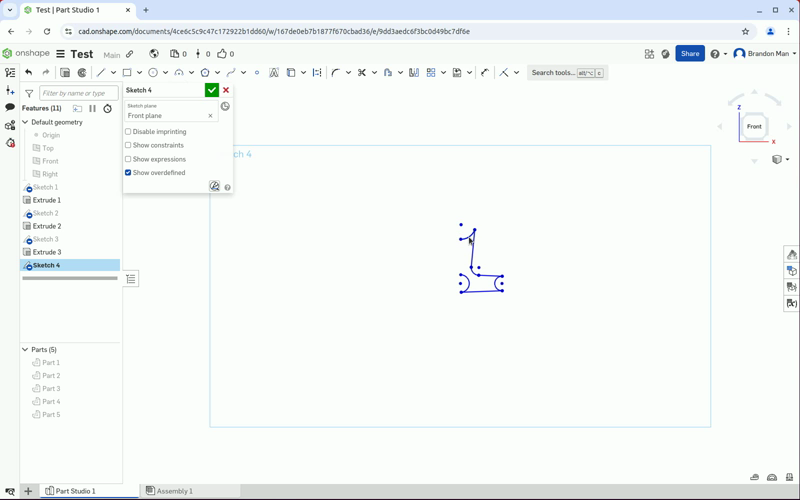
key(l)
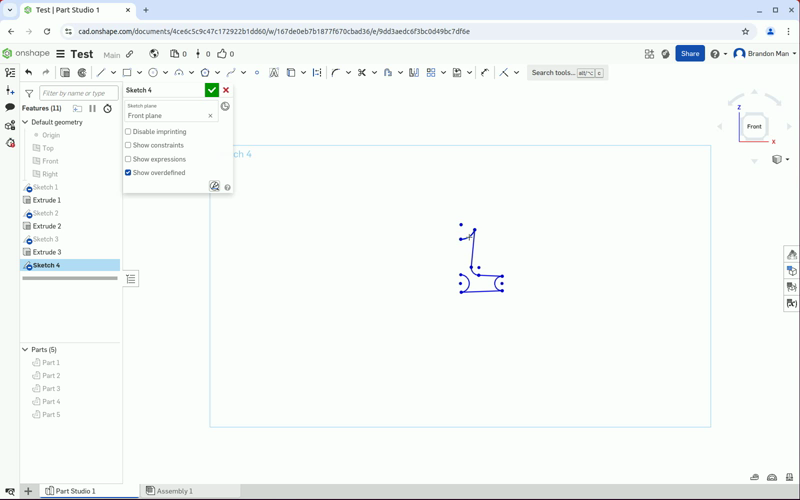
mouse_move(460, 239)
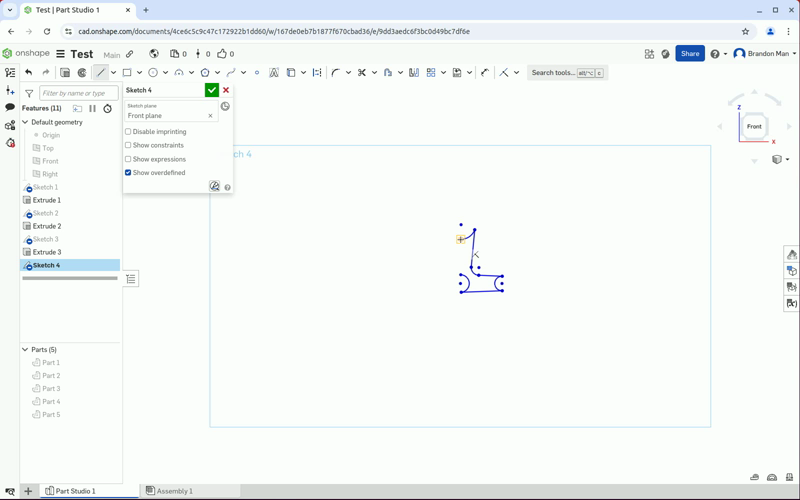
click(460, 239)
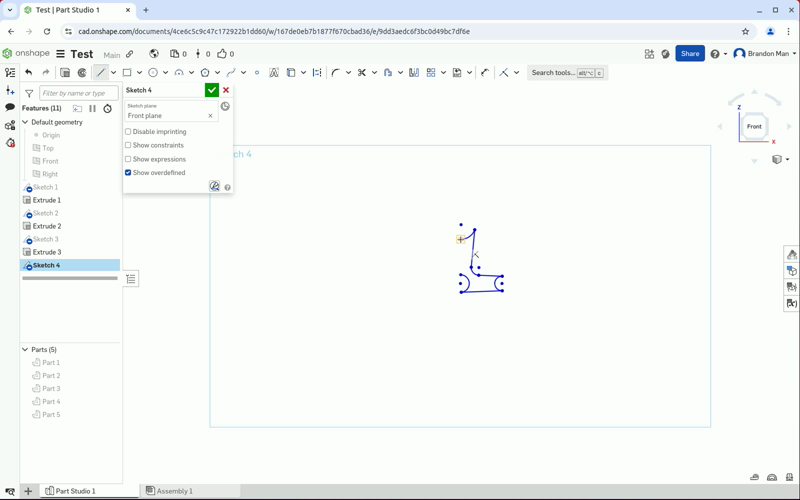
mouse_move(490, 239)
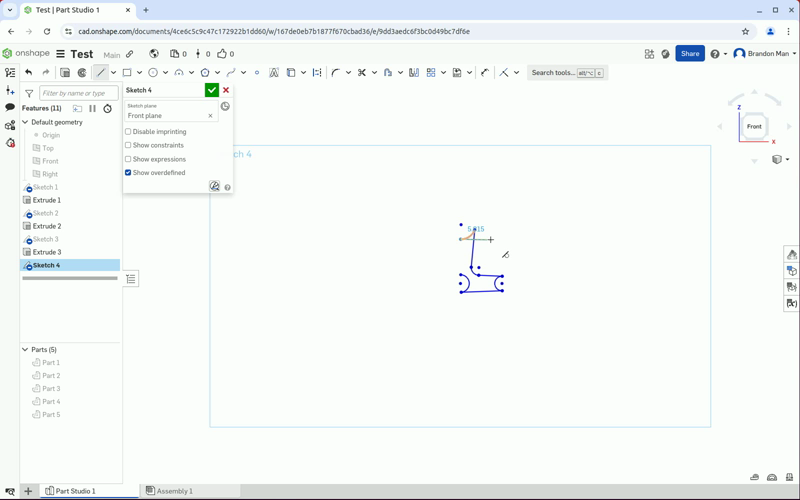
key_down(shift)
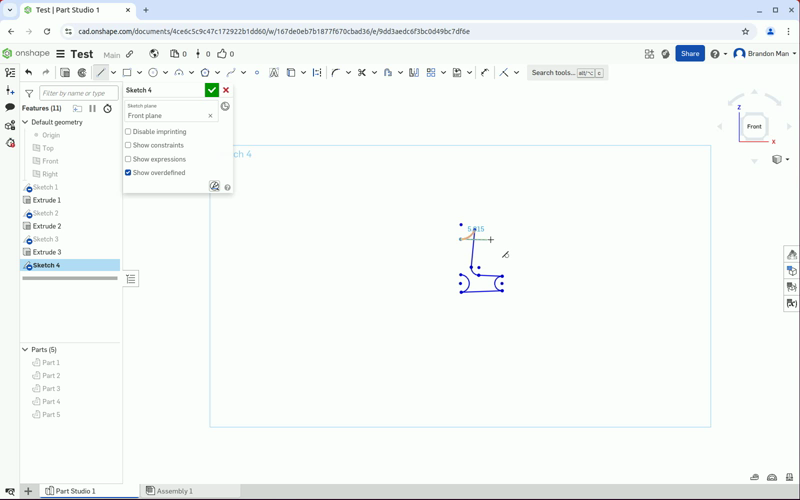
mouse_move(460, 274)
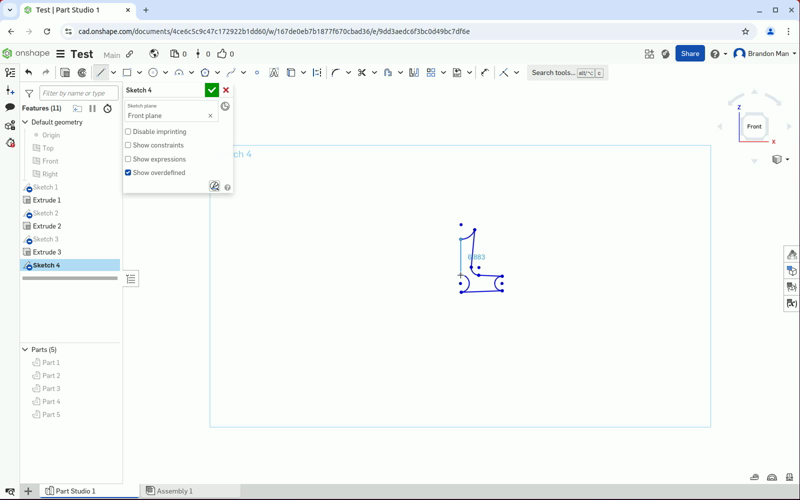
key_up(shift)
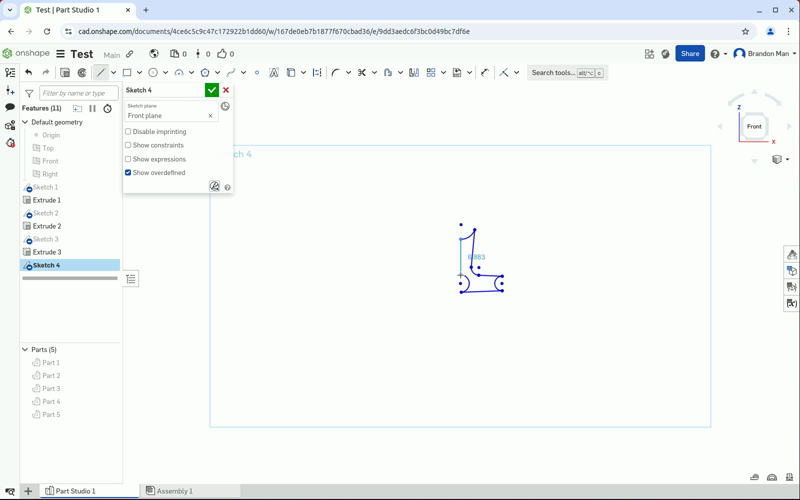
click(460, 274)
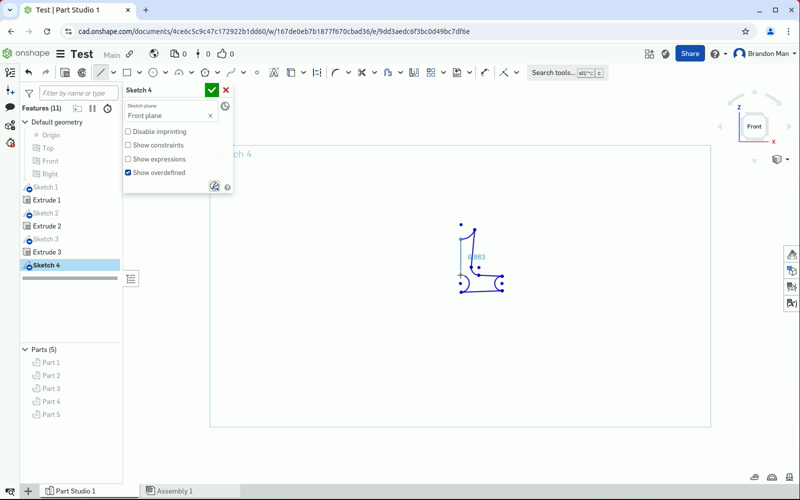
key(esc)
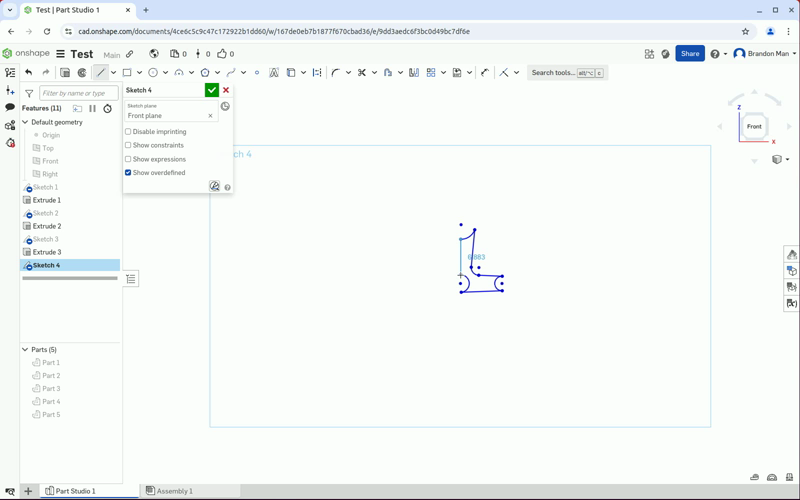
mouse_move(477, 287)
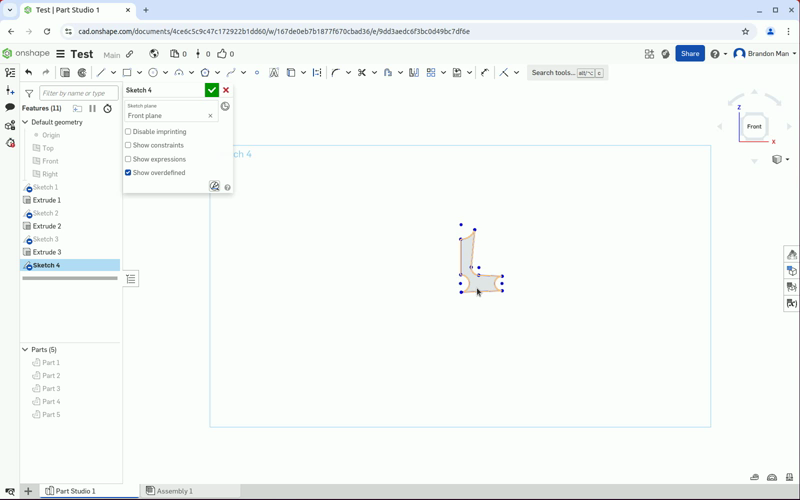
scroll(6)
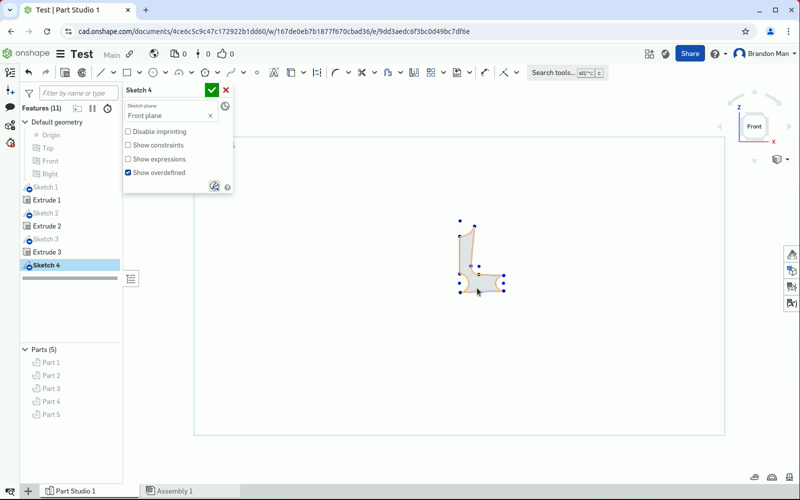
scroll(6)
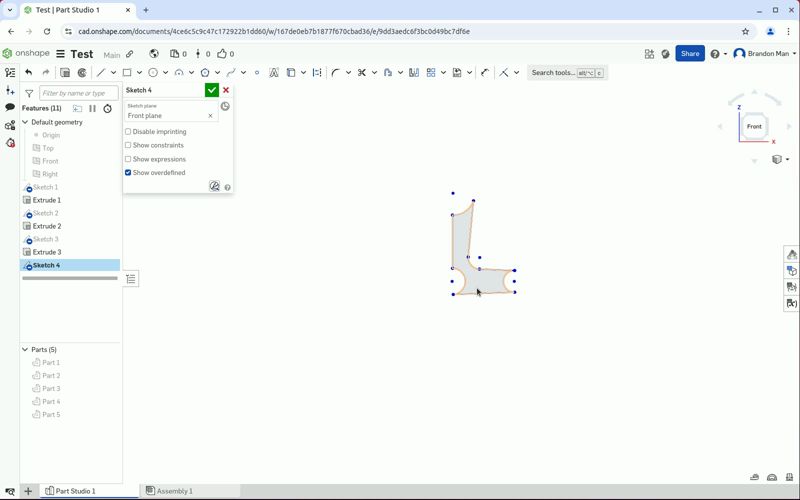
scroll(6)
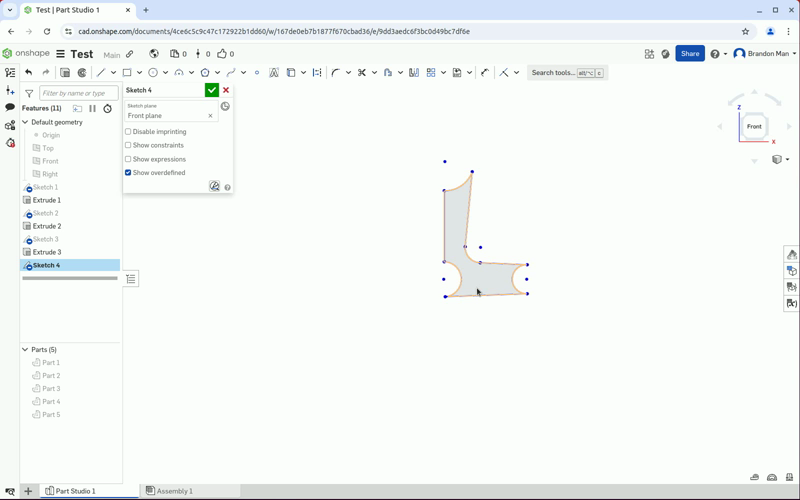
scroll(6)
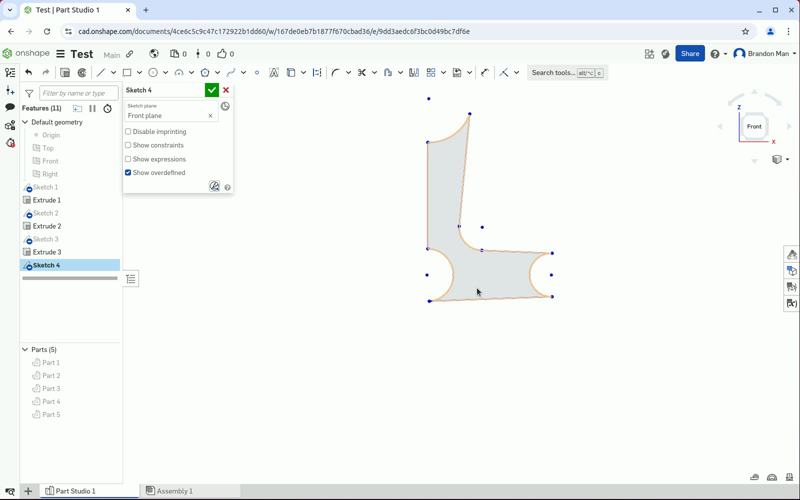
scroll(6)
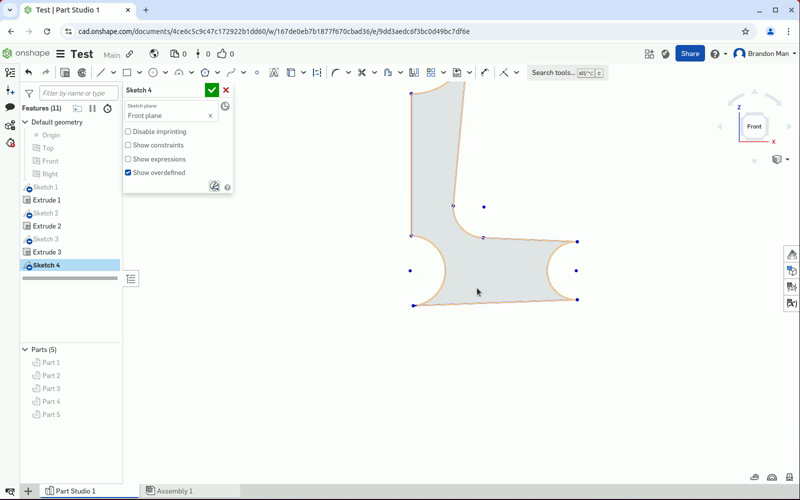
scroll(6)
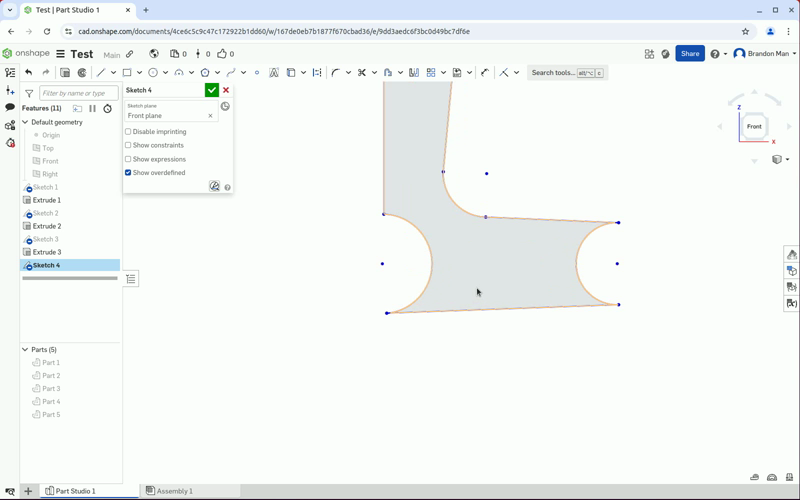
scroll(6)
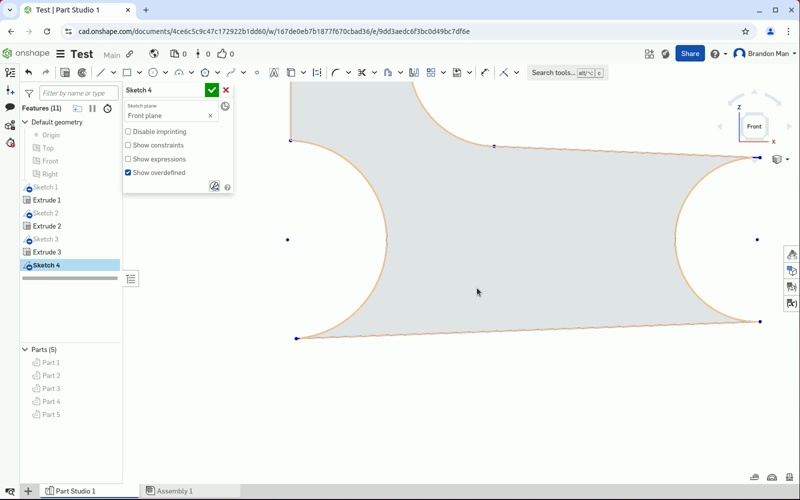
click(477, 287)
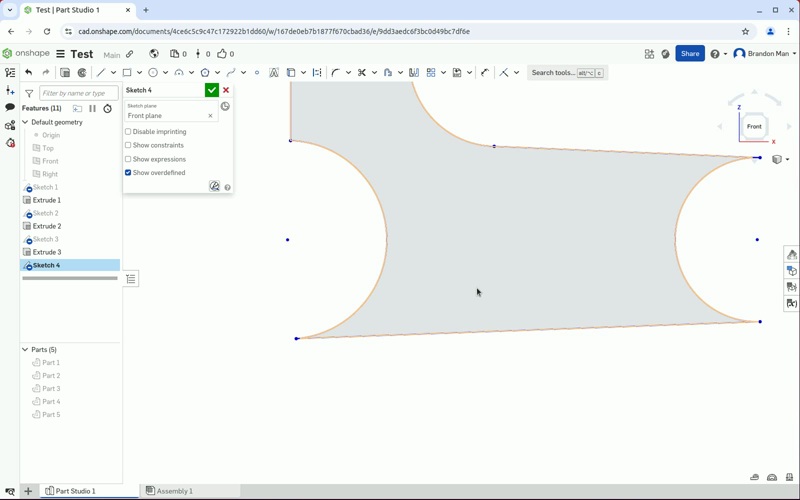
scroll(-6)
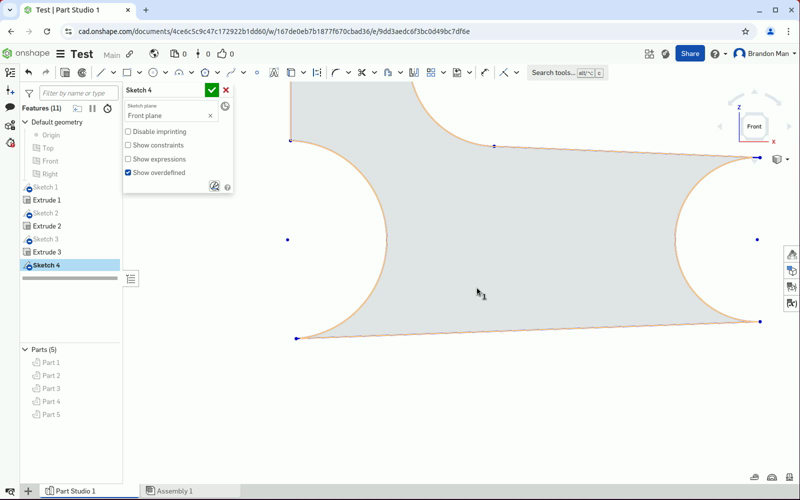
scroll(-6)
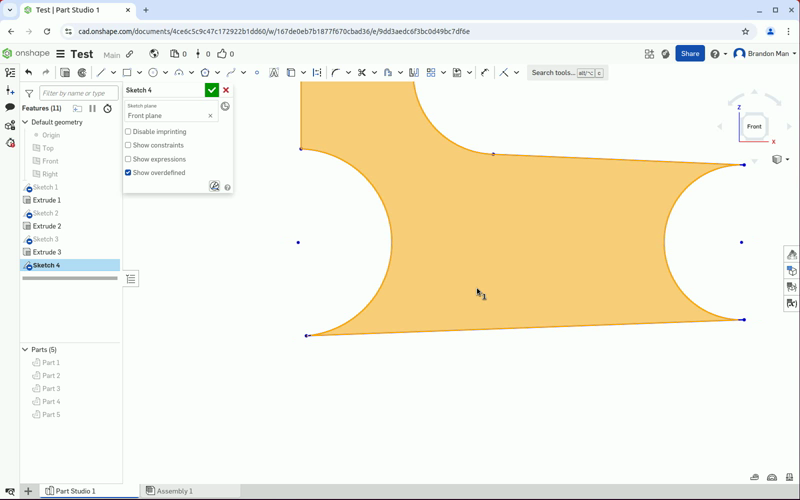
scroll(-6)
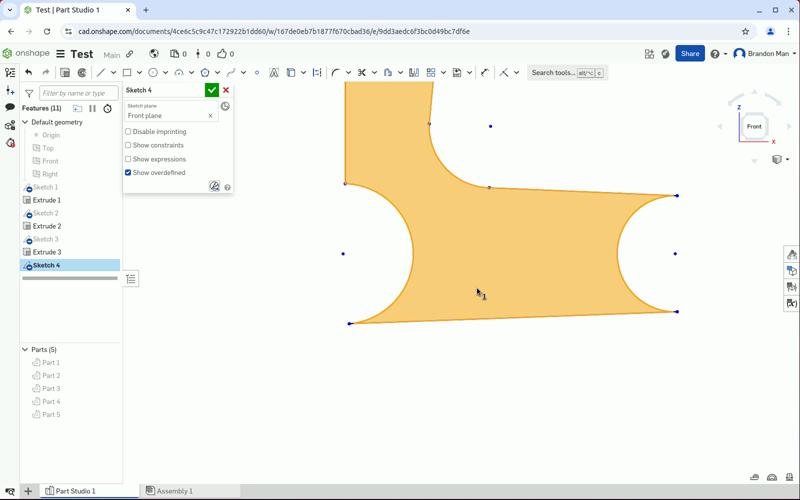
scroll(-6)
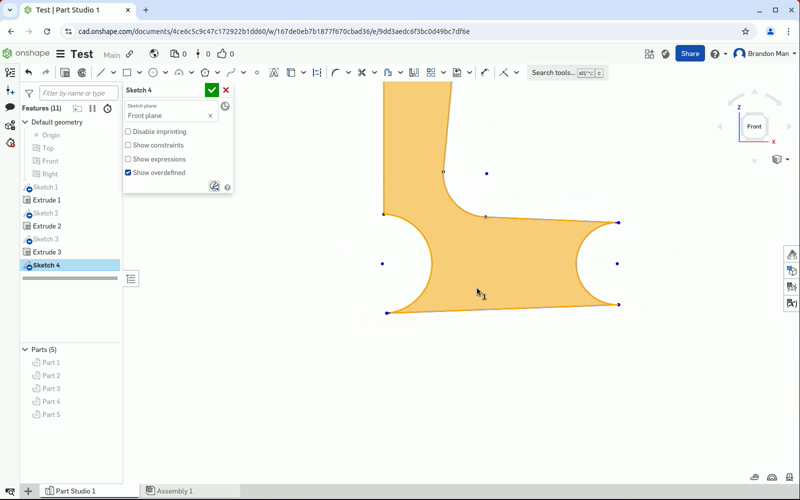
scroll(-6)
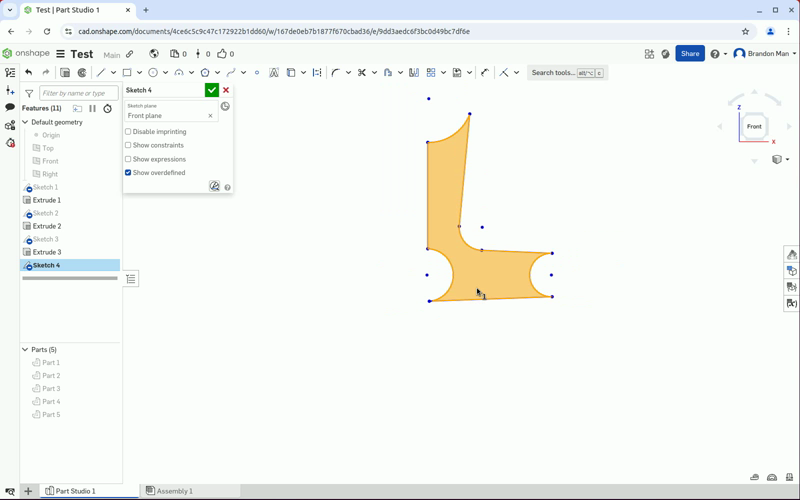
scroll(-6)
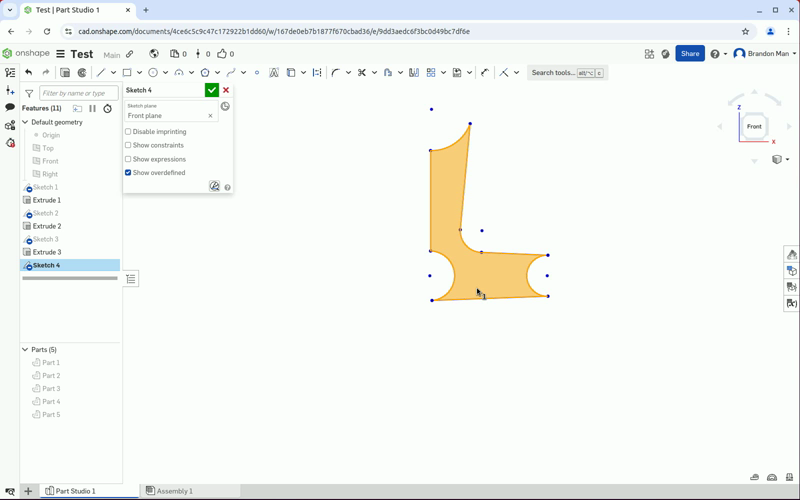
scroll(-6)
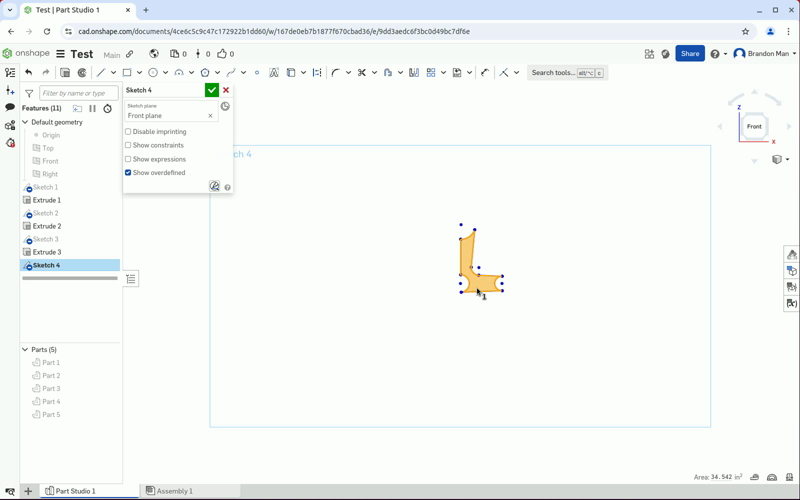
mouse_move(73, 352)
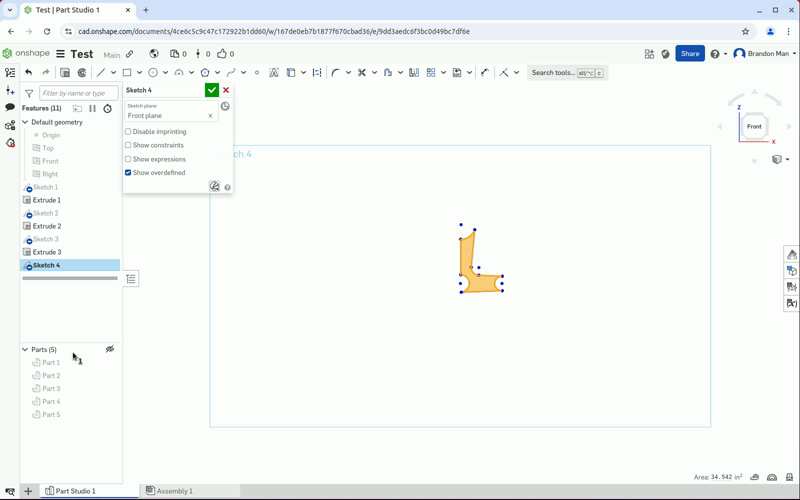
key(shift+y)
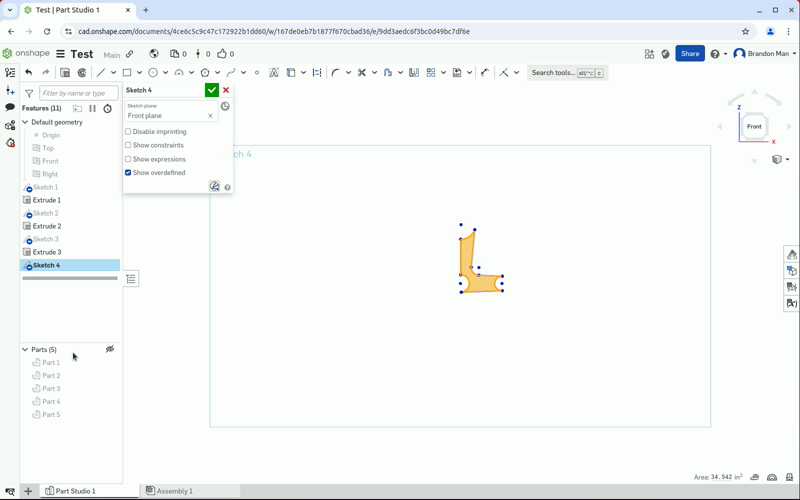
key(shift+e)
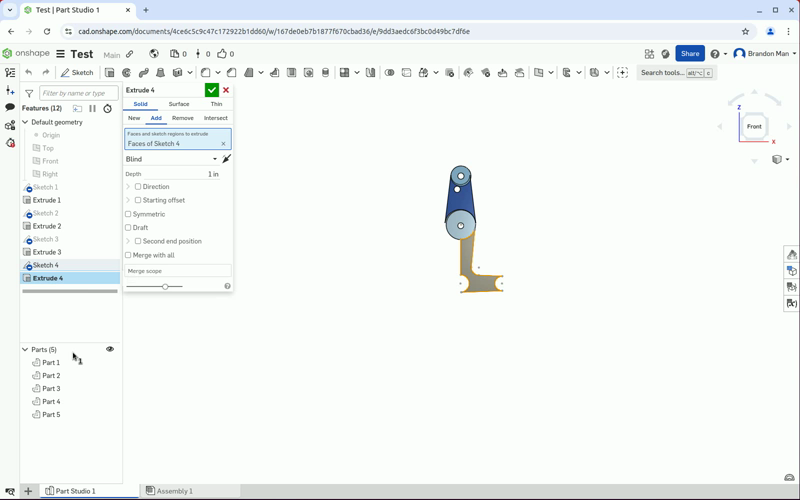
mouse_move(143, 106)
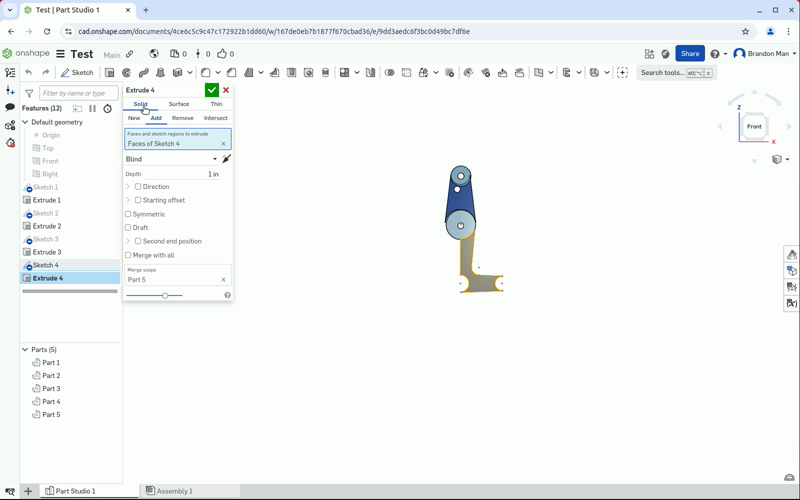
click(143, 106)
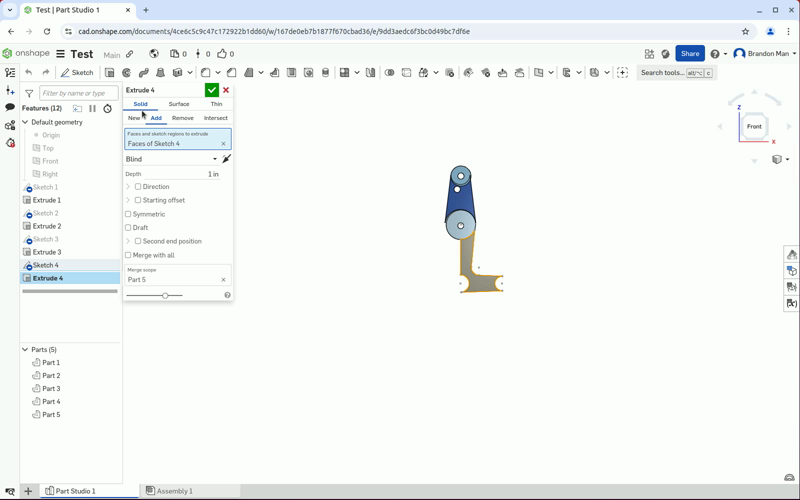
mouse_move(137, 120)
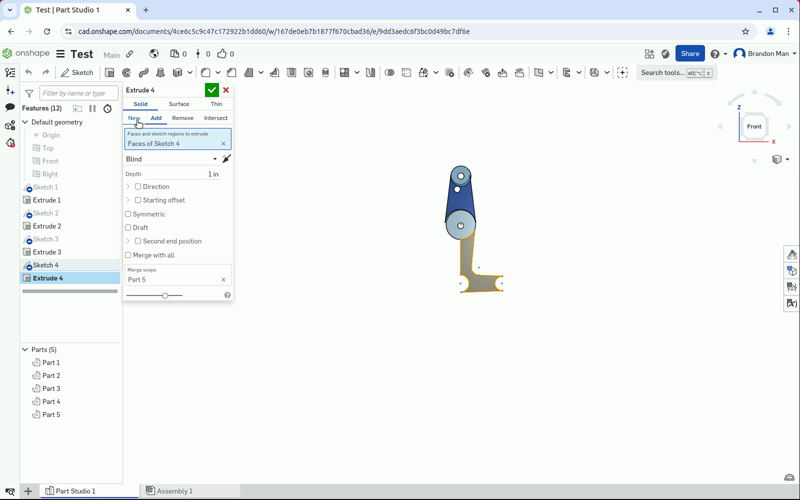
click(137, 120)
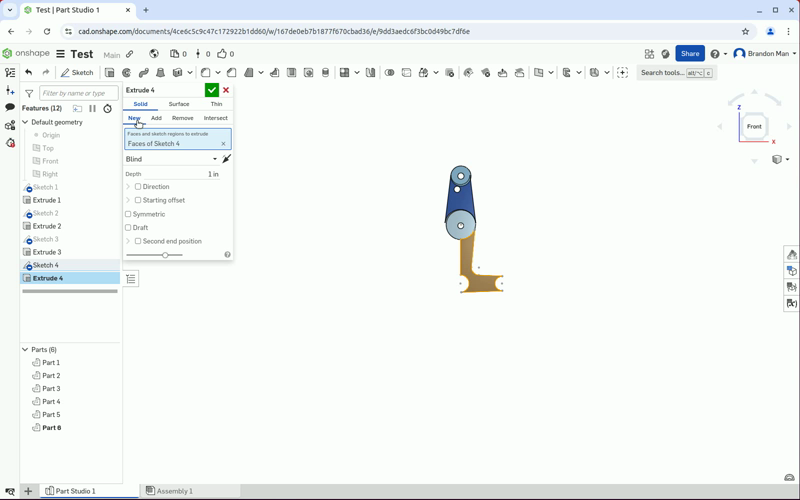
key(tab, 4)
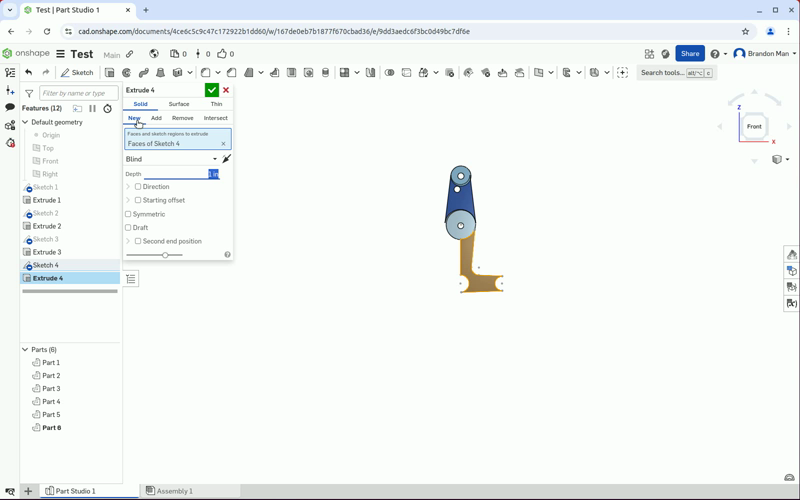
text(0.481)
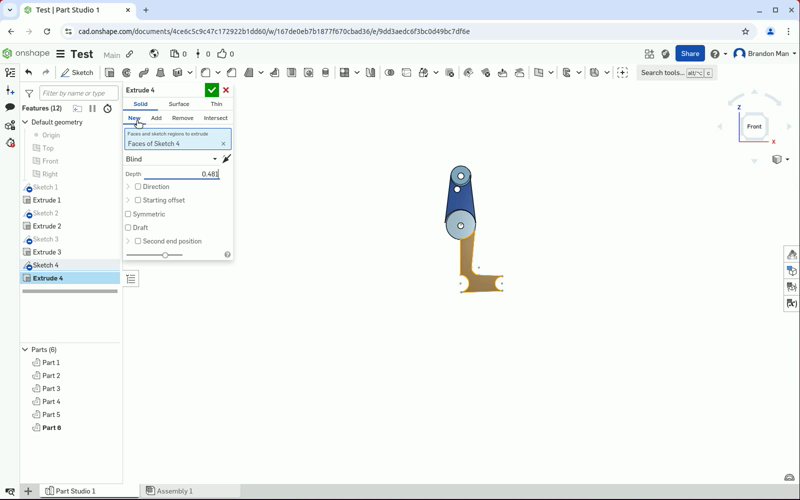
key(enter)
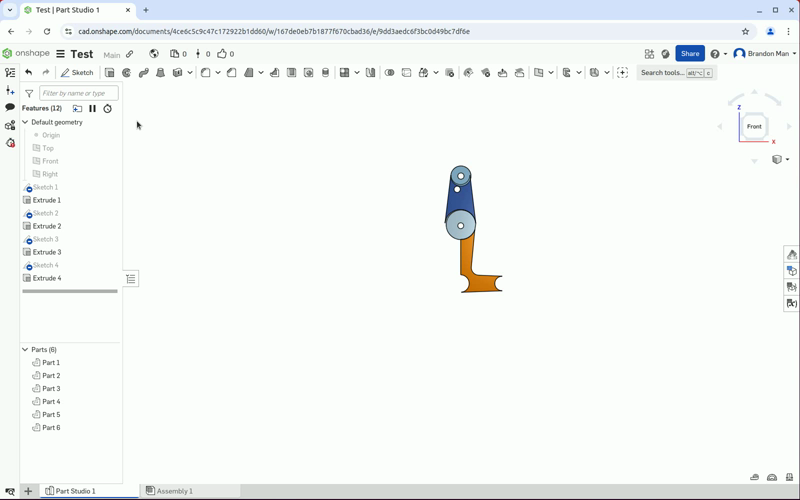
key(shift+h)
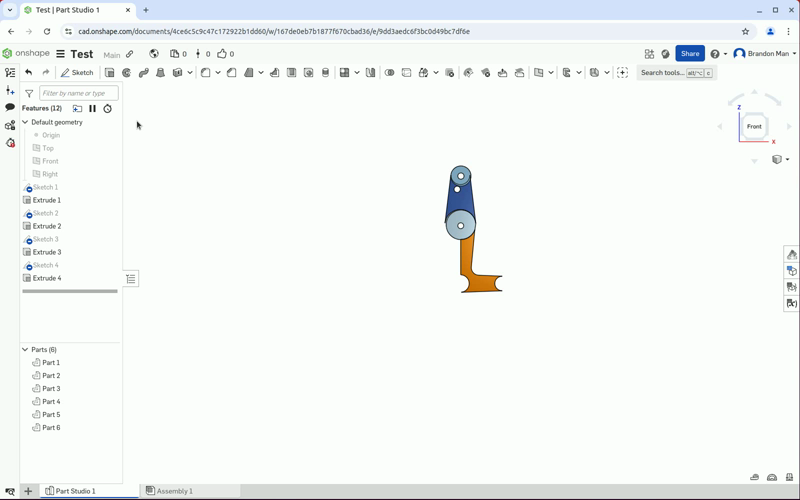
key(shift+h)
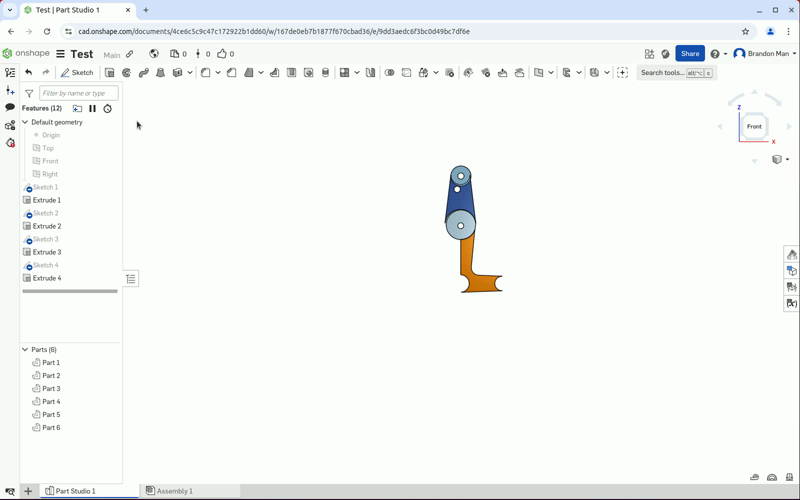
mouse_move(73, 189)
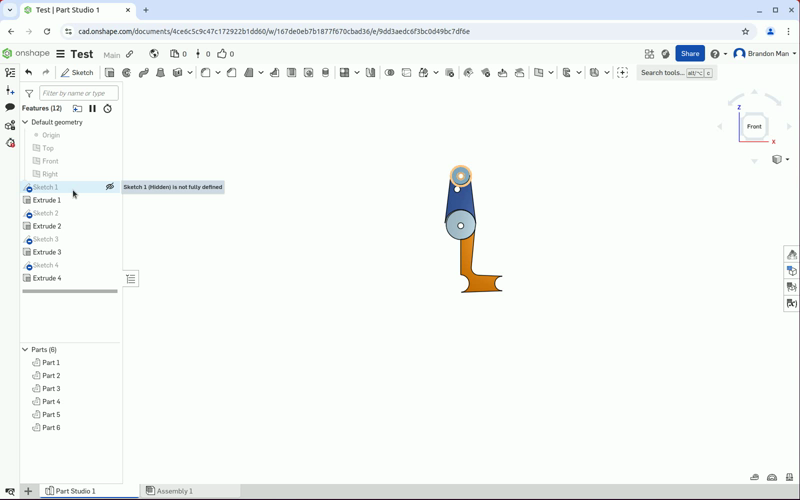
click(73, 189)
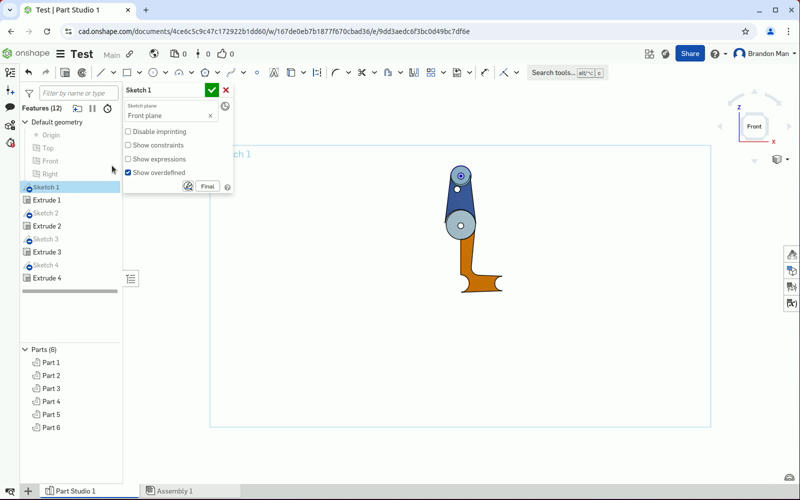
mouse_move(229, 92)
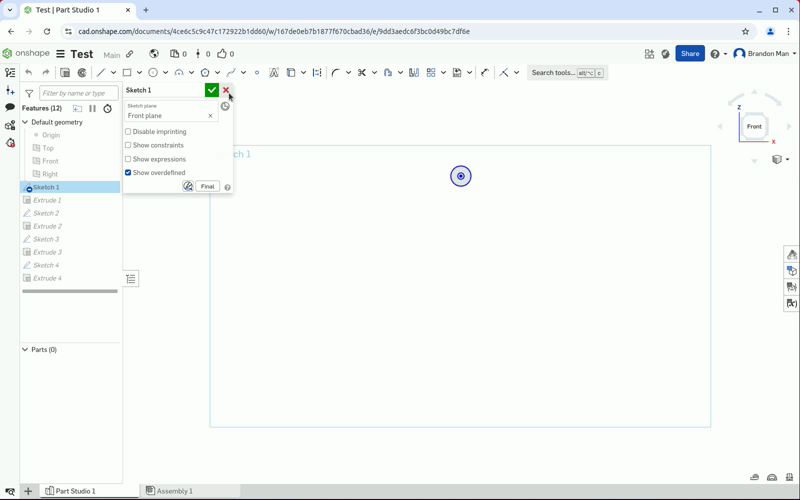
click(229, 92)
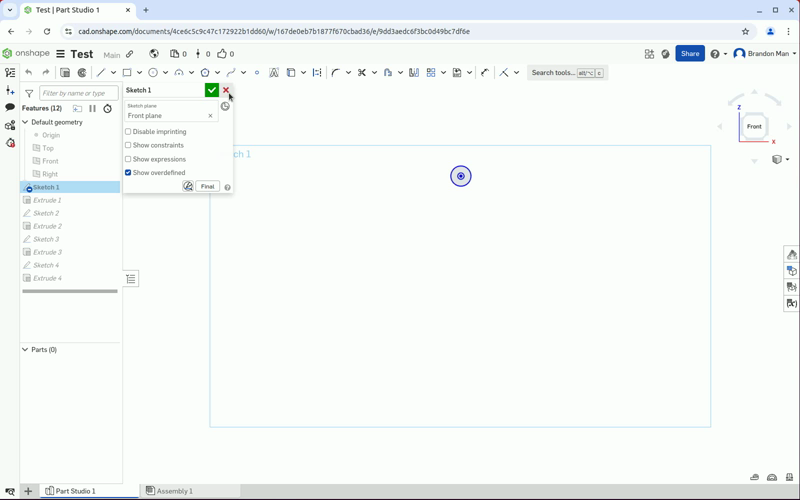
key(shift+s)
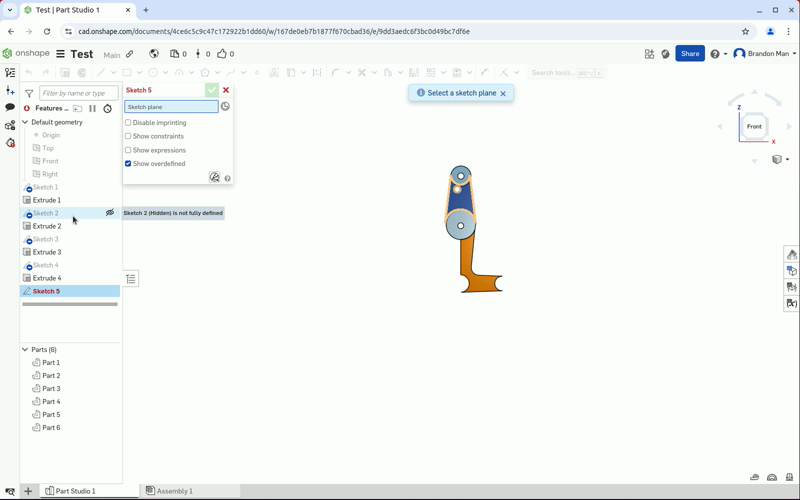
scroll(3)
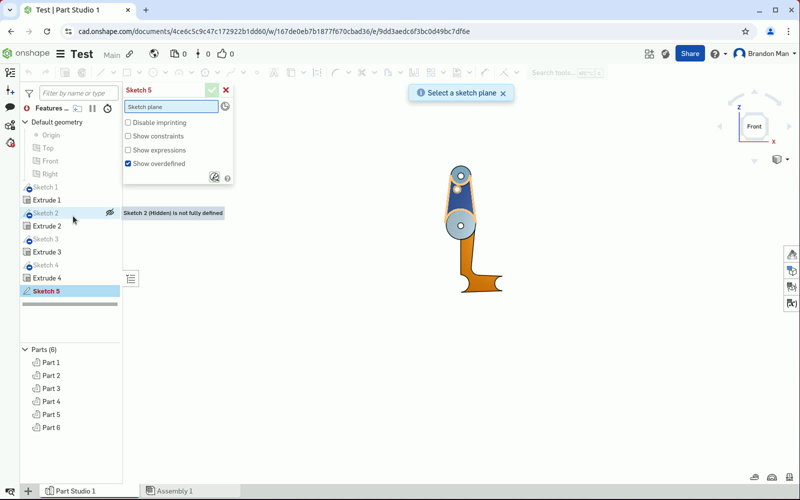
mouse_move(73, 163)
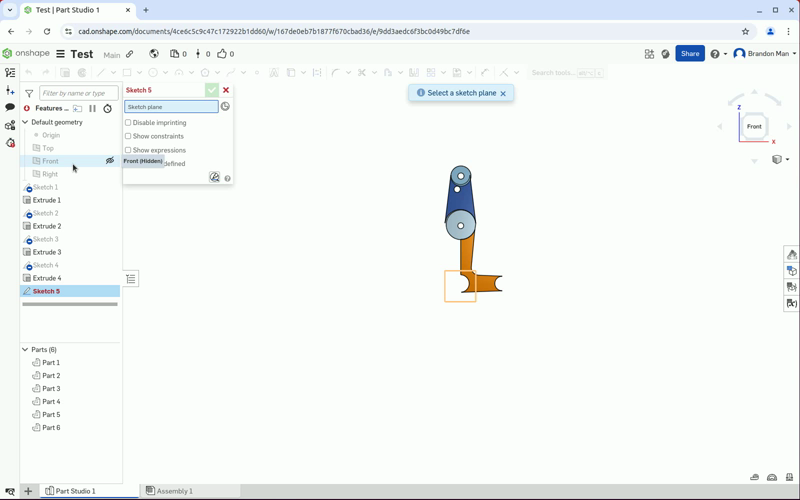
click(73, 163)
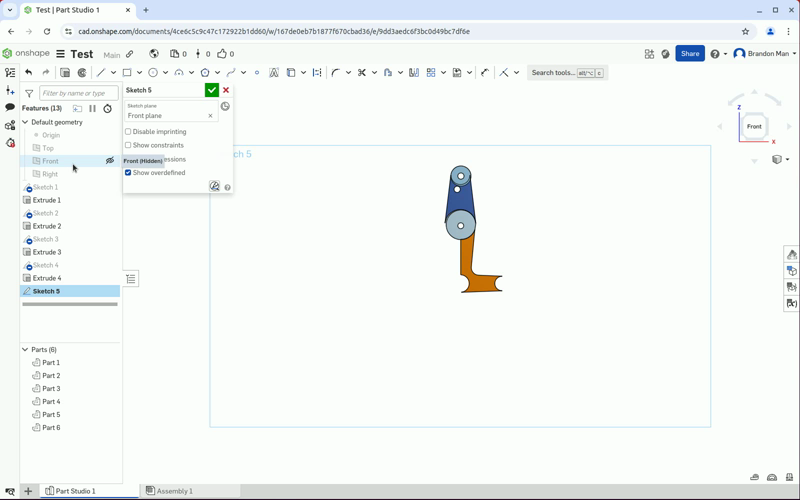
mouse_move(73, 352)
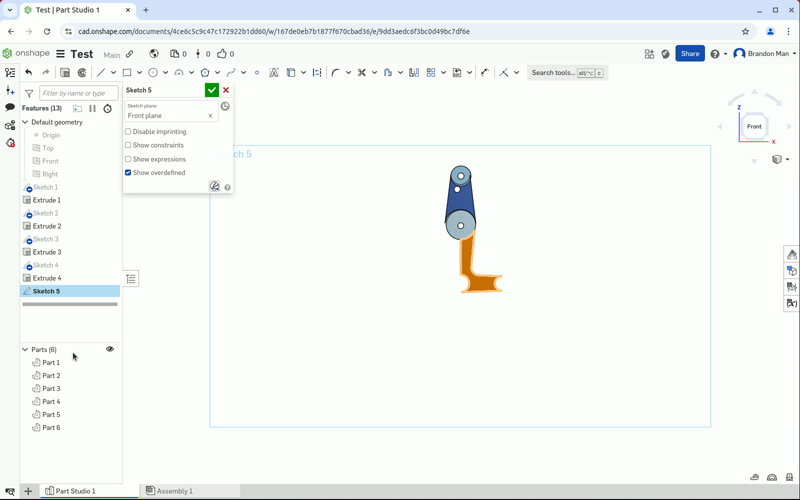
key(y)
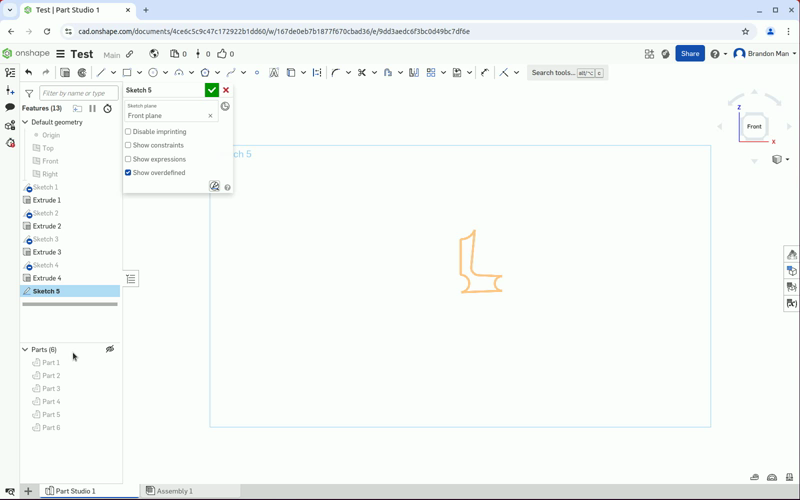
key(l)
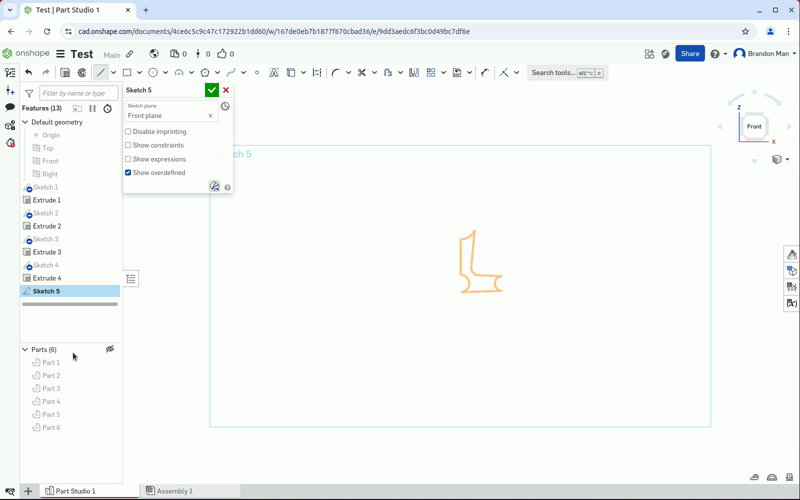
key_down(shift)
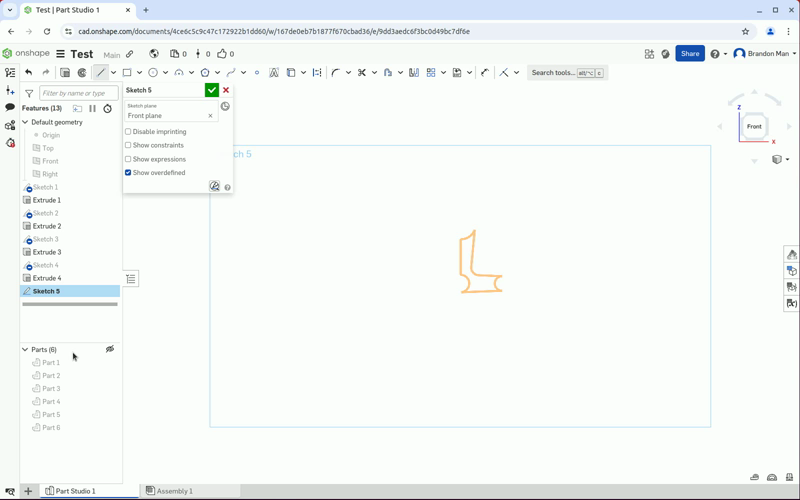
mouse_move(446, 226)
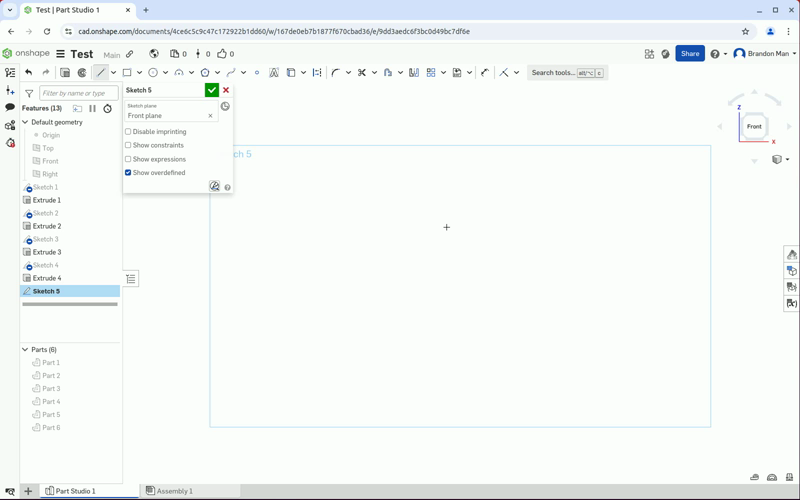
click(446, 226)
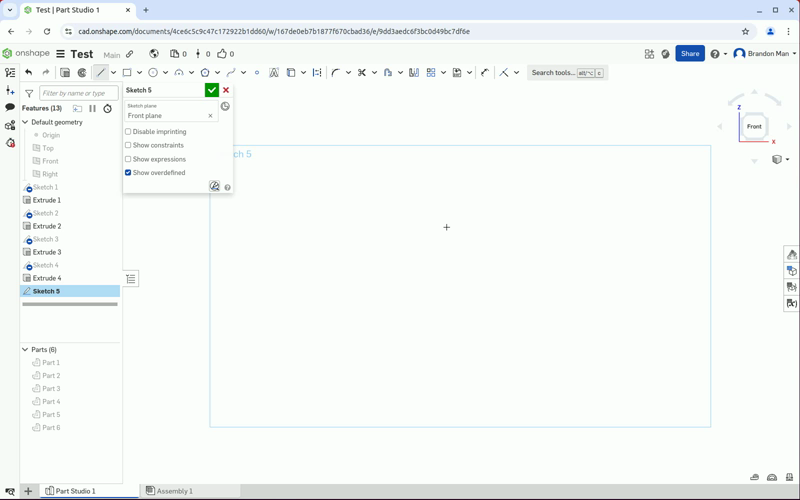
key_up(shift)
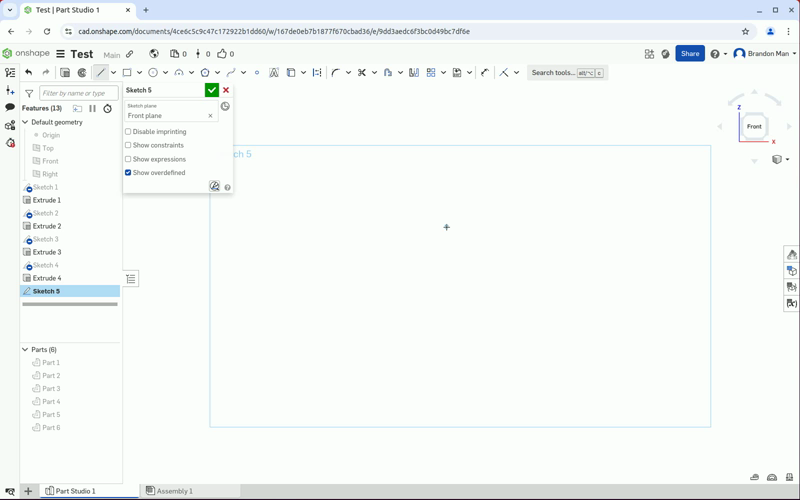
key_down(shift)
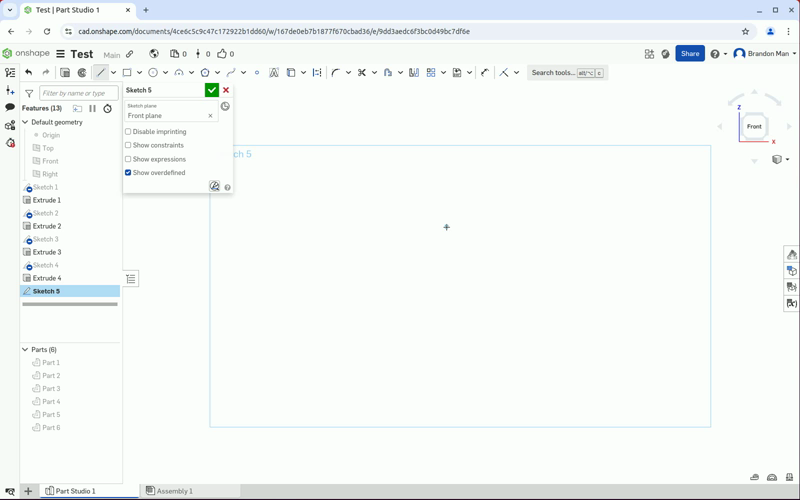
mouse_move(476, 226)
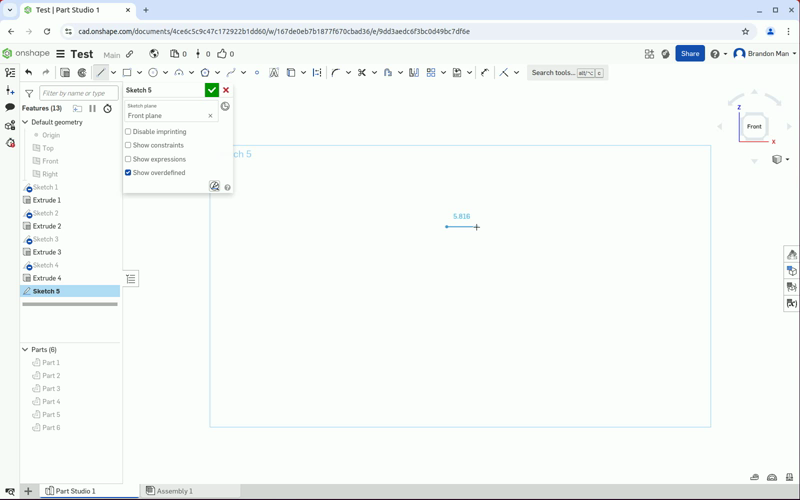
mouse_move(452, 284)
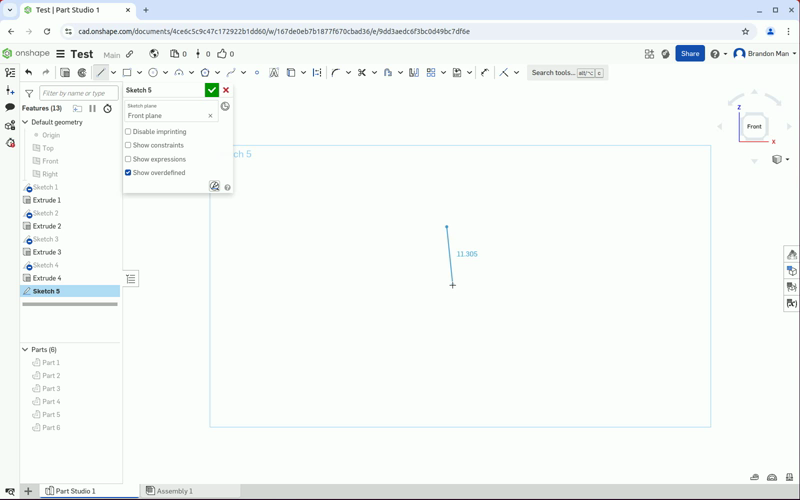
click(452, 284)
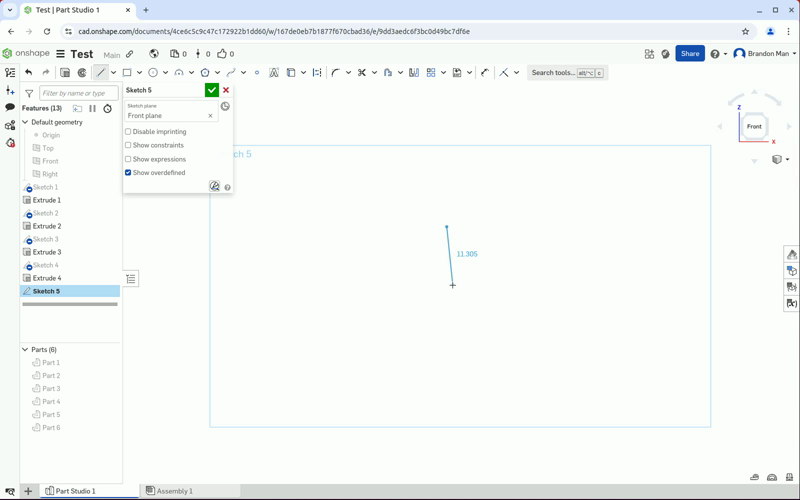
key_up(shift)
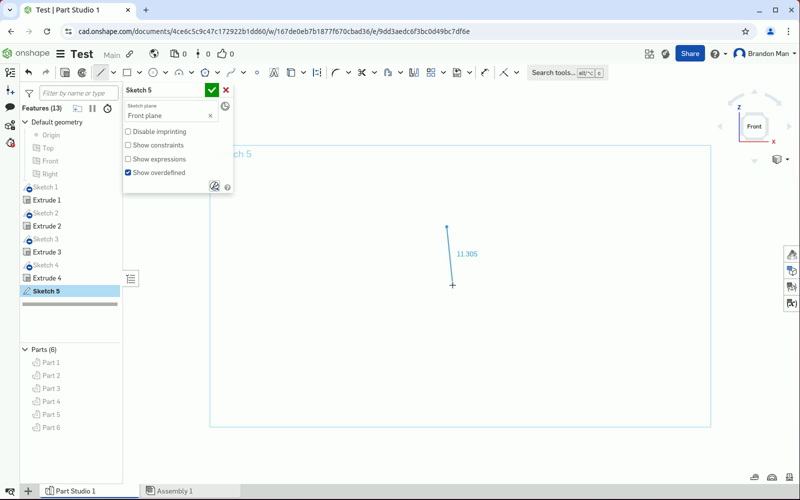
key(esc)
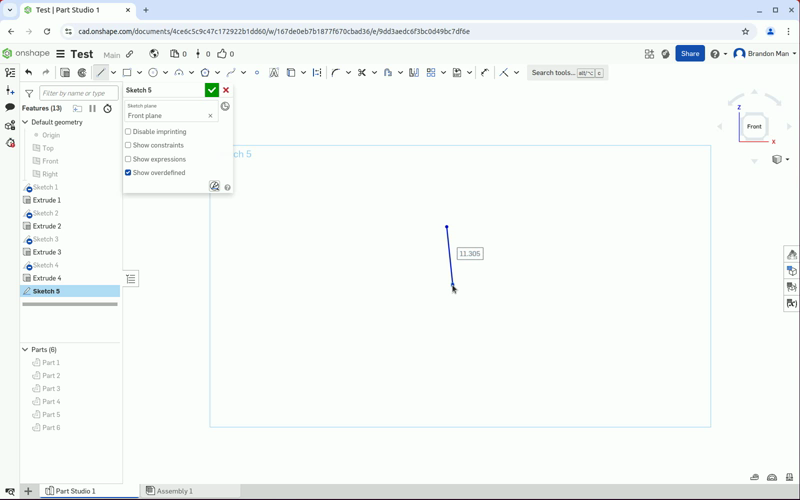
key(a)
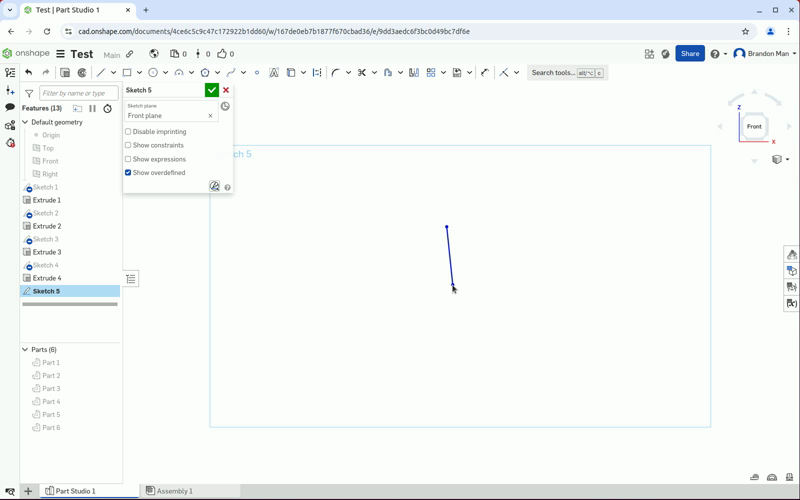
mouse_move(452, 284)
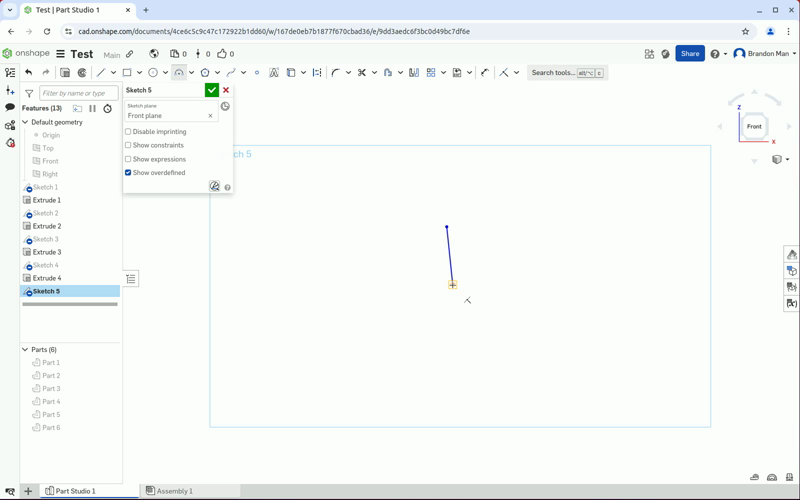
click(452, 284)
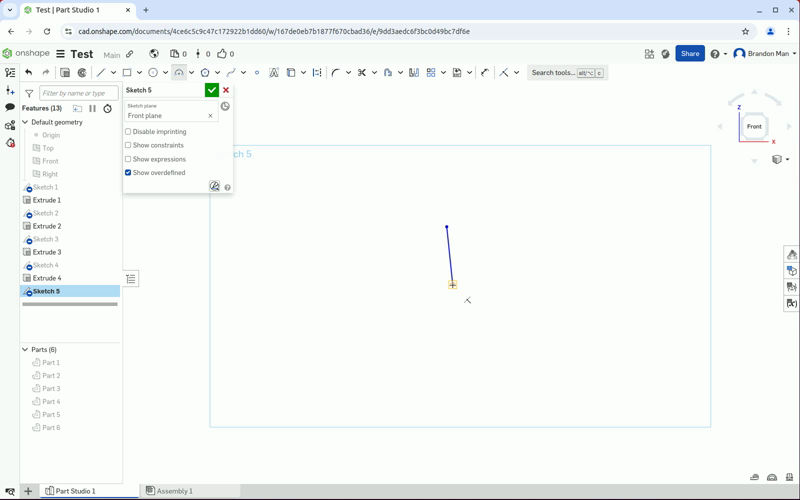
key_down(shift)
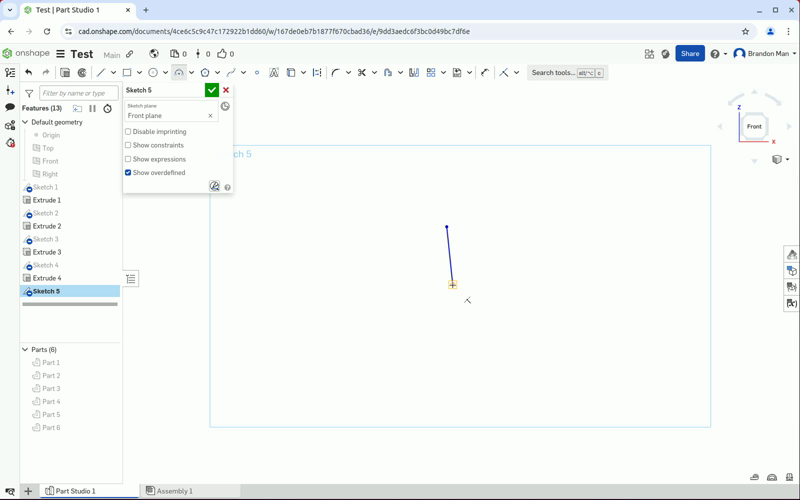
mouse_move(461, 274)
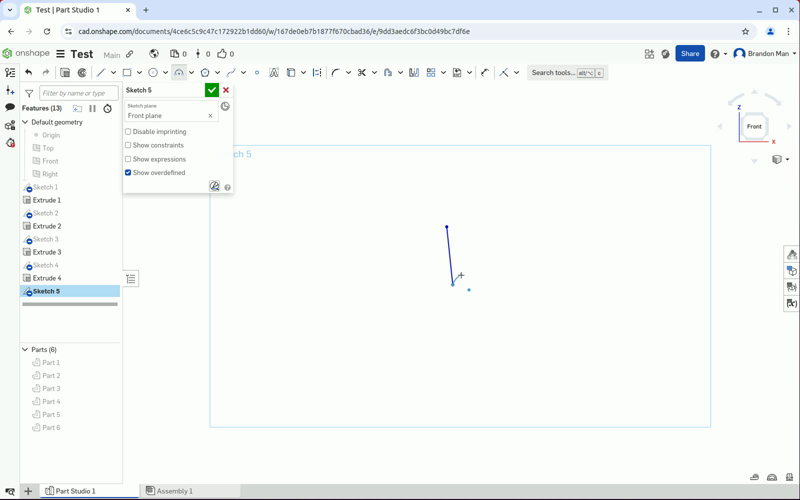
click(461, 274)
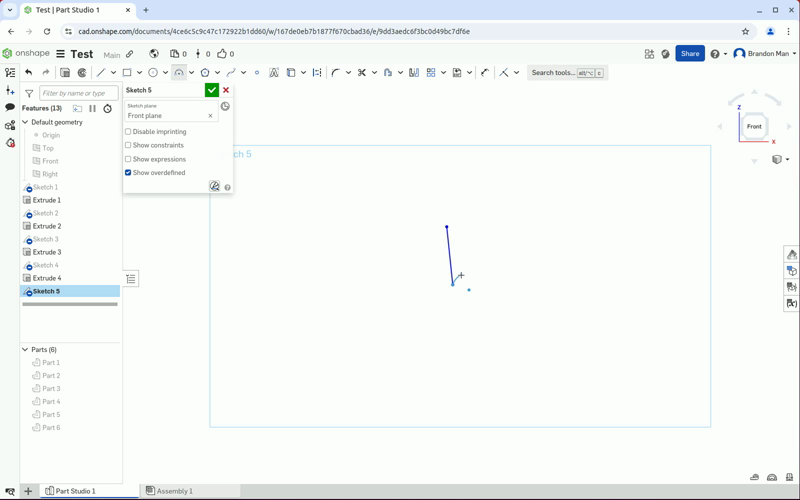
mouse_move(454, 277)
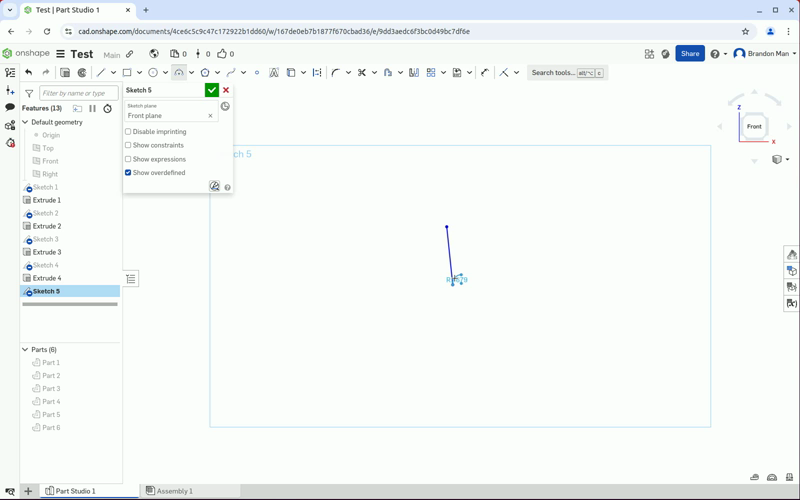
click(454, 277)
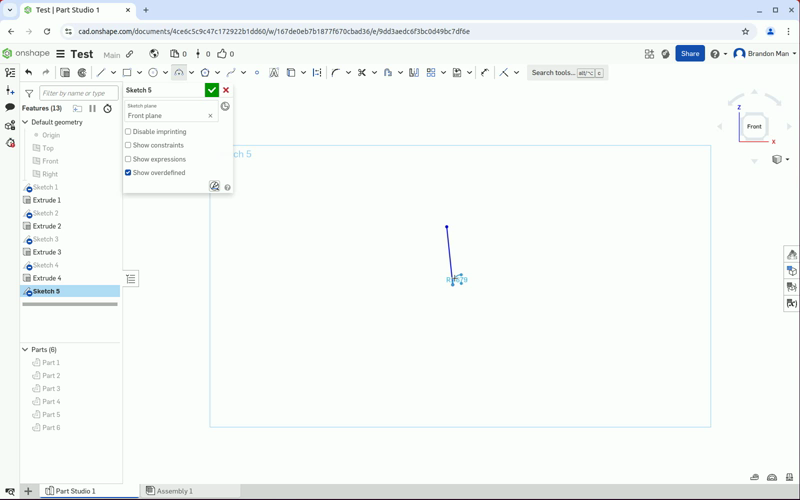
key_up(shift)
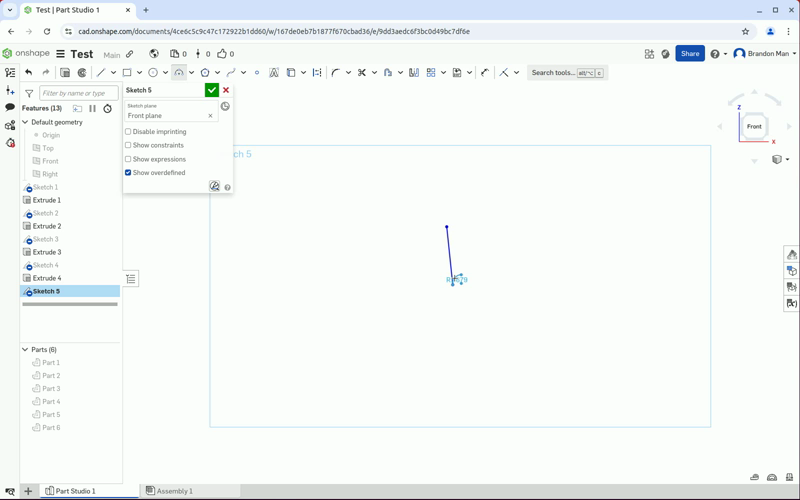
key(esc)
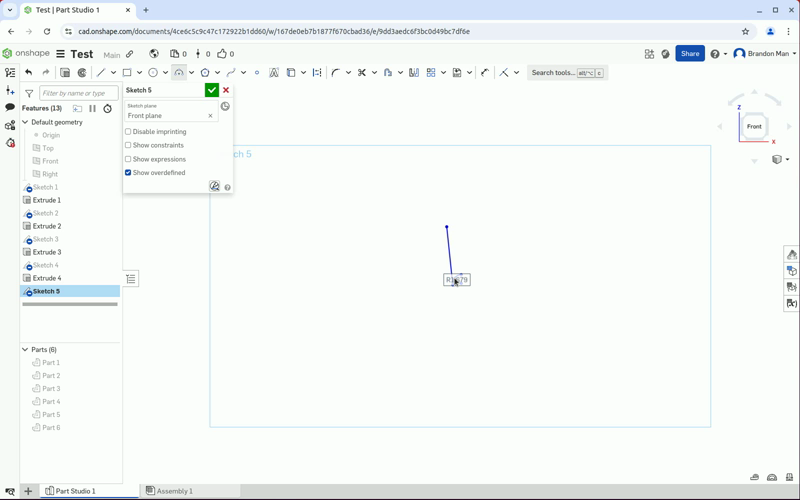
key(l)
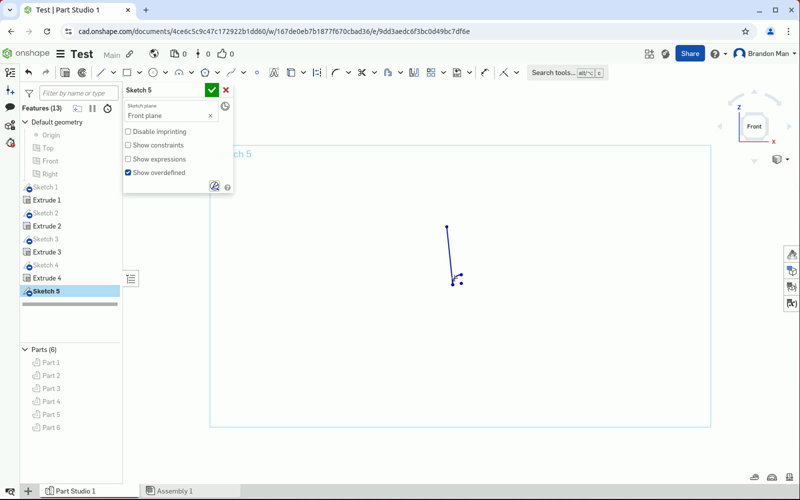
mouse_move(461, 274)
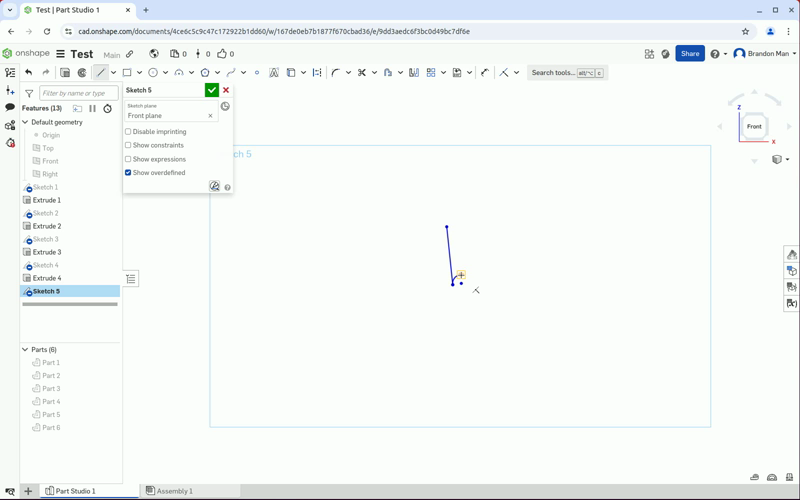
click(461, 274)
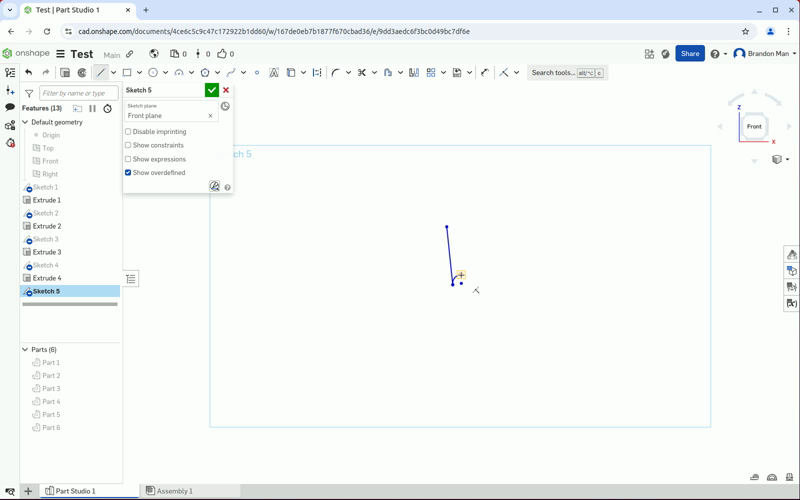
key_down(shift)
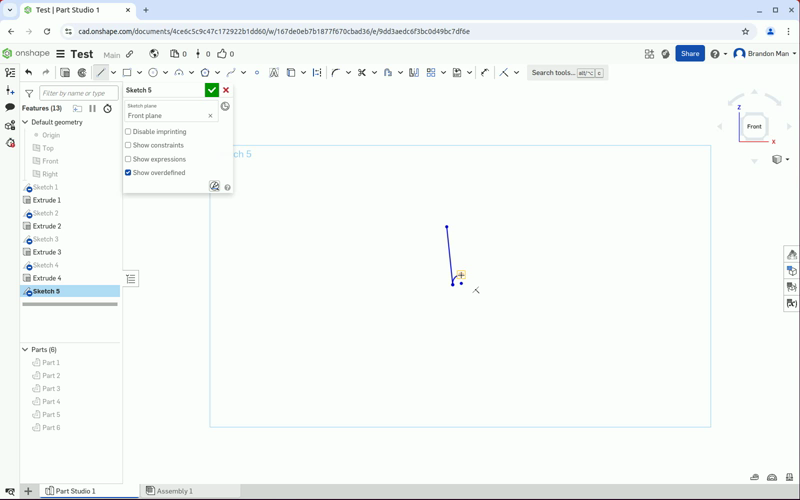
mouse_move(491, 274)
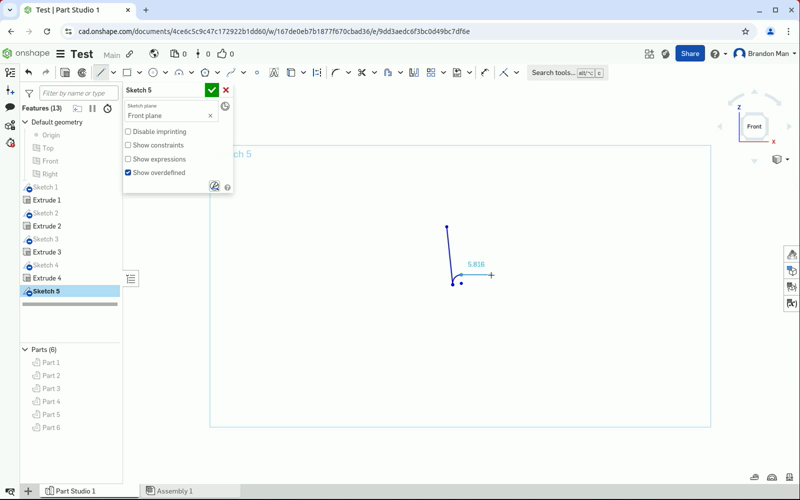
mouse_move(461, 240)
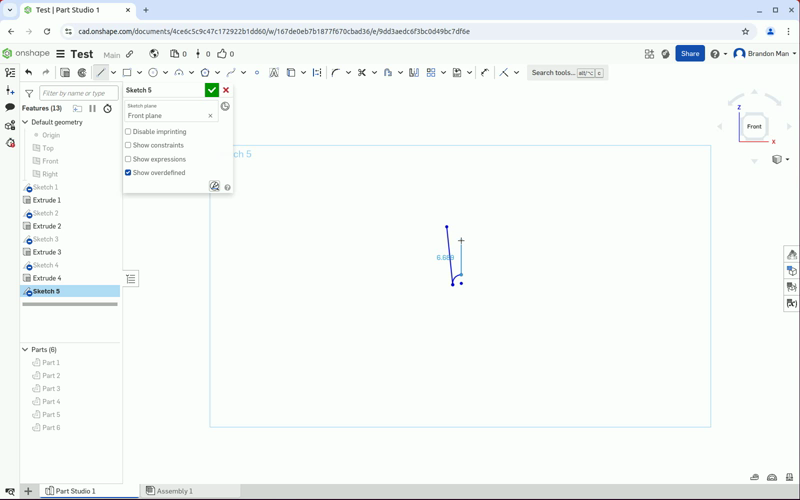
click(461, 240)
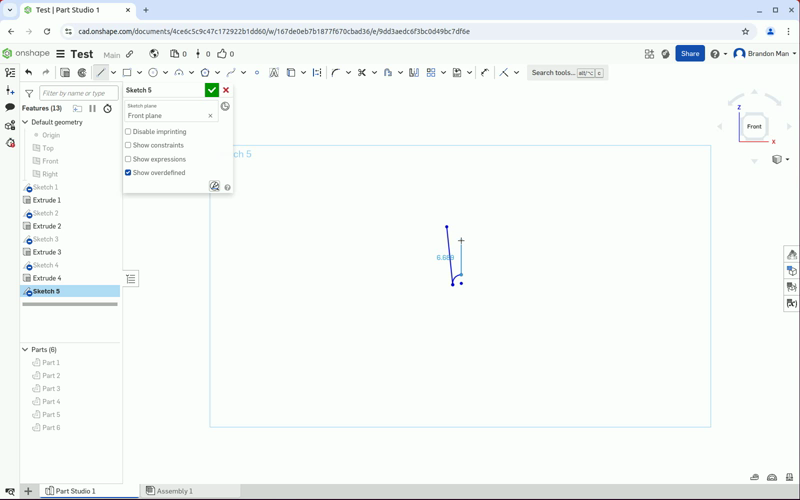
key_up(shift)
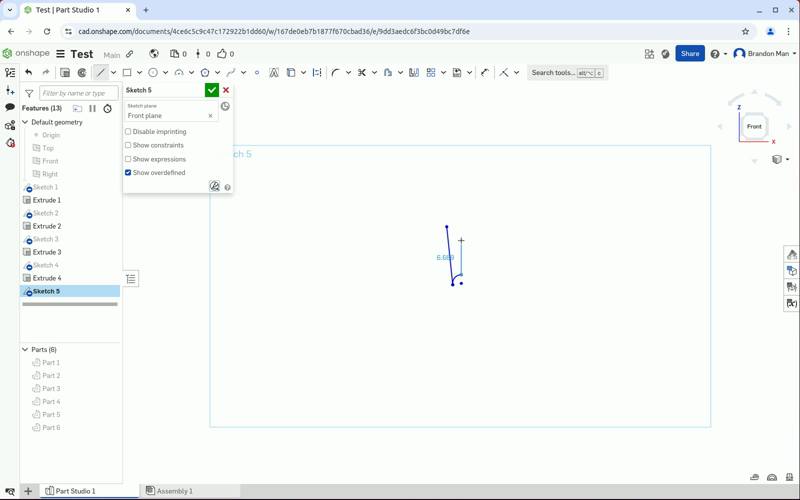
key(esc)
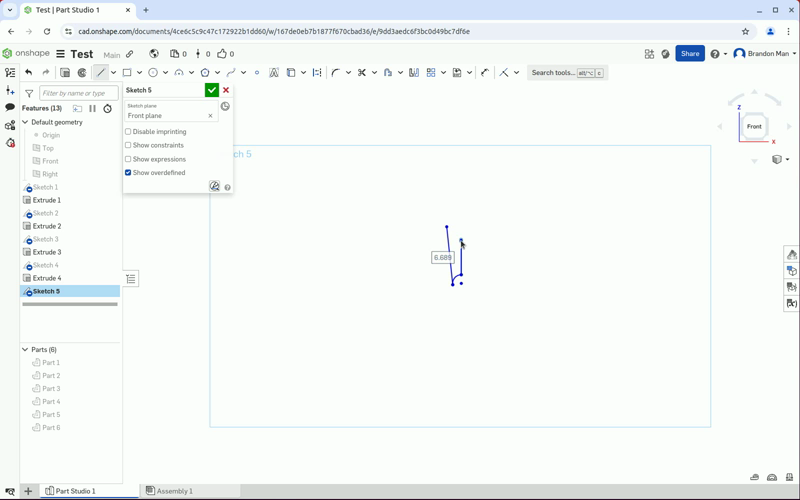
key(a)
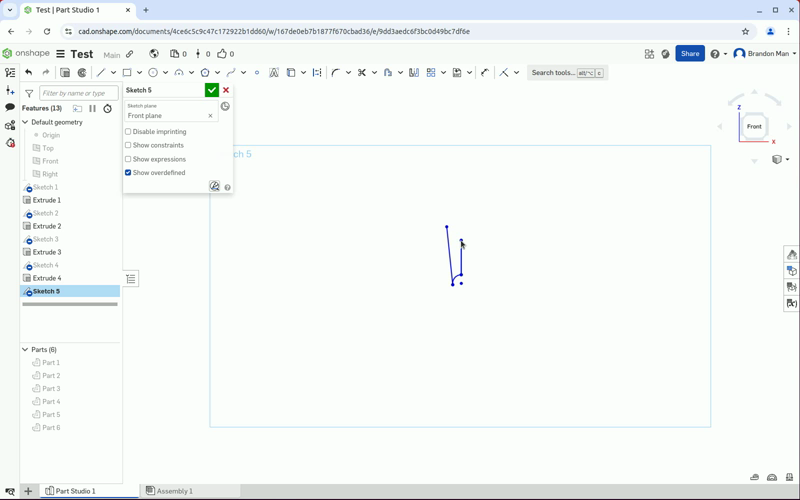
mouse_move(461, 240)
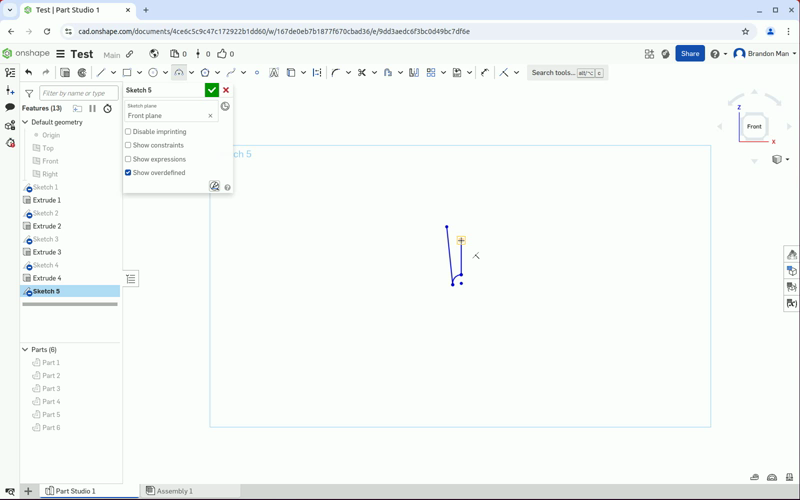
click(461, 240)
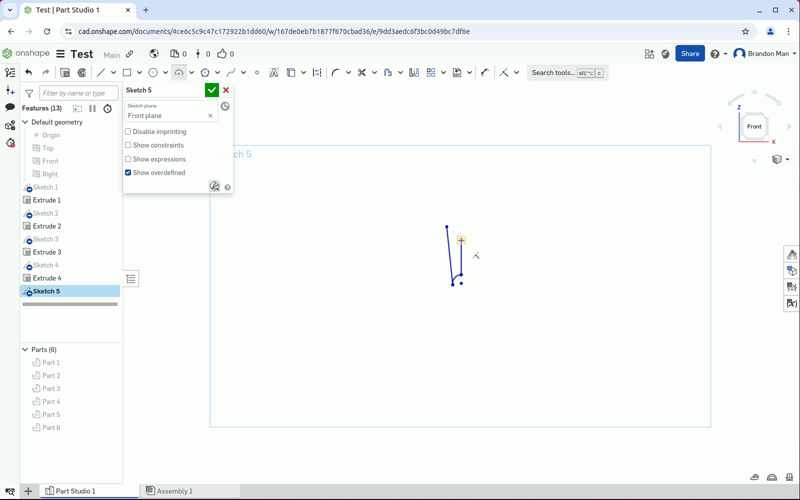
mouse_move(446, 226)
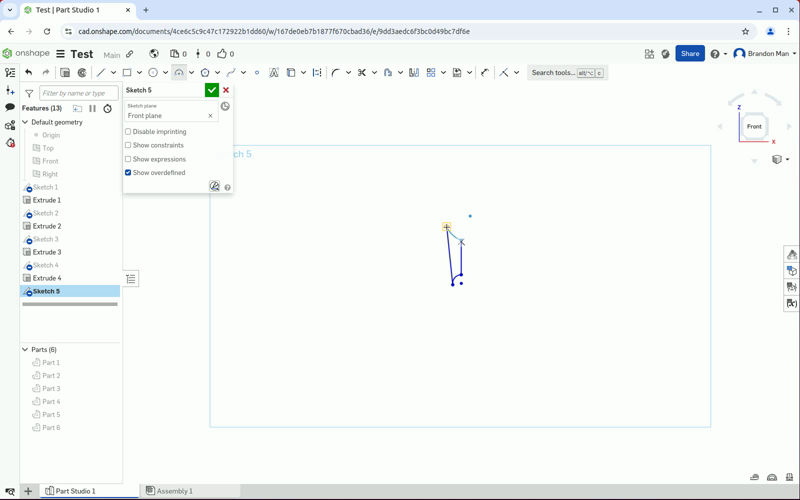
click(446, 226)
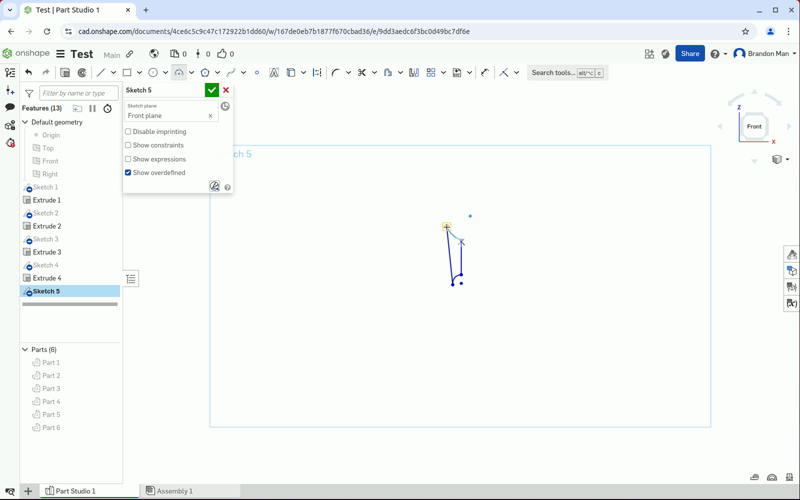
key_down(shift)
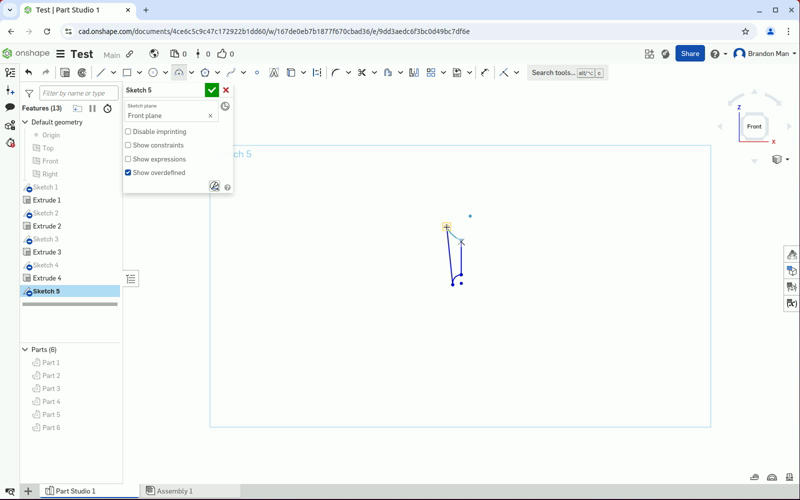
mouse_move(451, 236)
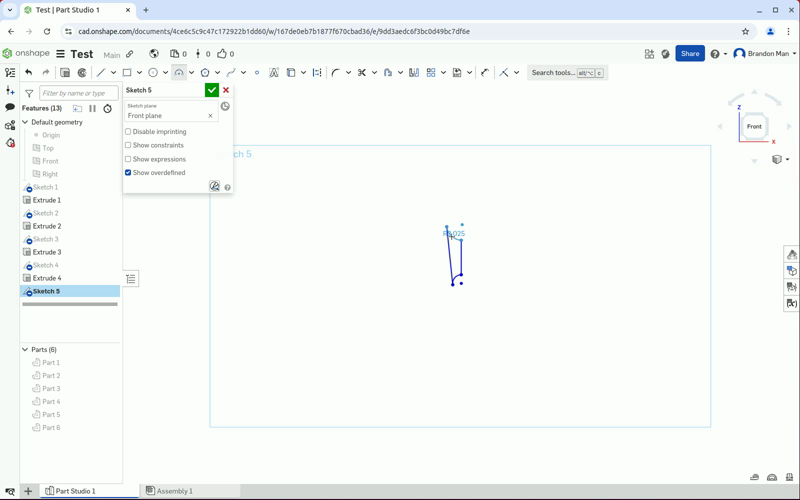
click(451, 236)
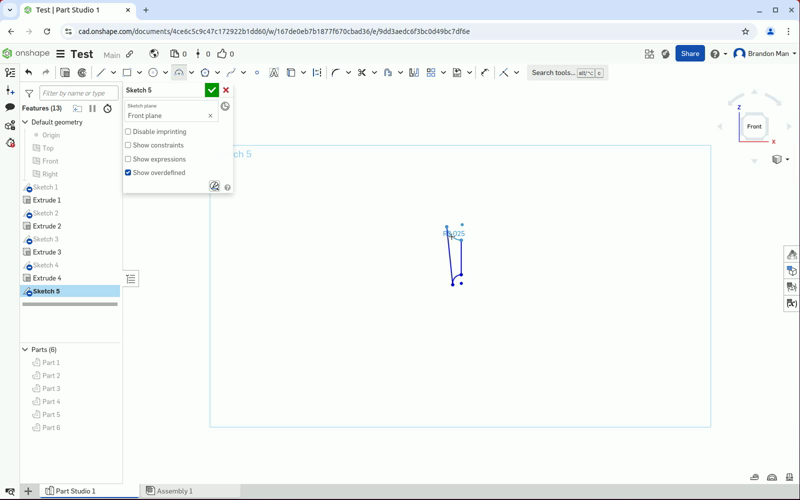
key_up(shift)
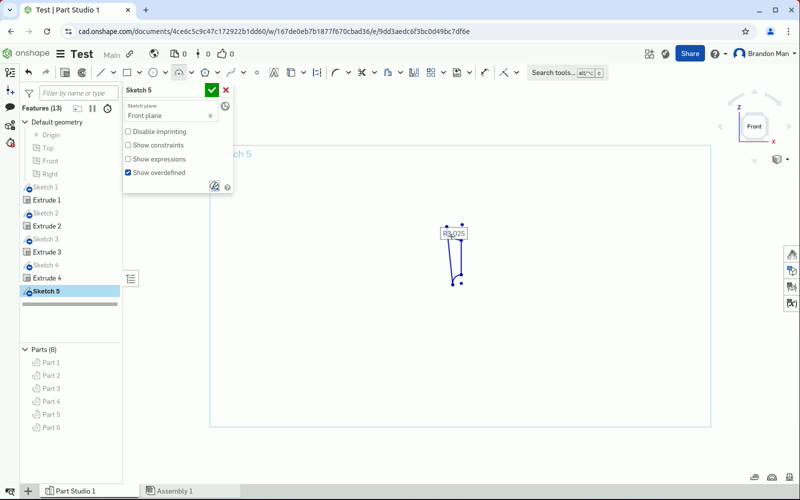
key(esc)
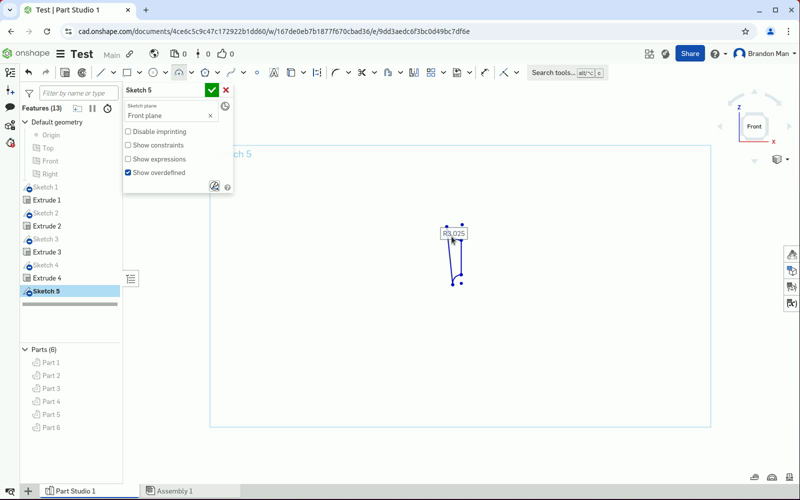
mouse_move(460, 252)
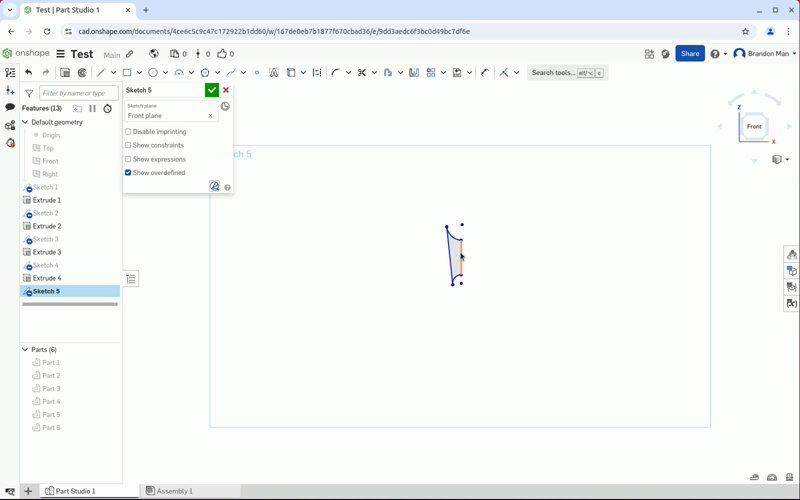
scroll(6)
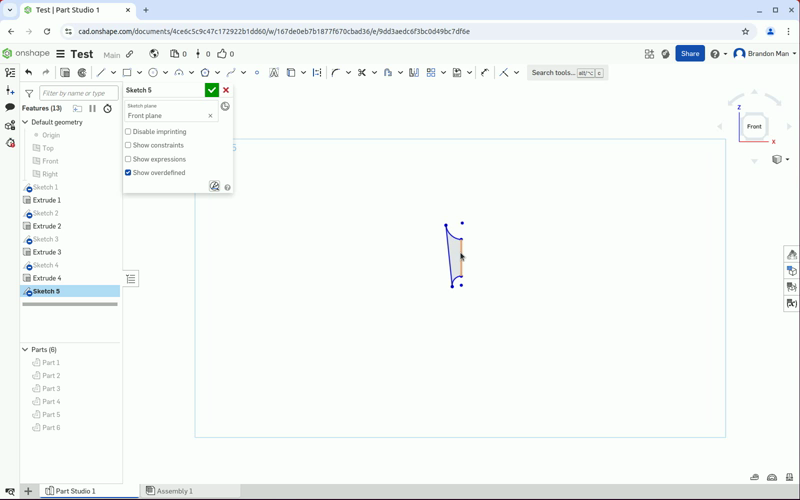
scroll(6)
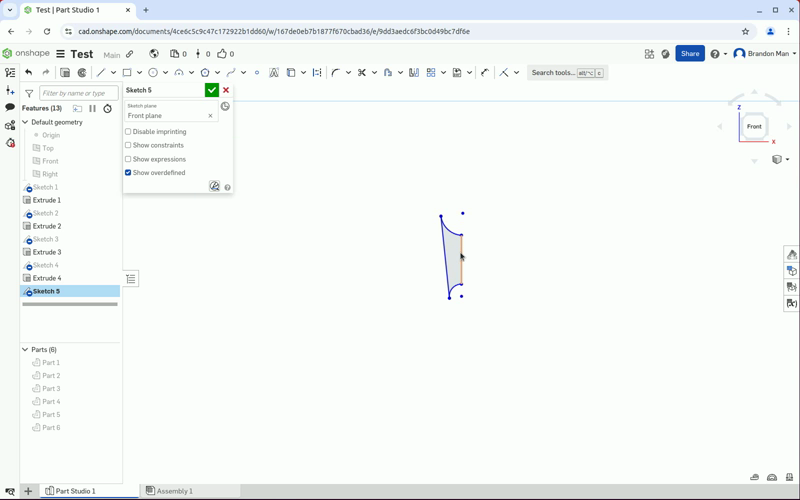
scroll(6)
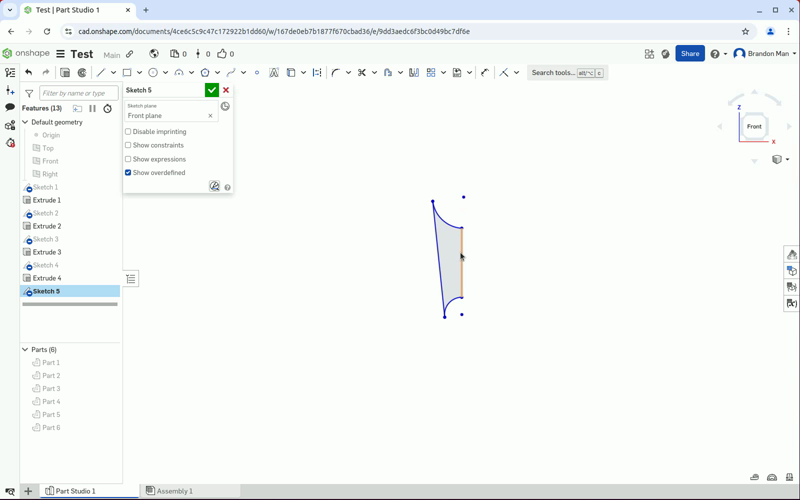
scroll(6)
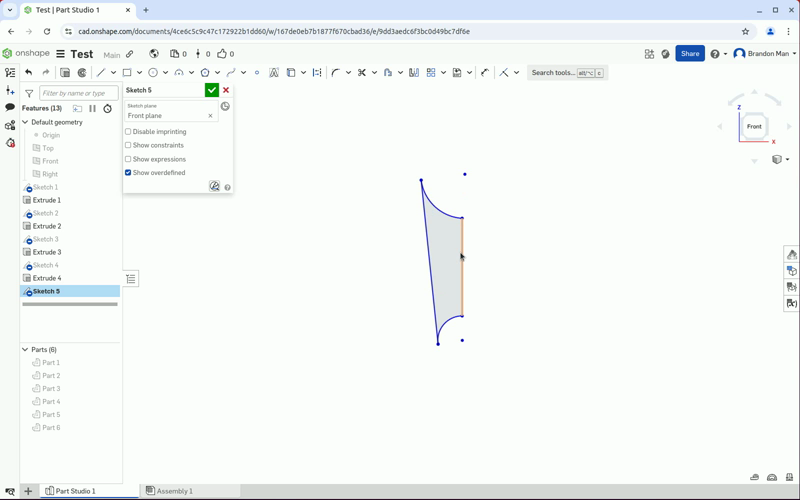
scroll(6)
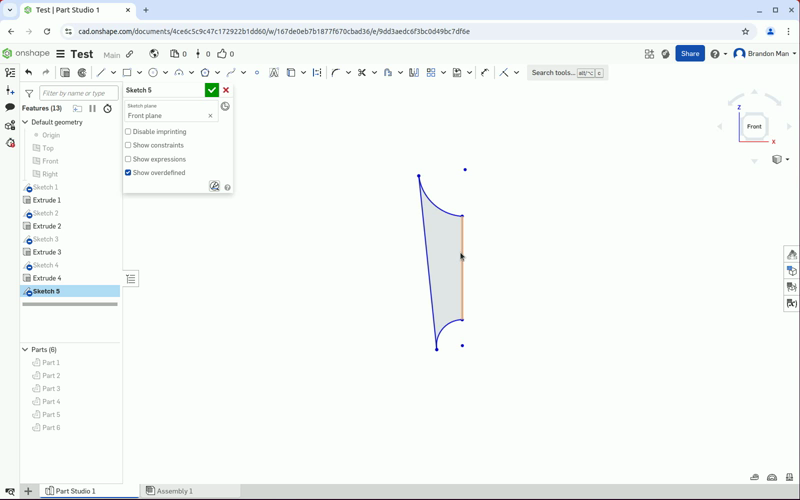
scroll(6)
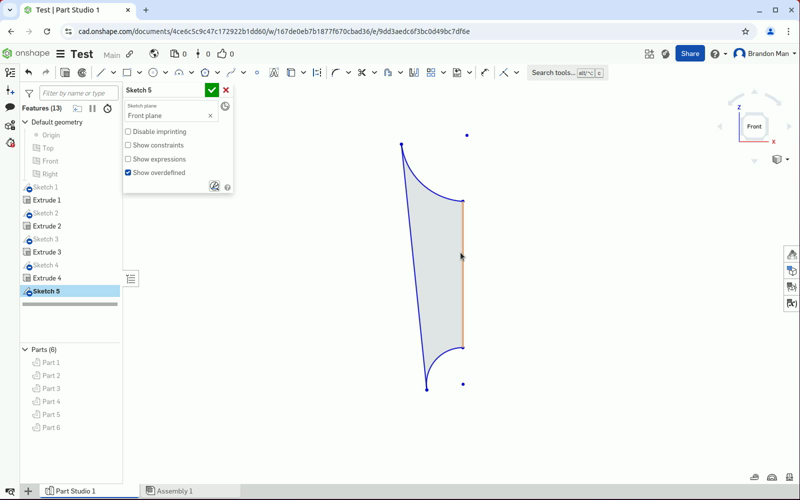
scroll(6)
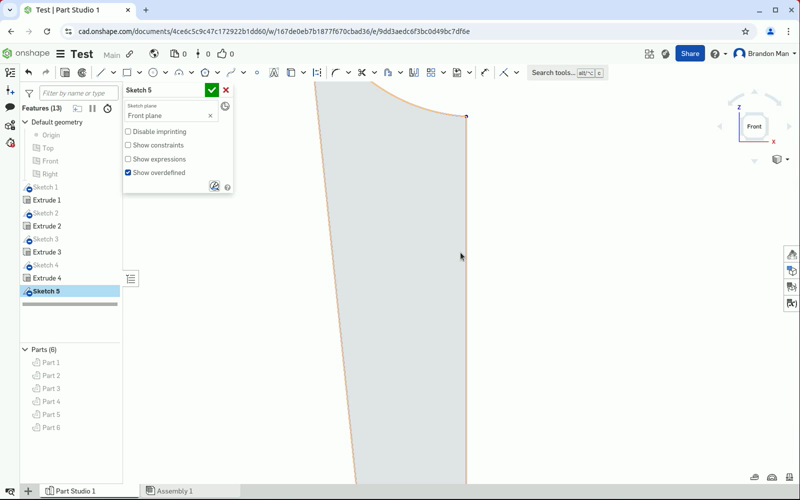
click(460, 252)
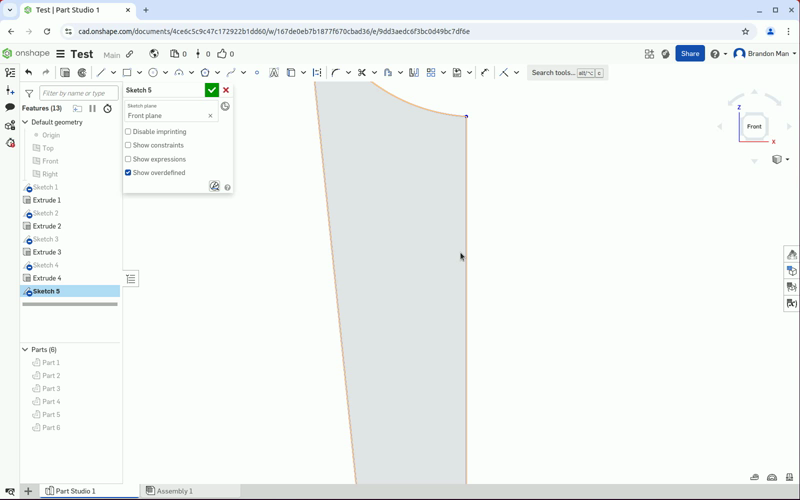
scroll(-6)
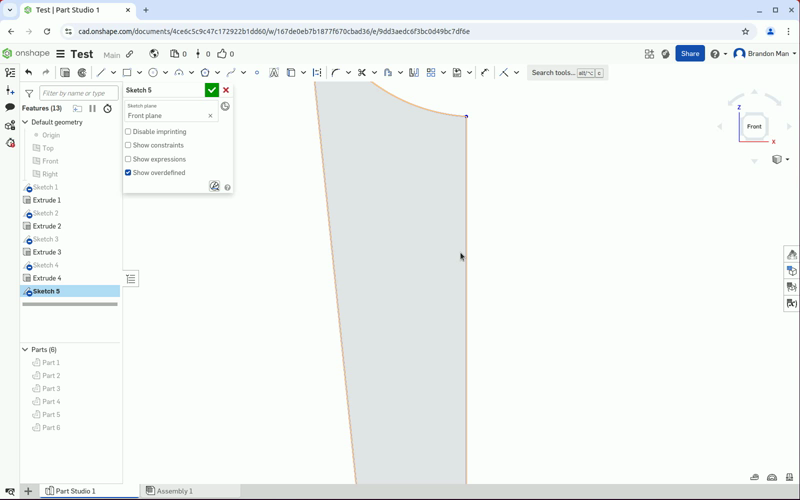
scroll(-6)
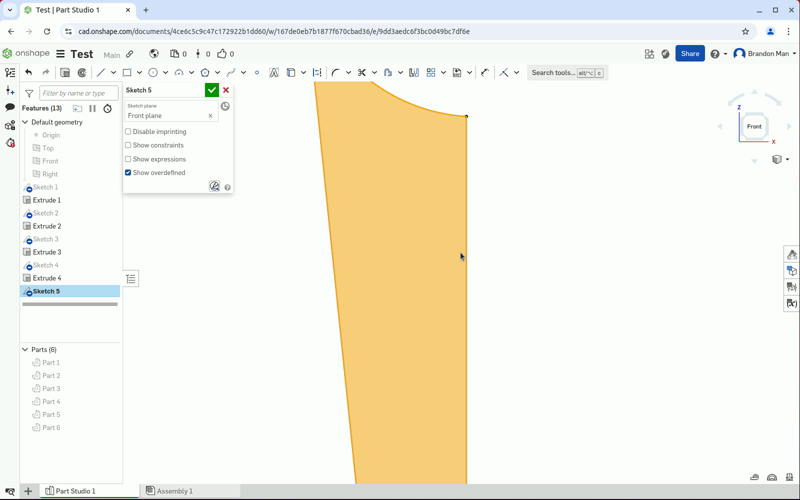
scroll(-6)
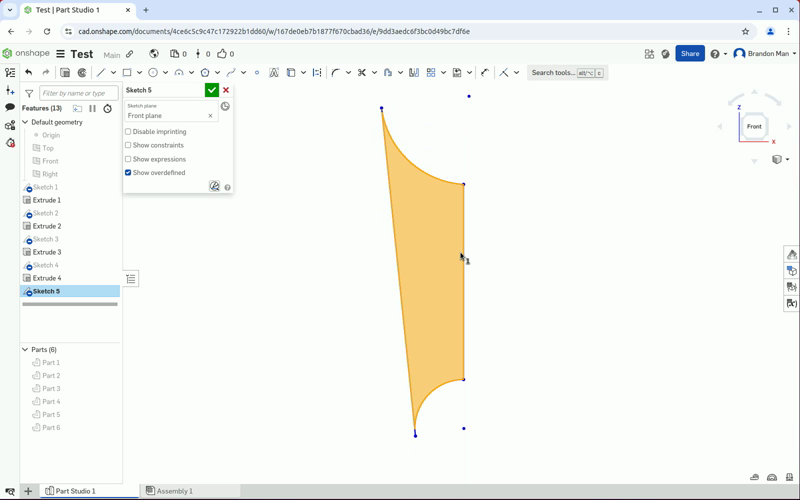
scroll(-6)
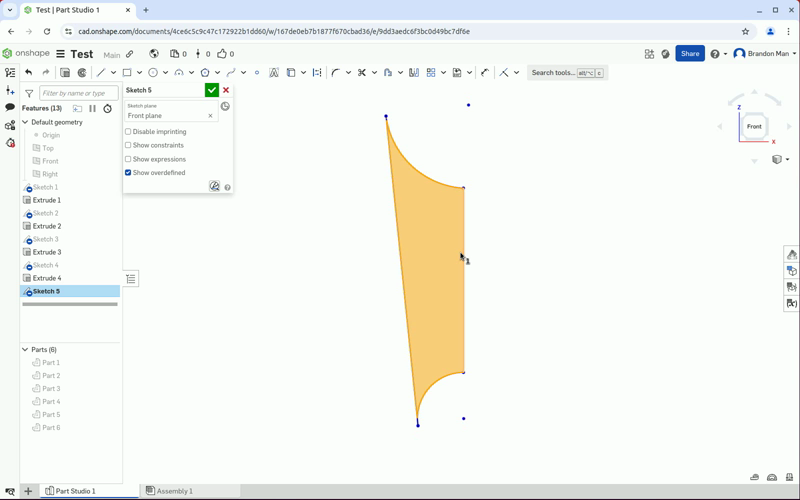
scroll(-6)
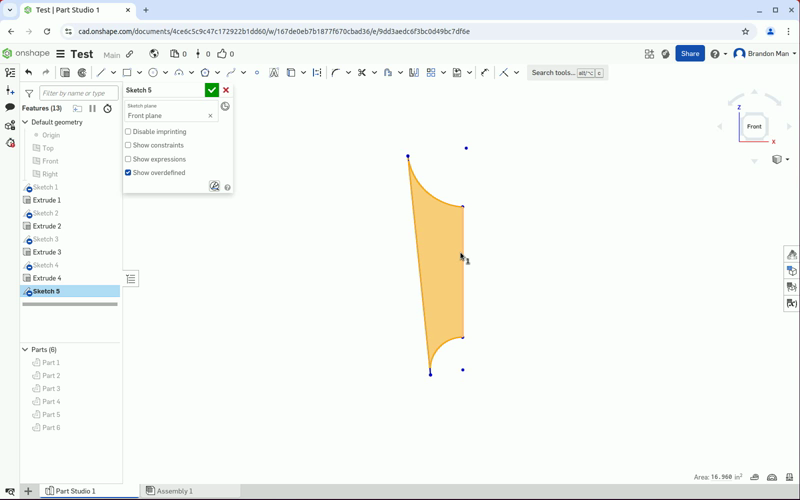
scroll(-6)
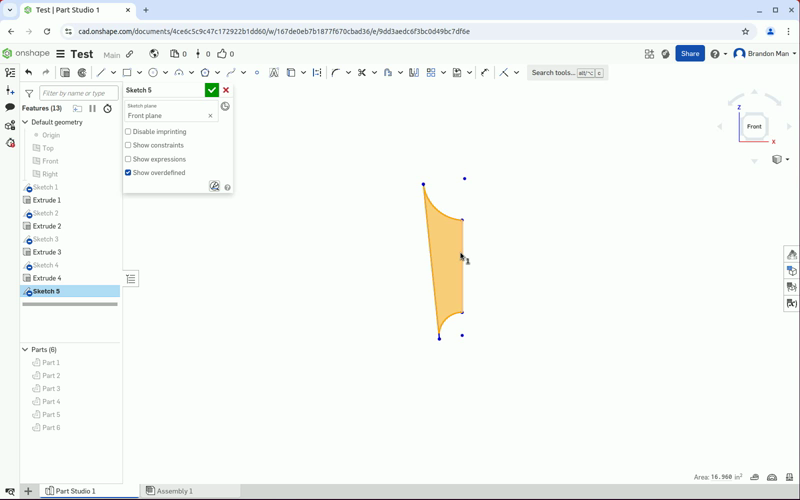
scroll(-6)
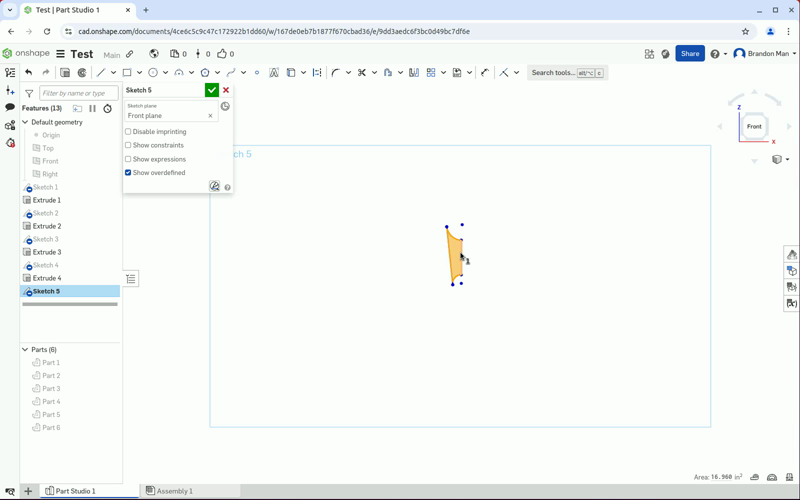
mouse_move(73, 352)
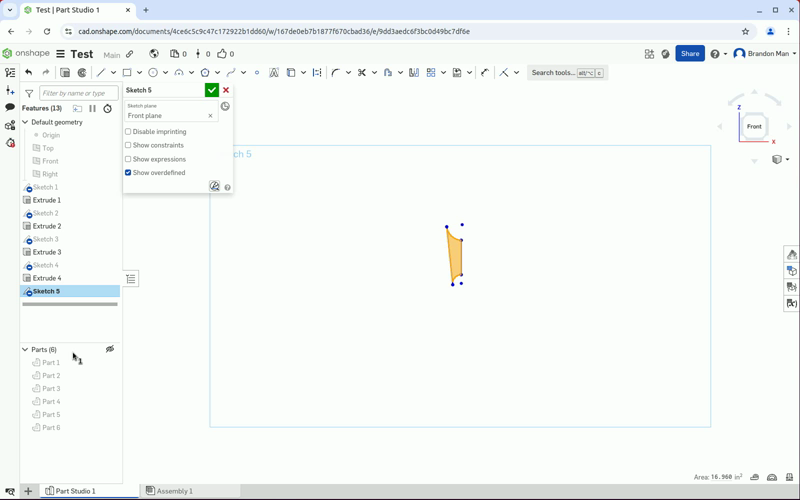
key(shift+y)
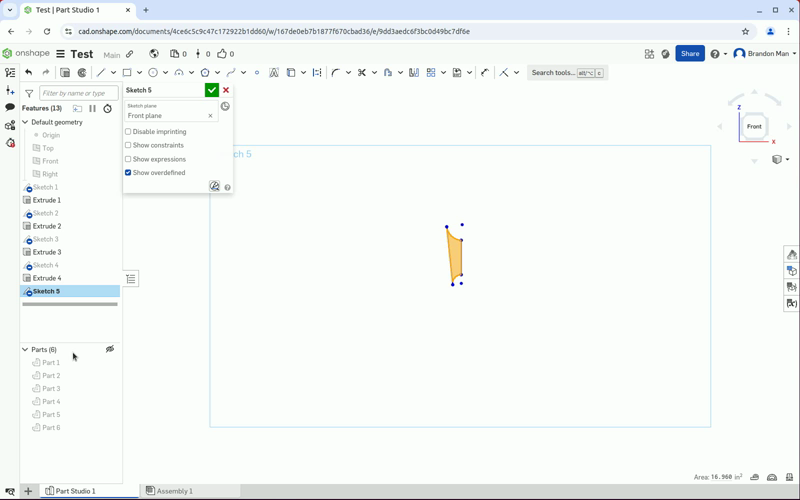
key(shift+e)
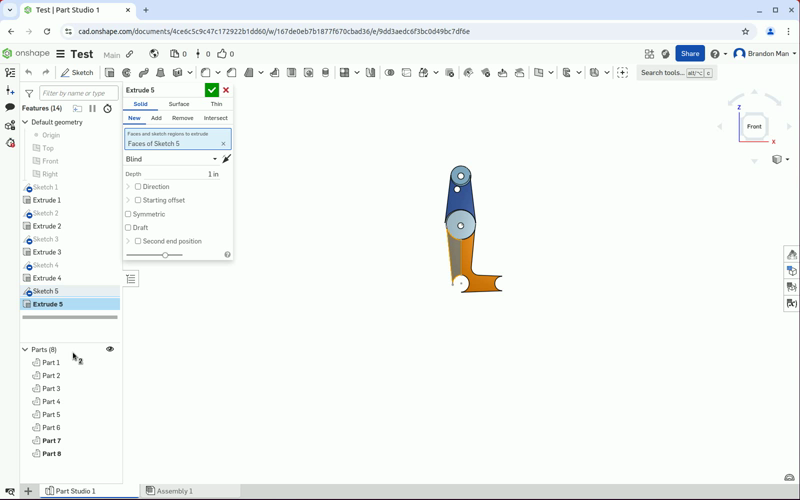
mouse_move(143, 106)
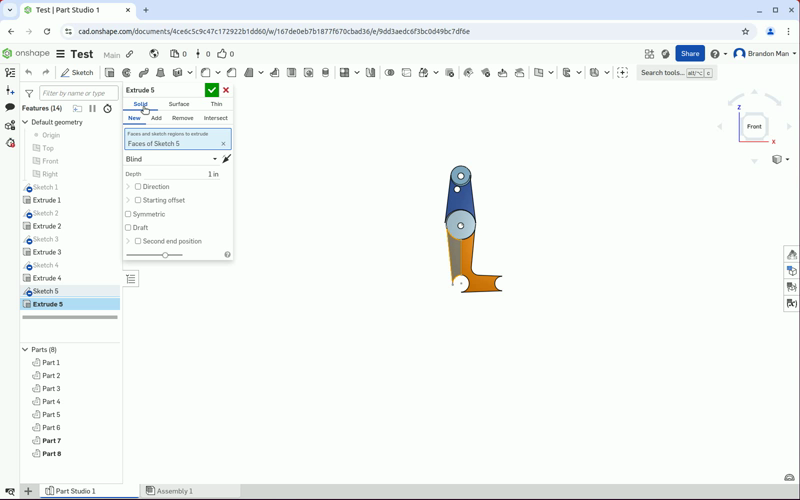
click(143, 106)
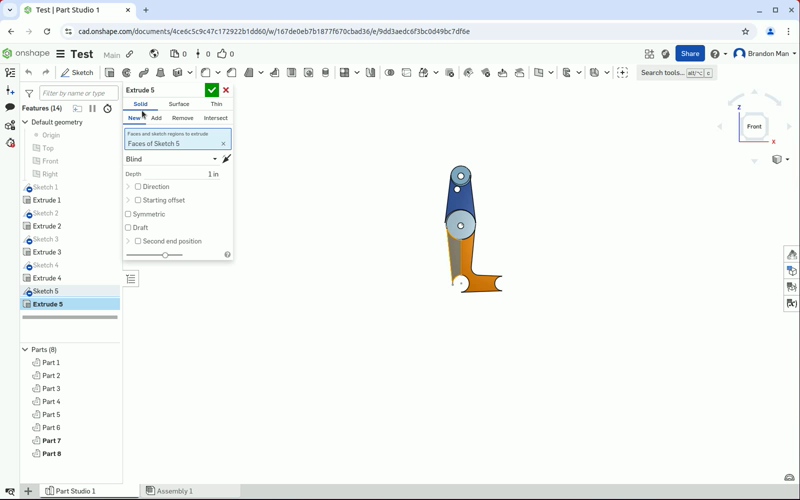
mouse_move(137, 120)
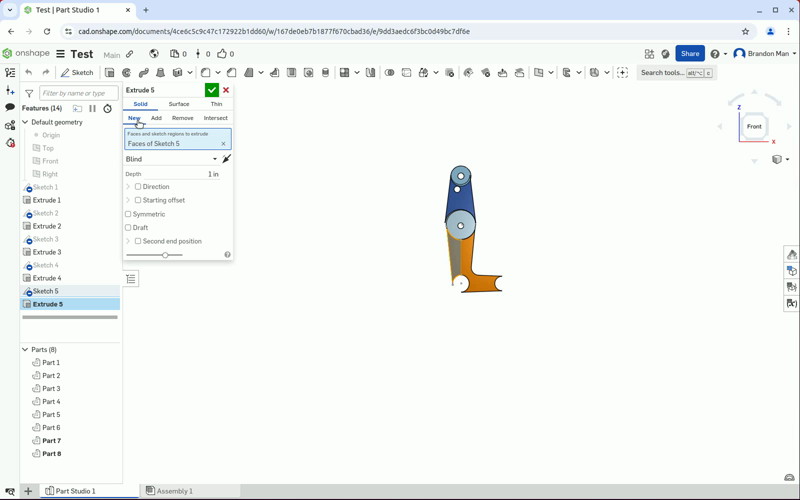
click(137, 120)
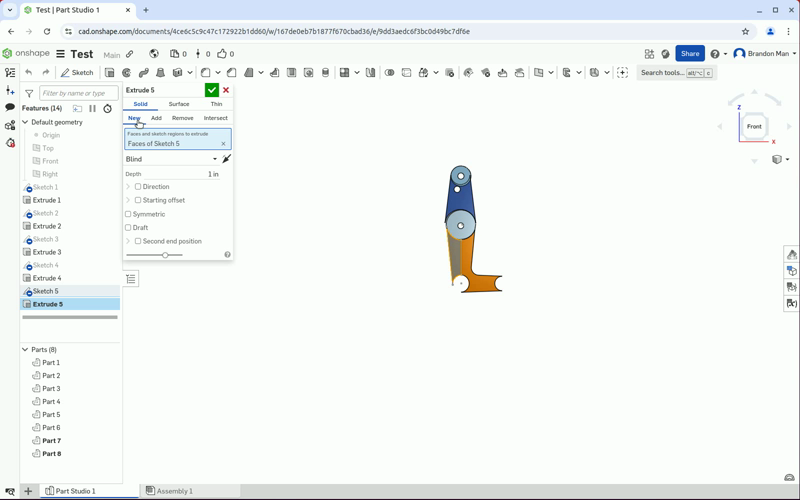
key(tab, 4)
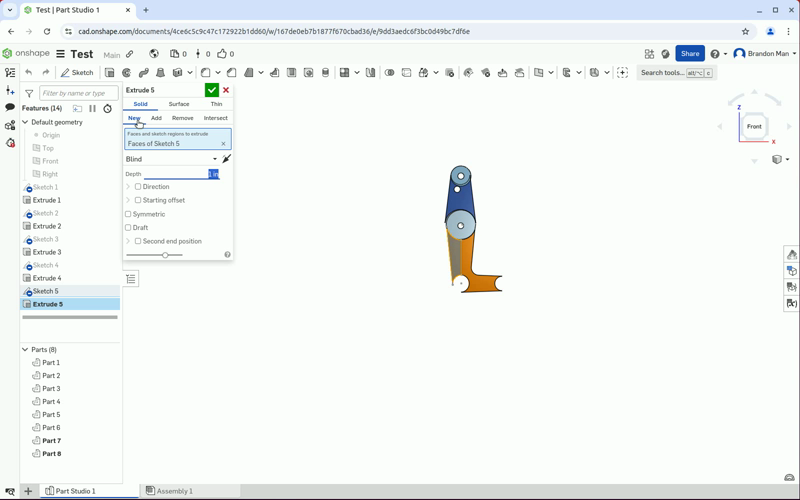
text(0.481)
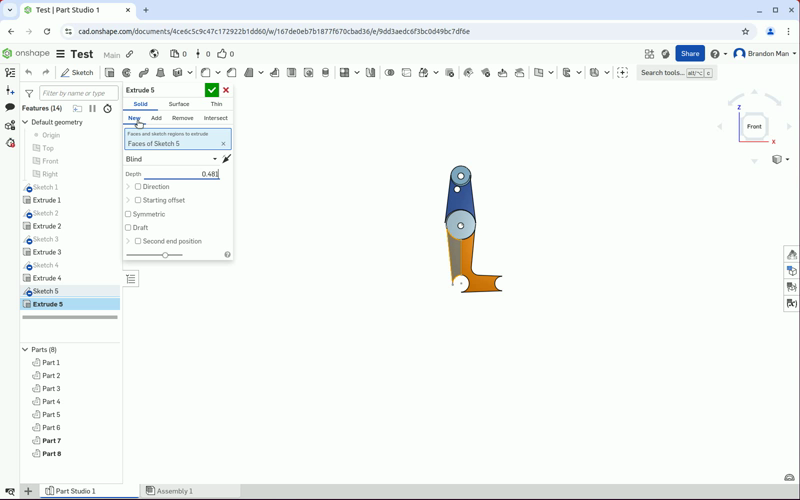
key(enter)
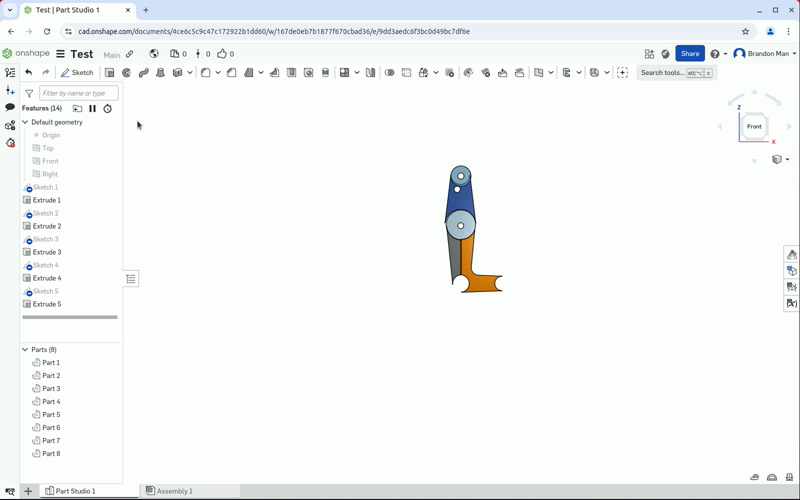
key(shift+h)
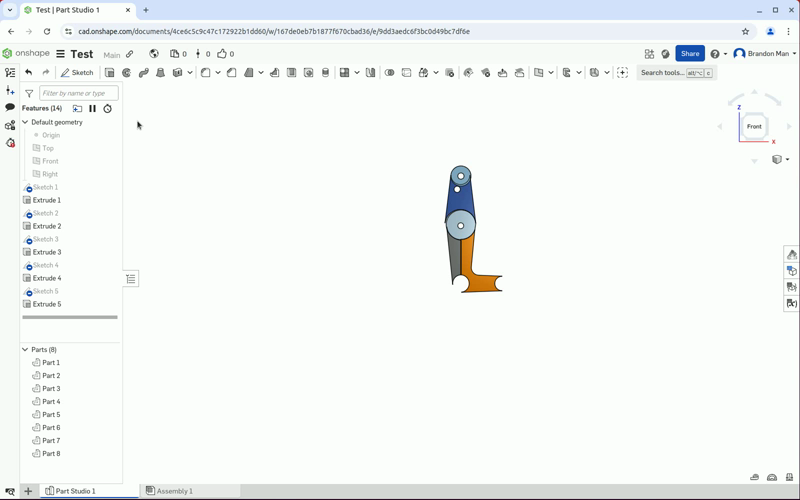
key(shift+h)
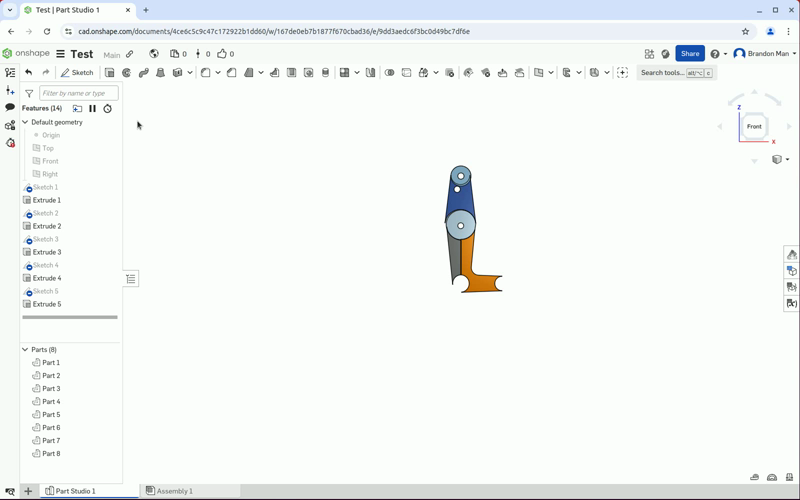
mouse_move(73, 189)
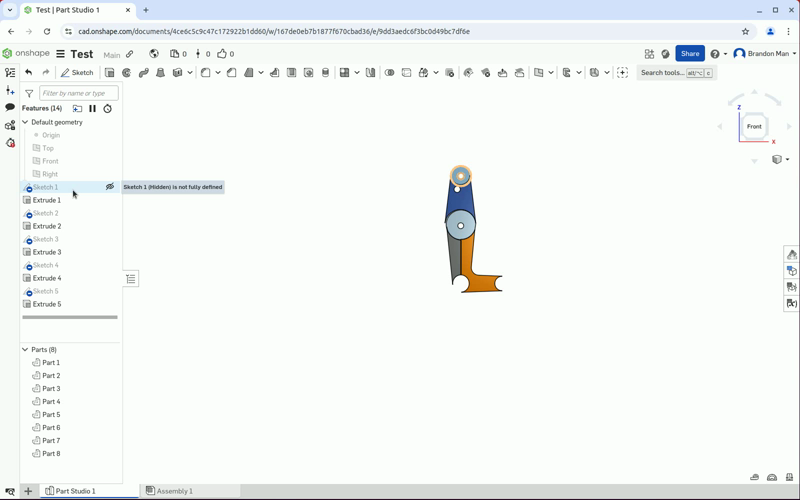
click(73, 189)
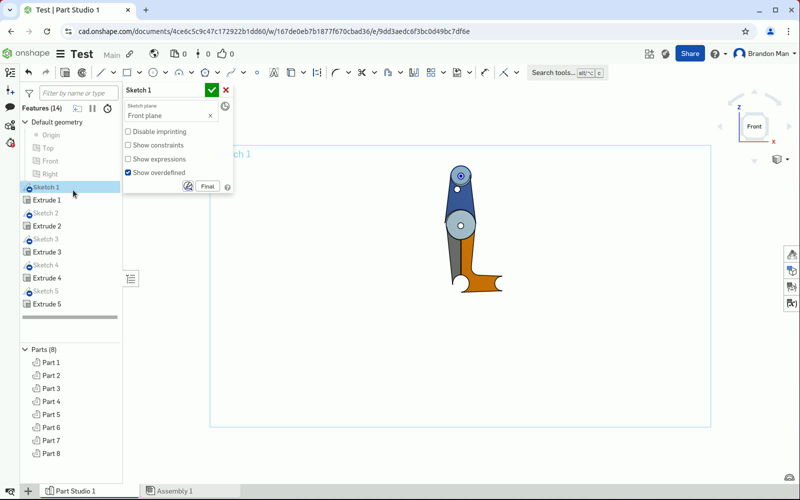
mouse_move(229, 92)
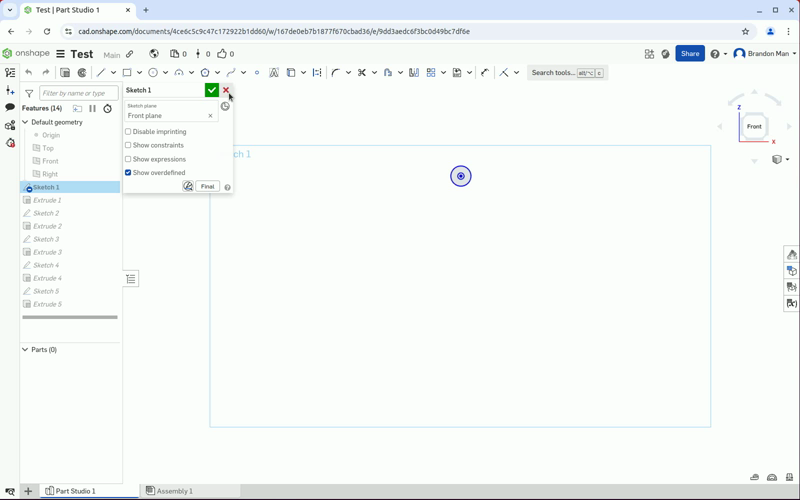
click(229, 92)
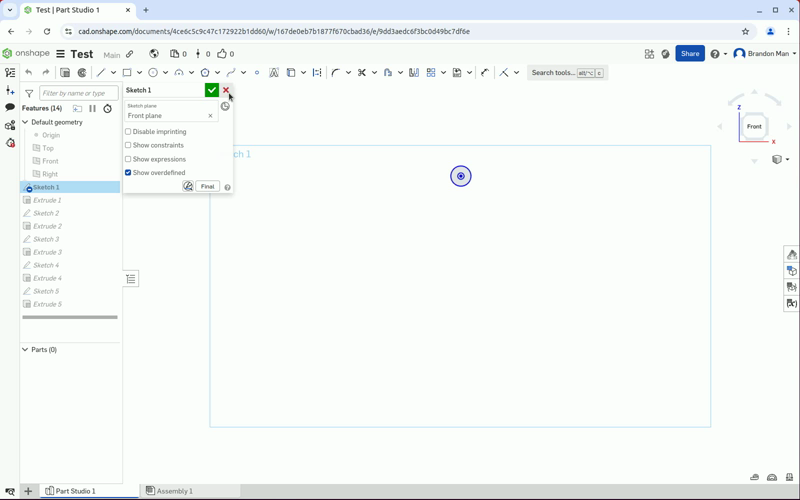
key(shift+s)
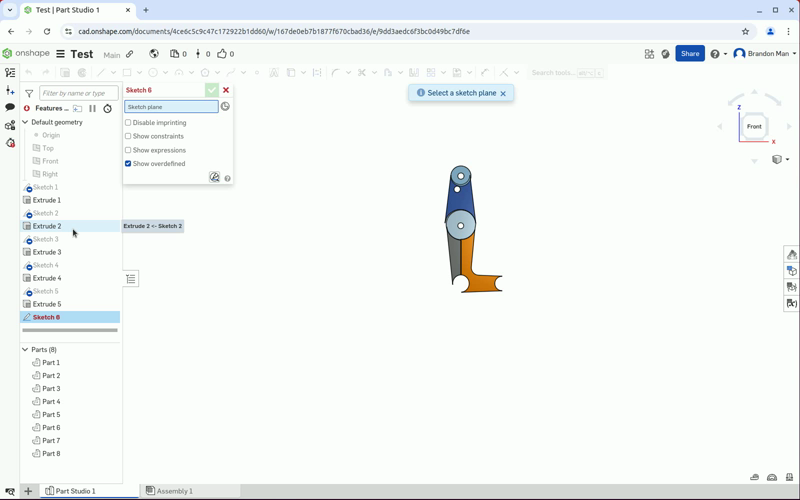
scroll(3)
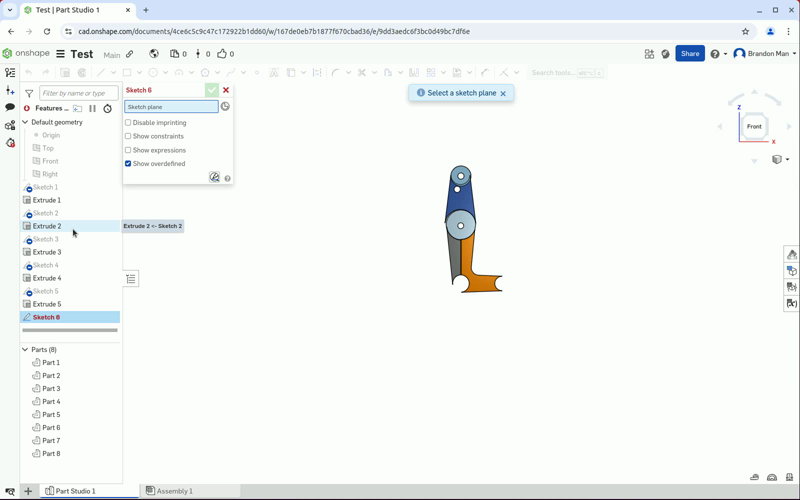
mouse_move(73, 163)
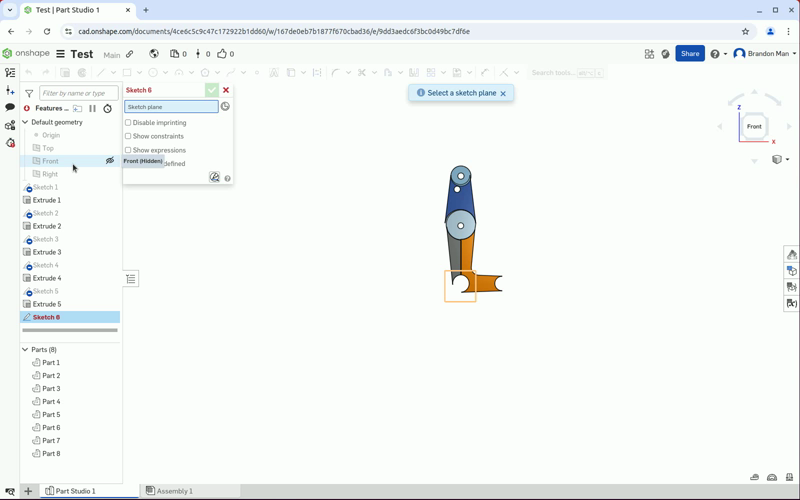
click(73, 163)
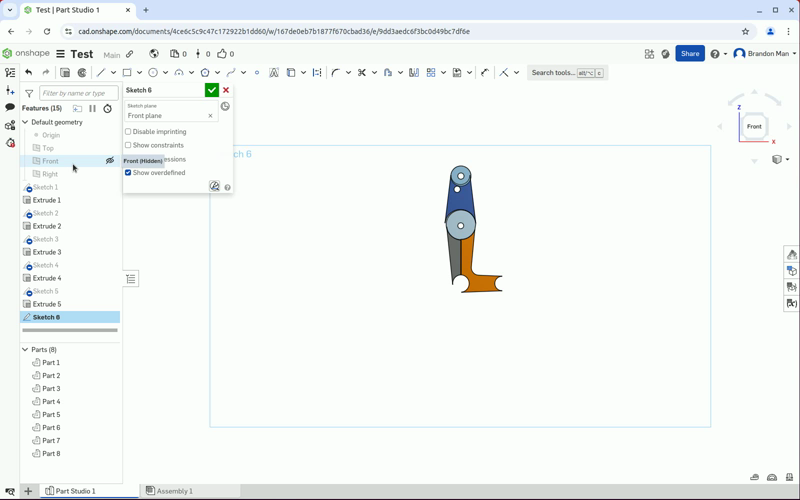
mouse_move(73, 352)
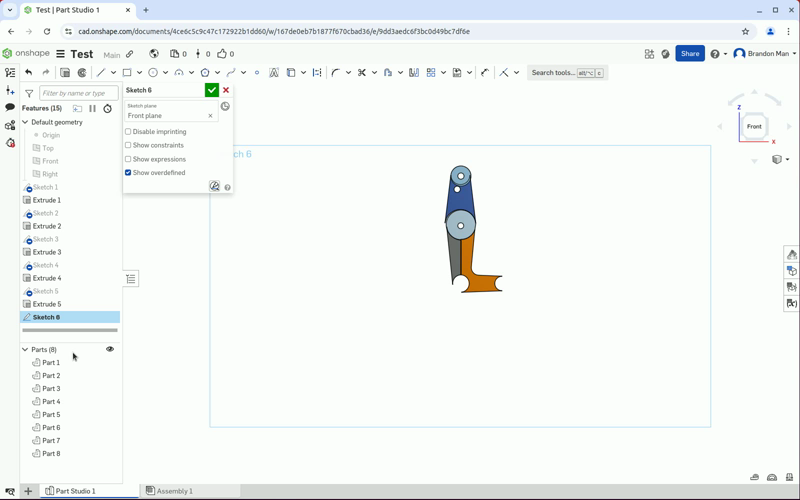
key(y)
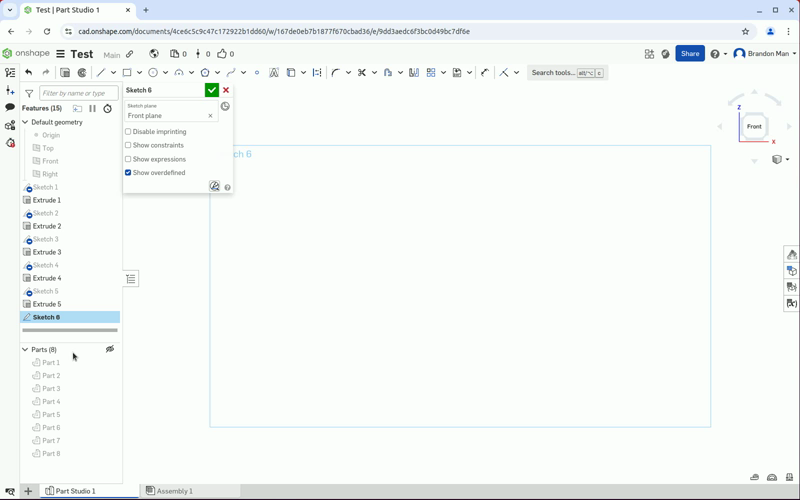
key(l)
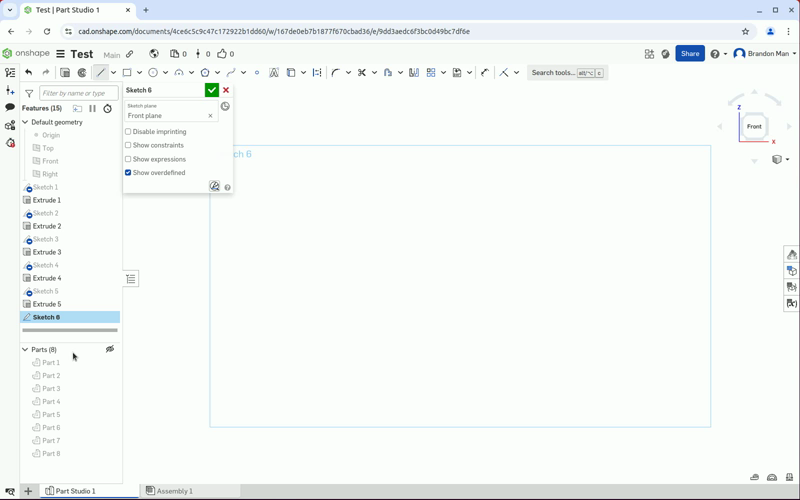
key_down(shift)
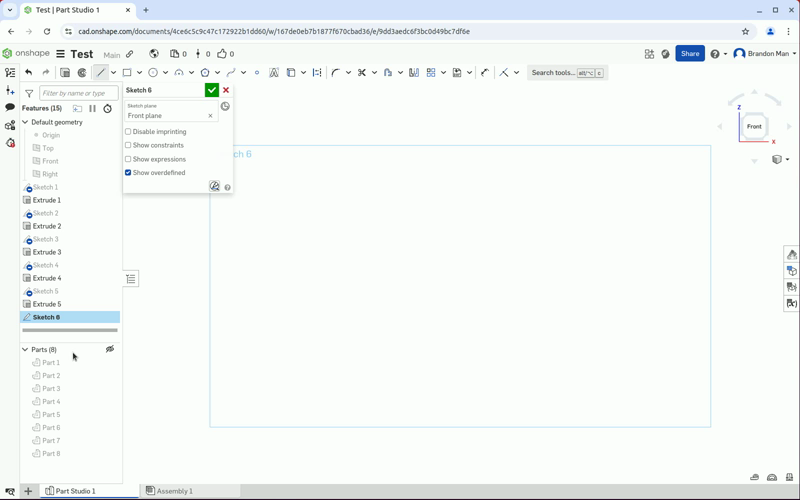
mouse_move(460, 291)
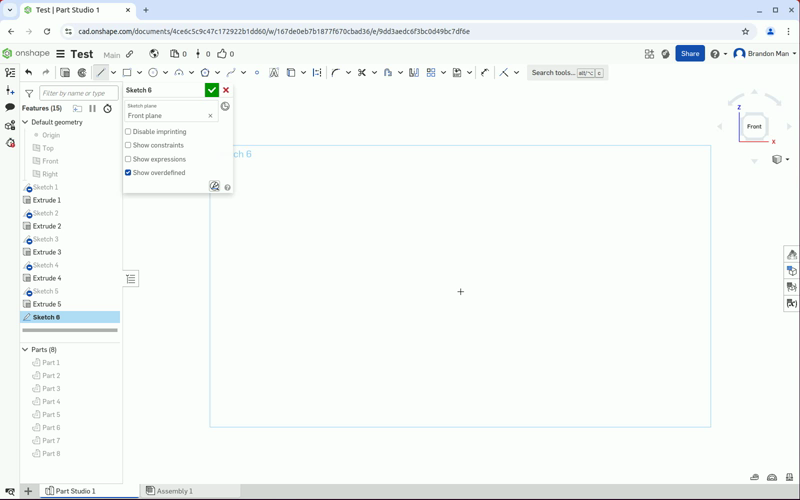
click(460, 291)
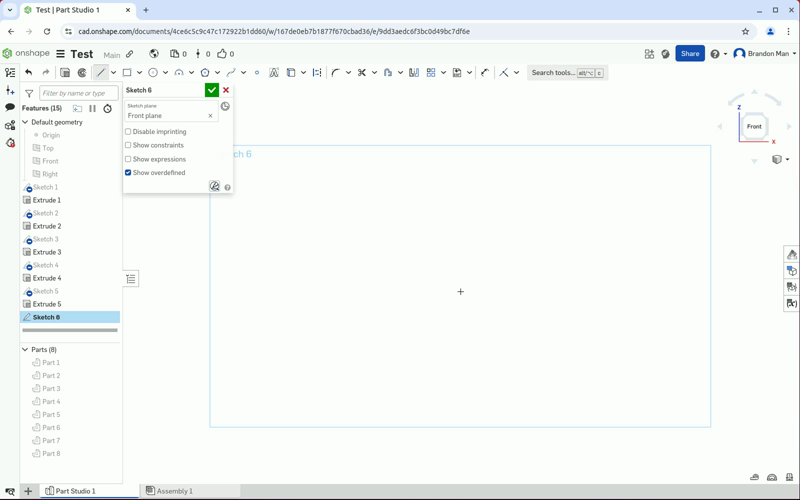
key_up(shift)
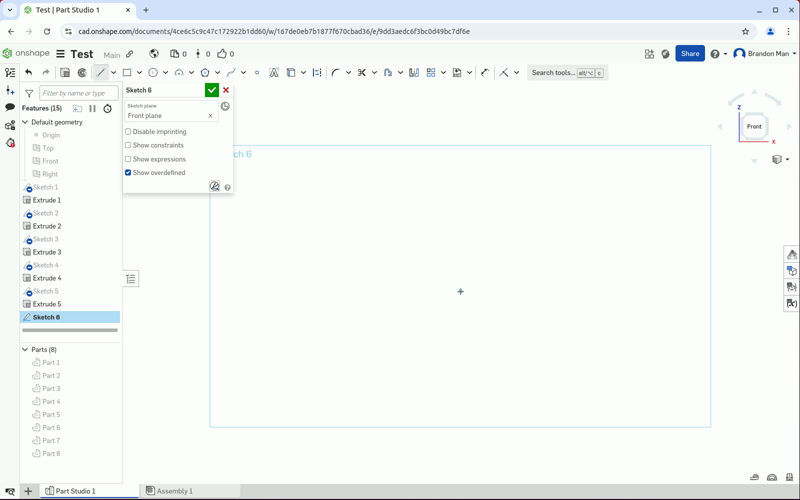
key_down(shift)
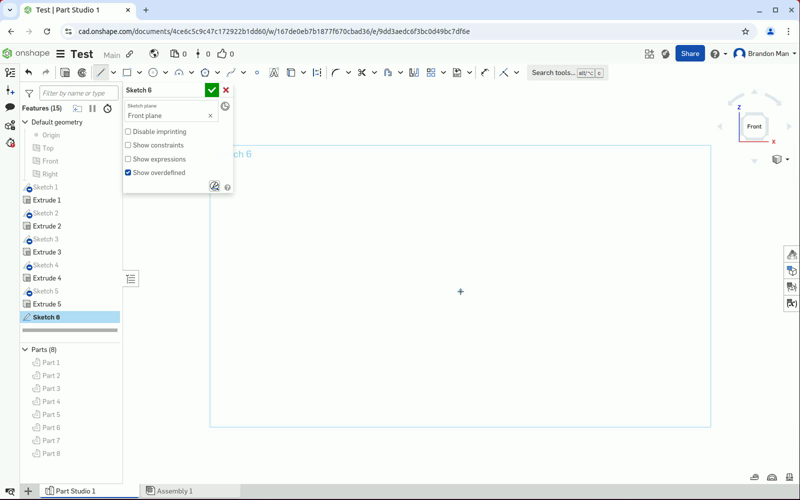
mouse_move(490, 291)
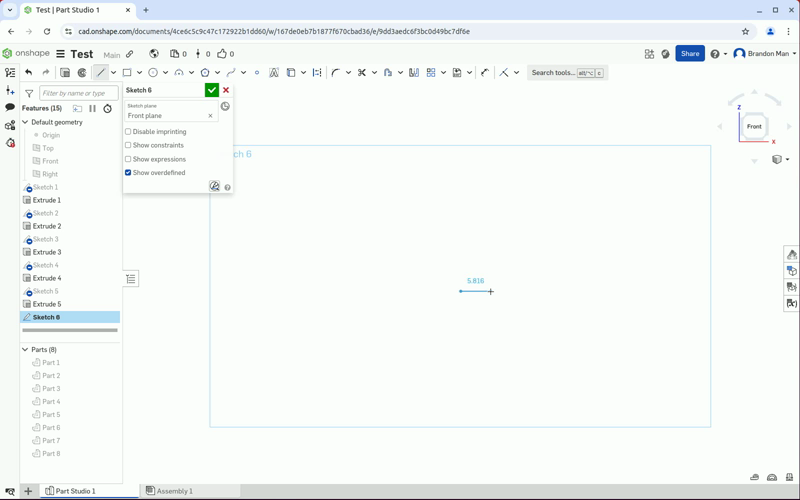
mouse_move(461, 291)
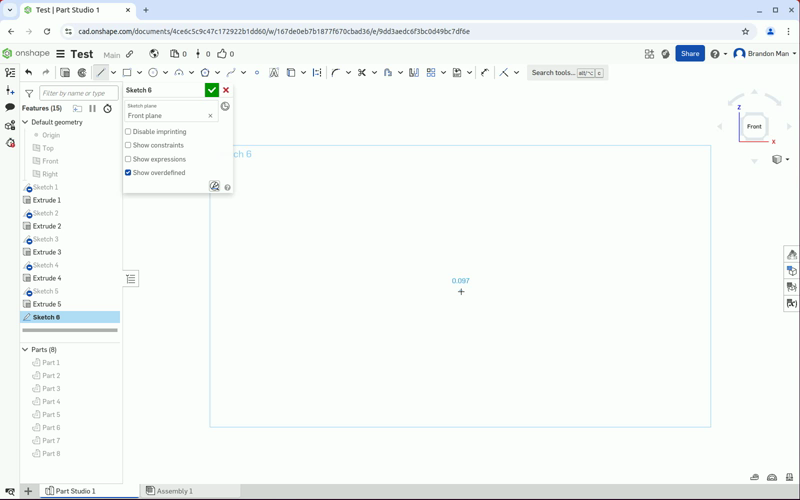
scroll(6)
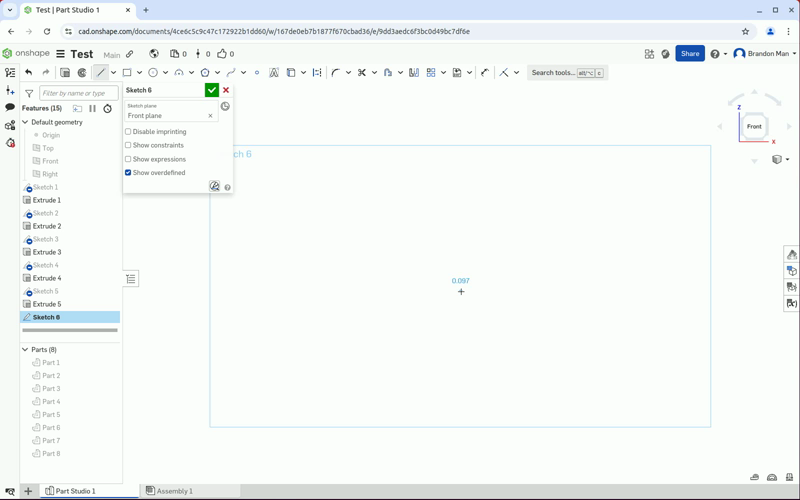
scroll(6)
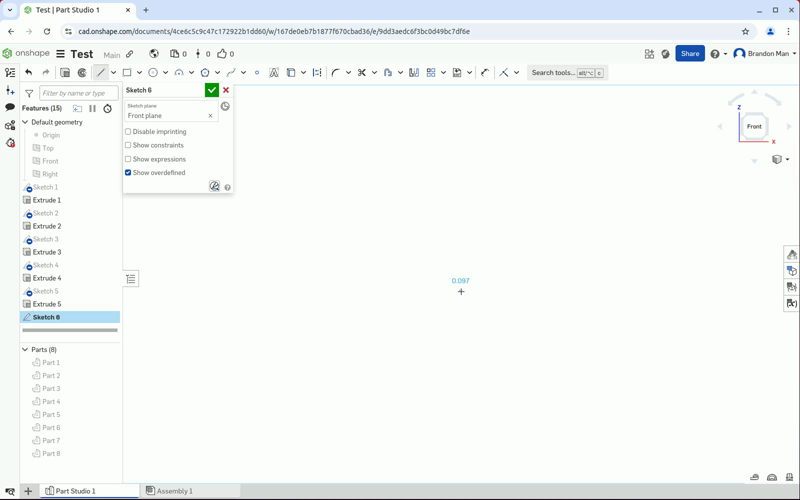
scroll(6)
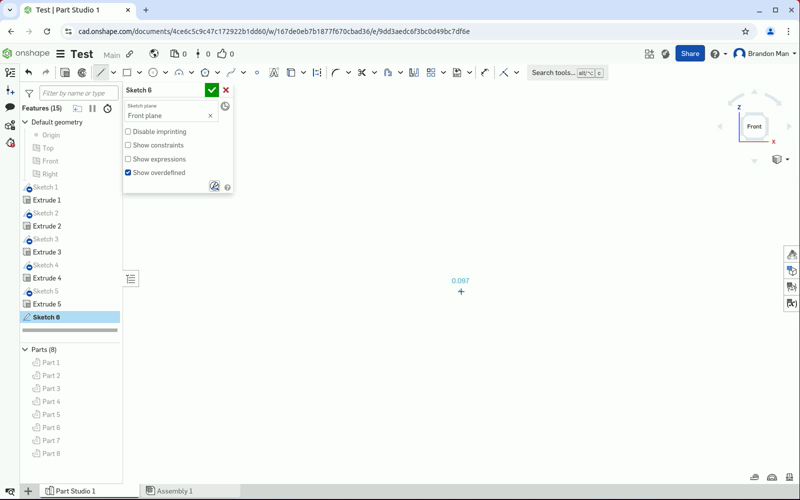
scroll(6)
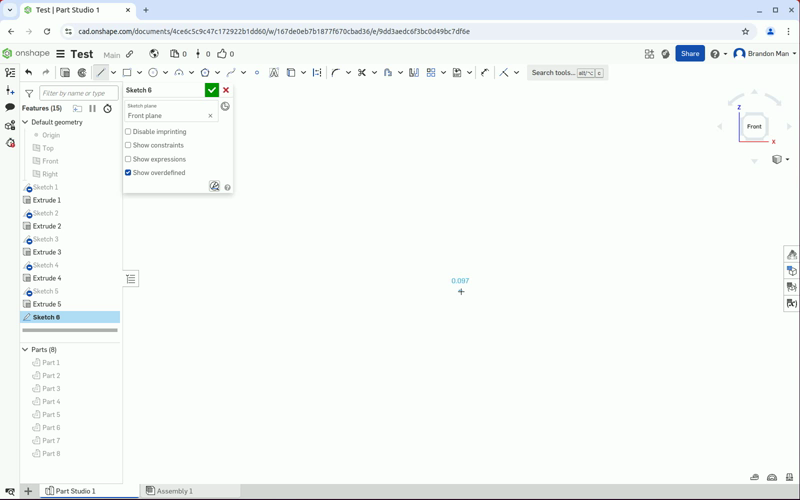
scroll(6)
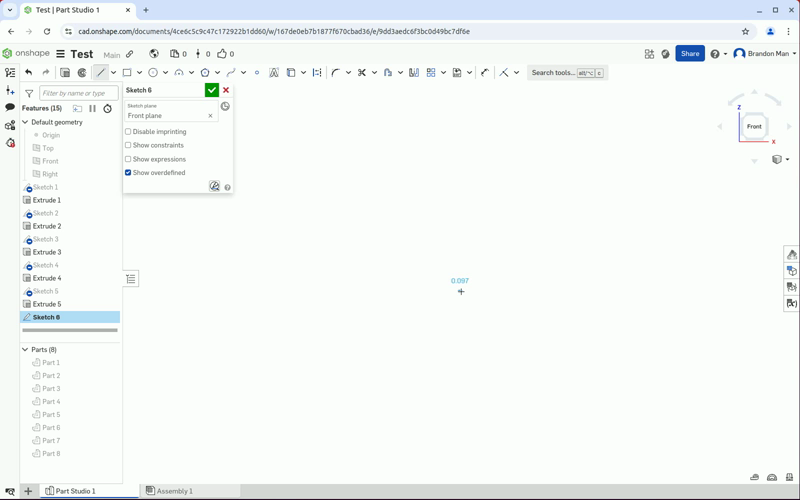
scroll(6)
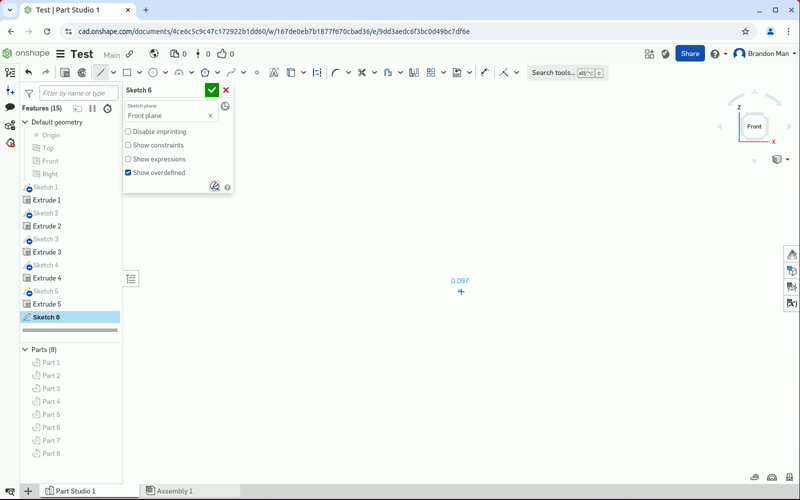
scroll(6)
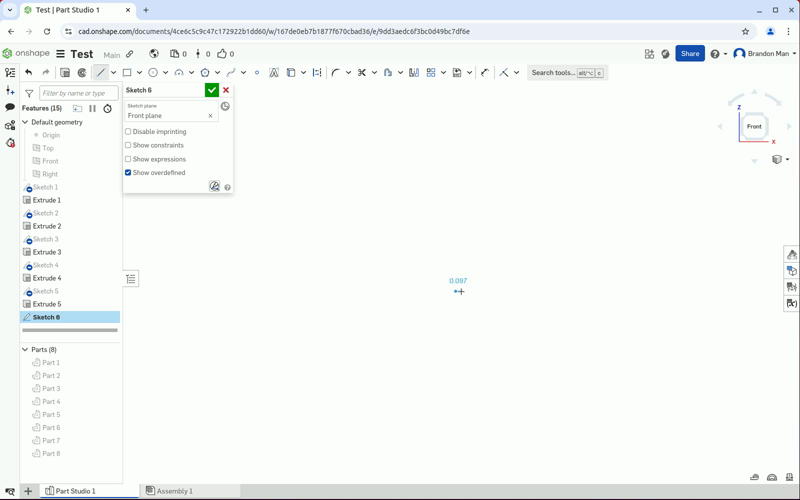
click(461, 291)
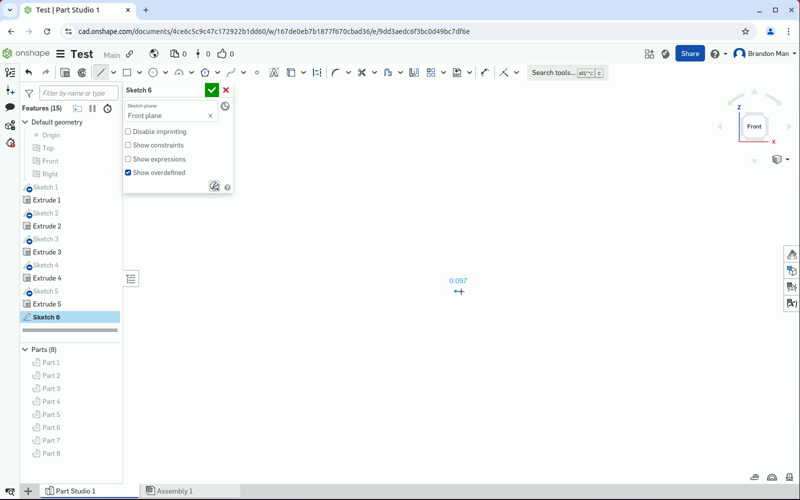
scroll(-6)
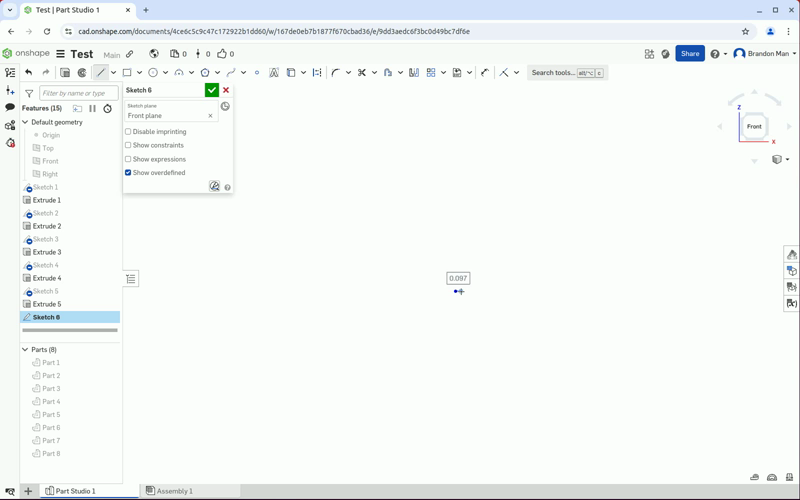
scroll(-6)
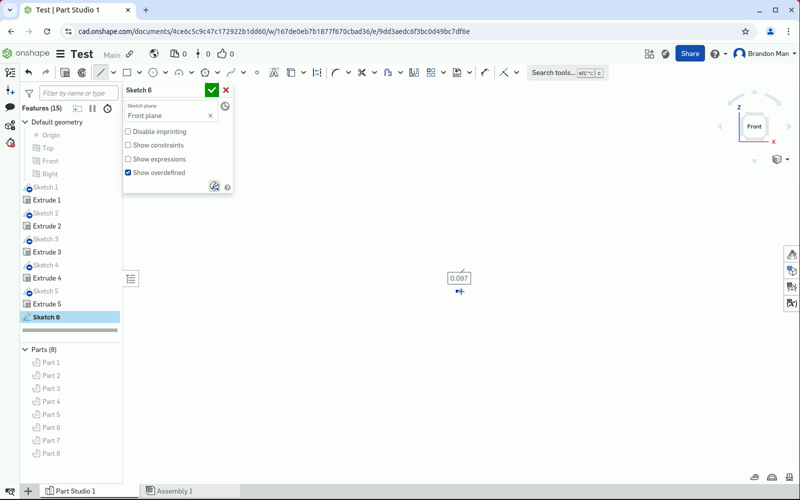
scroll(-6)
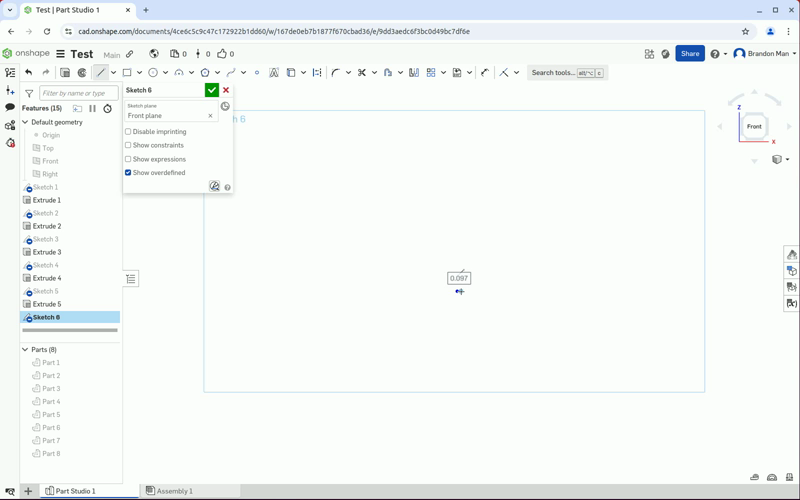
scroll(-6)
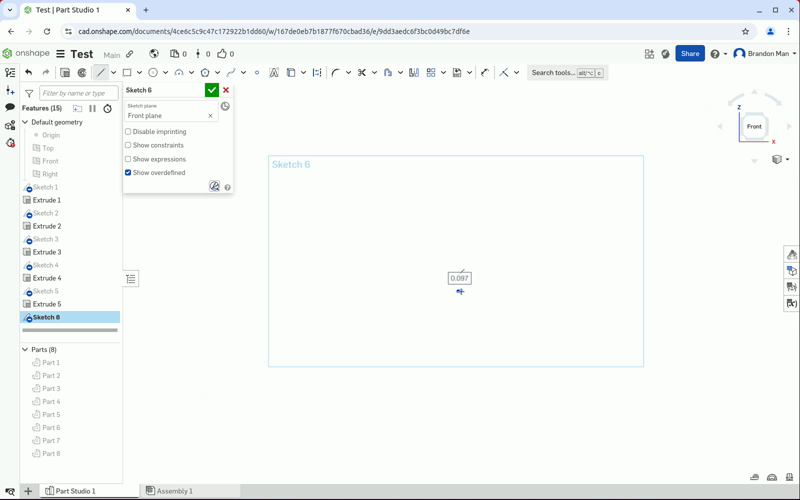
scroll(-6)
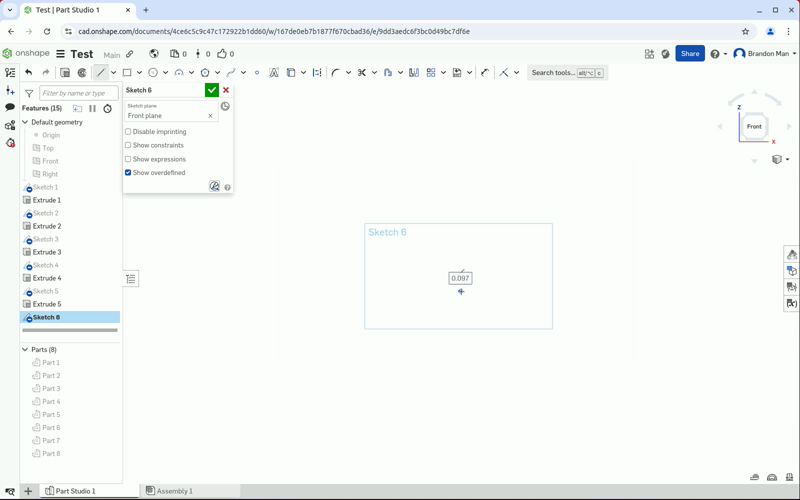
scroll(-6)
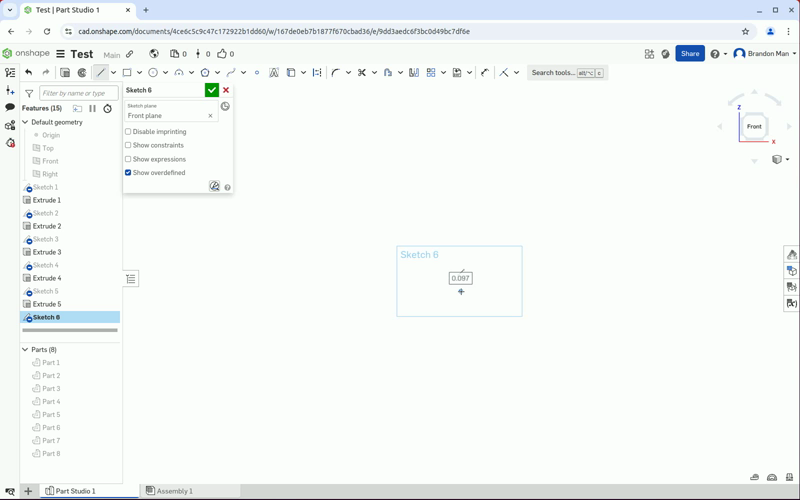
scroll(-6)
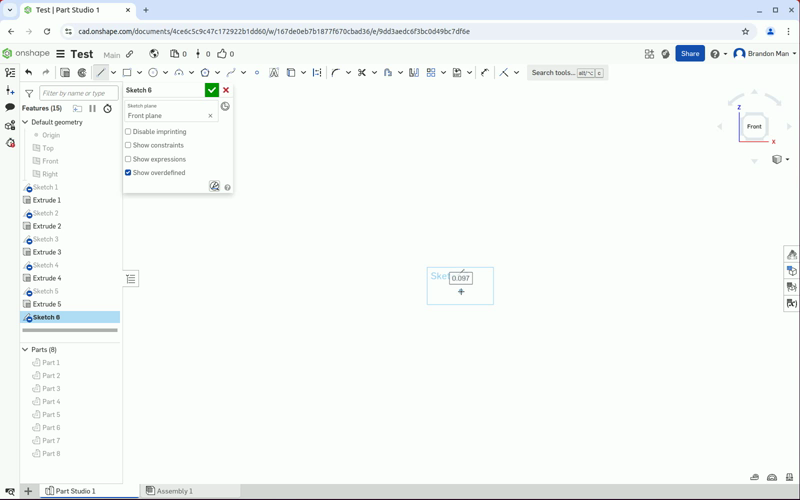
key_up(shift)
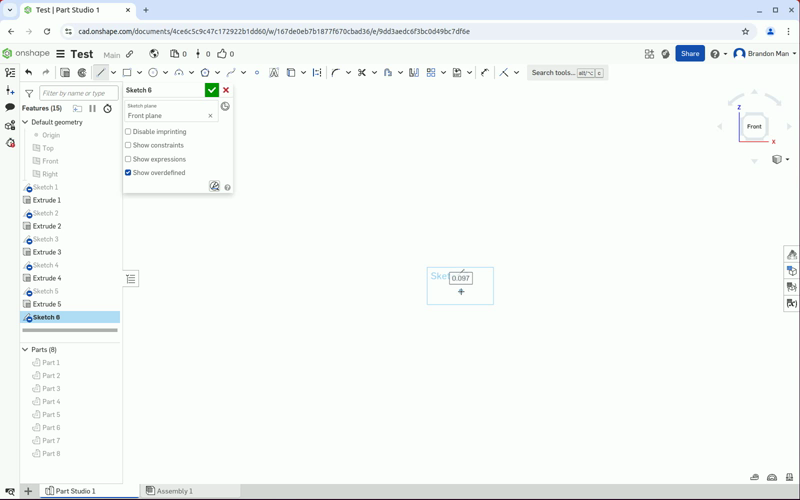
key(esc)
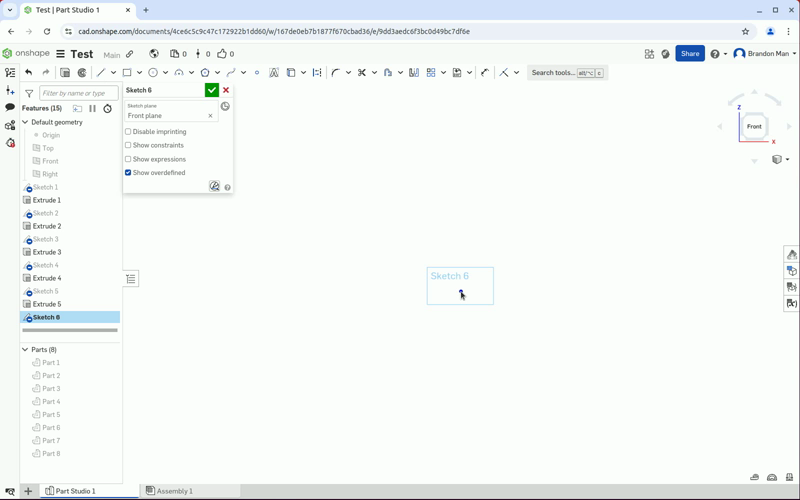
key(a)
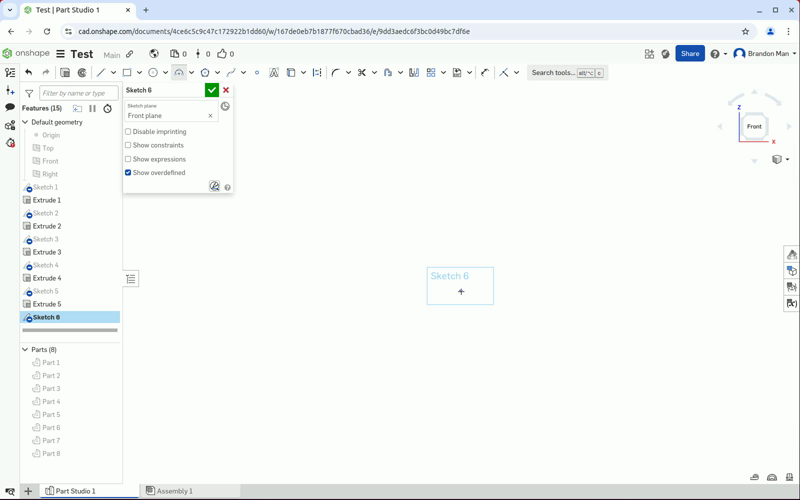
mouse_move(461, 291)
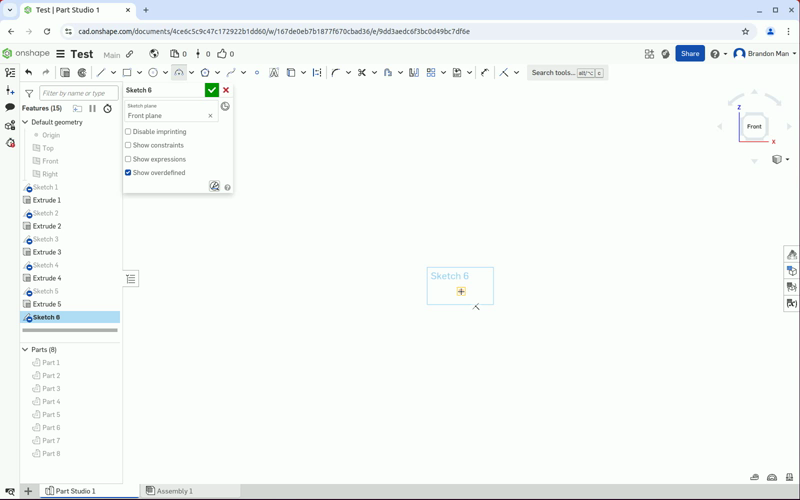
scroll(6)
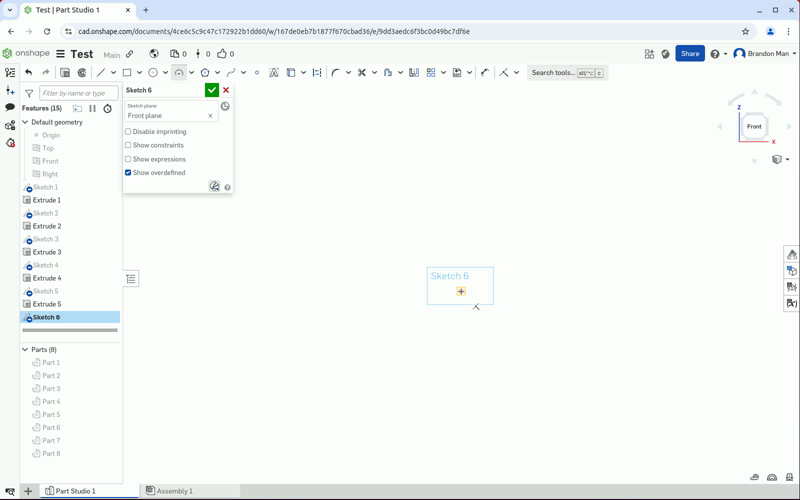
scroll(6)
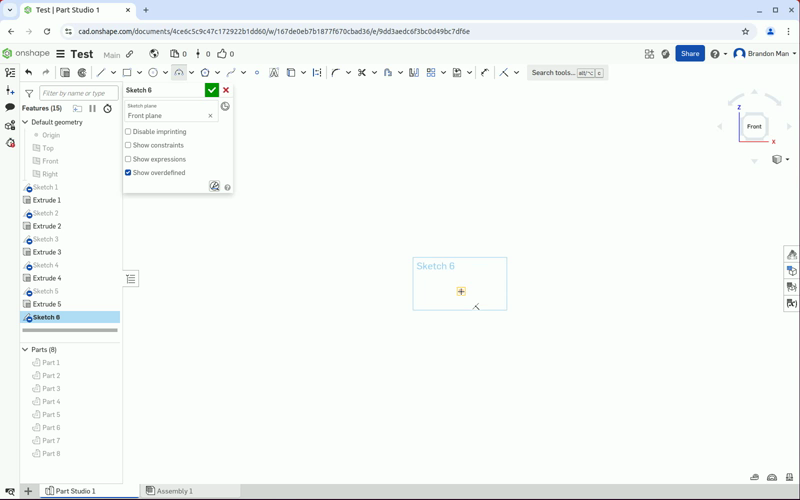
scroll(6)
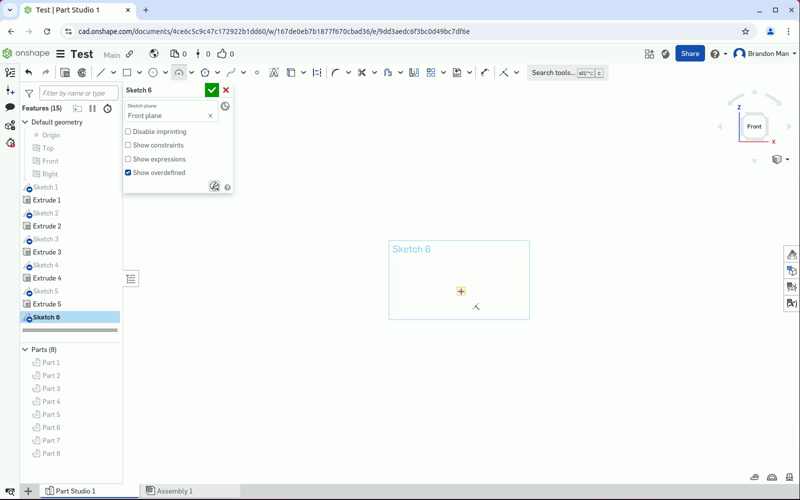
scroll(6)
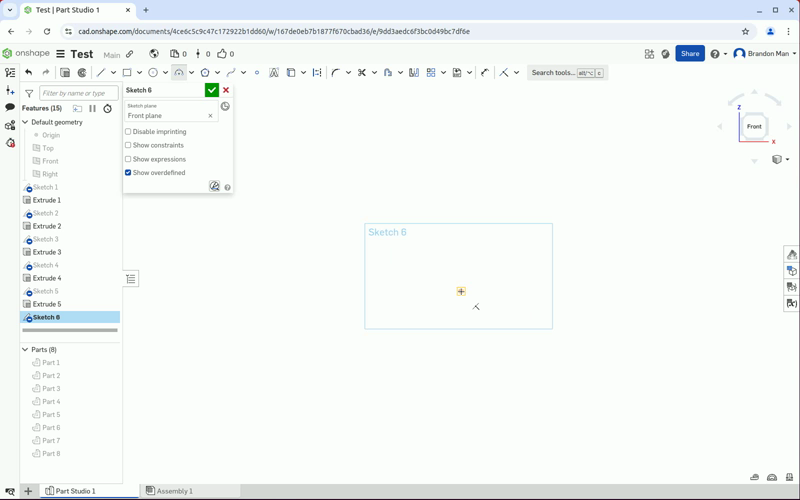
scroll(6)
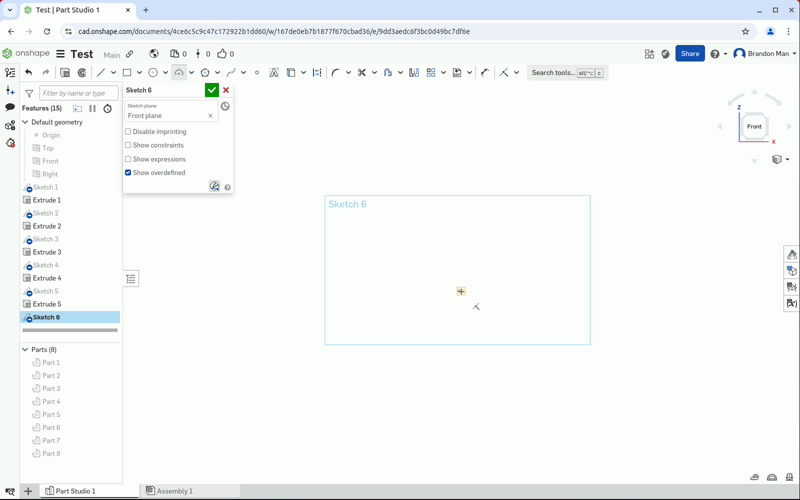
scroll(6)
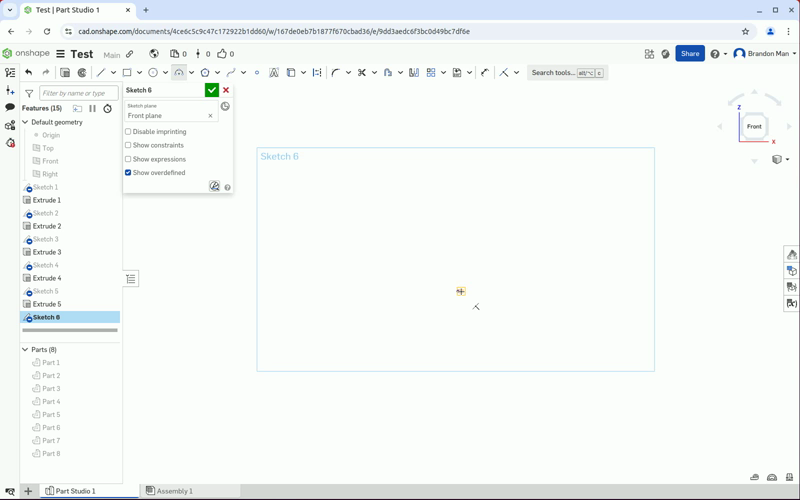
scroll(6)
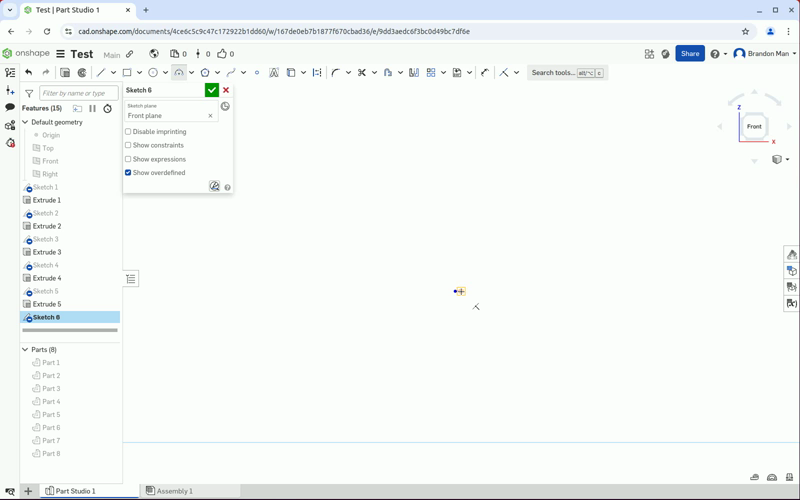
click(461, 291)
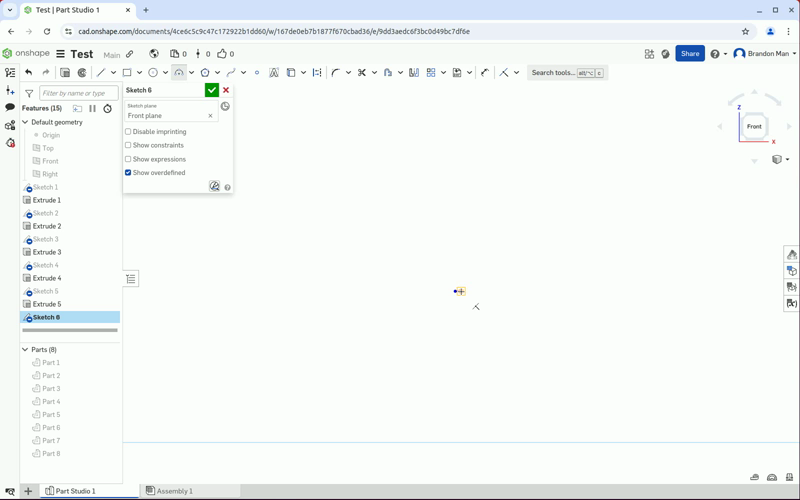
scroll(-6)
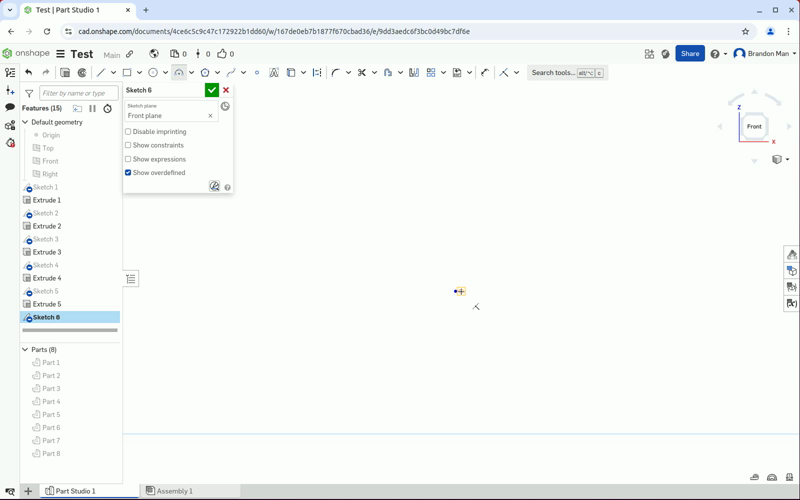
scroll(-6)
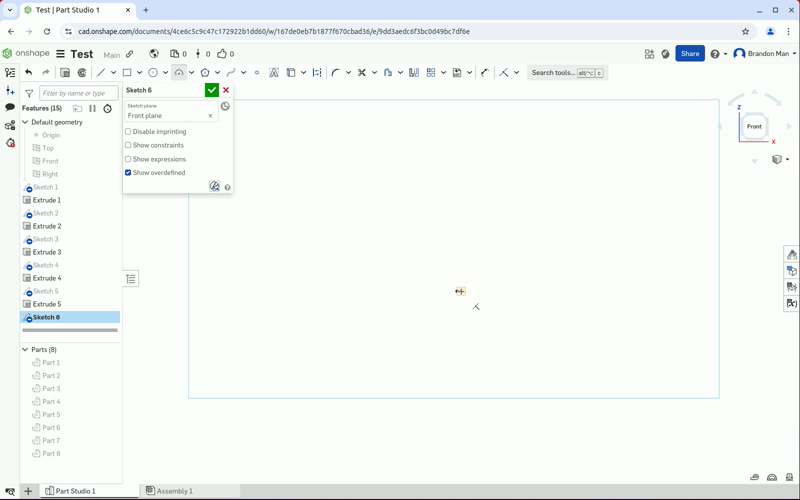
scroll(-6)
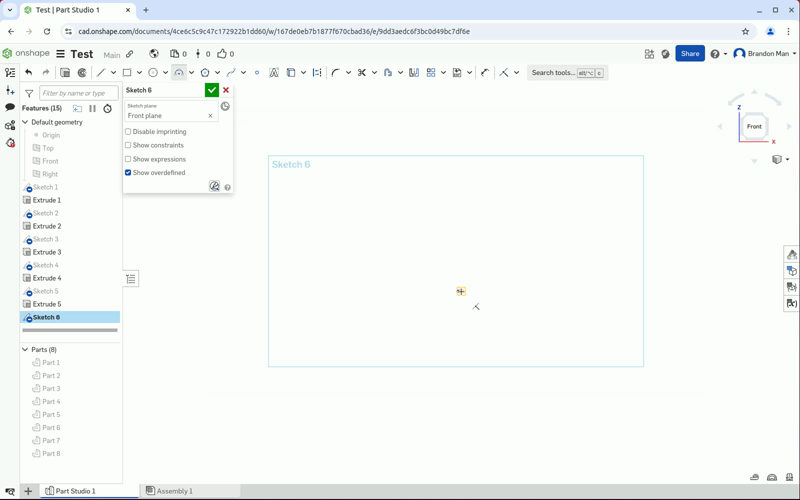
scroll(-6)
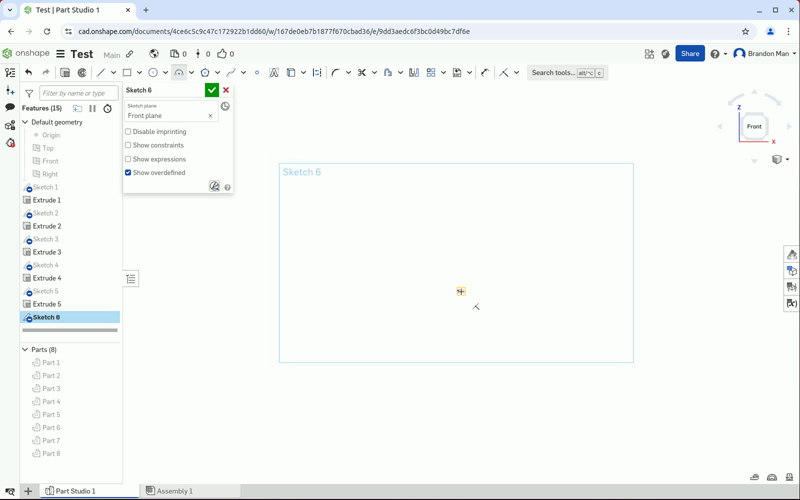
scroll(-6)
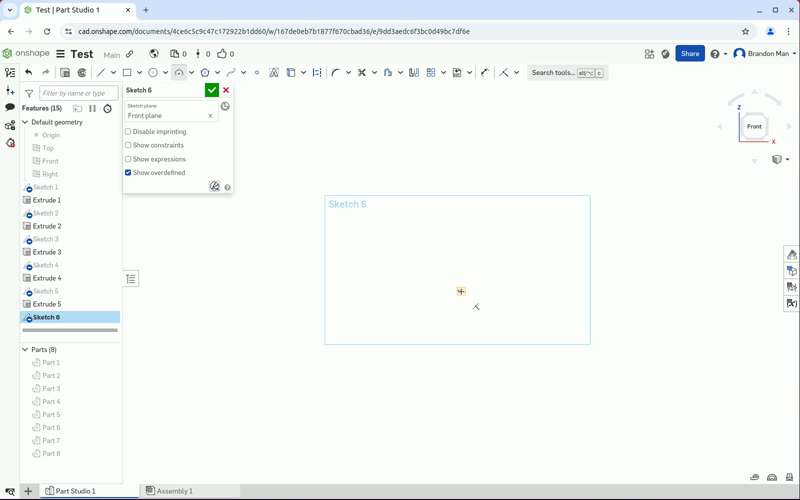
scroll(-6)
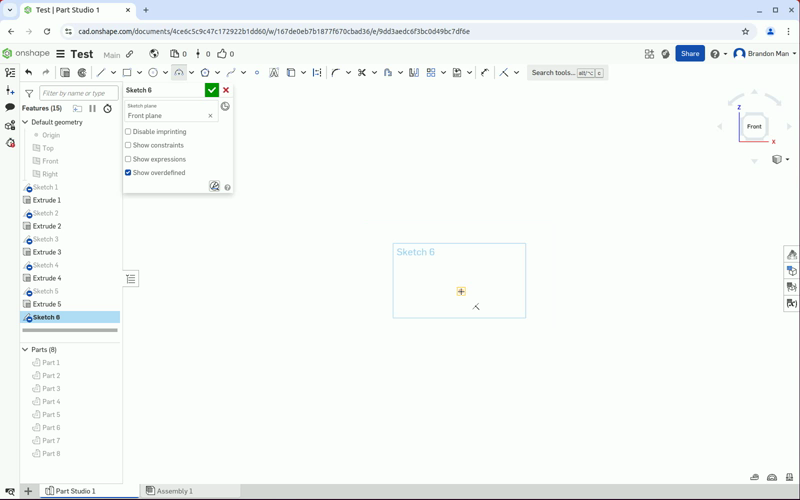
scroll(-6)
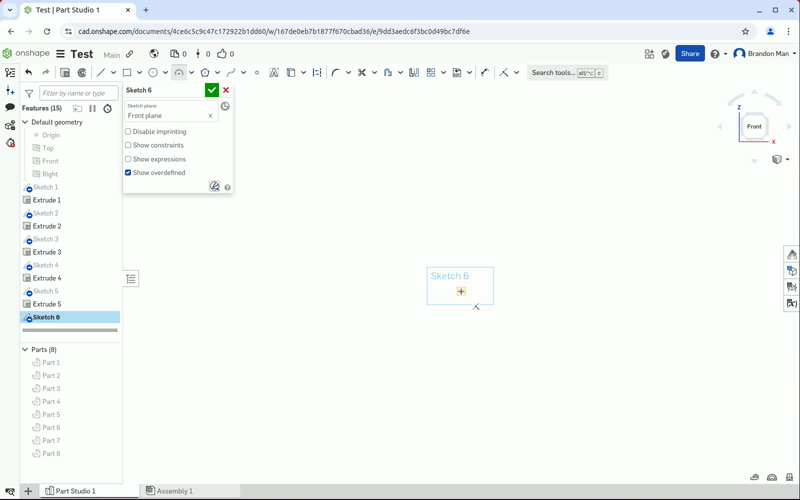
mouse_move(460, 291)
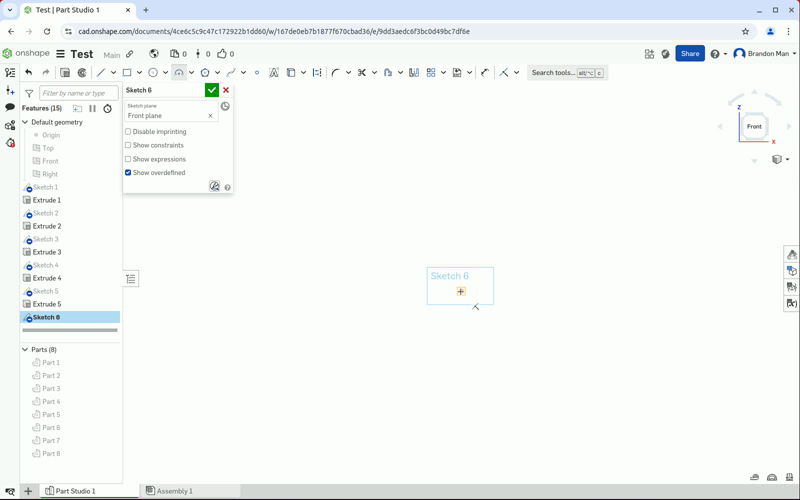
scroll(6)
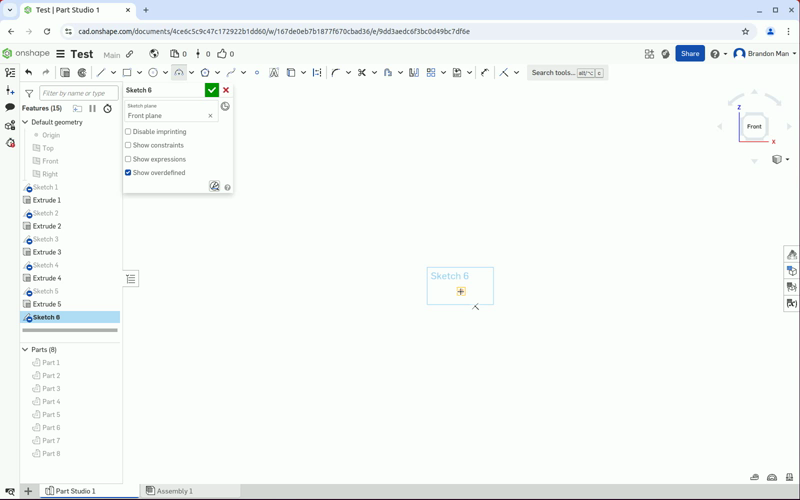
scroll(6)
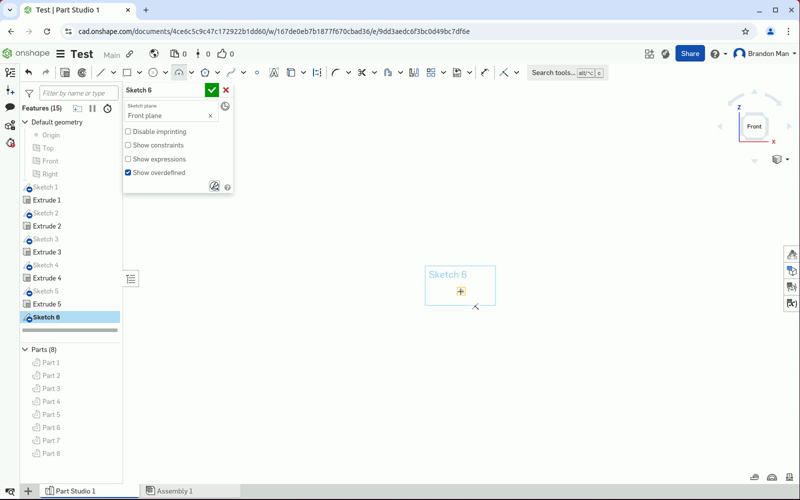
scroll(6)
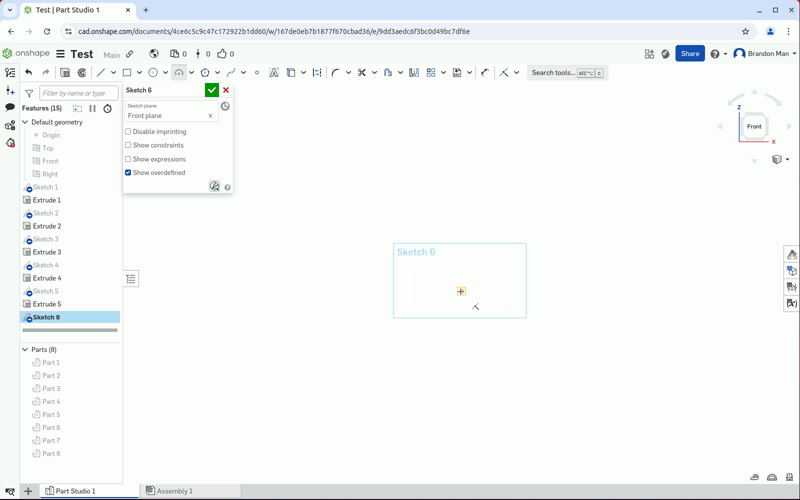
scroll(6)
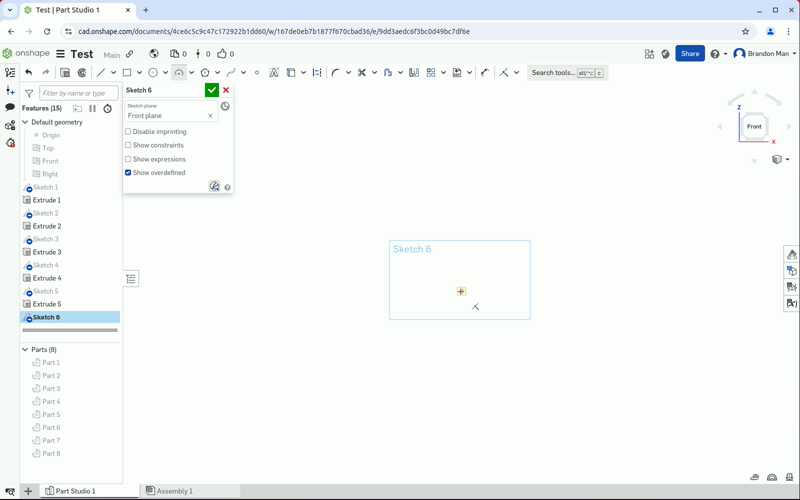
scroll(6)
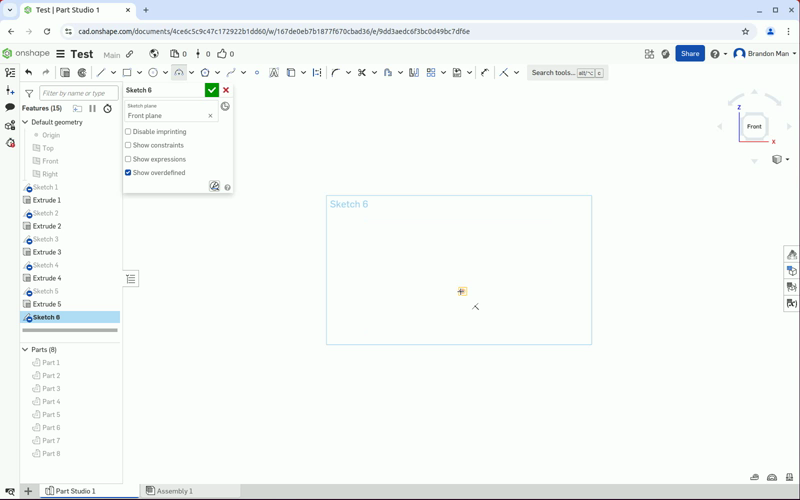
scroll(6)
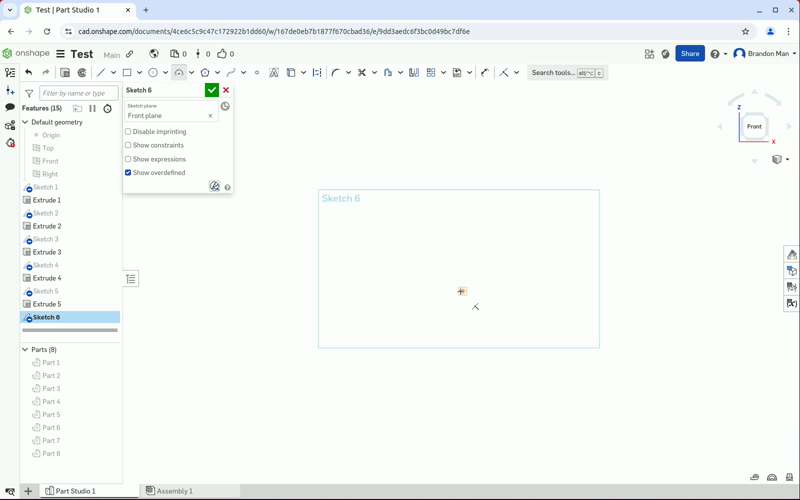
scroll(6)
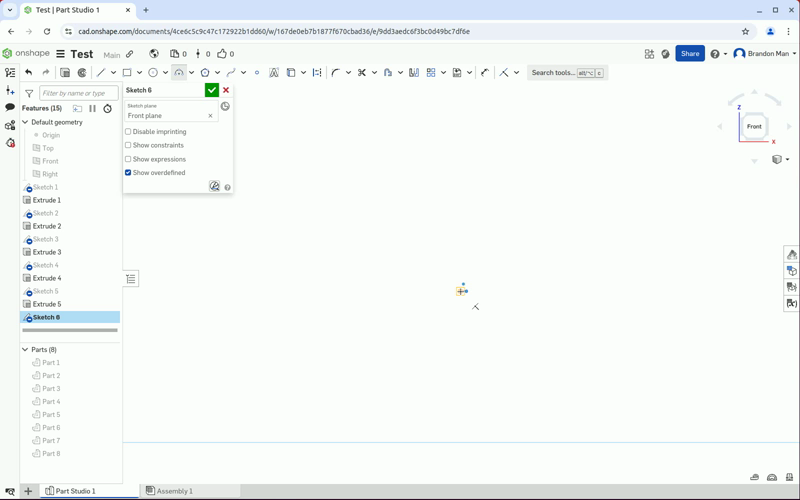
click(460, 291)
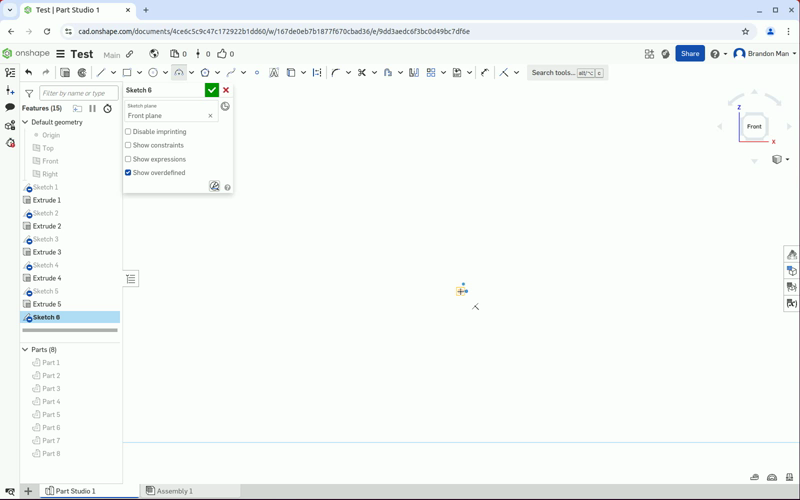
scroll(-6)
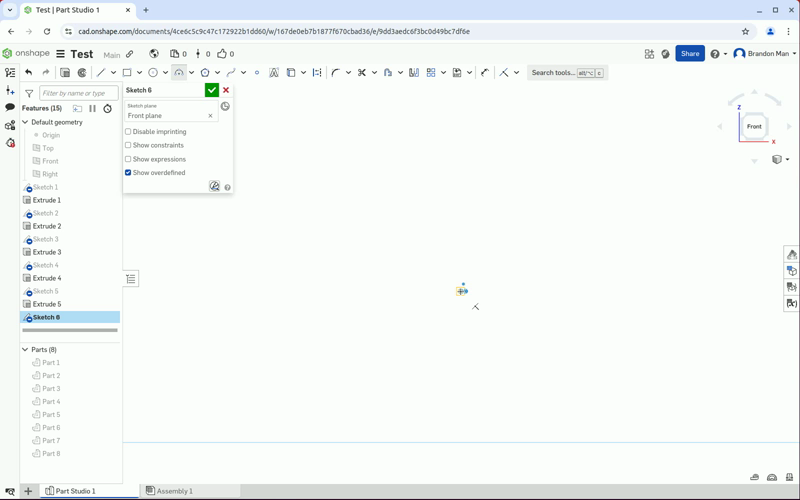
scroll(-6)
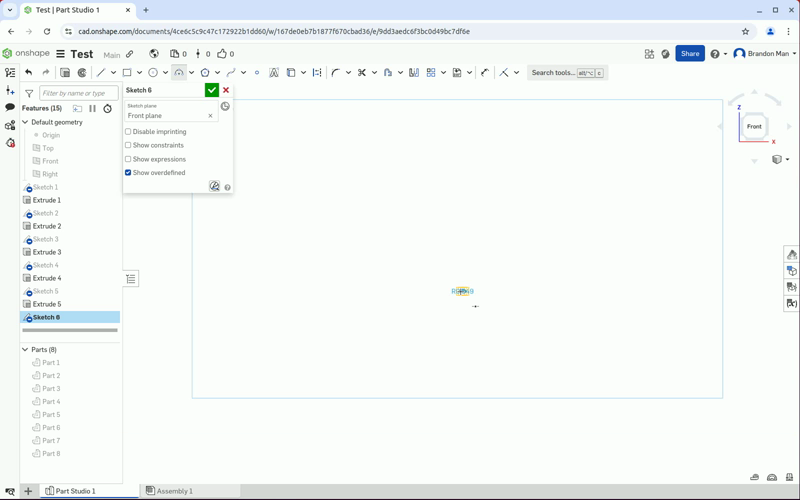
scroll(-6)
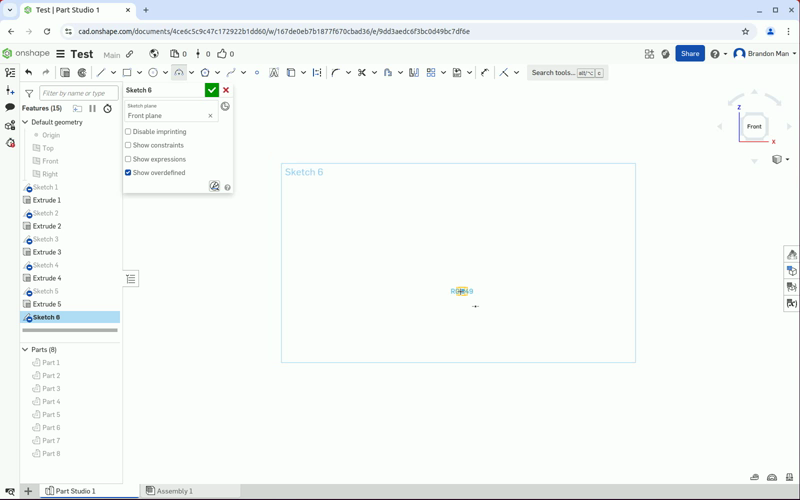
scroll(-6)
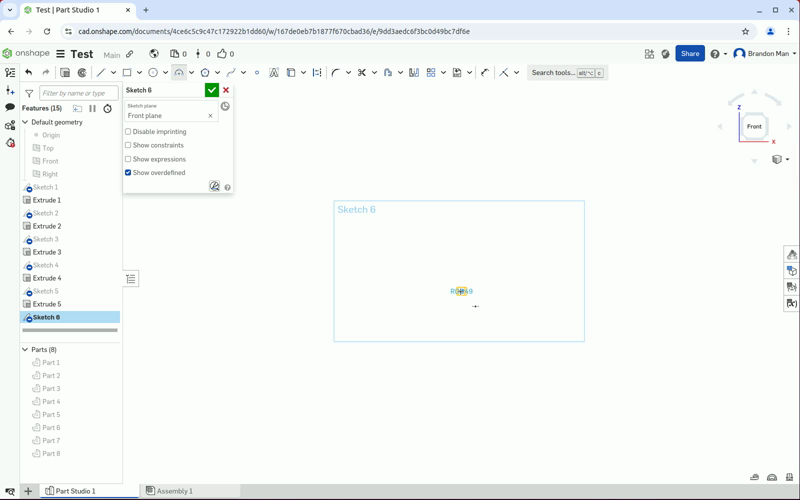
scroll(-6)
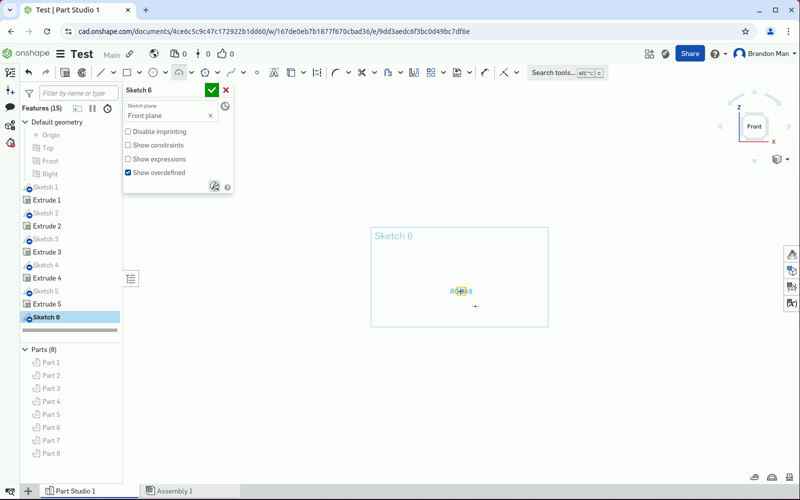
scroll(-6)
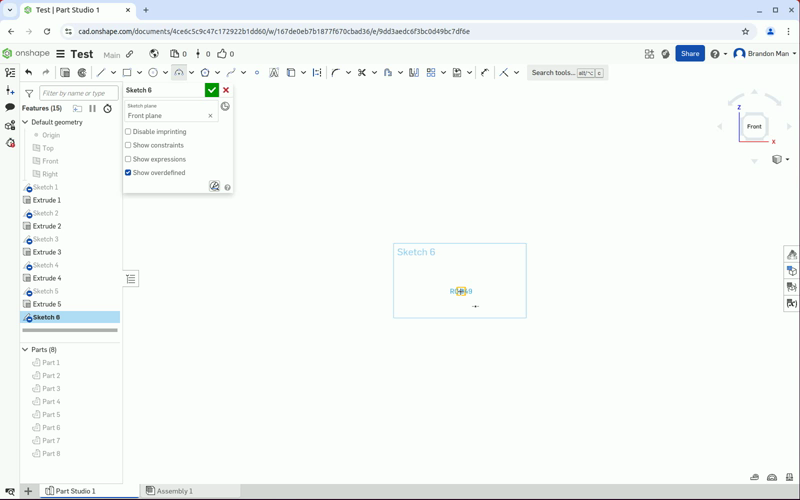
scroll(-6)
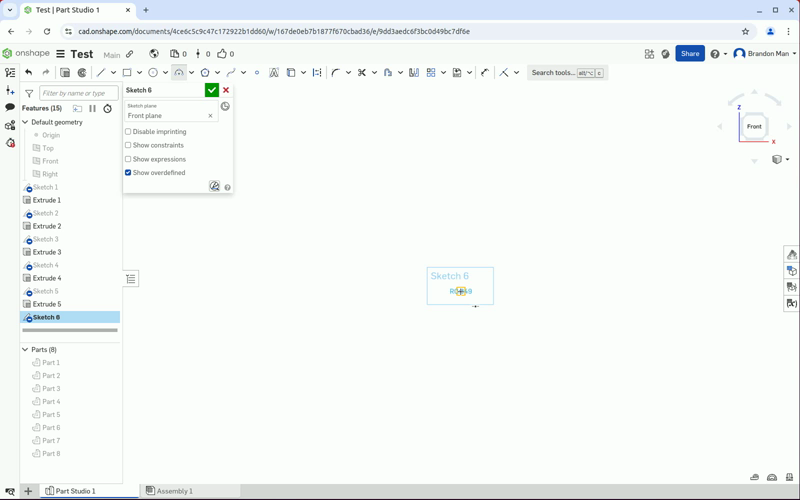
key_down(shift)
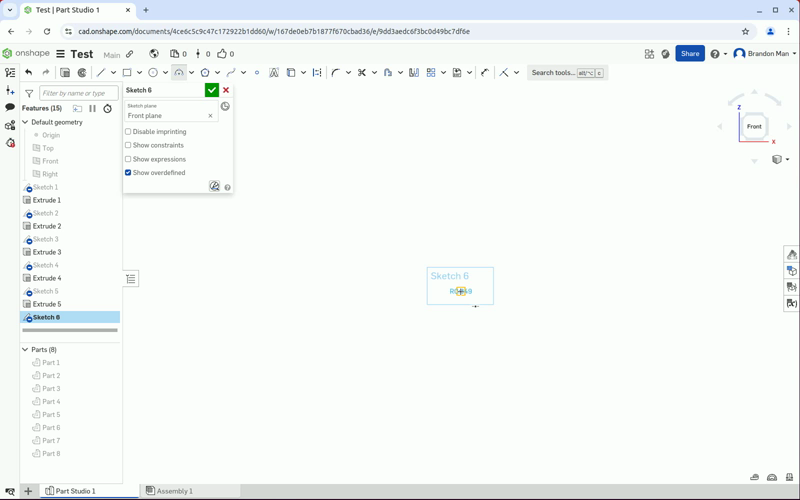
mouse_move(461, 275)
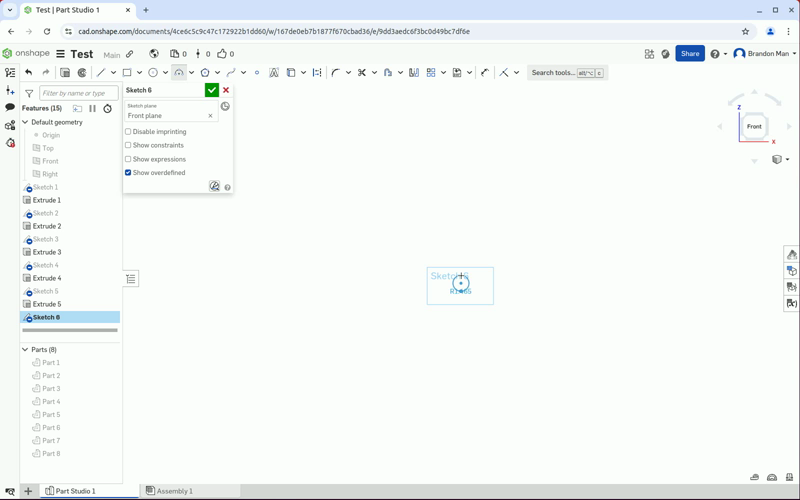
scroll(6)
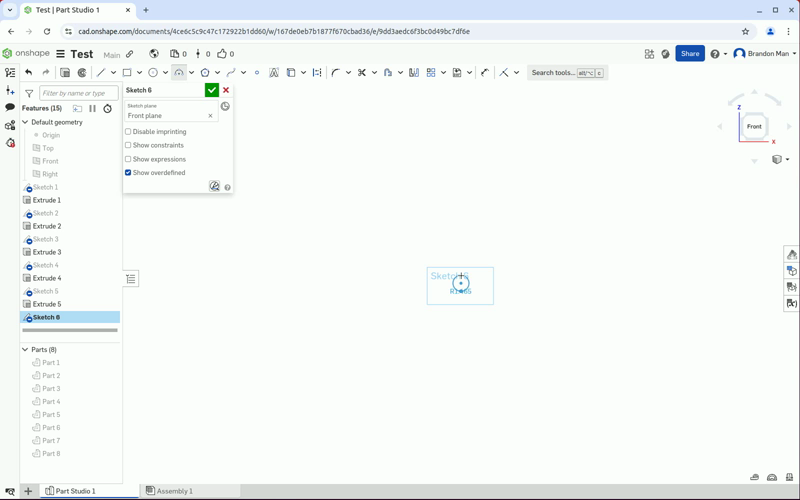
scroll(6)
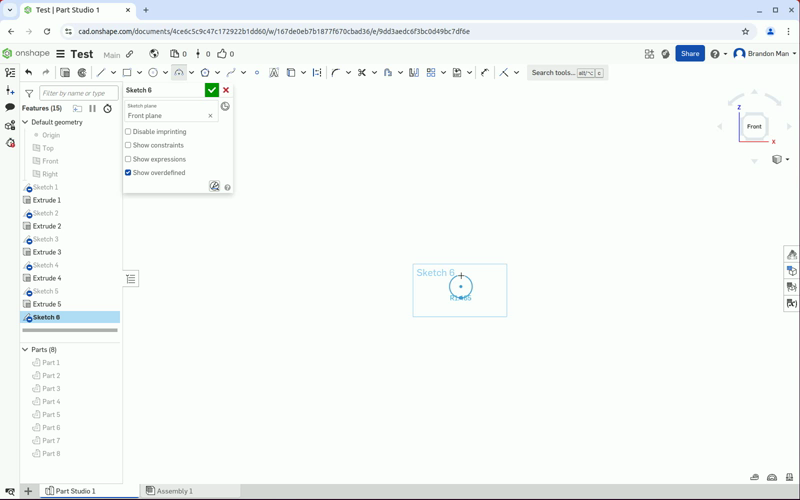
scroll(6)
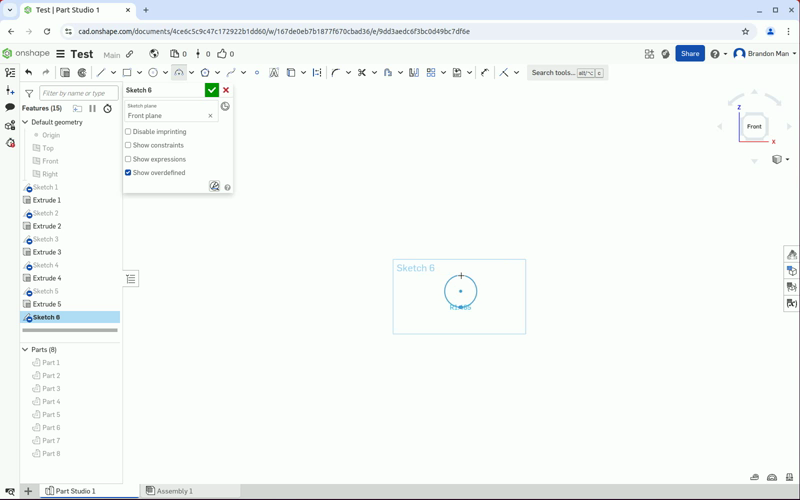
scroll(6)
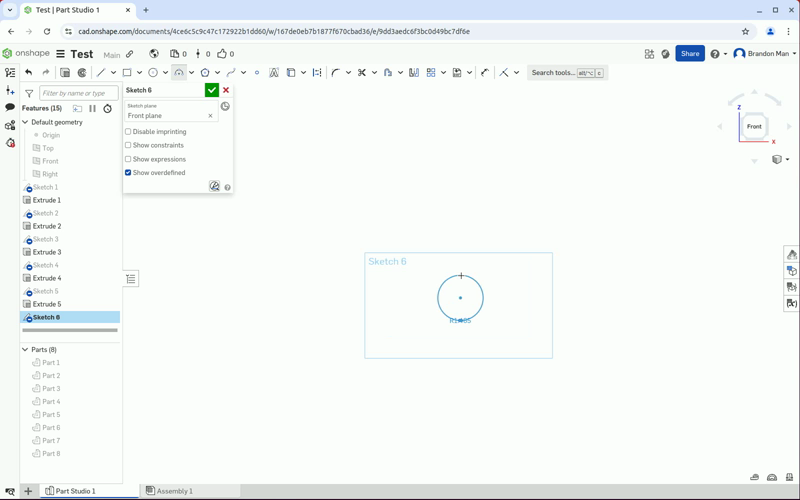
scroll(6)
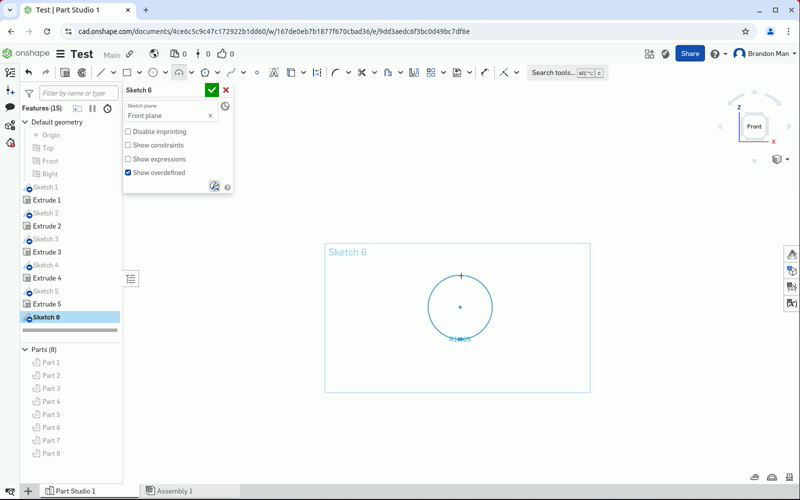
scroll(6)
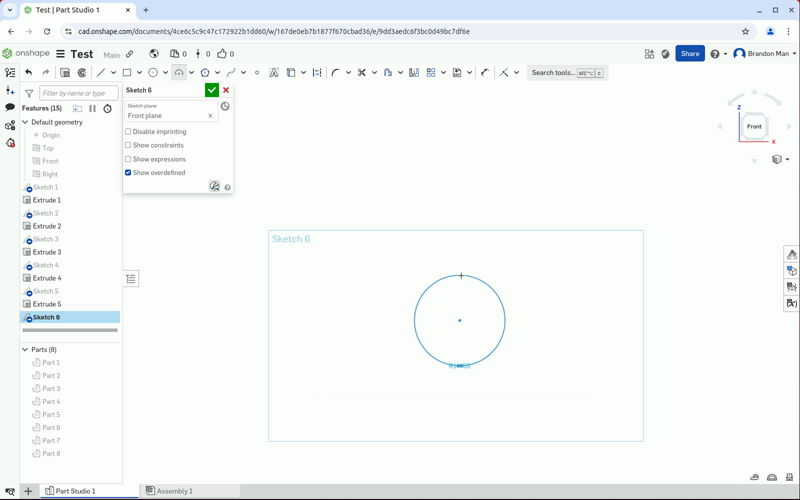
scroll(6)
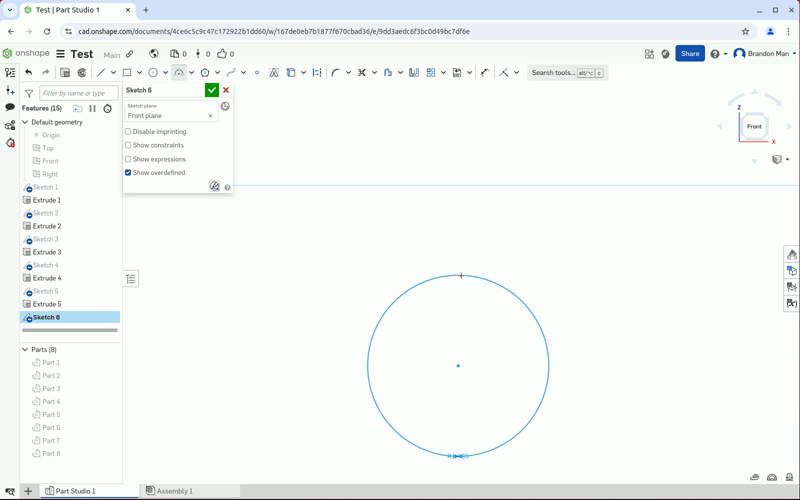
click(461, 275)
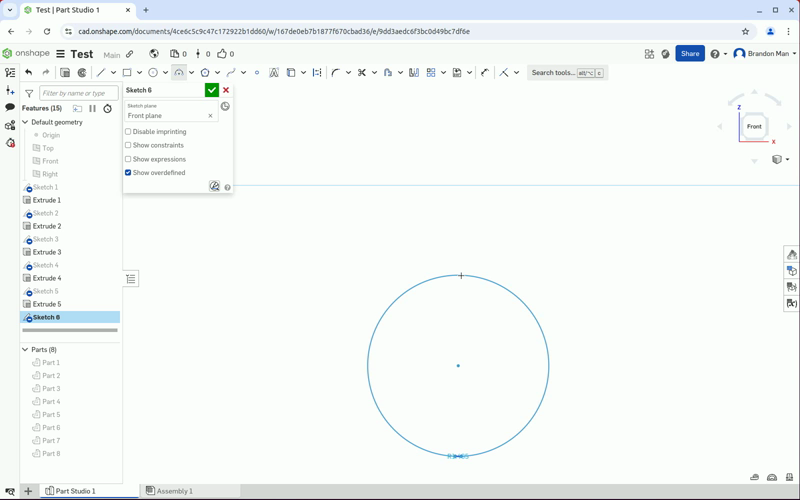
scroll(-6)
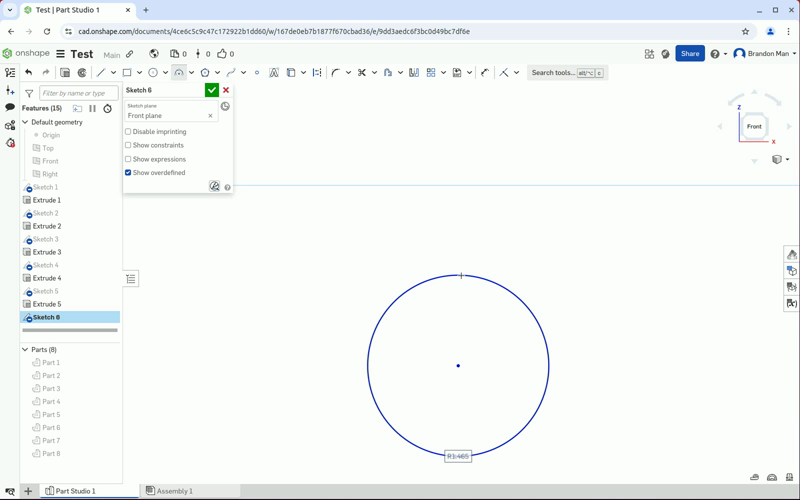
scroll(-6)
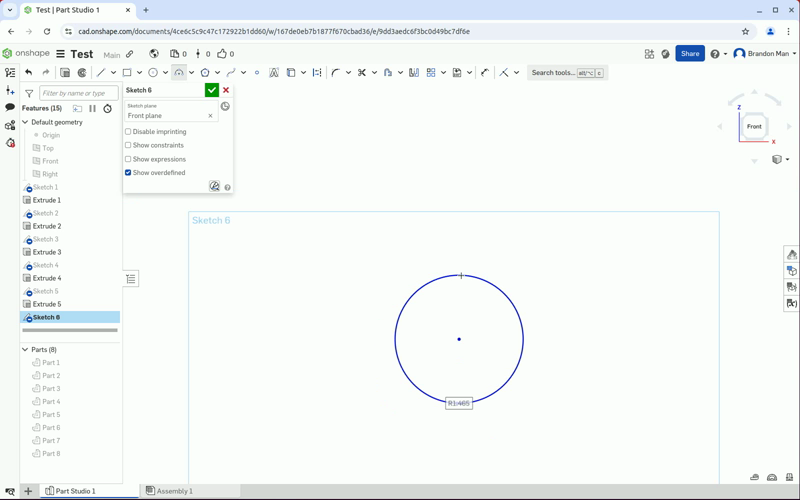
scroll(-6)
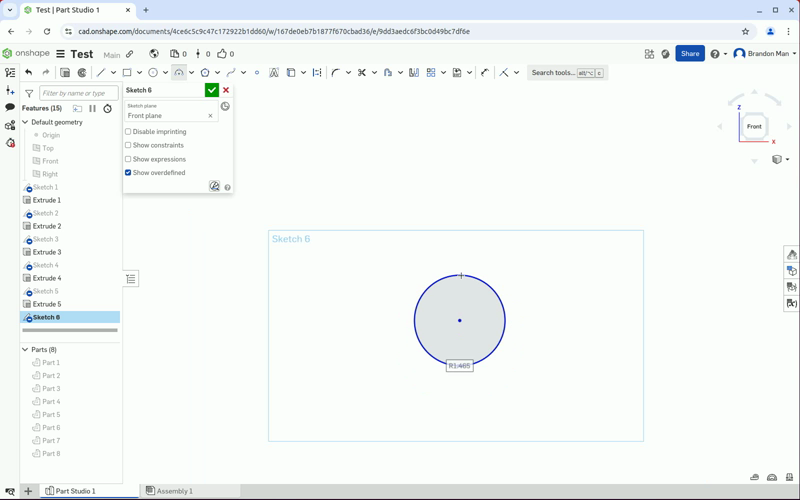
scroll(-6)
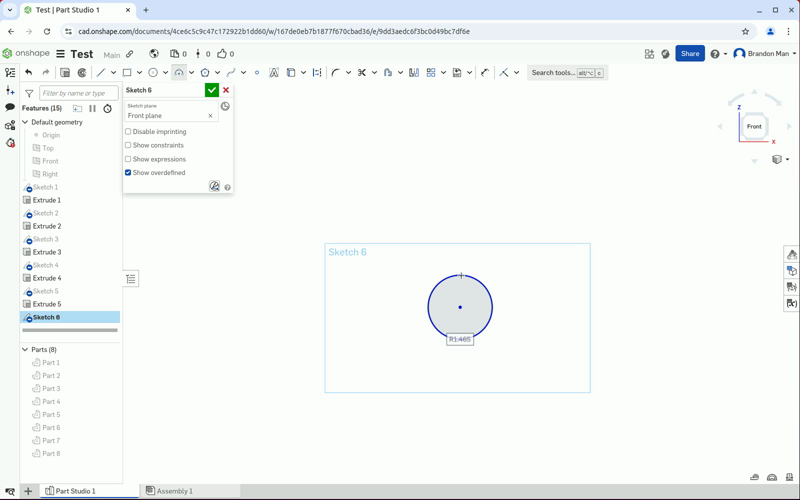
scroll(-6)
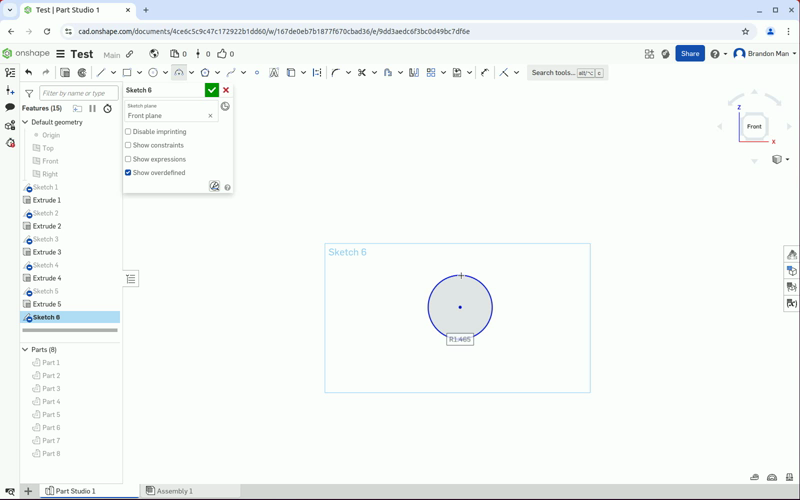
scroll(-6)
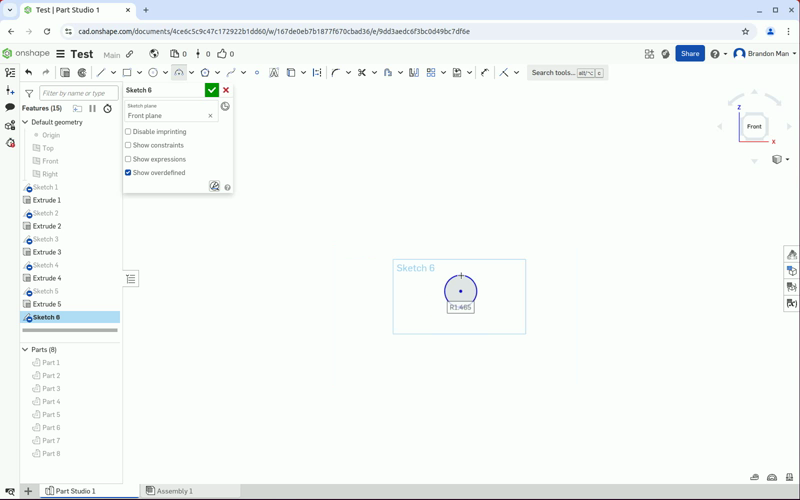
scroll(-6)
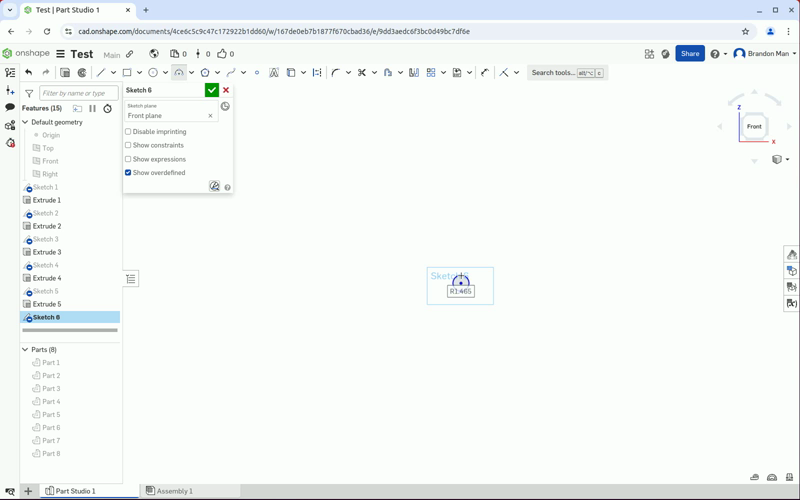
key_up(shift)
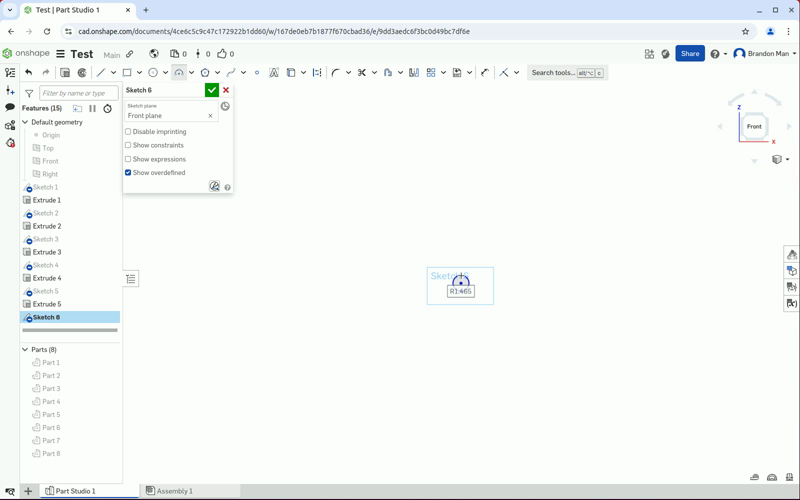
key(esc)
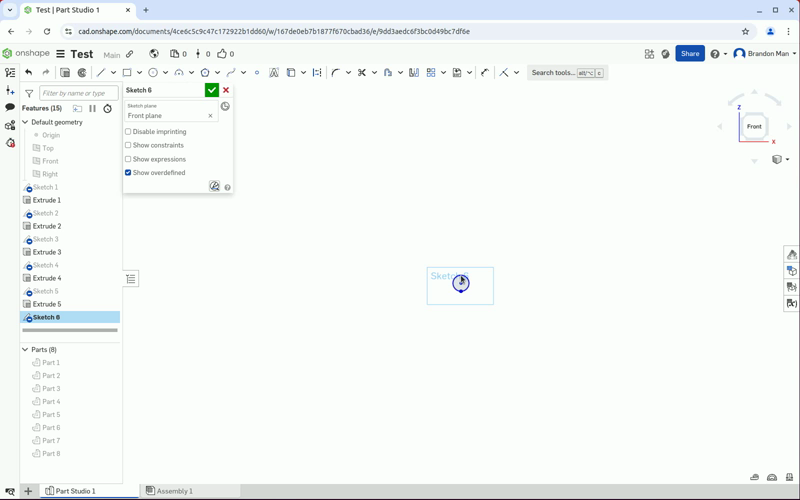
key(c)
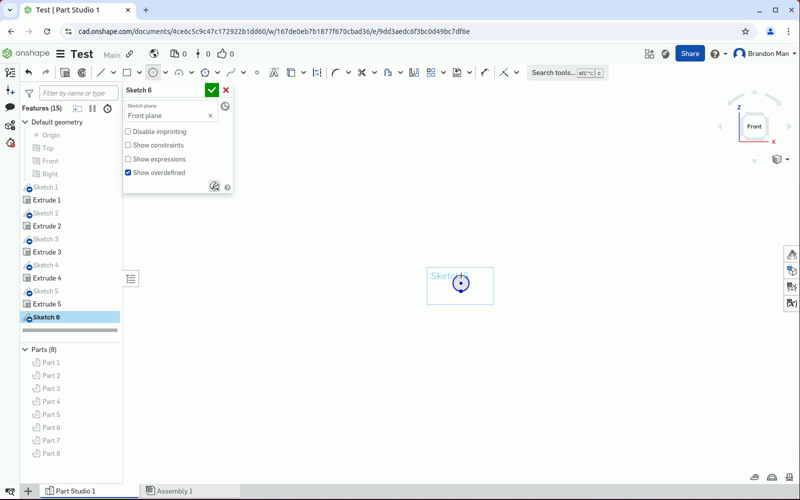
key_down(shift)
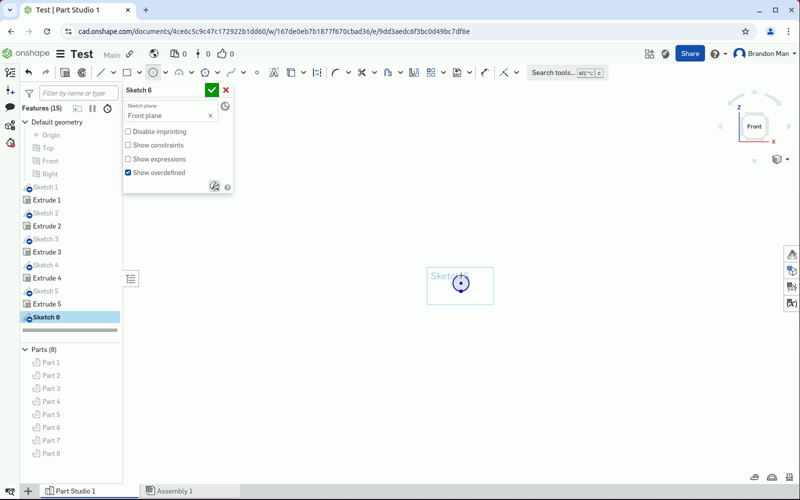
mouse_move(460, 281)
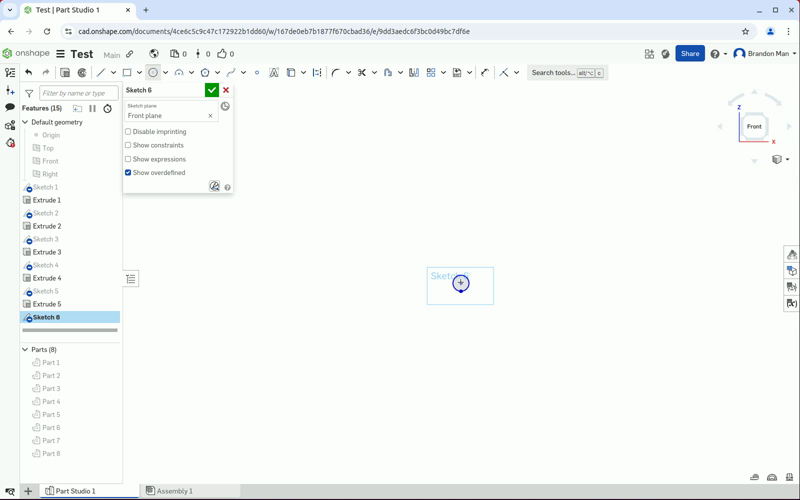
scroll(6)
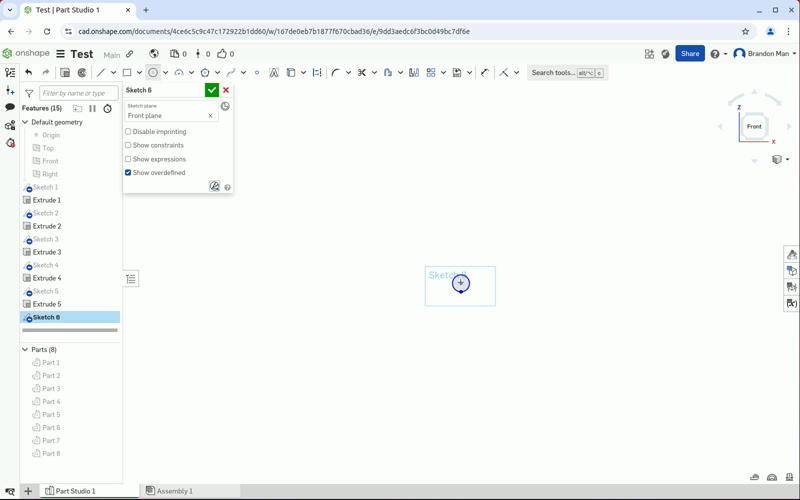
scroll(6)
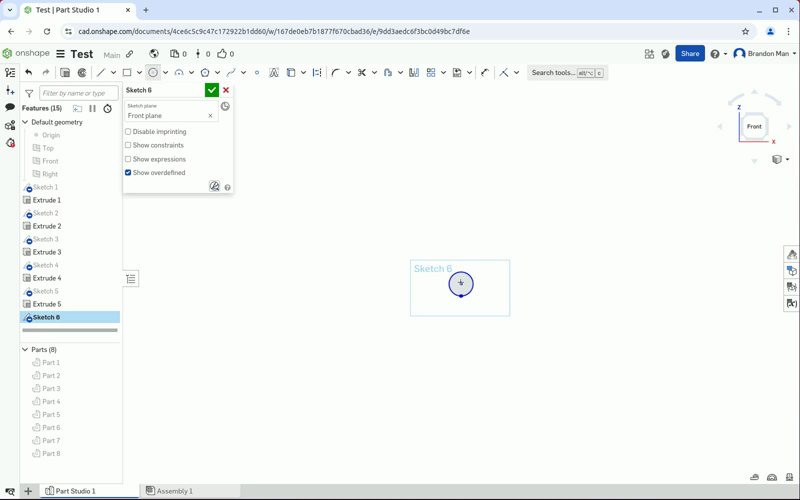
scroll(6)
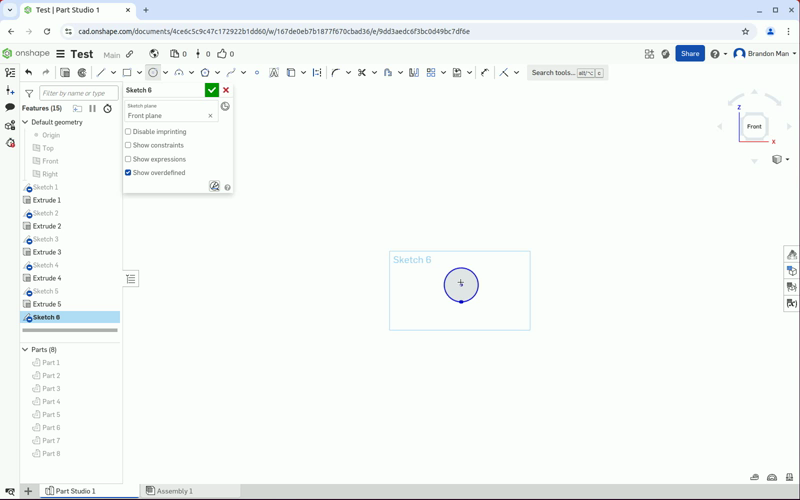
scroll(6)
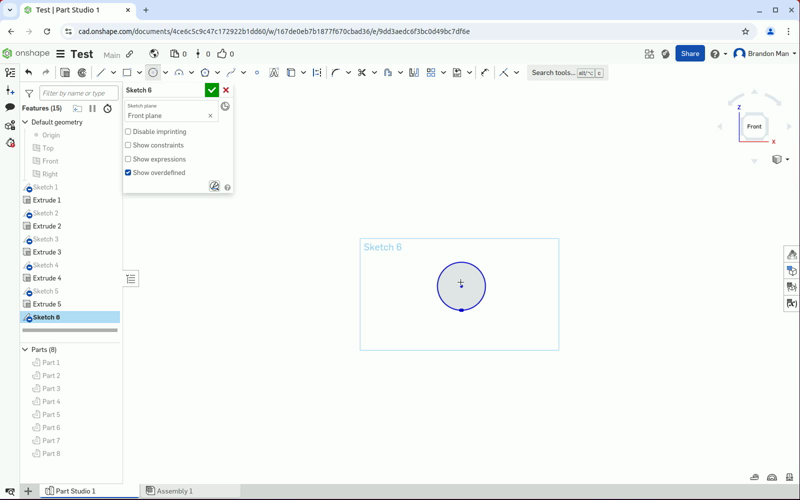
scroll(6)
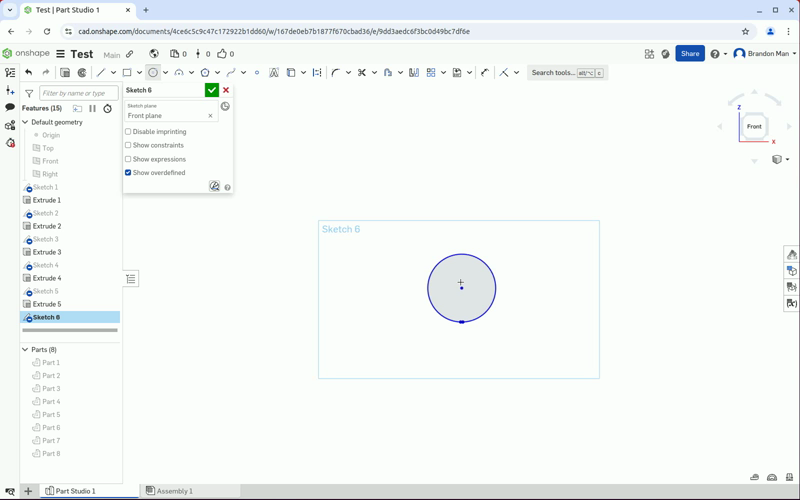
scroll(6)
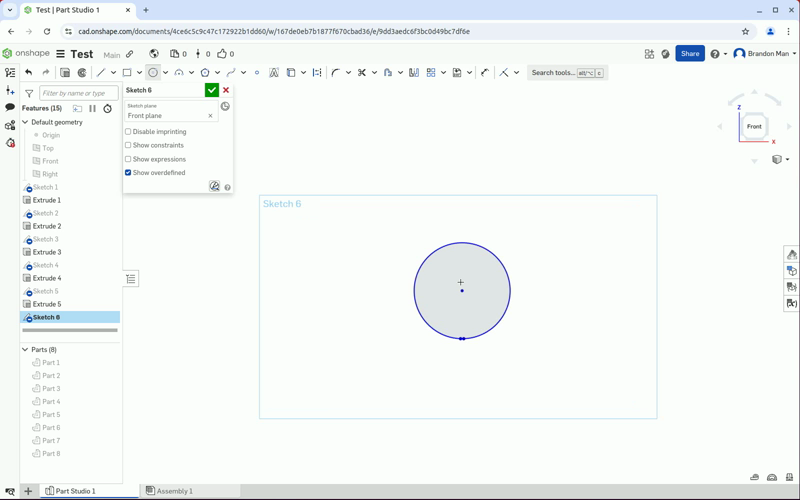
scroll(6)
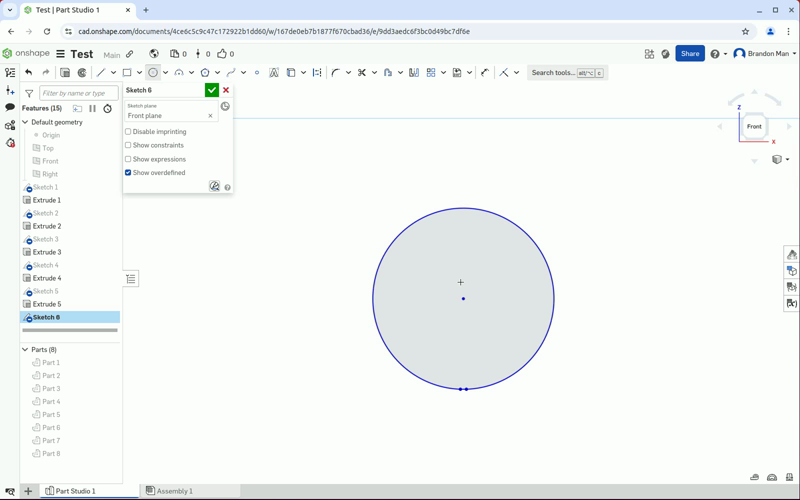
click(460, 281)
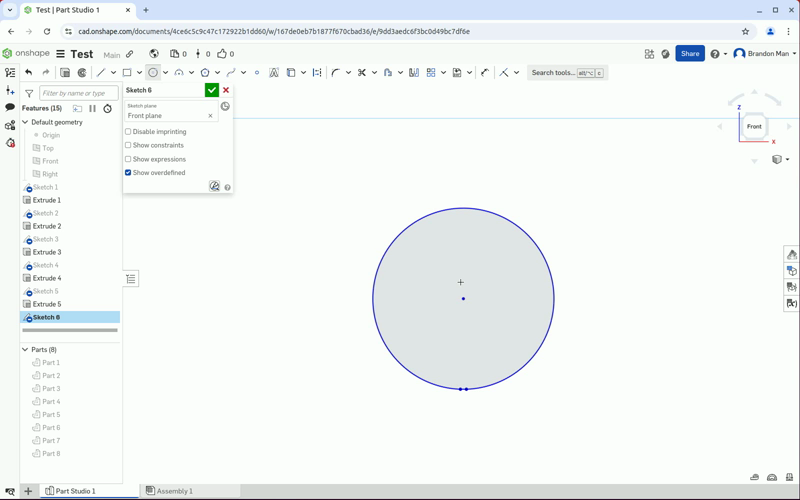
scroll(-6)
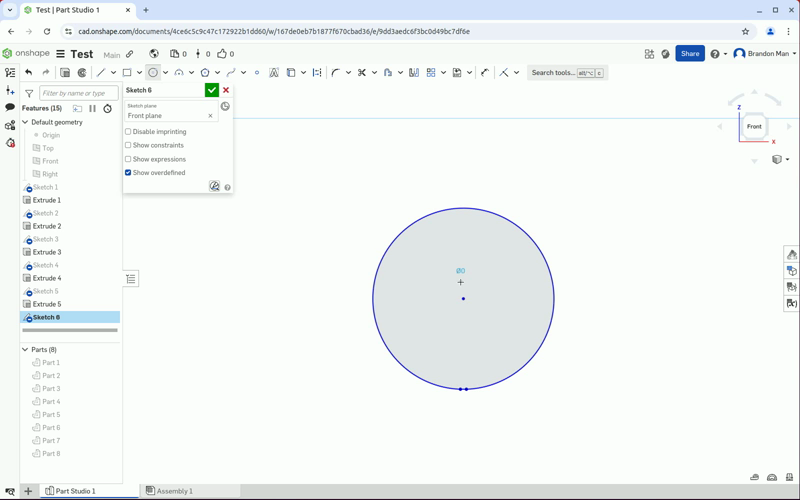
scroll(-6)
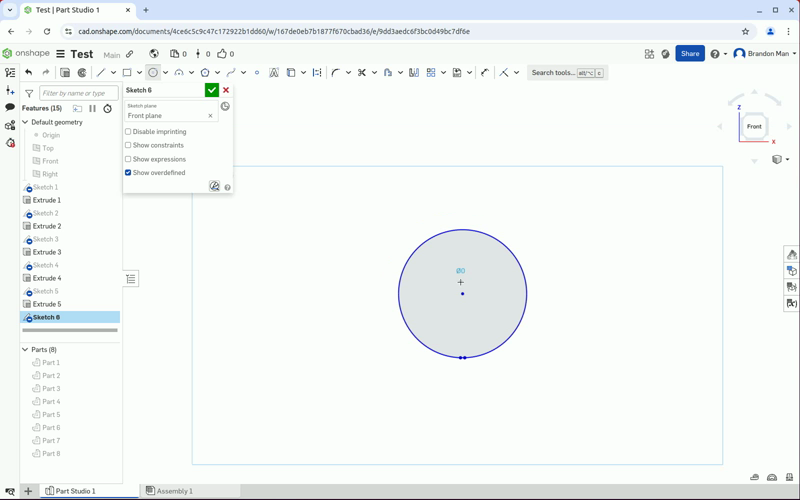
scroll(-6)
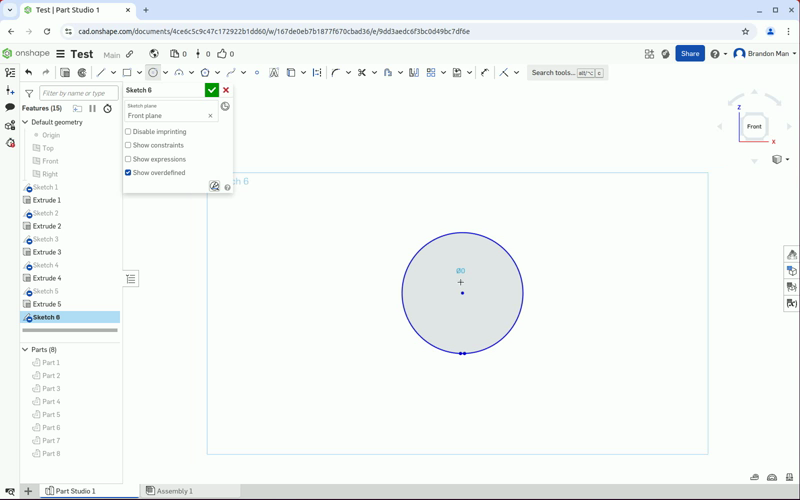
scroll(-6)
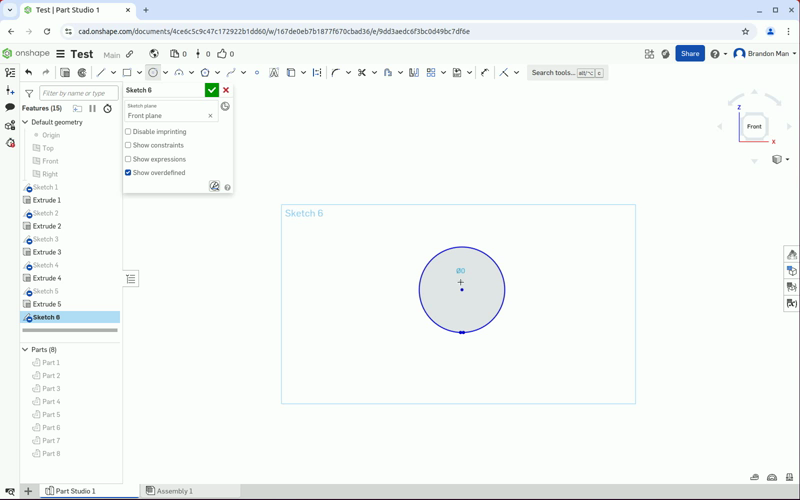
scroll(-6)
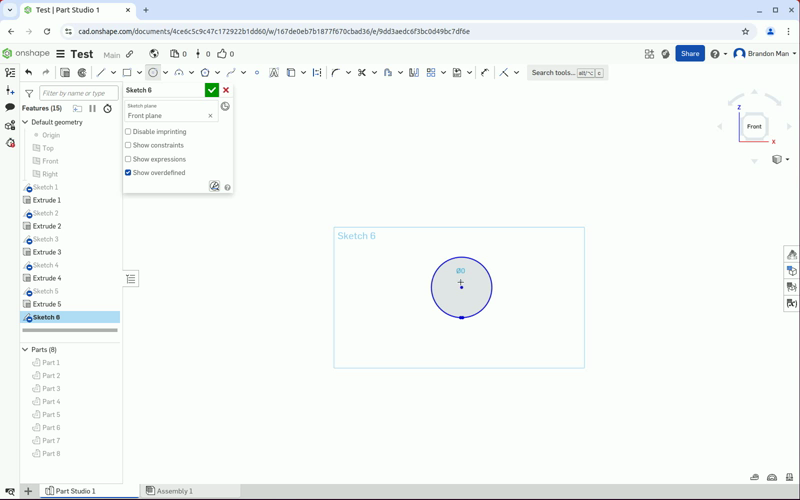
scroll(-6)
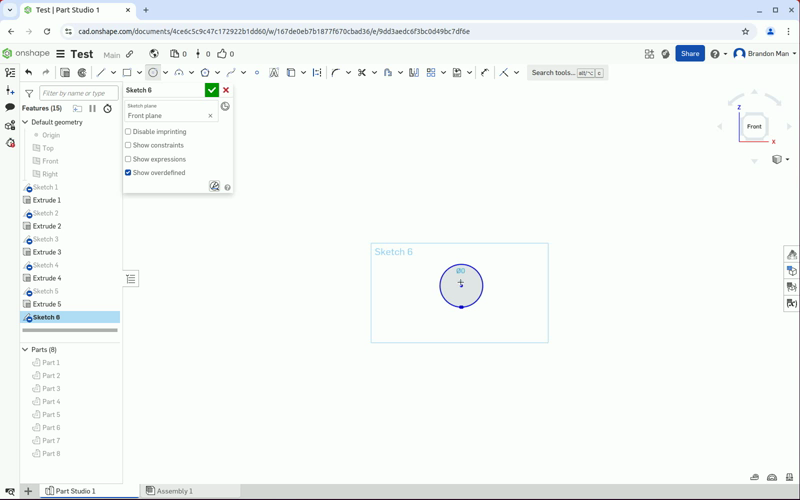
scroll(-6)
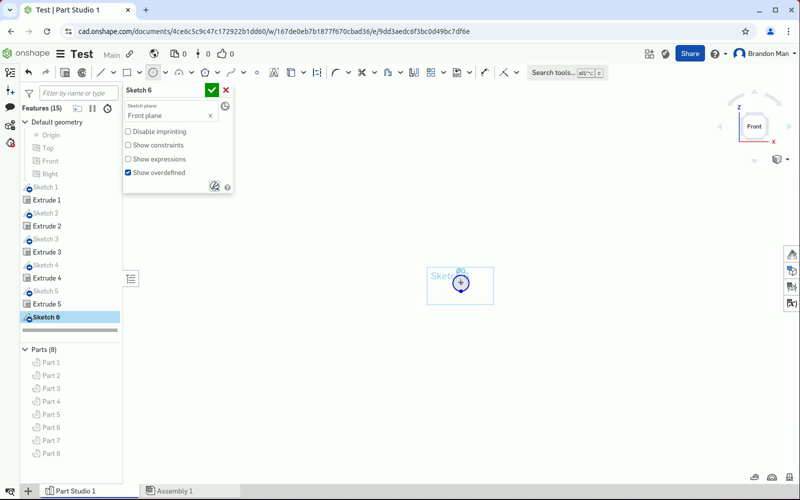
key_up(shift)
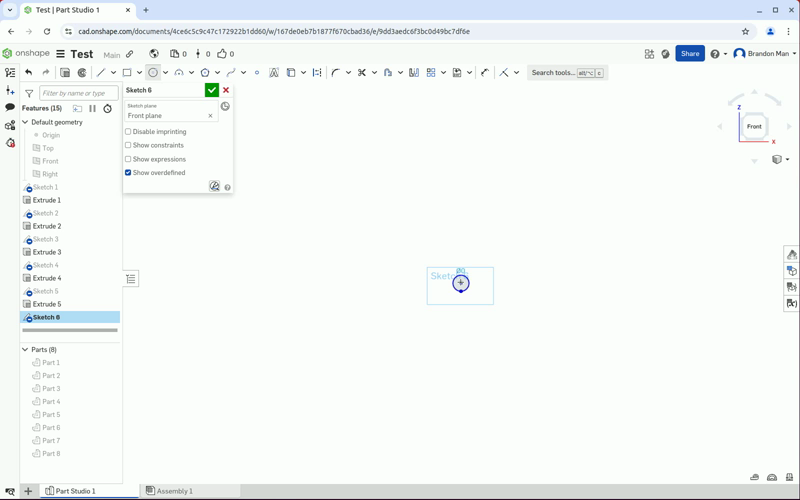
mouse_move(463, 281)
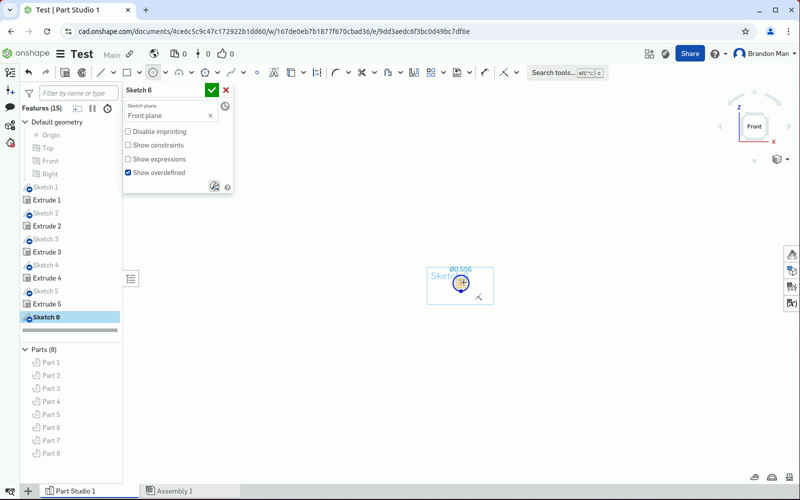
scroll(6)
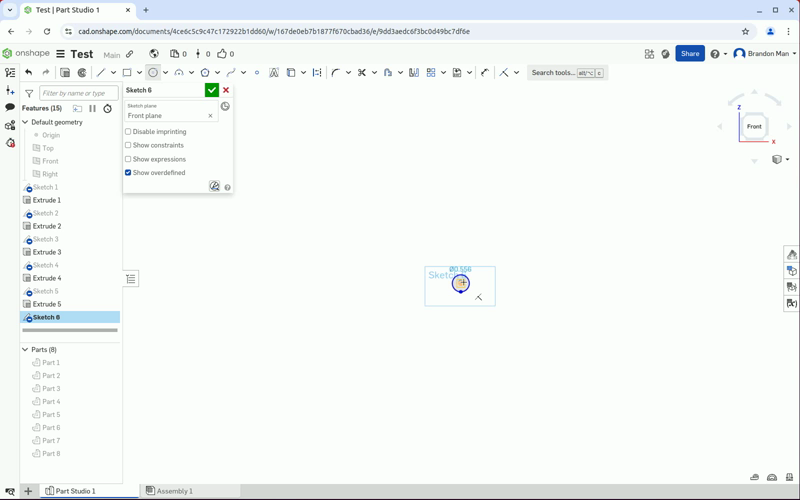
scroll(6)
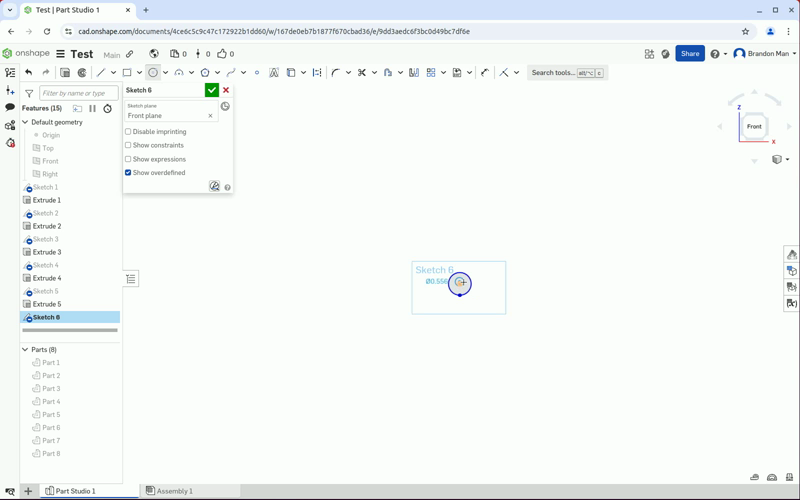
scroll(6)
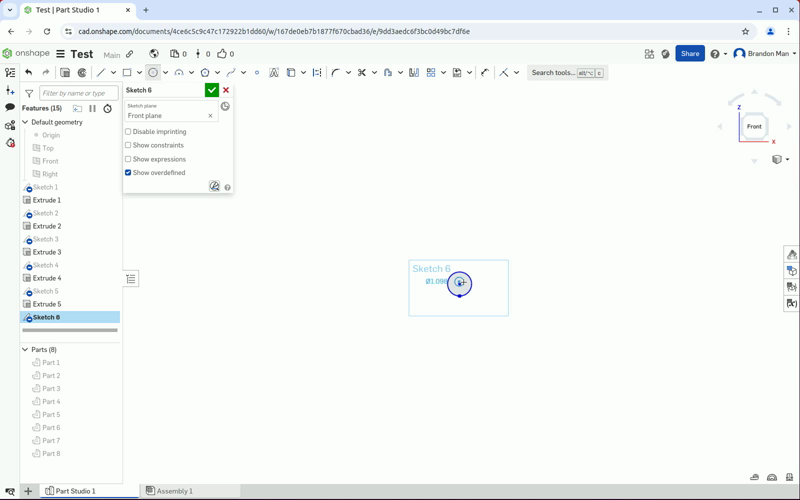
scroll(6)
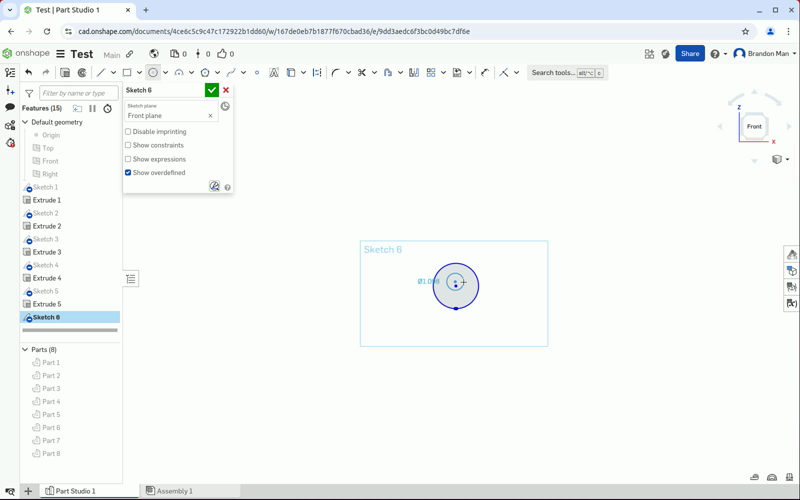
scroll(6)
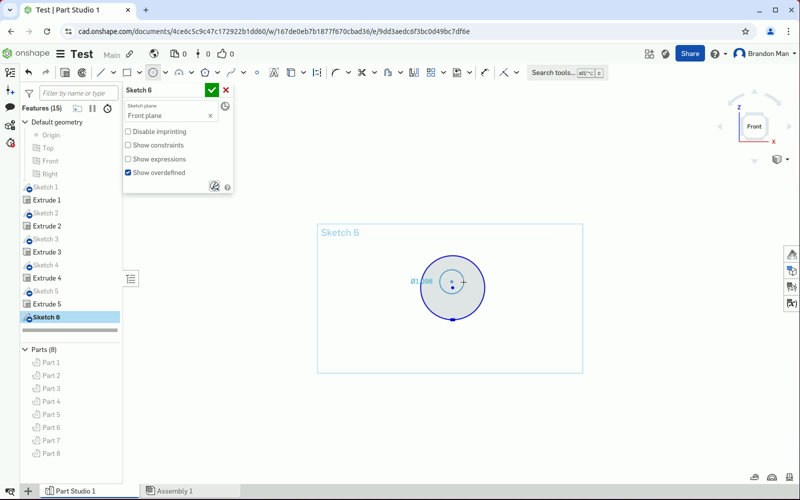
scroll(6)
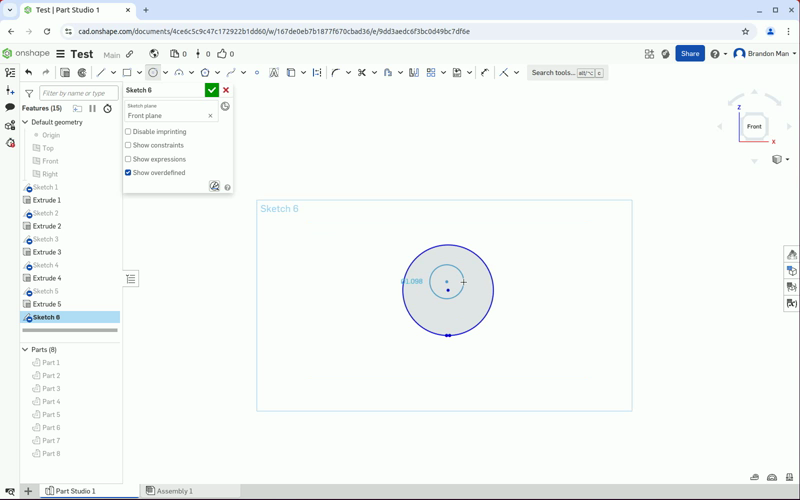
scroll(6)
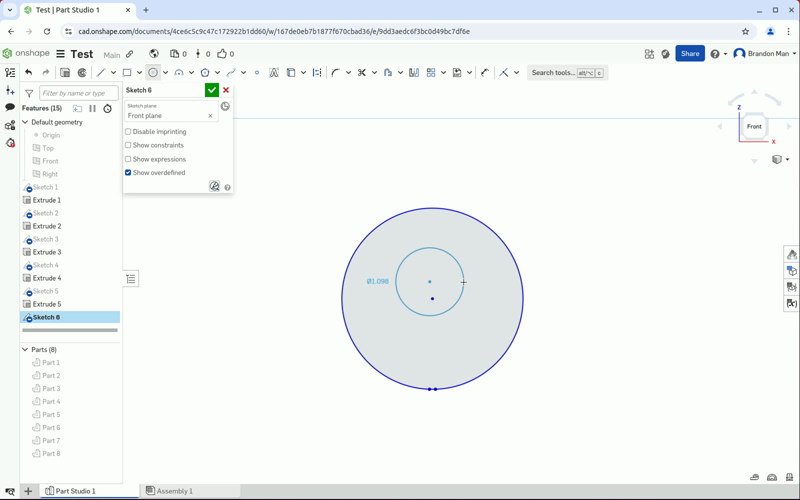
click(463, 281)
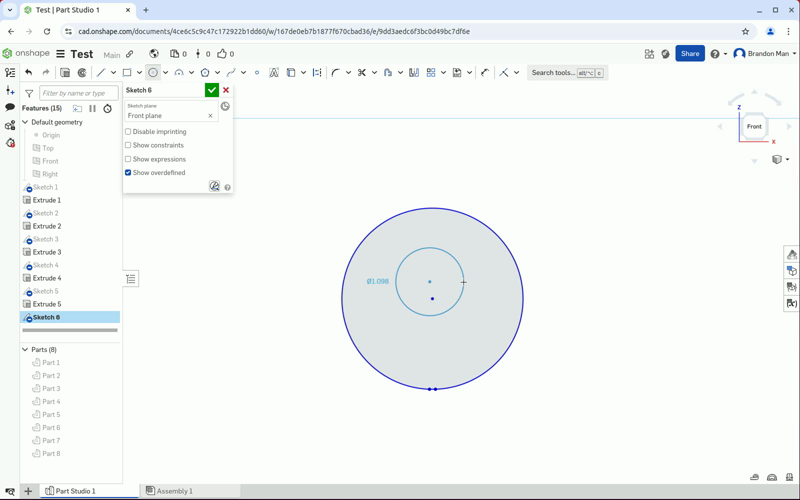
scroll(-6)
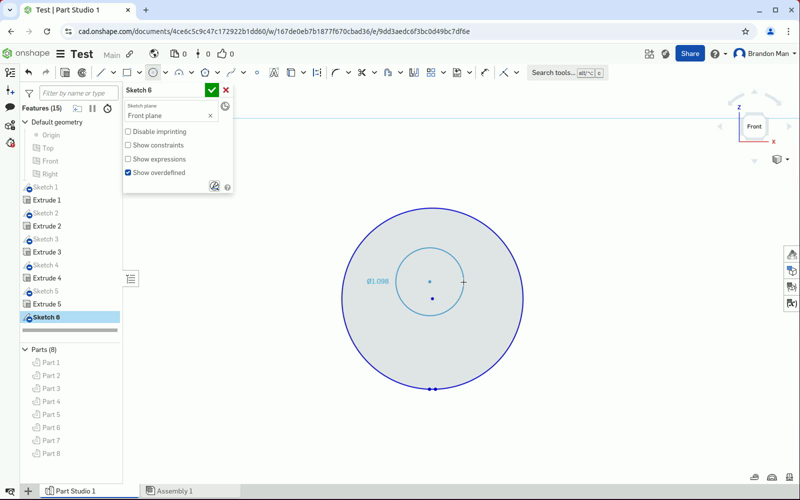
scroll(-6)
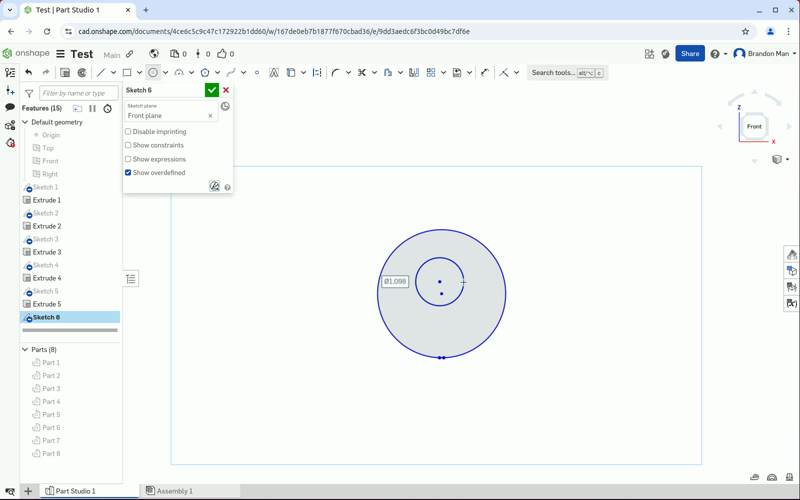
scroll(-6)
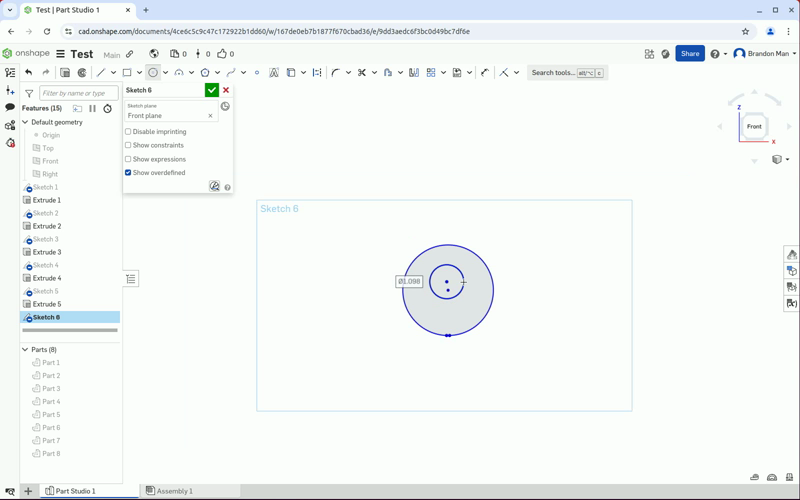
scroll(-6)
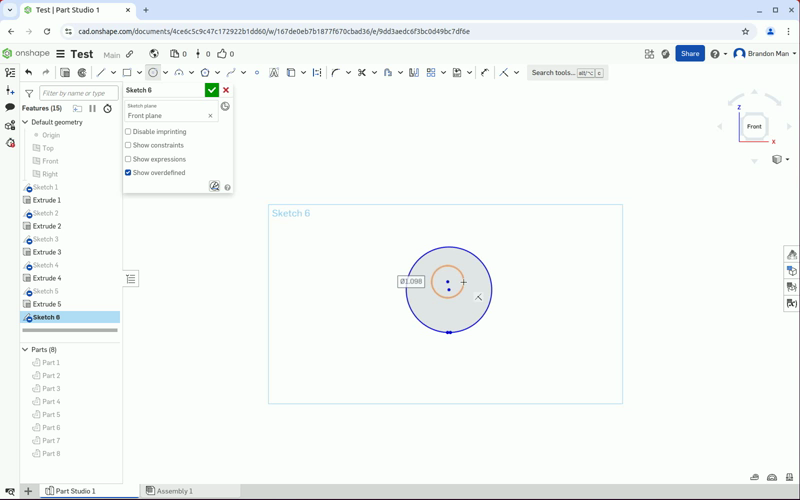
scroll(-6)
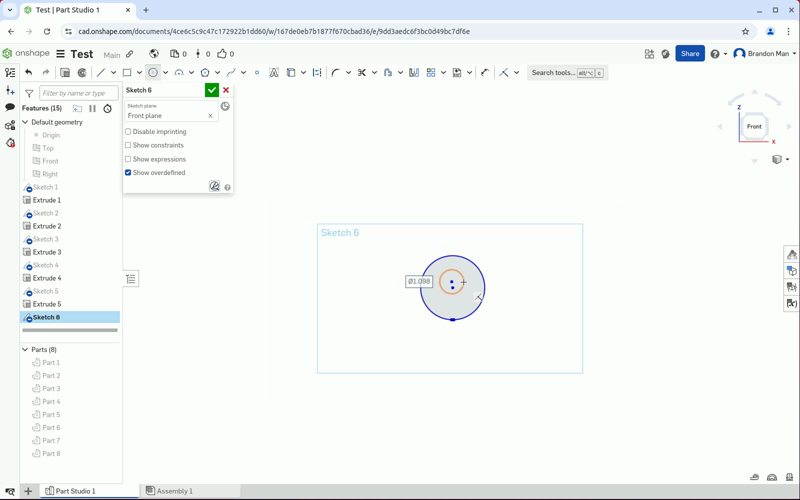
scroll(-6)
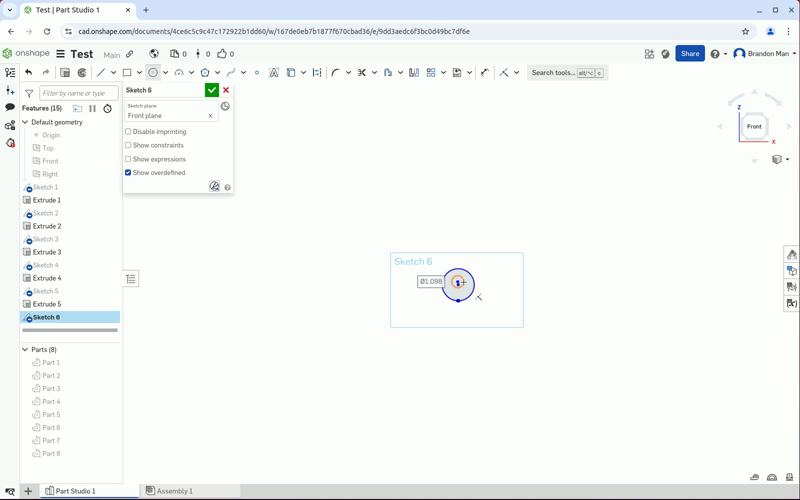
scroll(-6)
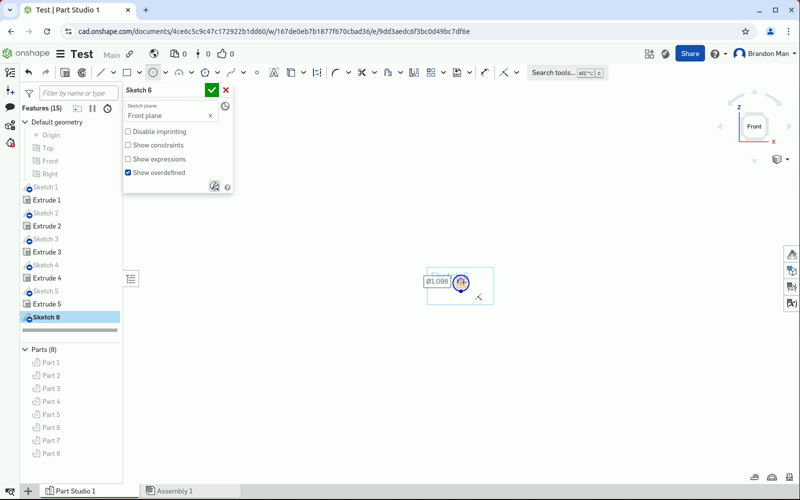
key(esc)
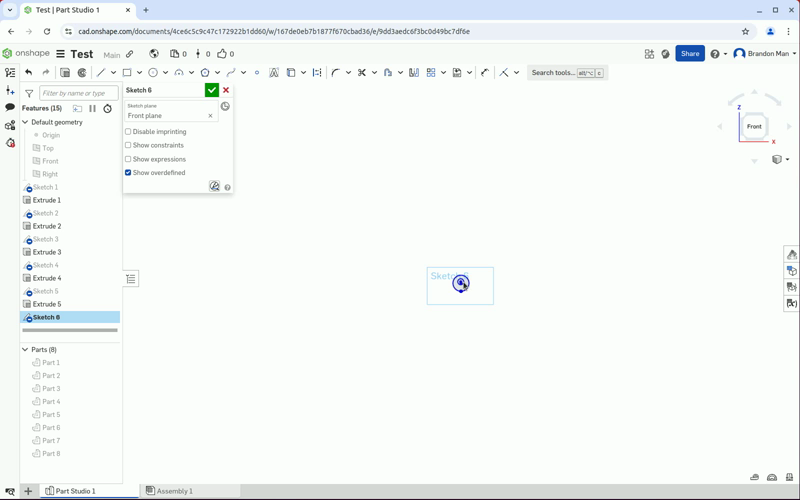
mouse_move(454, 281)
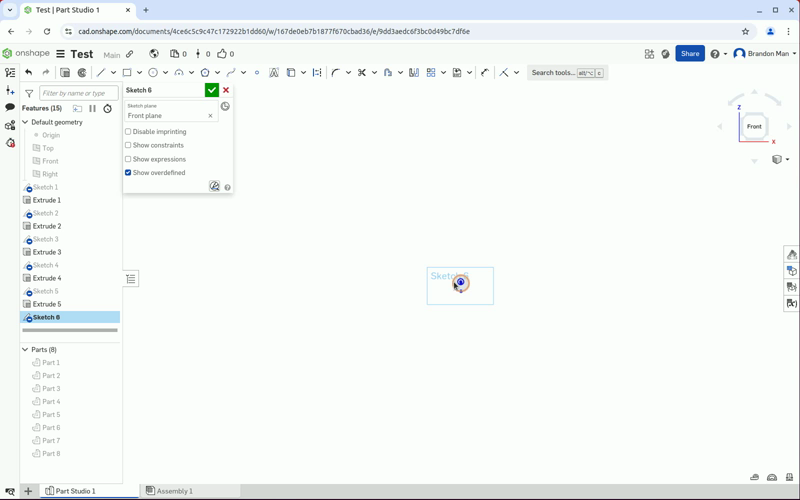
scroll(6)
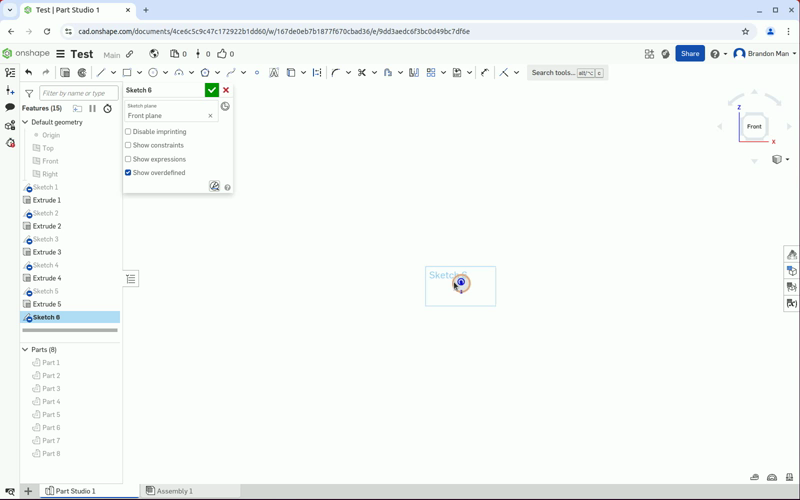
scroll(6)
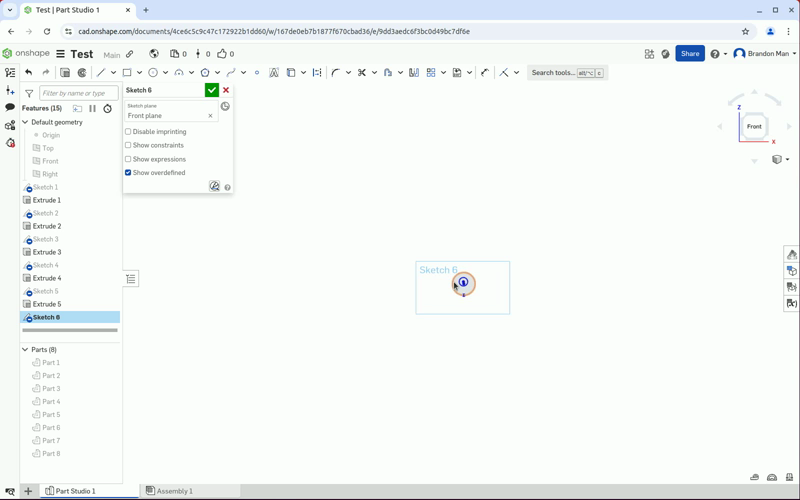
scroll(6)
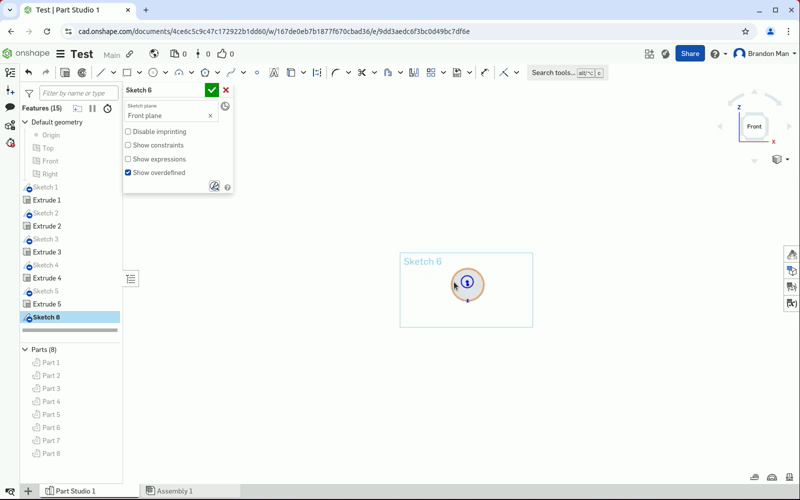
scroll(6)
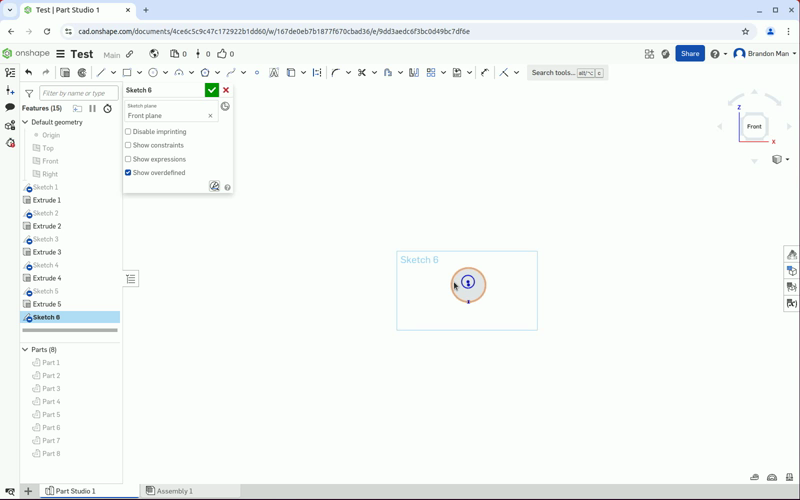
scroll(6)
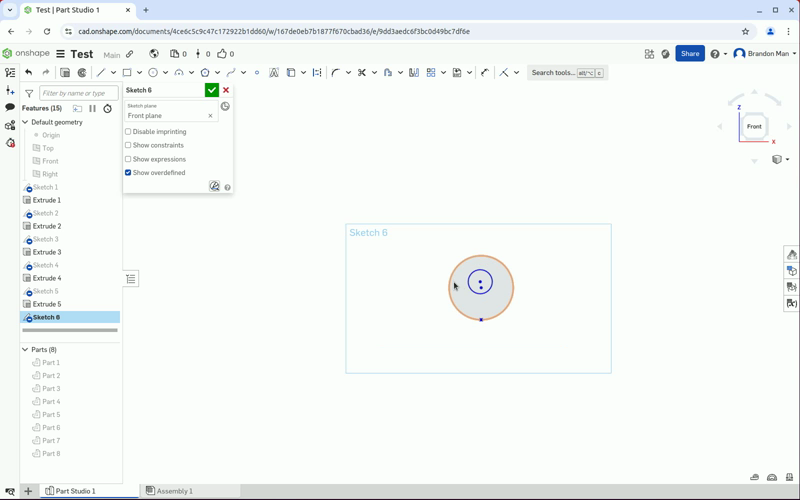
scroll(6)
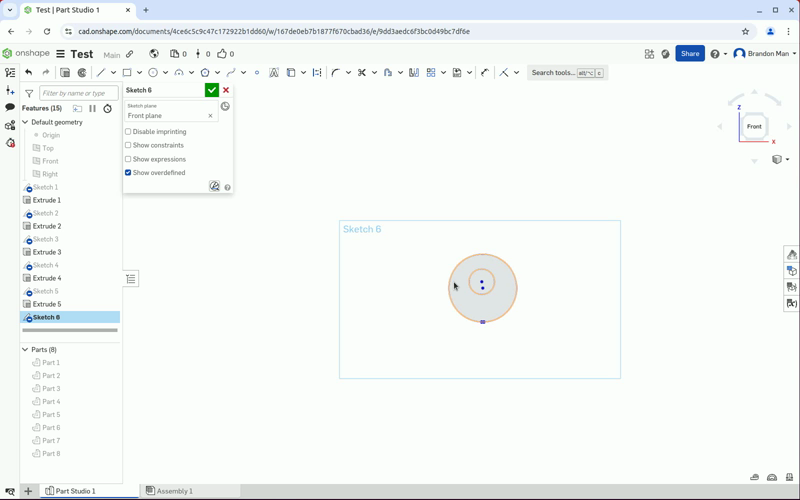
scroll(6)
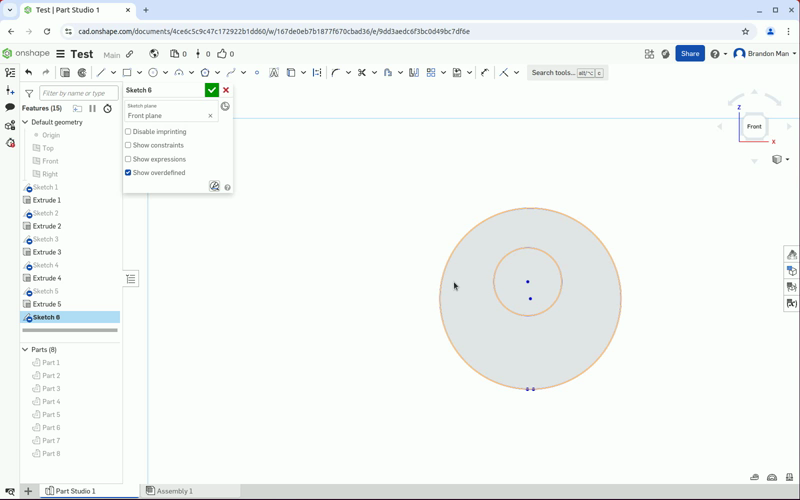
click(454, 281)
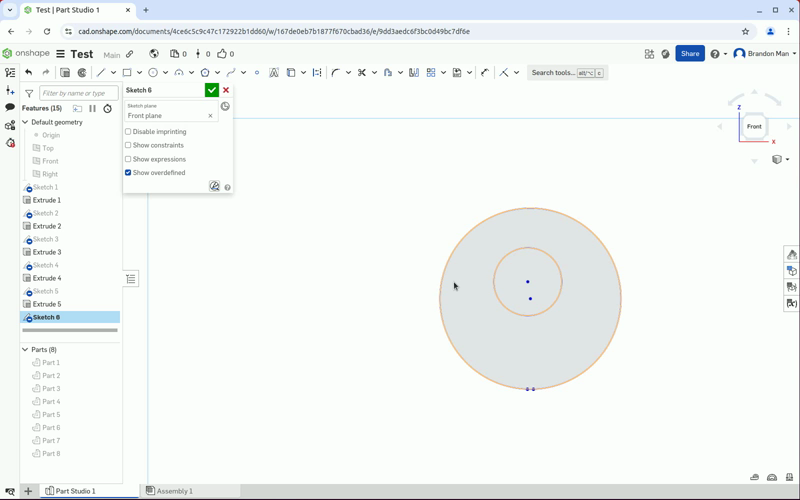
scroll(-6)
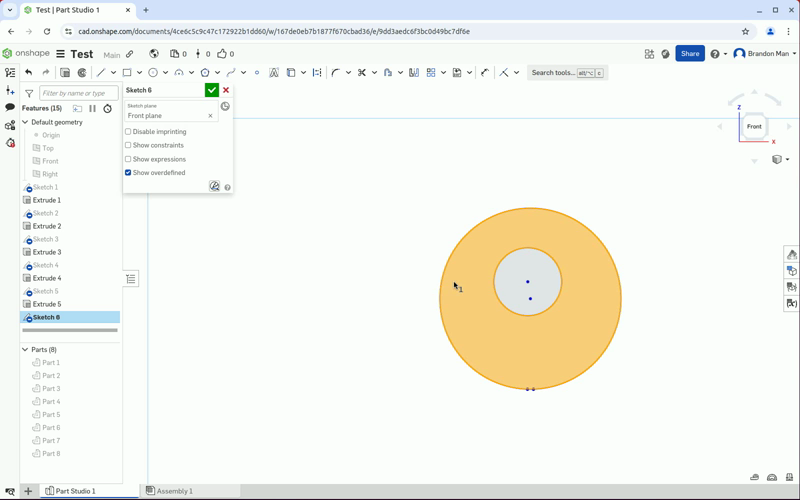
scroll(-6)
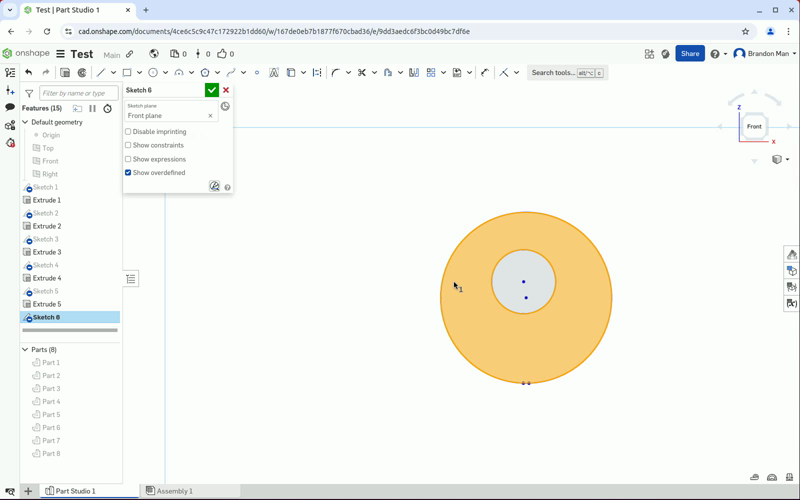
scroll(-6)
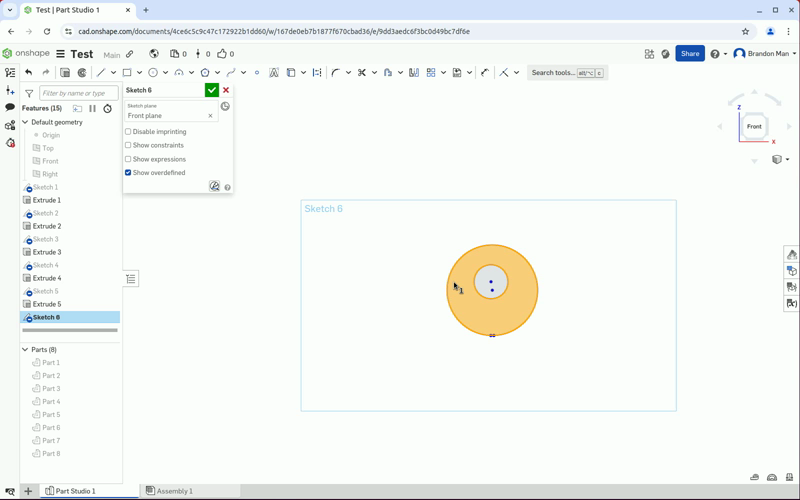
scroll(-6)
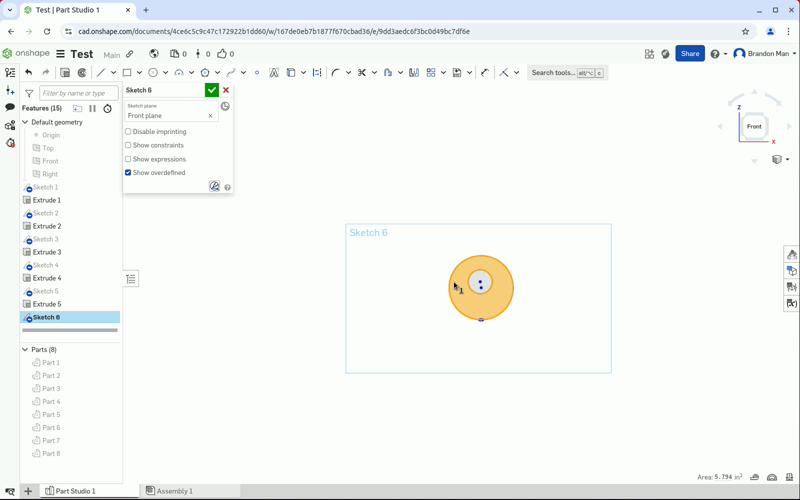
scroll(-6)
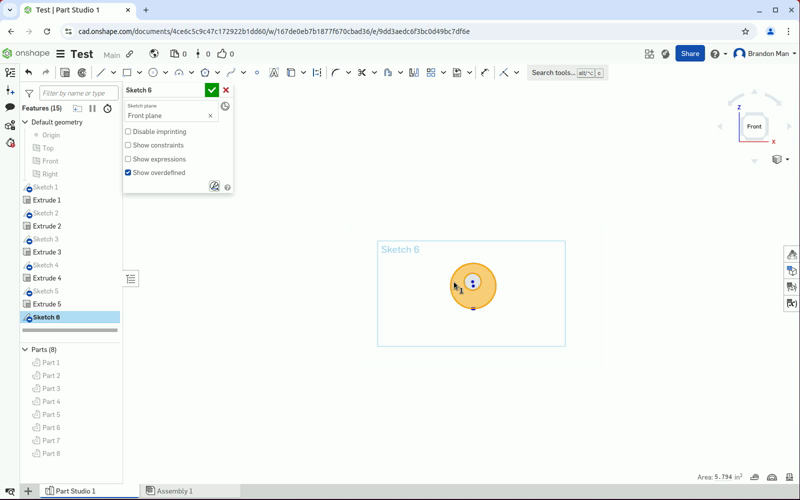
scroll(-6)
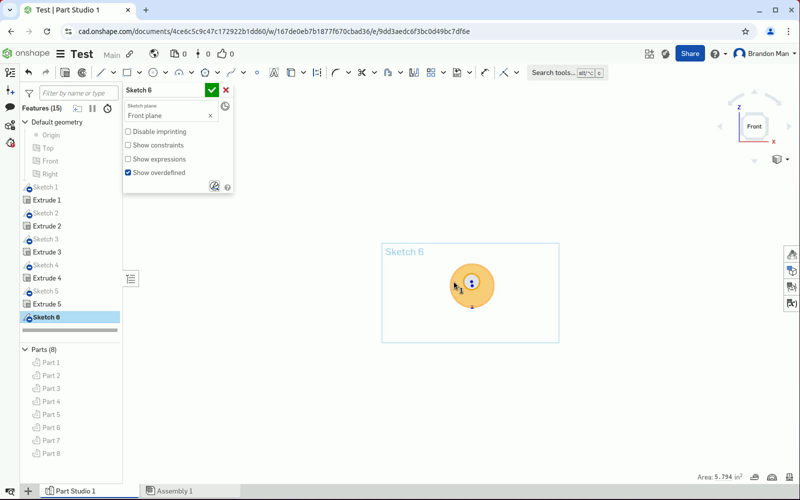
scroll(-6)
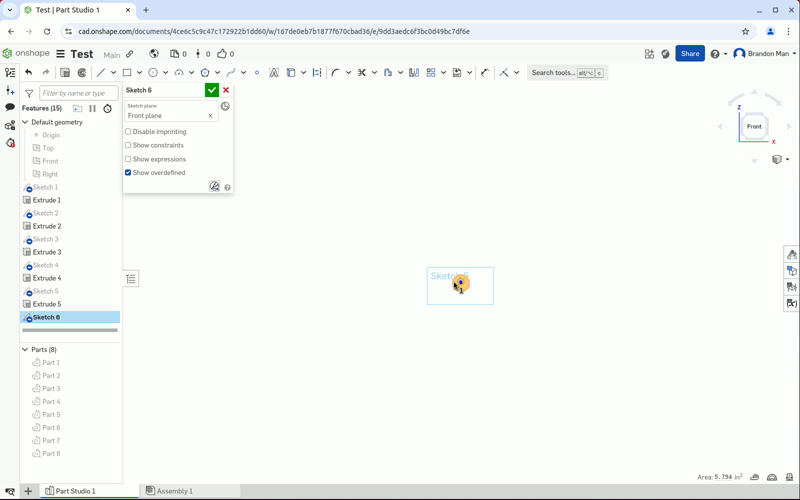
mouse_move(73, 352)
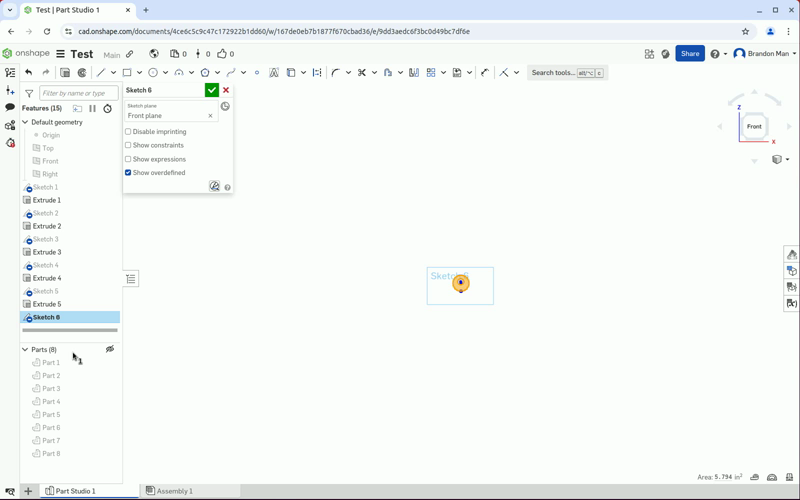
key(shift+y)
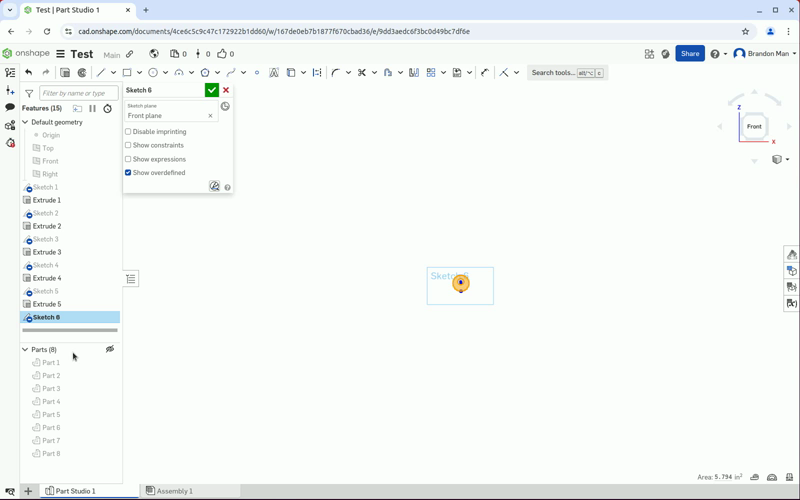
key(shift+e)
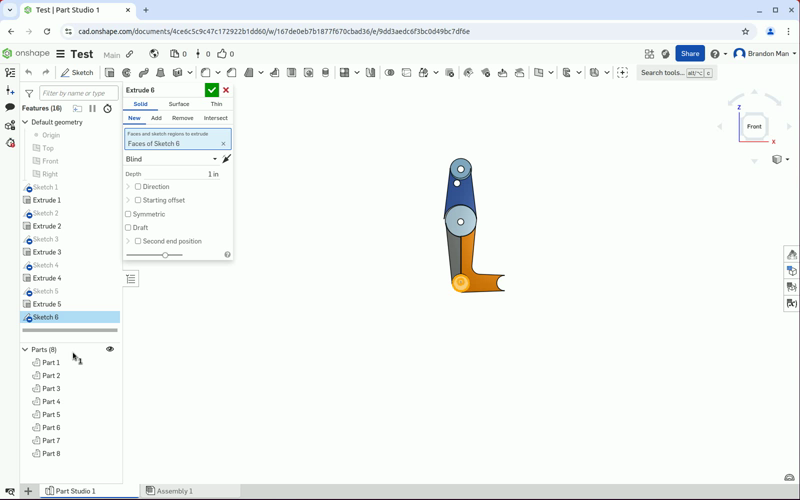
mouse_move(143, 106)
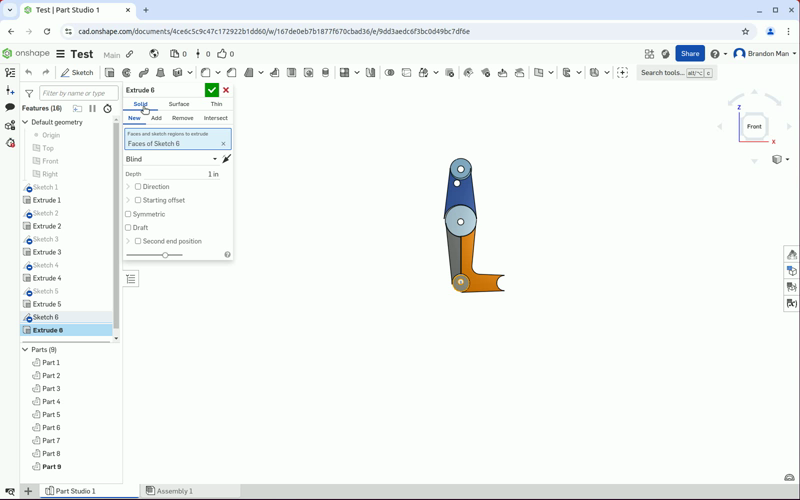
click(143, 106)
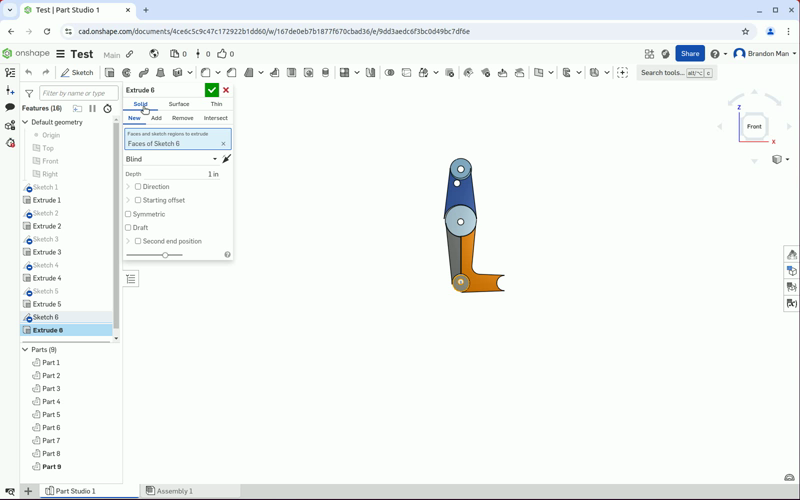
mouse_move(137, 120)
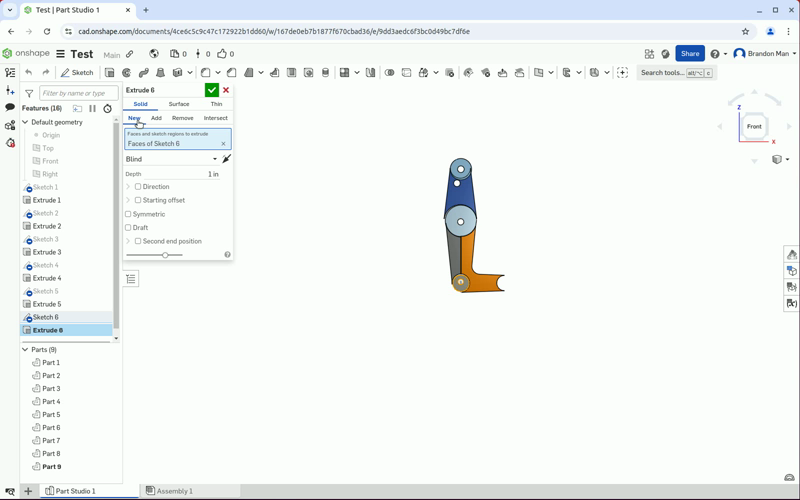
click(137, 120)
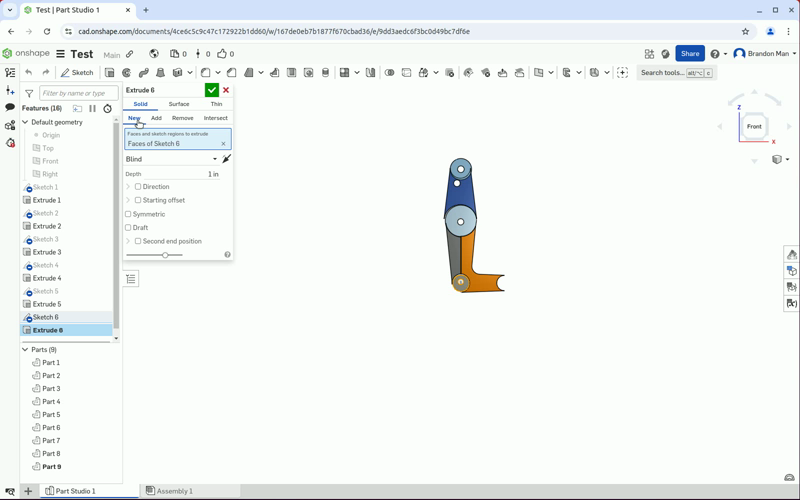
key(tab, 4)
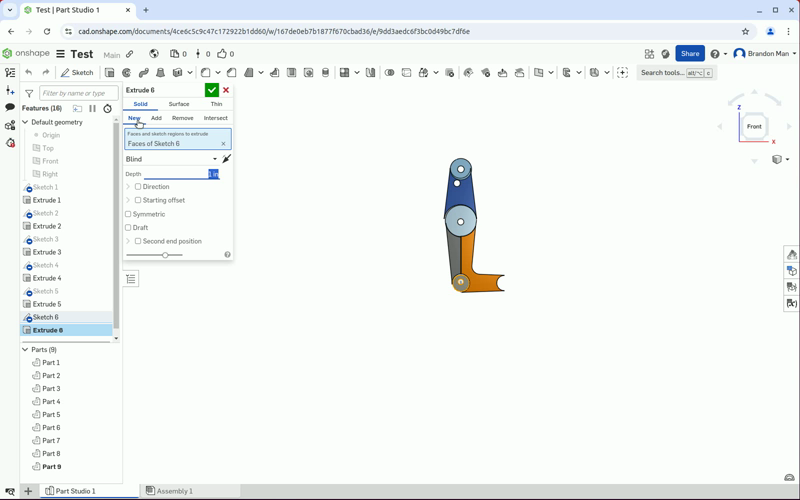
text(0.481)
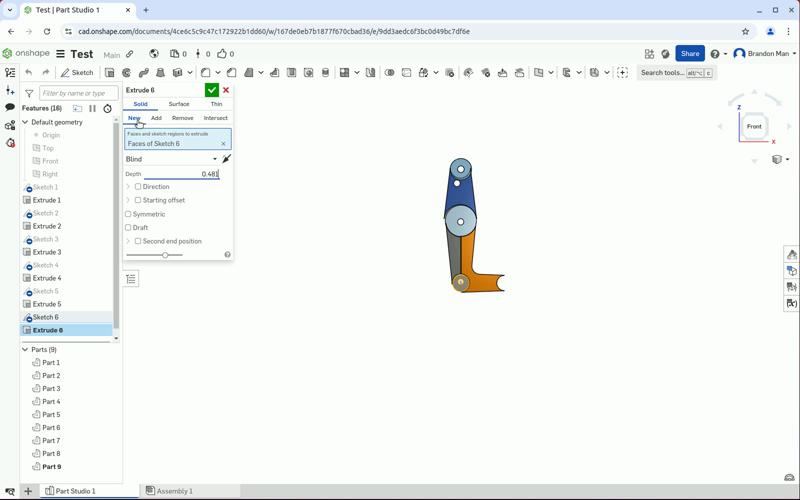
key(enter)
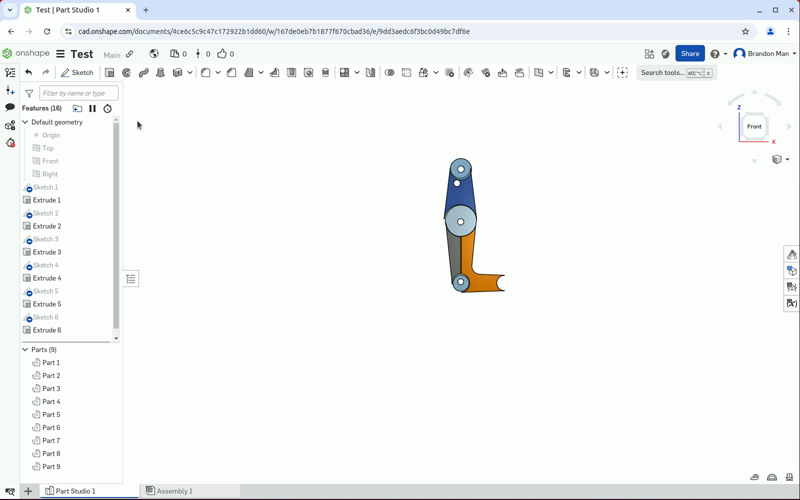
key(shift+h)
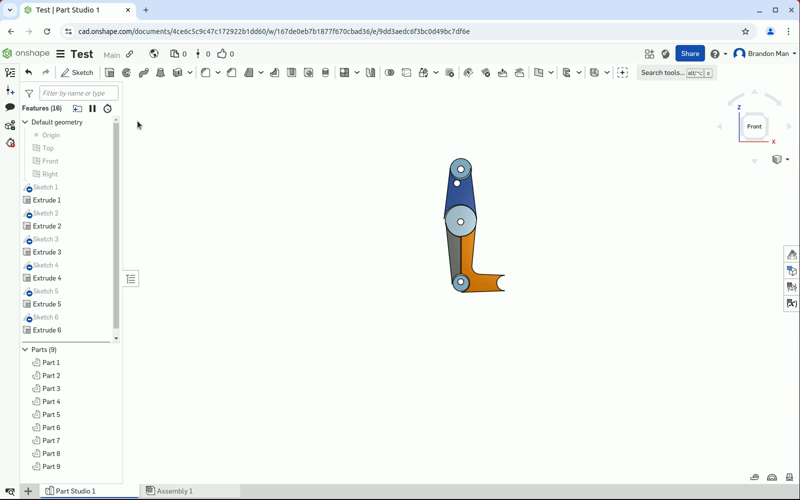
key(shift+h)
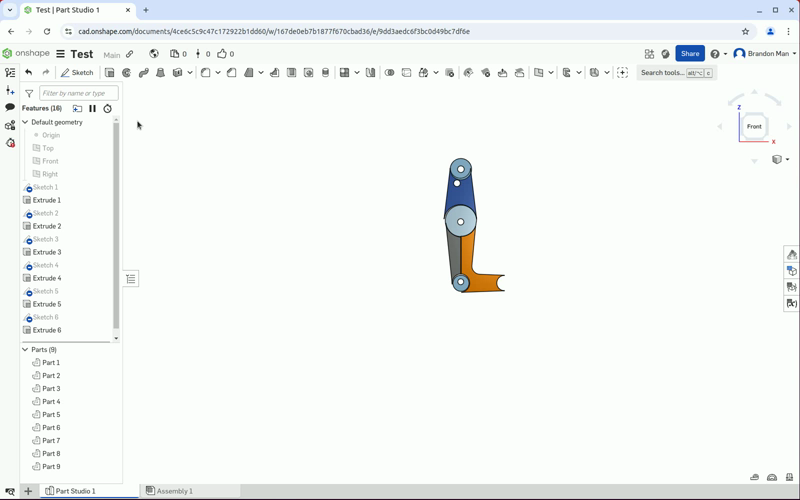
mouse_move(69, 189)
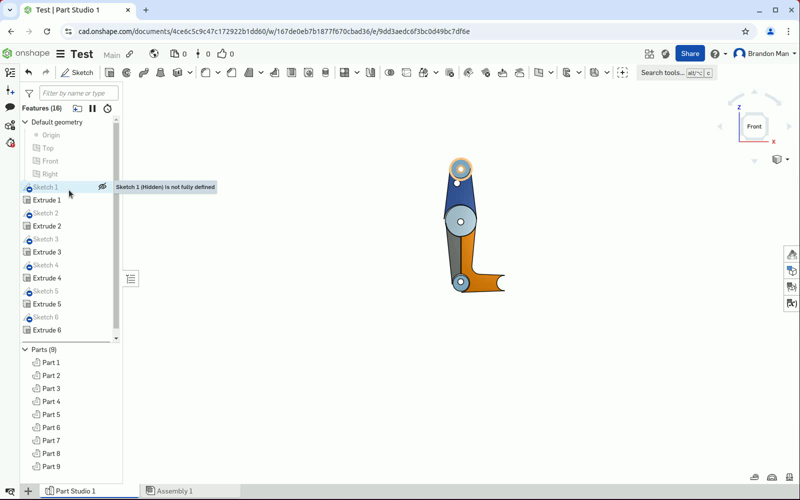
click(69, 189)
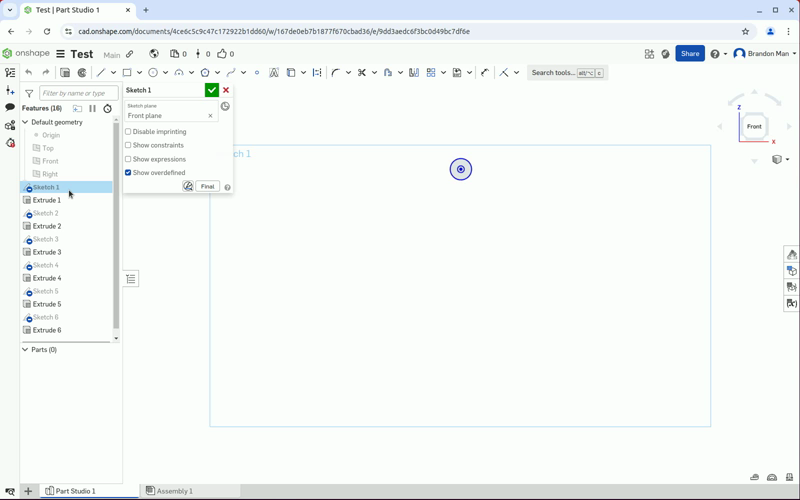
mouse_move(229, 92)
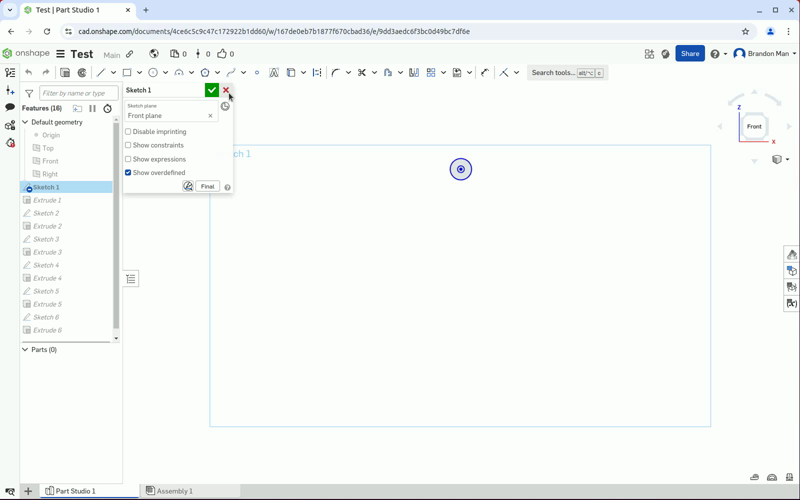
click(229, 92)
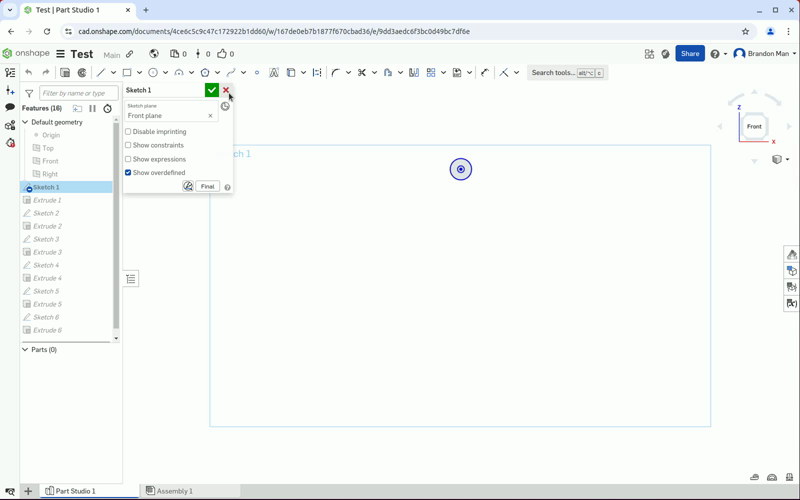
key(shift+s)
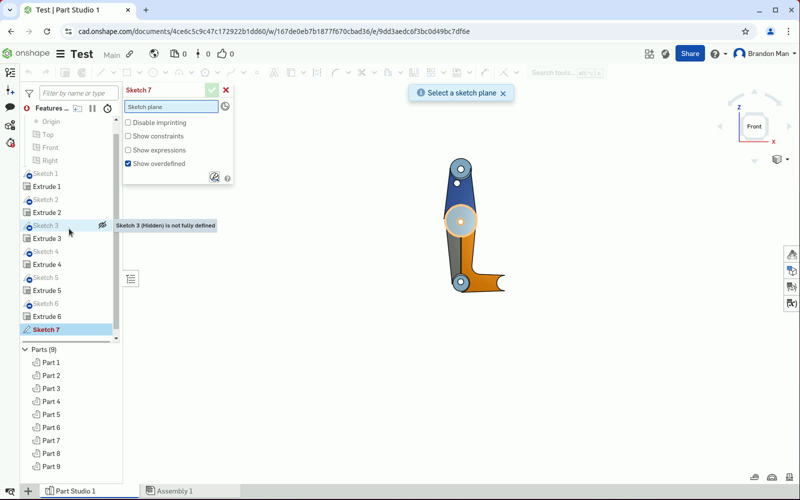
scroll(3)
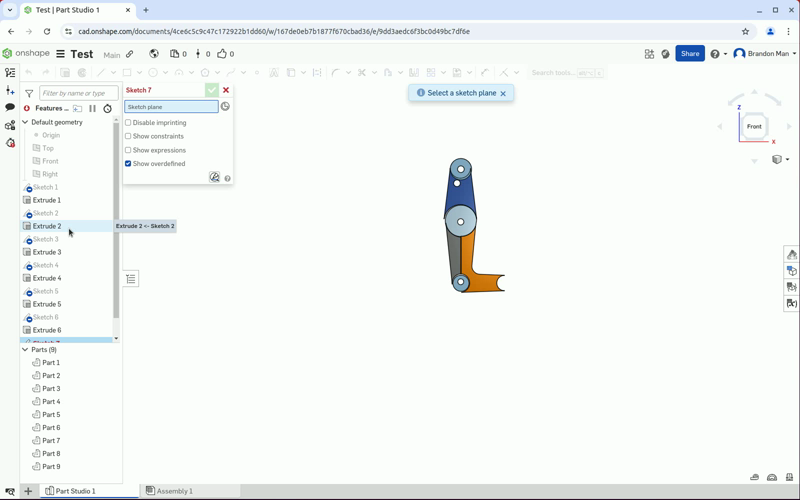
mouse_move(69, 163)
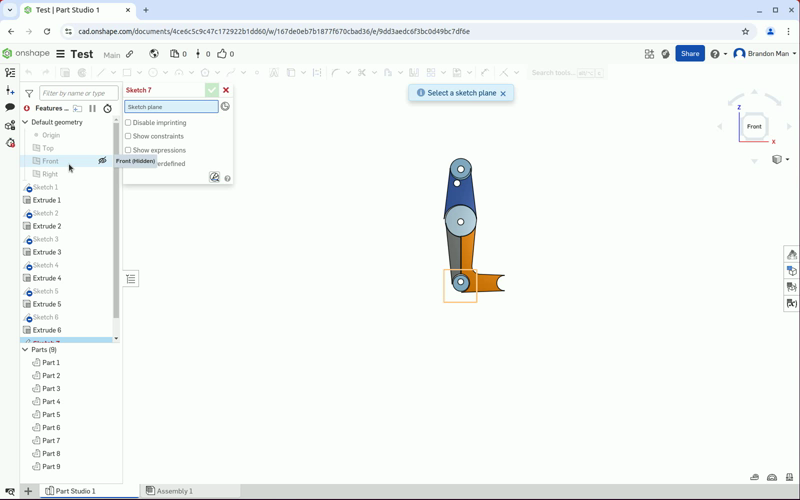
click(69, 163)
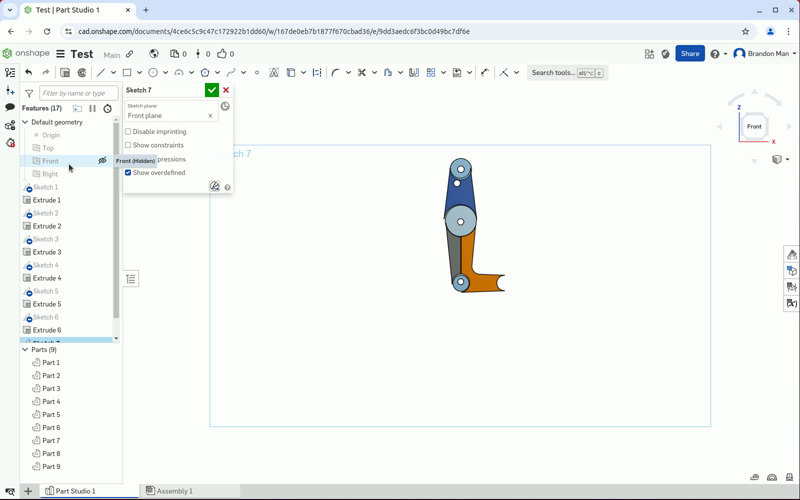
mouse_move(73, 352)
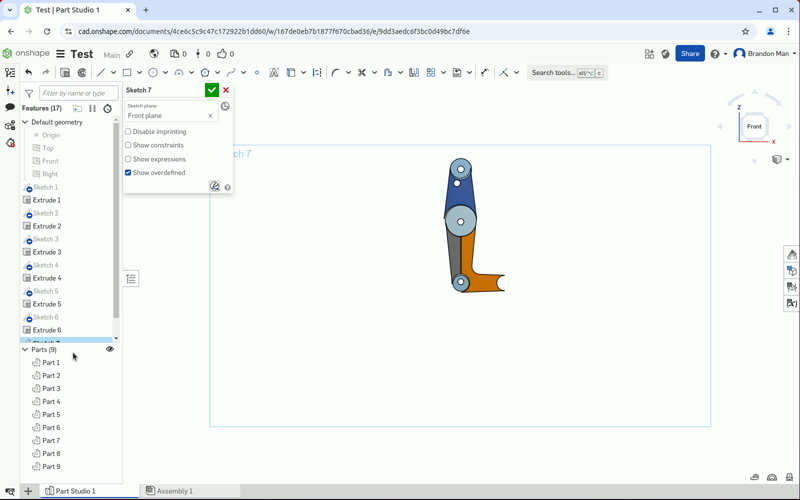
key(y)
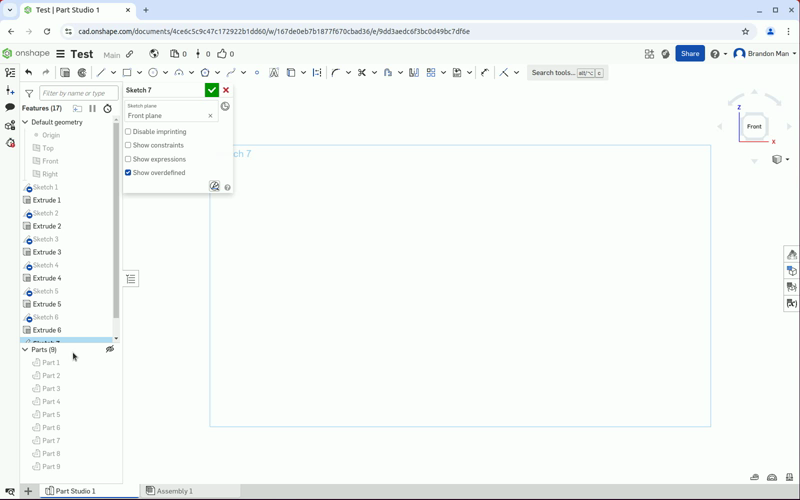
key(c)
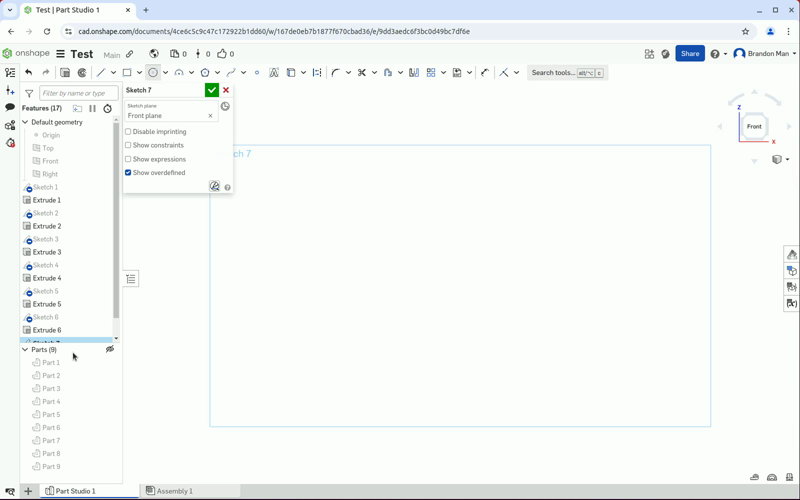
key_down(shift)
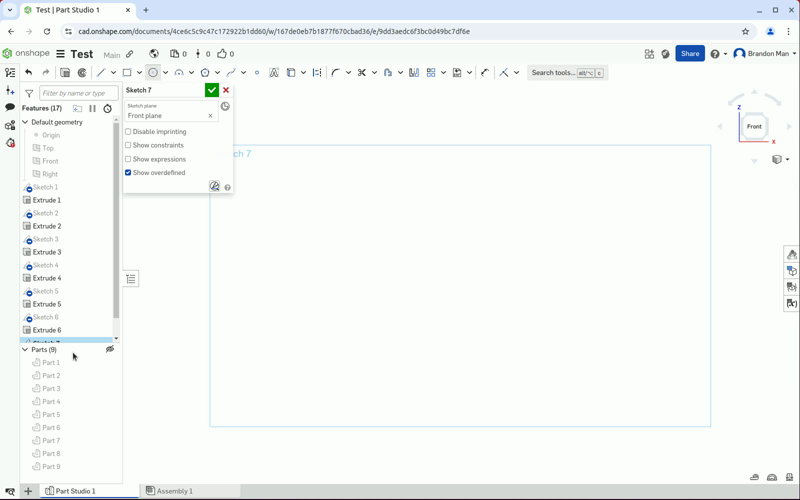
mouse_move(501, 282)
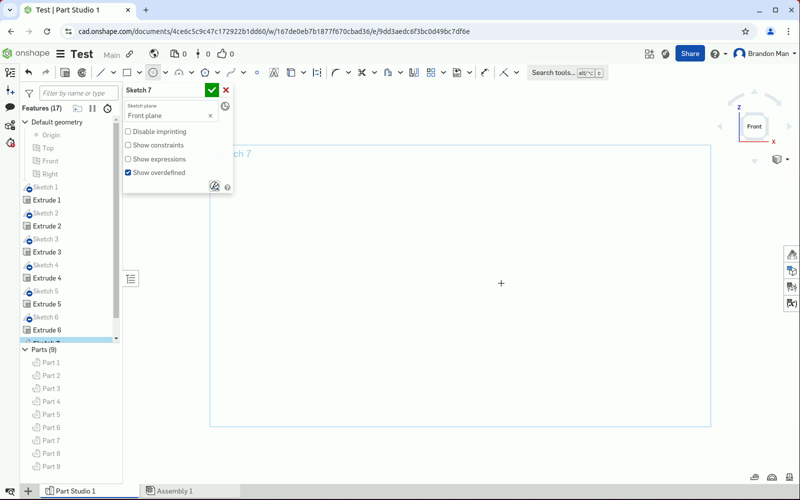
click(501, 282)
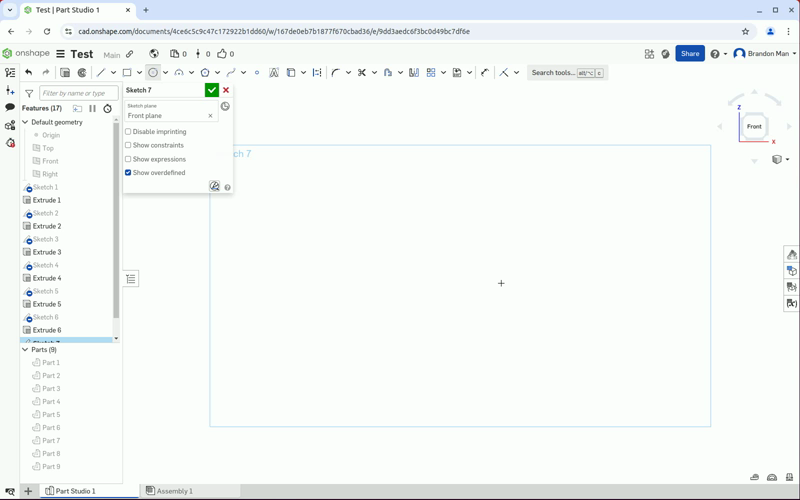
key_up(shift)
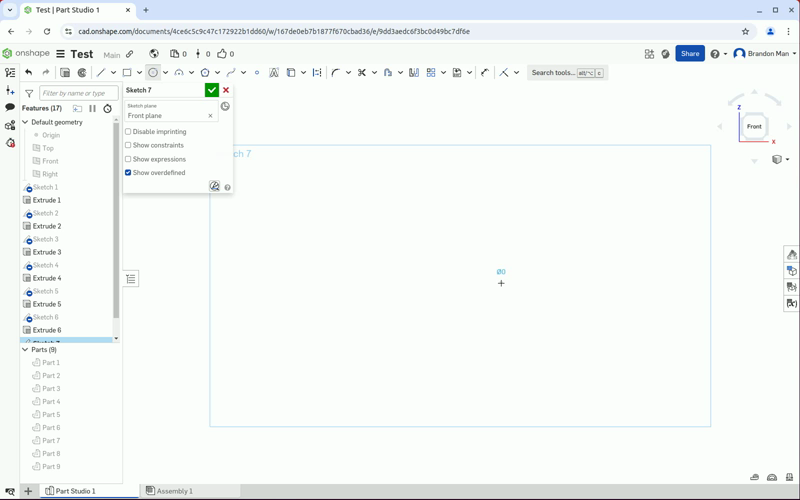
mouse_move(508, 282)
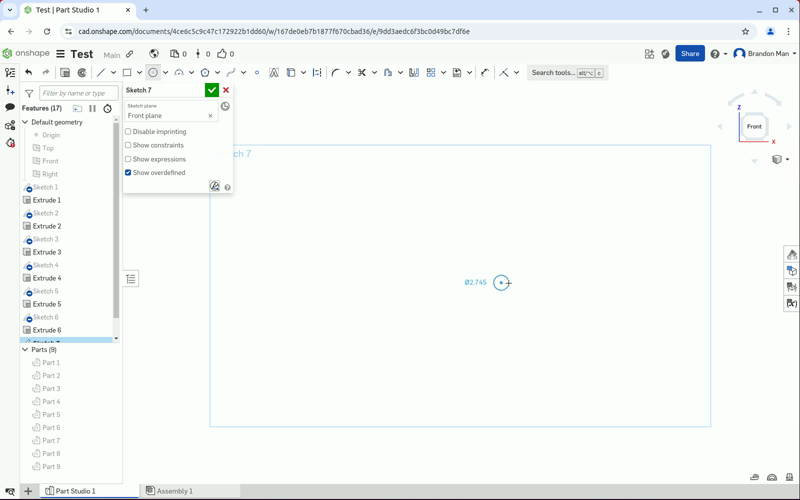
click(508, 282)
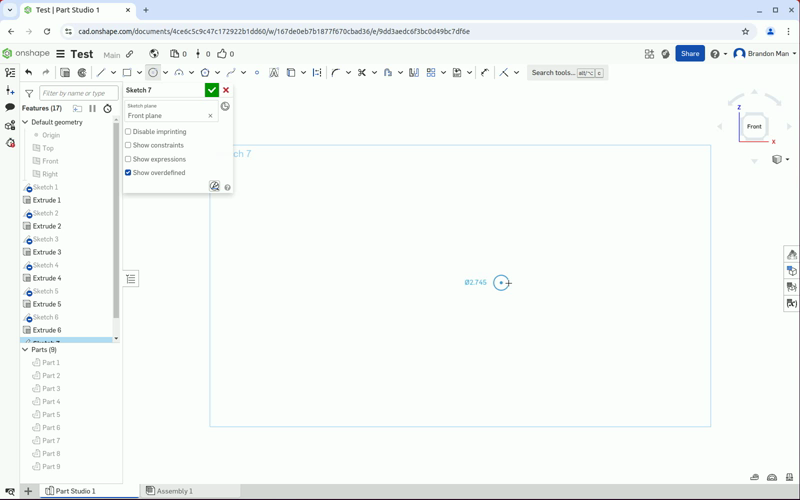
key(esc)
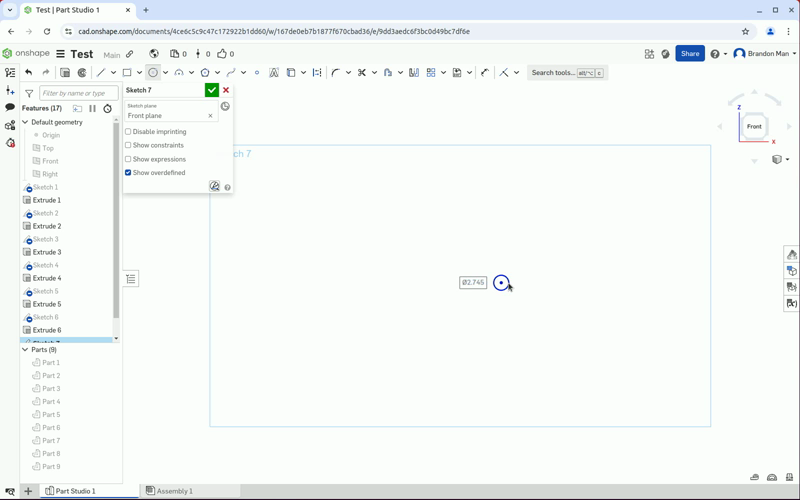
key(c)
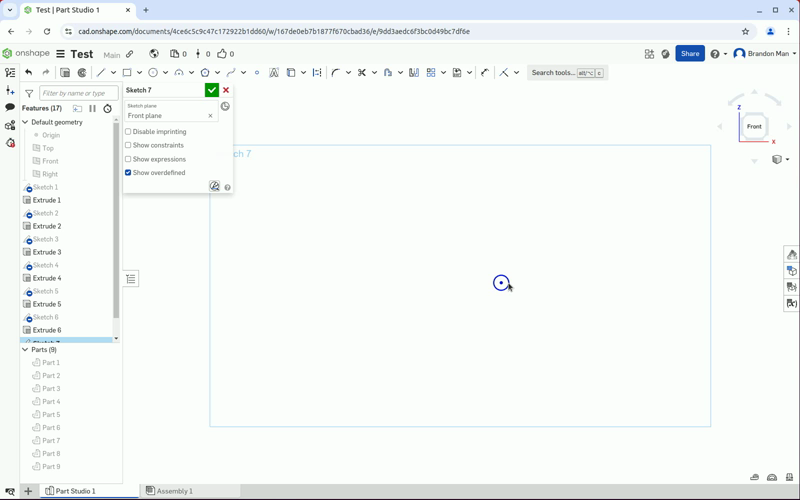
key_down(shift)
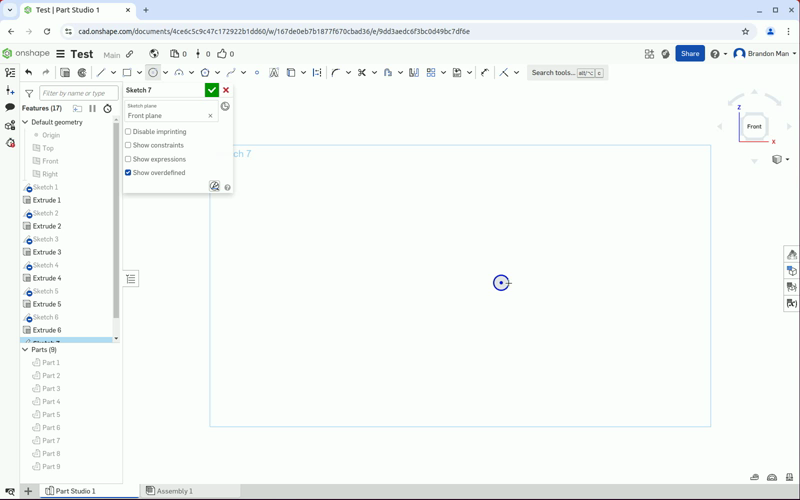
mouse_move(501, 282)
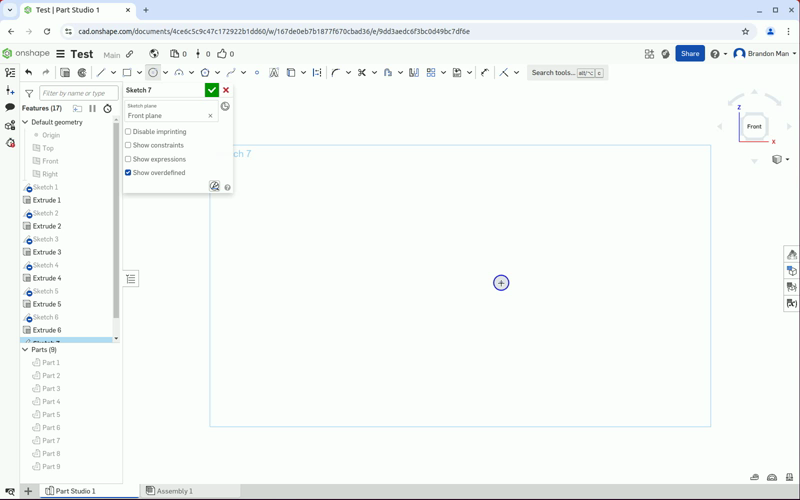
click(501, 282)
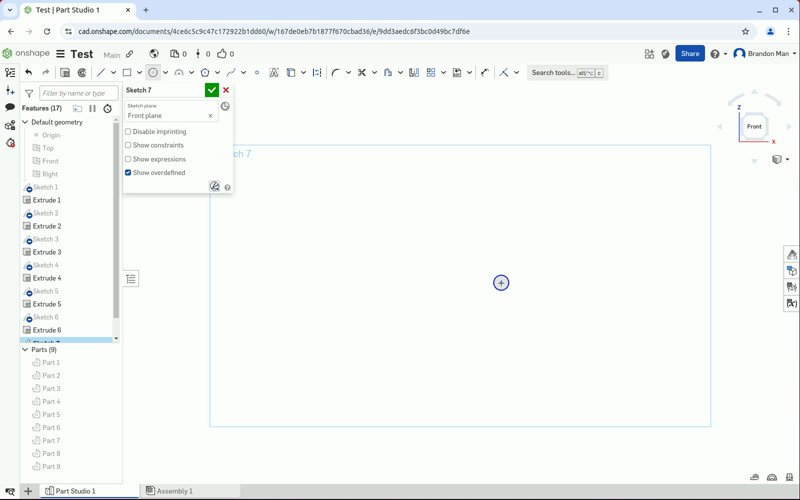
key_up(shift)
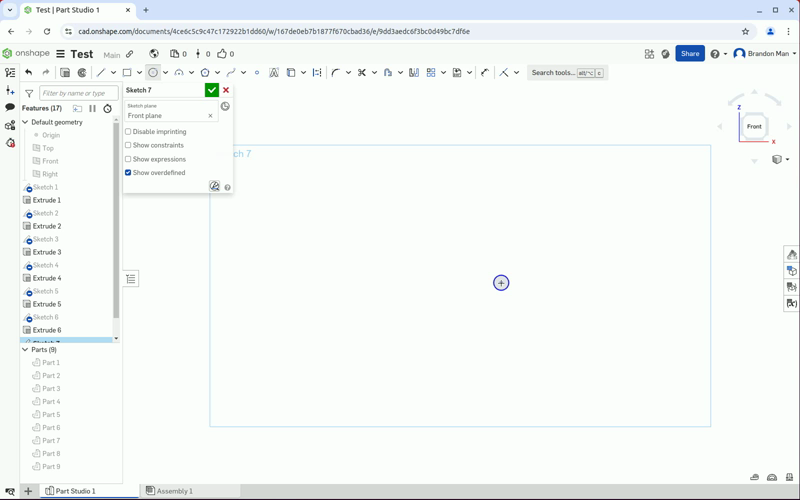
mouse_move(504, 282)
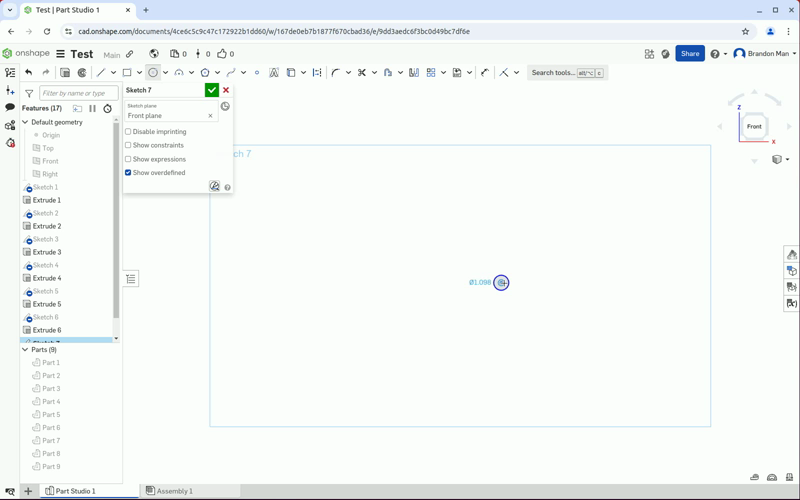
scroll(6)
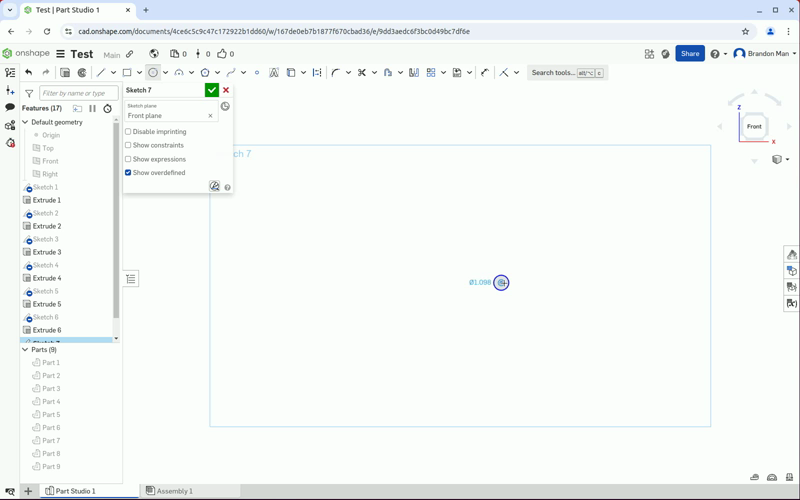
scroll(6)
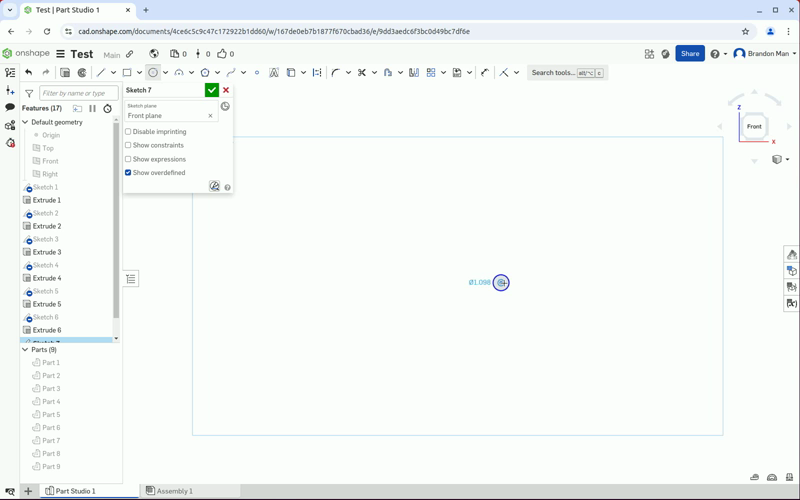
scroll(6)
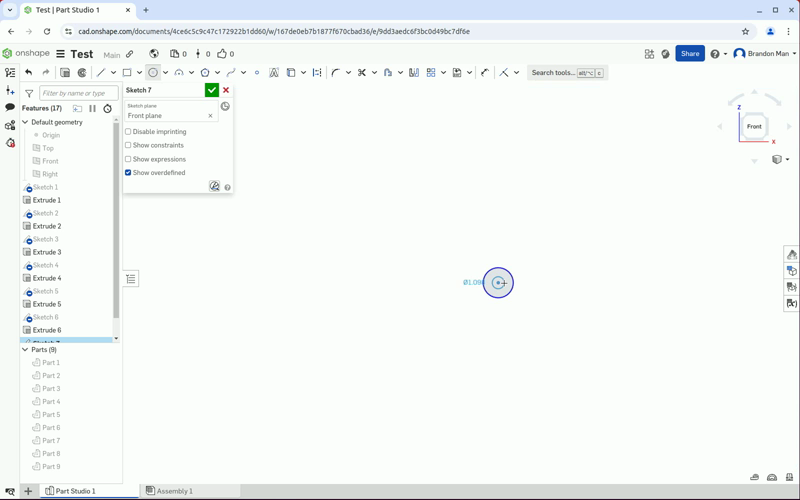
scroll(6)
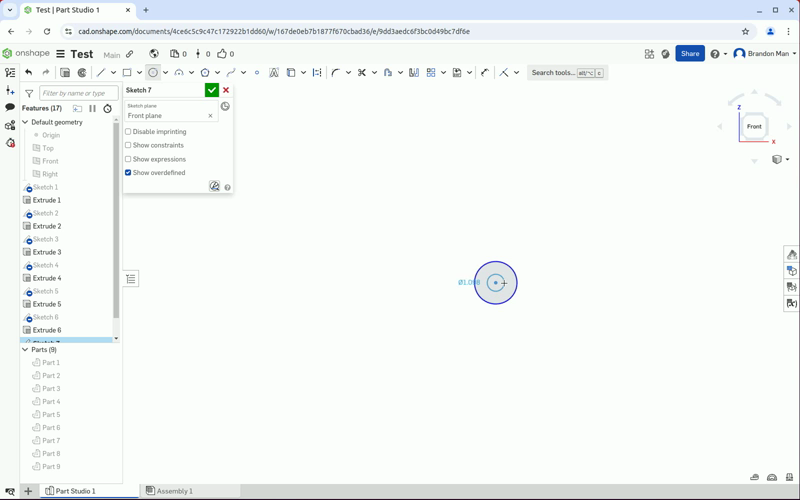
scroll(6)
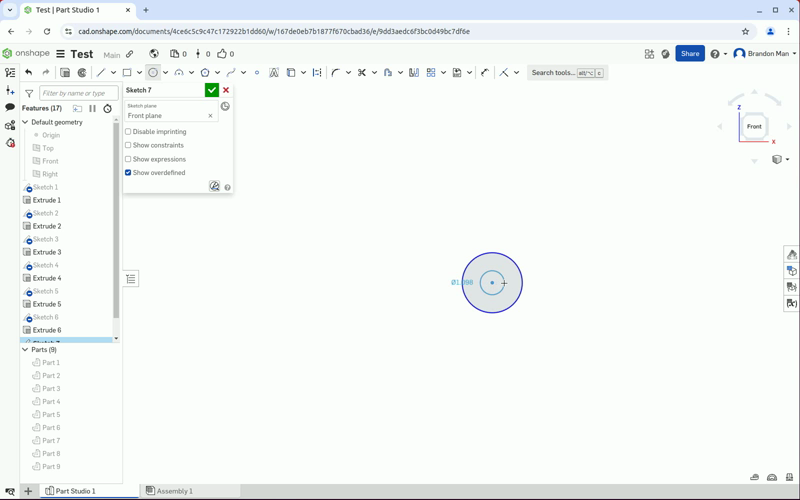
scroll(6)
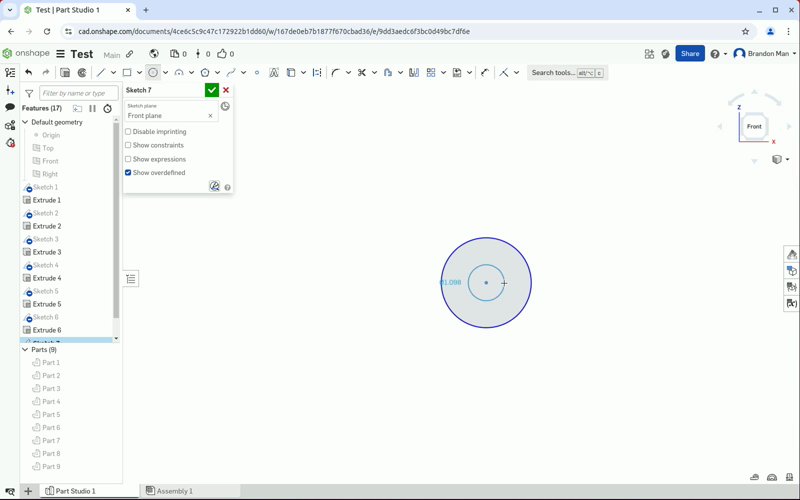
scroll(6)
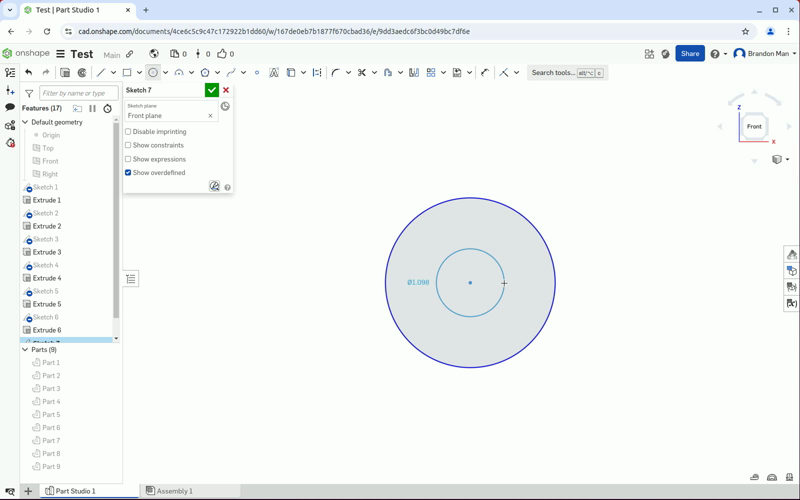
click(504, 282)
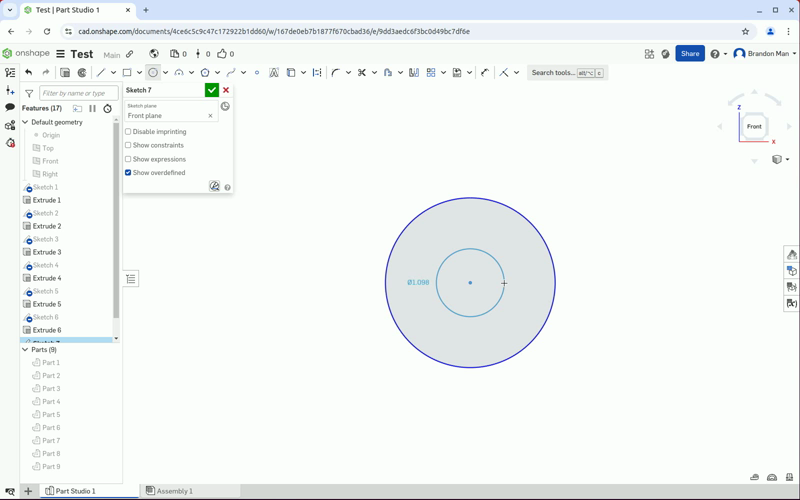
scroll(-6)
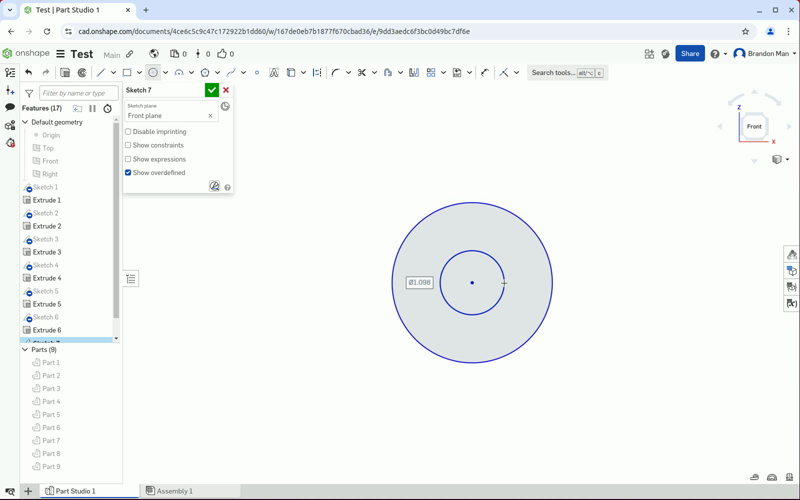
scroll(-6)
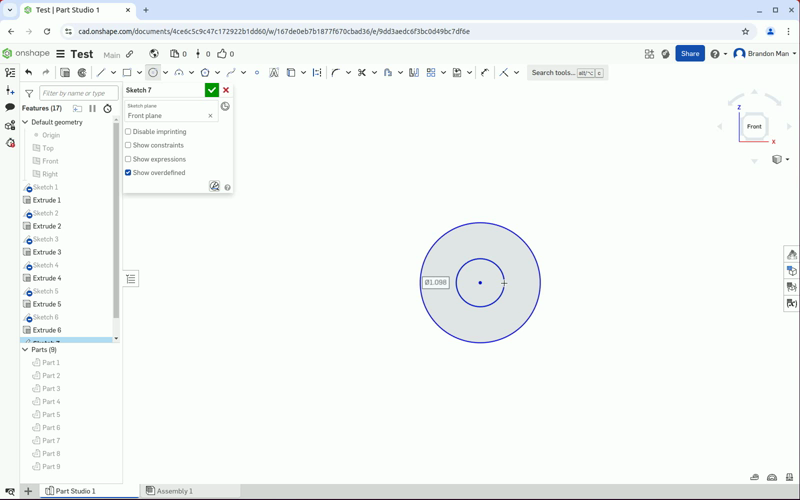
scroll(-6)
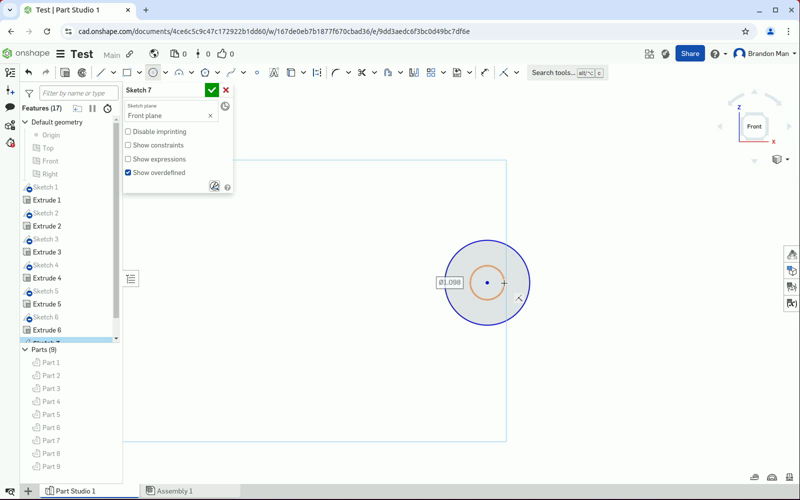
scroll(-6)
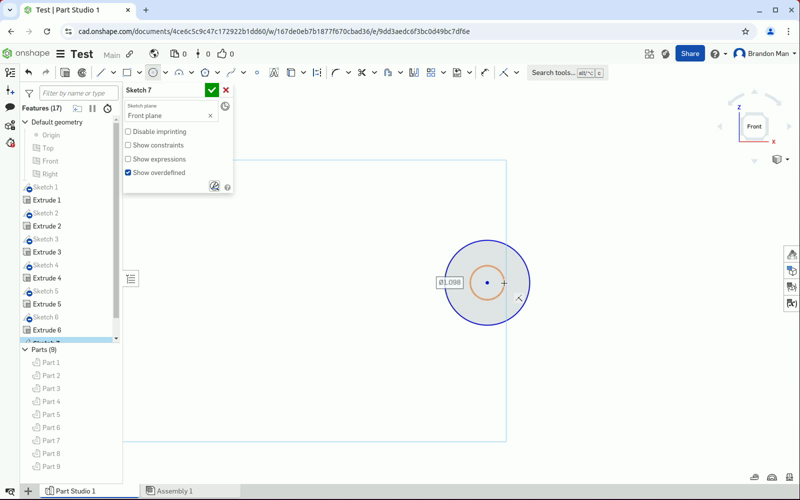
scroll(-6)
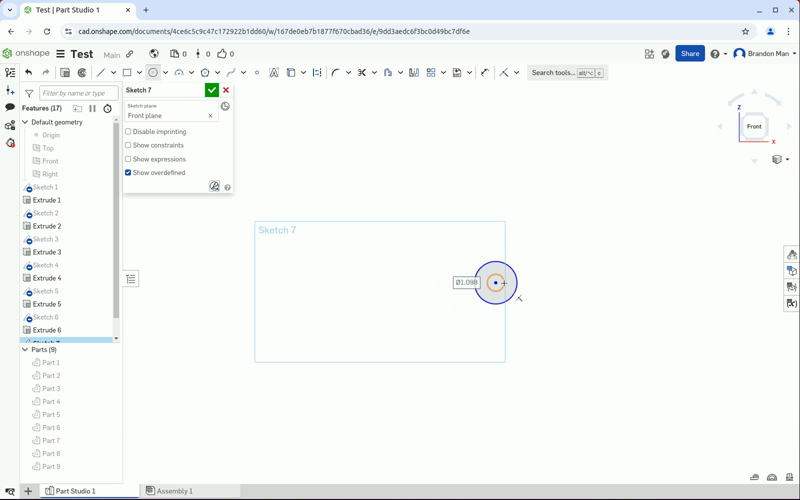
scroll(-6)
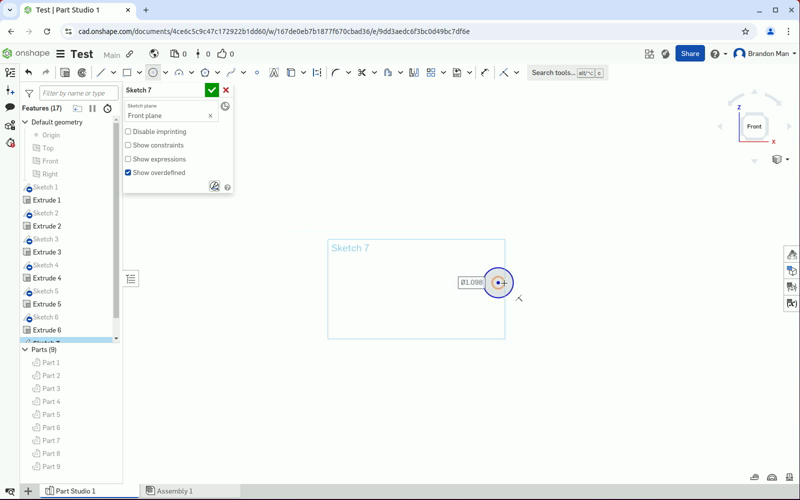
scroll(-6)
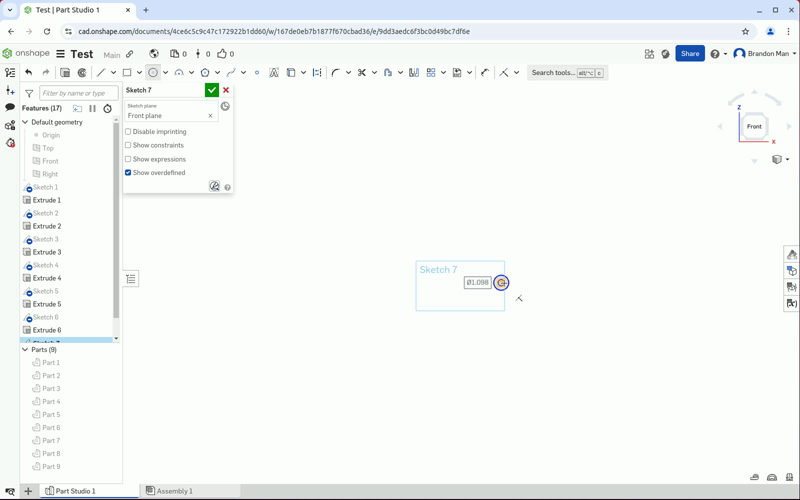
key(esc)
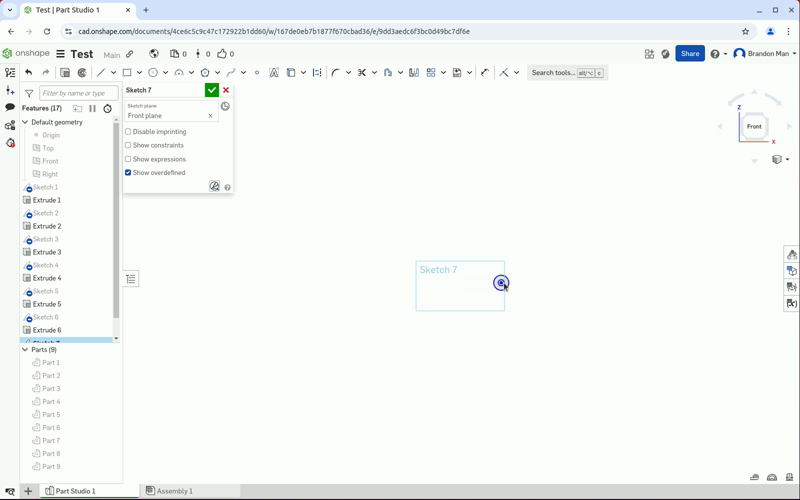
mouse_move(505, 287)
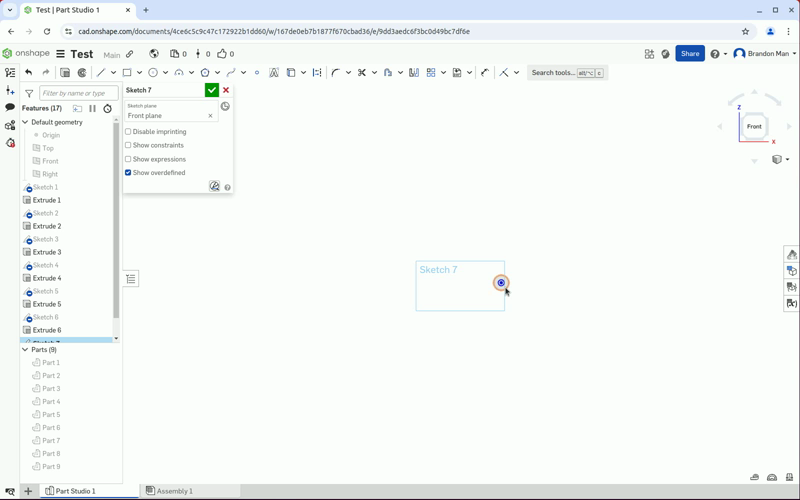
scroll(6)
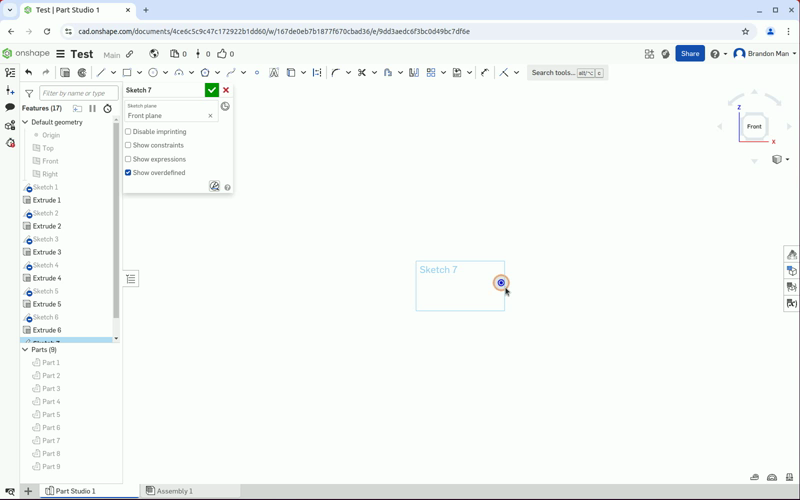
scroll(6)
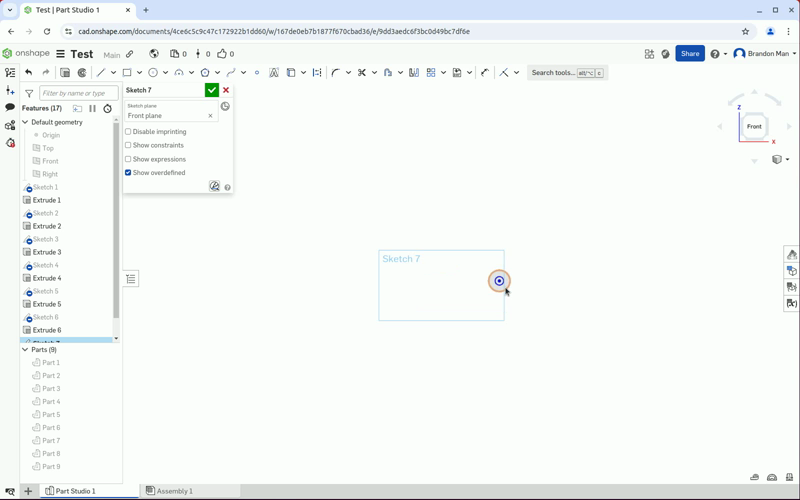
scroll(6)
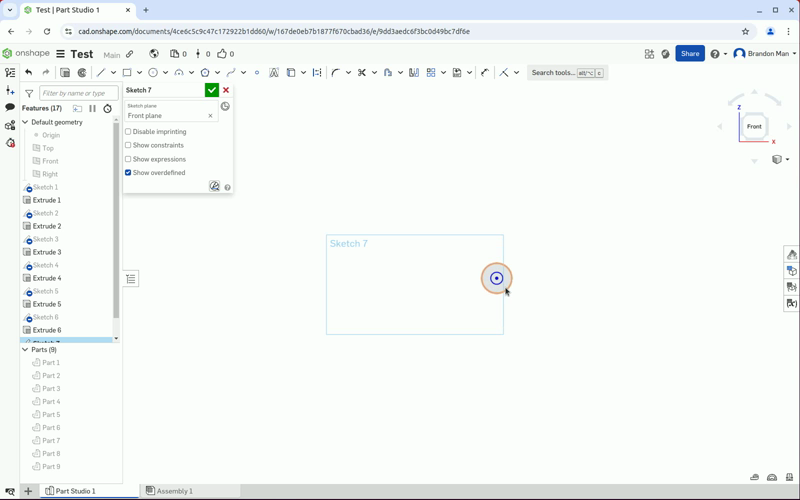
scroll(6)
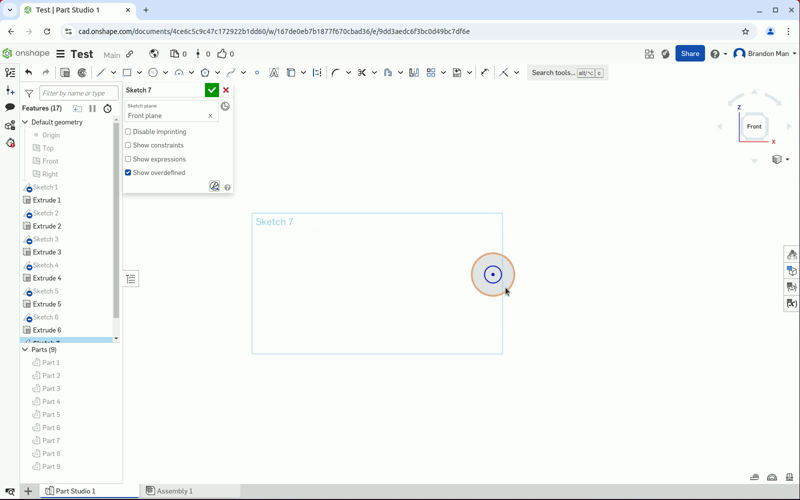
scroll(6)
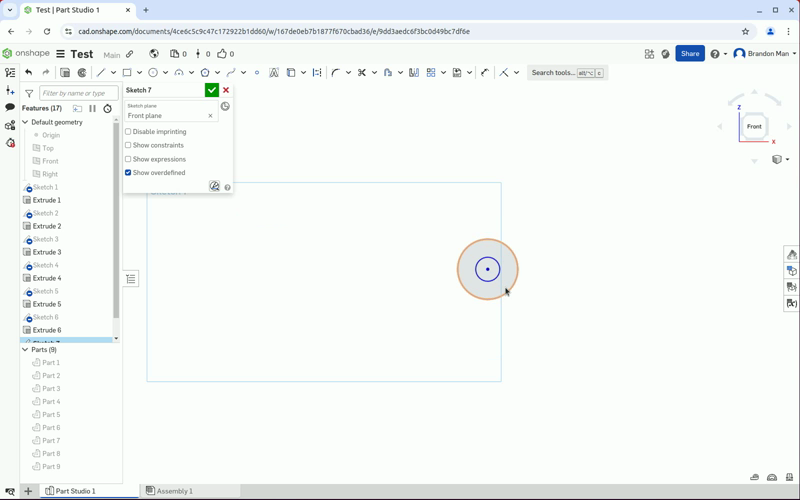
scroll(6)
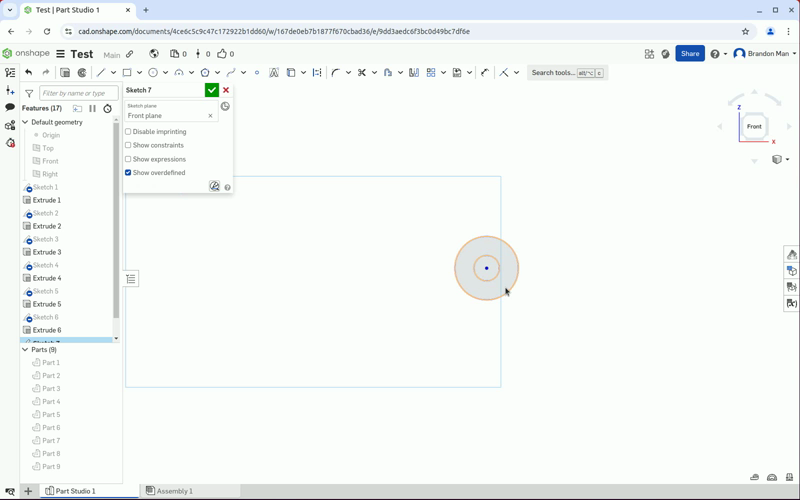
scroll(6)
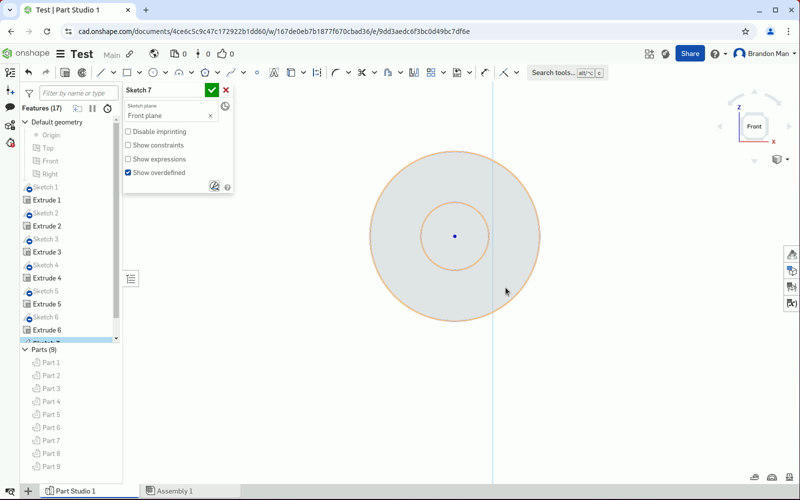
click(505, 287)
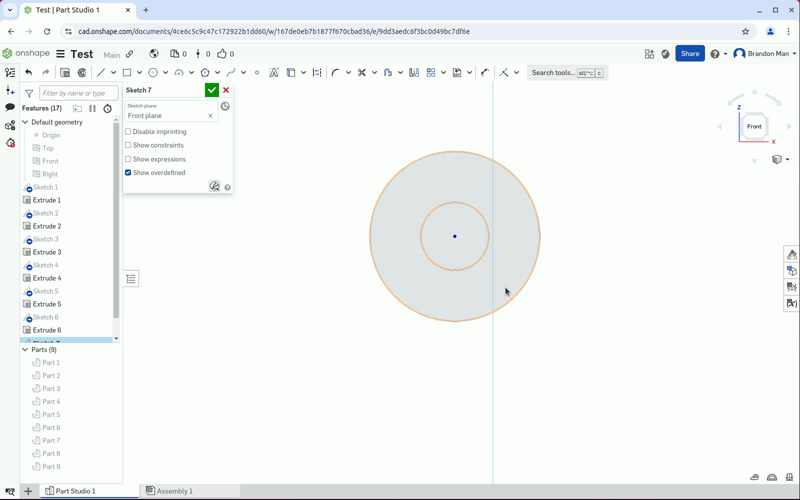
scroll(-6)
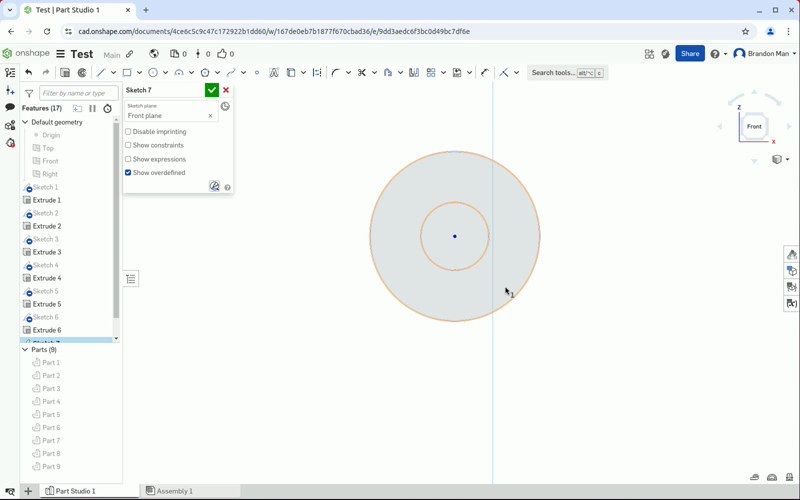
scroll(-6)
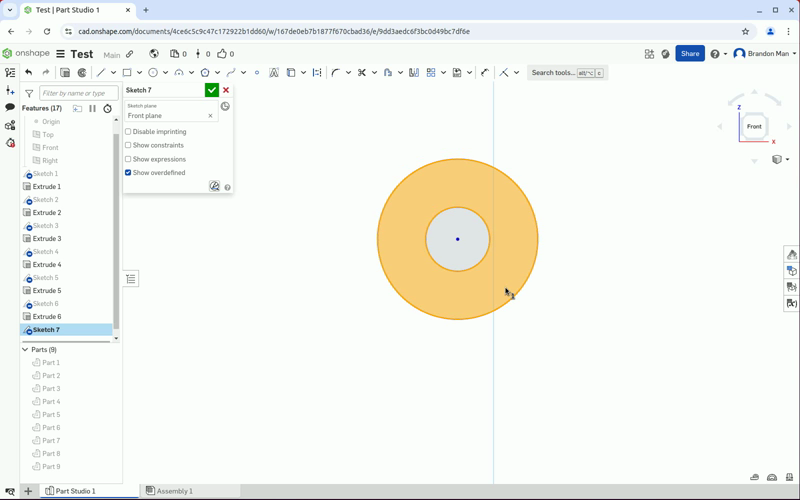
scroll(-6)
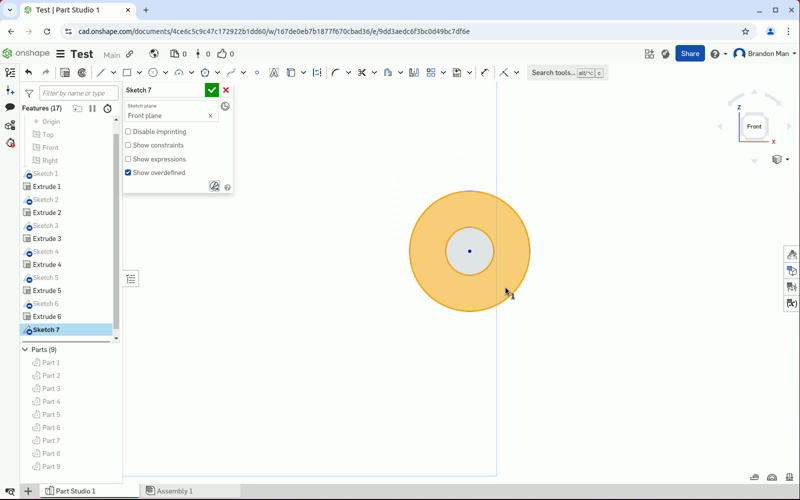
scroll(-6)
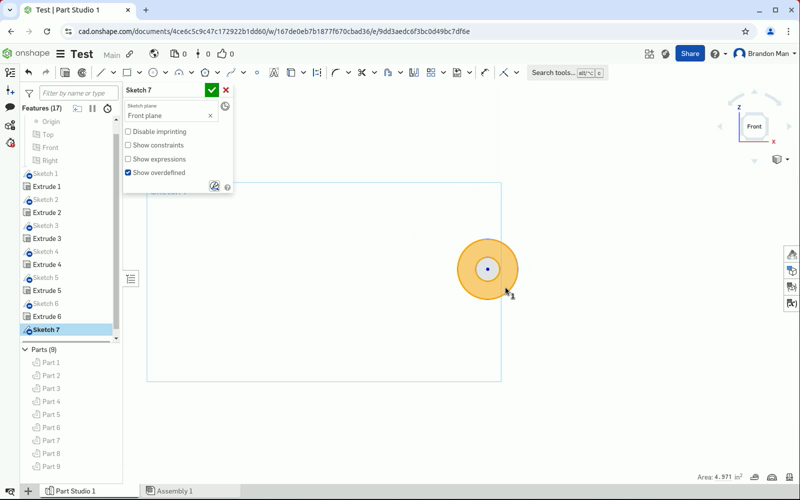
scroll(-6)
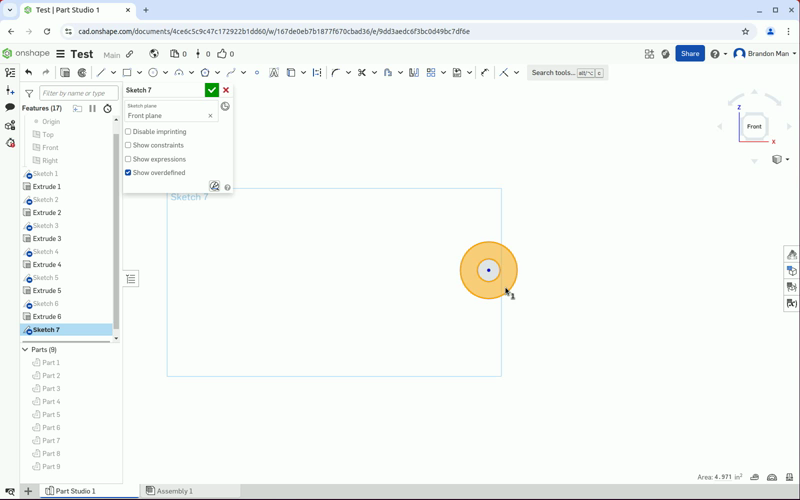
scroll(-6)
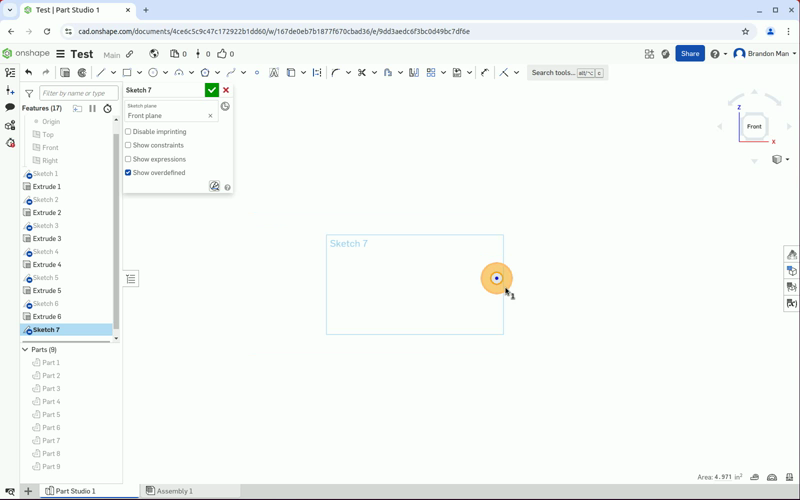
scroll(-6)
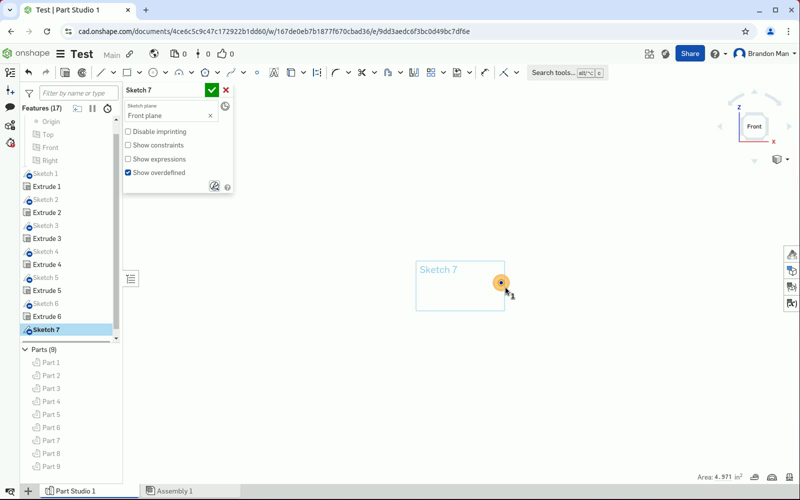
mouse_move(73, 352)
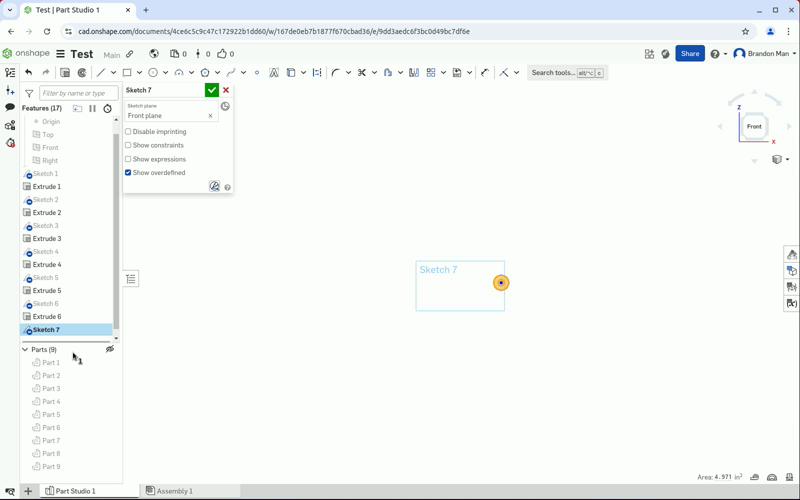
key(shift+y)
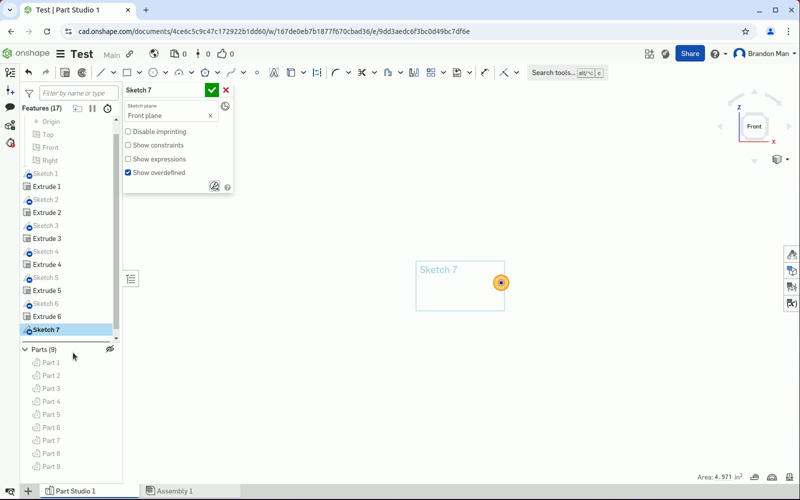
key(shift+e)
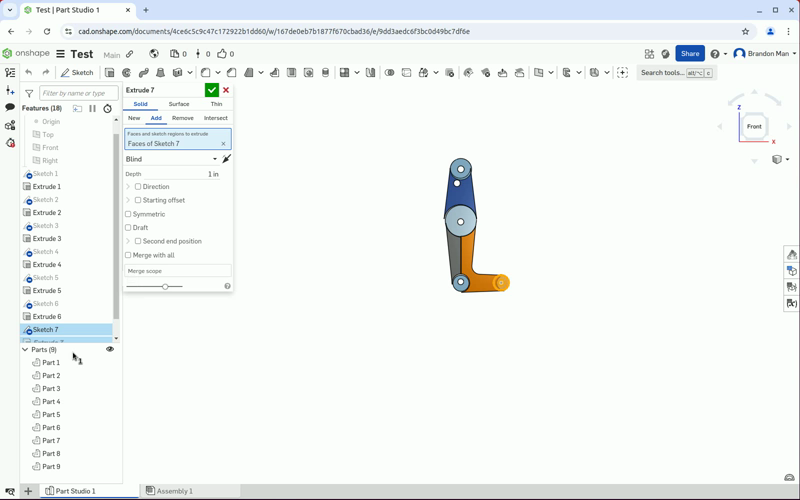
mouse_move(143, 106)
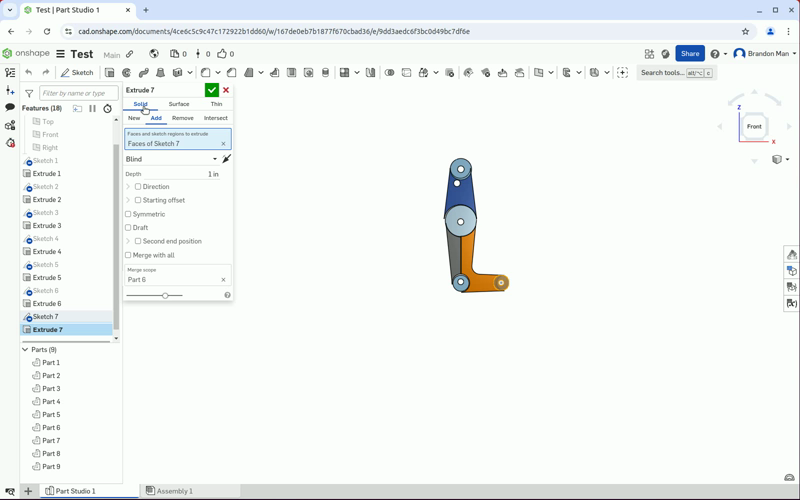
click(143, 106)
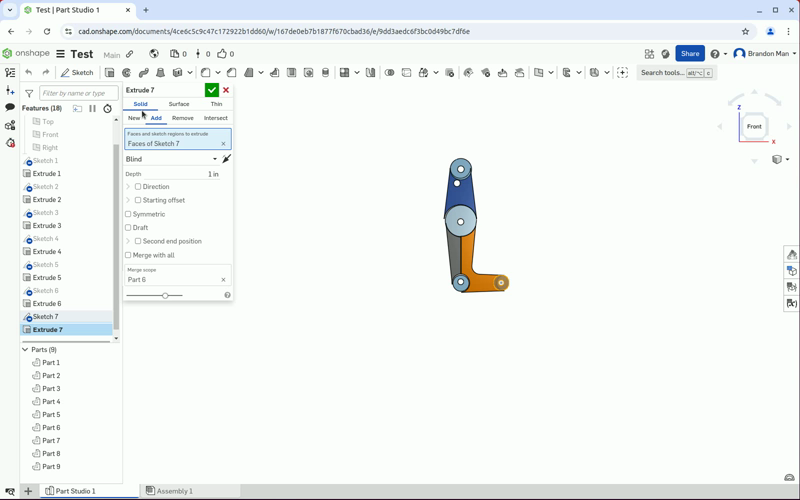
mouse_move(137, 120)
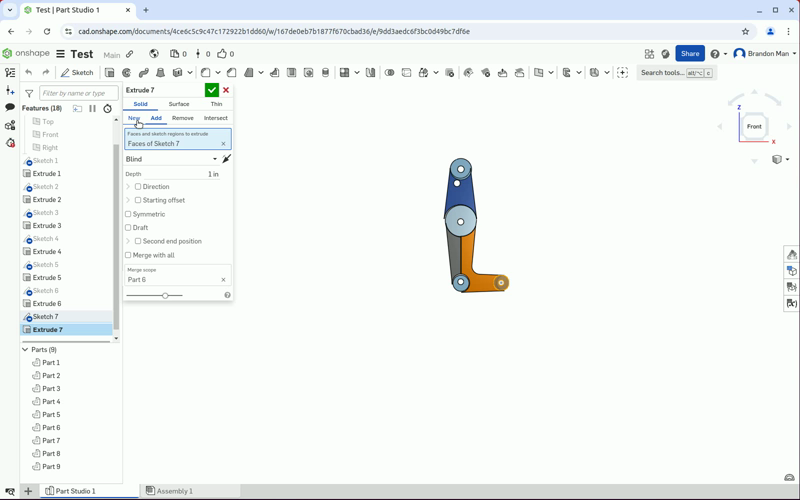
click(137, 120)
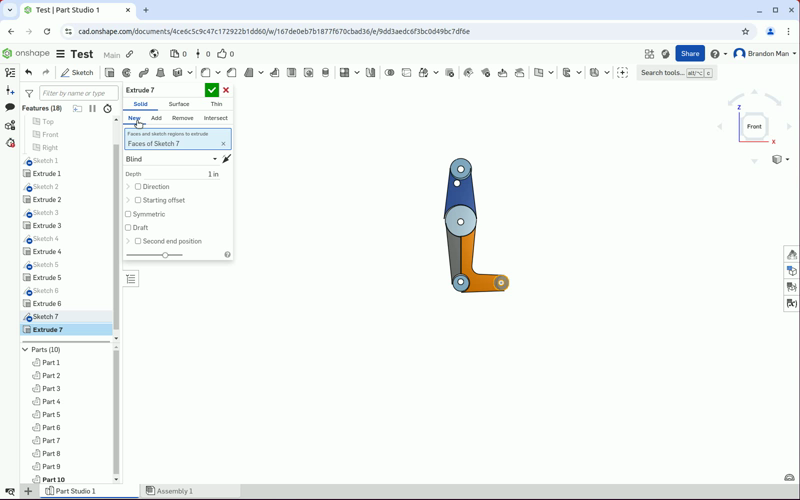
key(tab, 4)
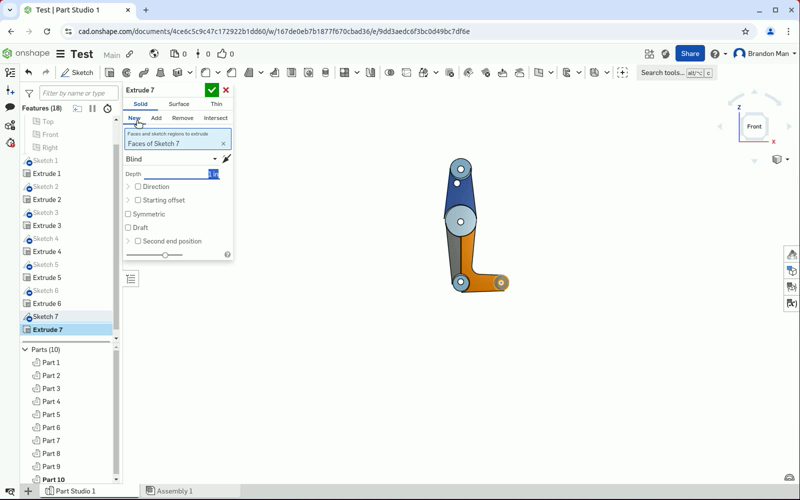
text(0.481)
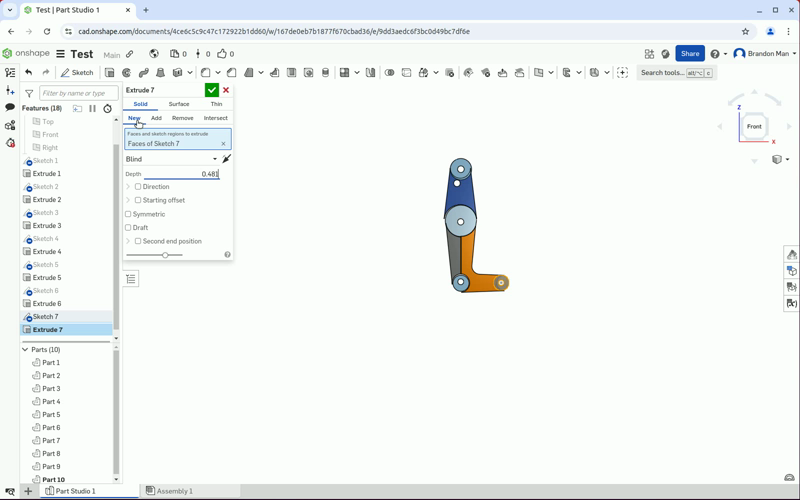
key(enter)
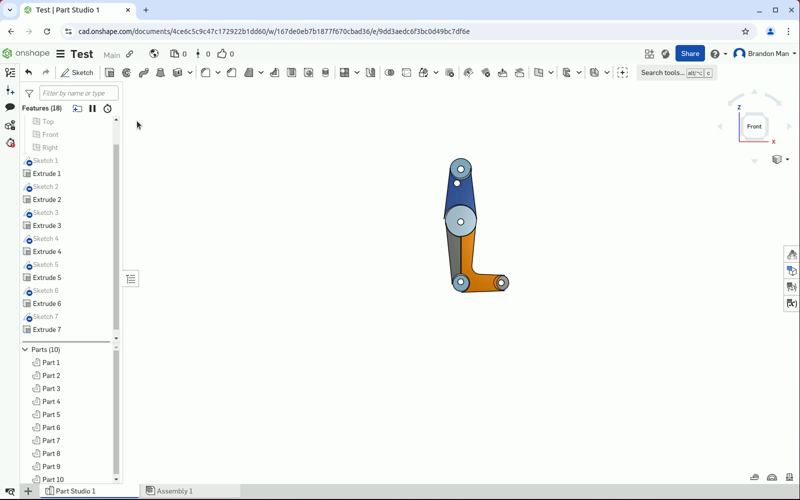
key(shift+h)
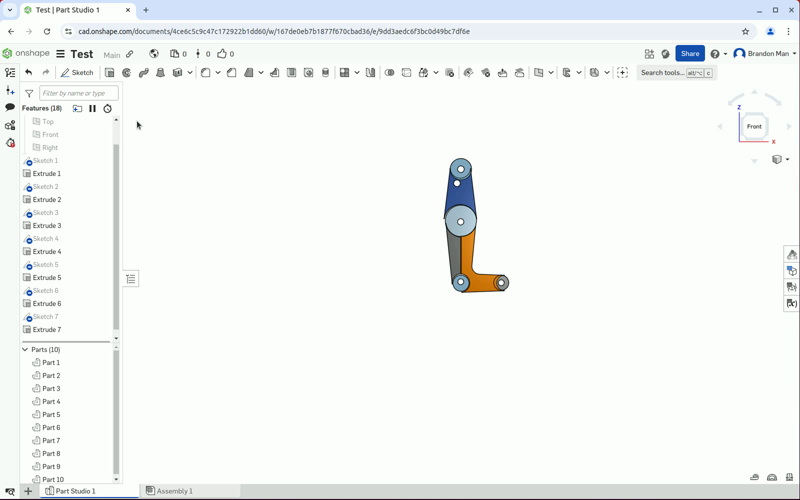
key(shift+h)
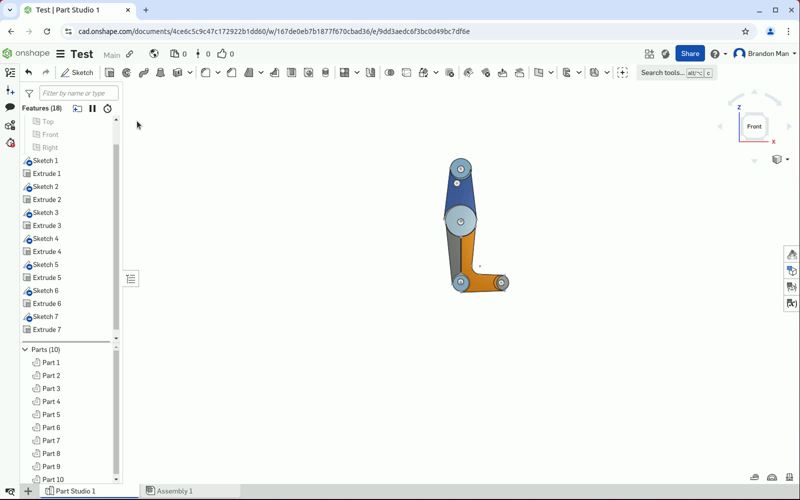
key(shift+7)
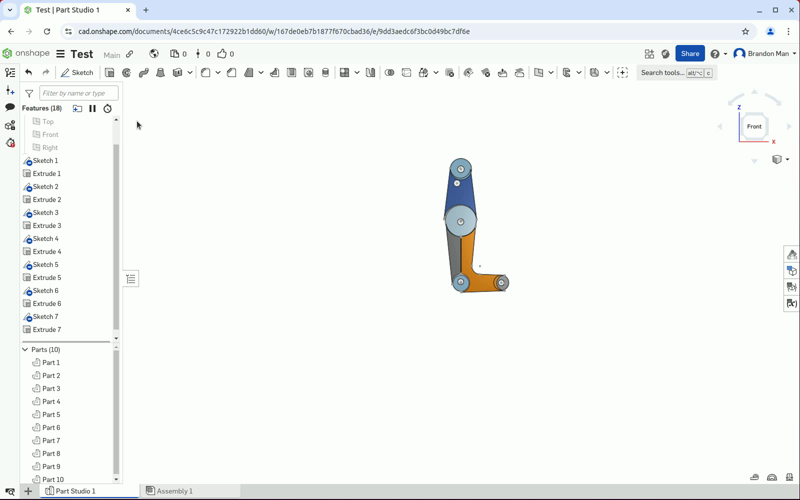
key(left, 2)
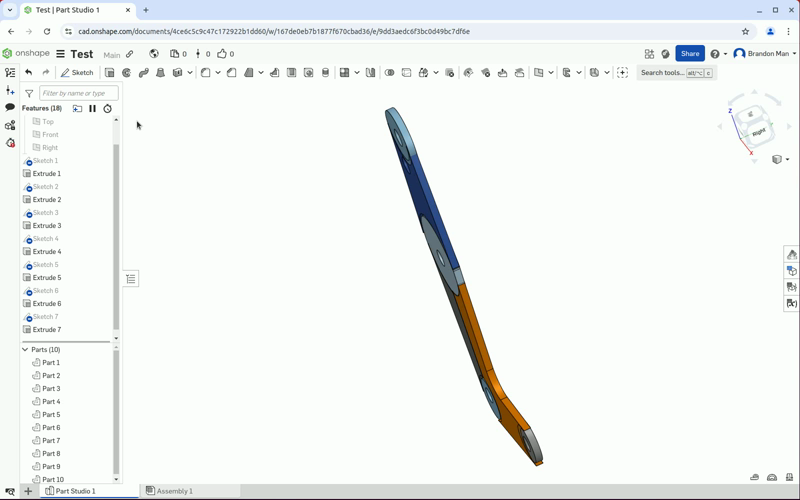
key(down, 2)
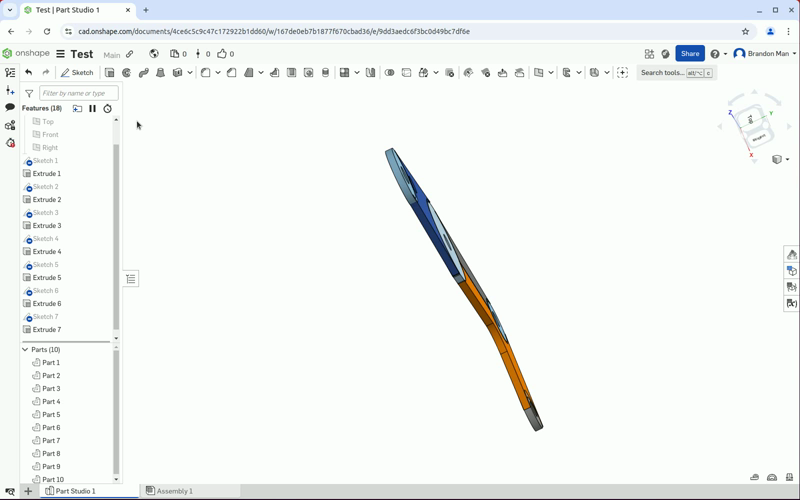
key(up, 2)
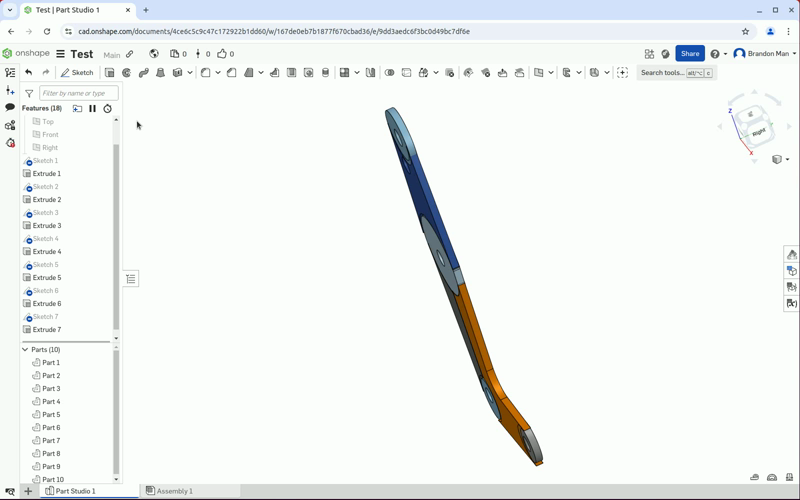
key(right, 2)
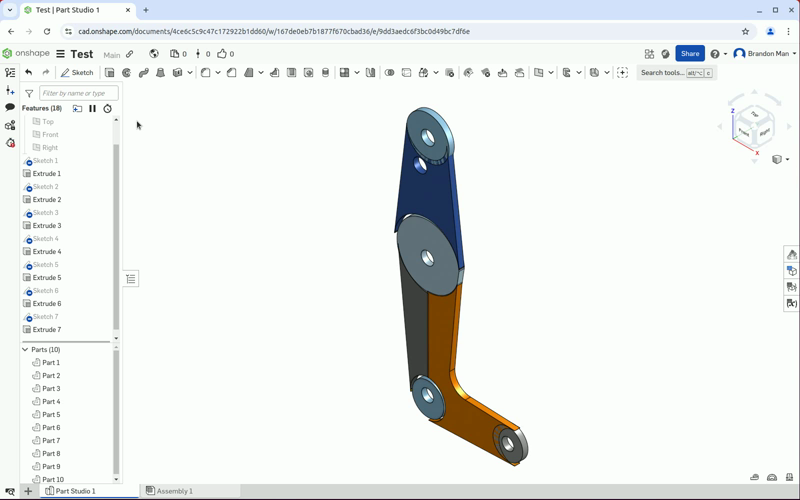
mouse_move(69, 163)
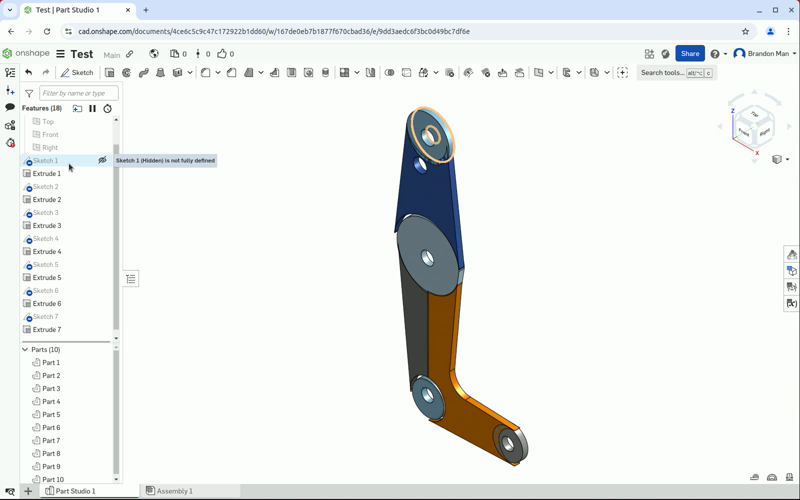
click(69, 163)